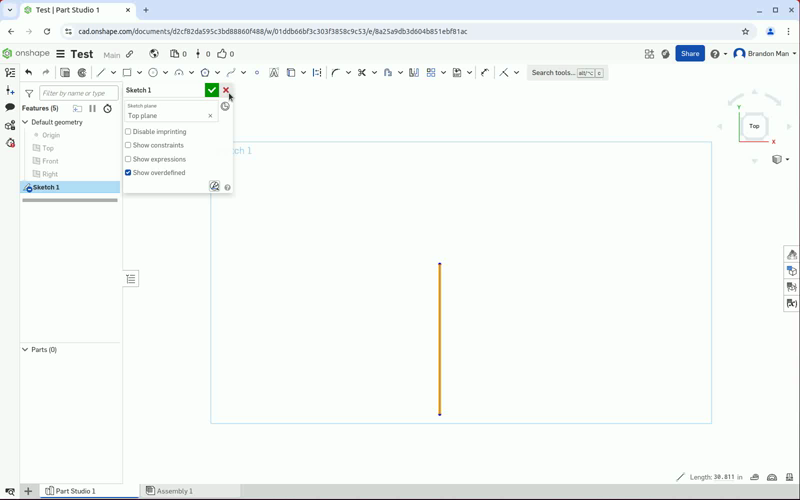
key(shift+h)
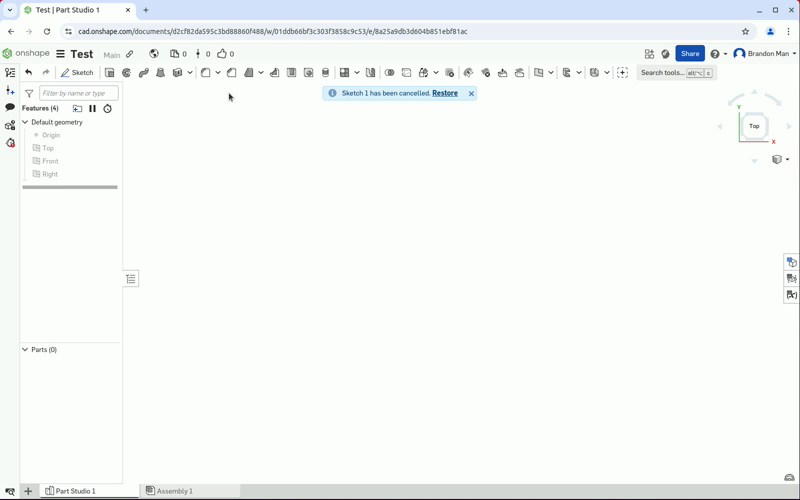
mouse_move(73, 352)
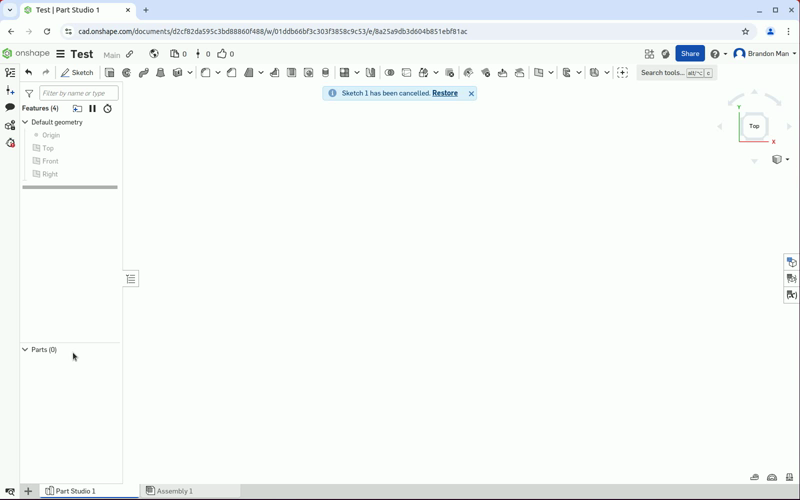
key(y)
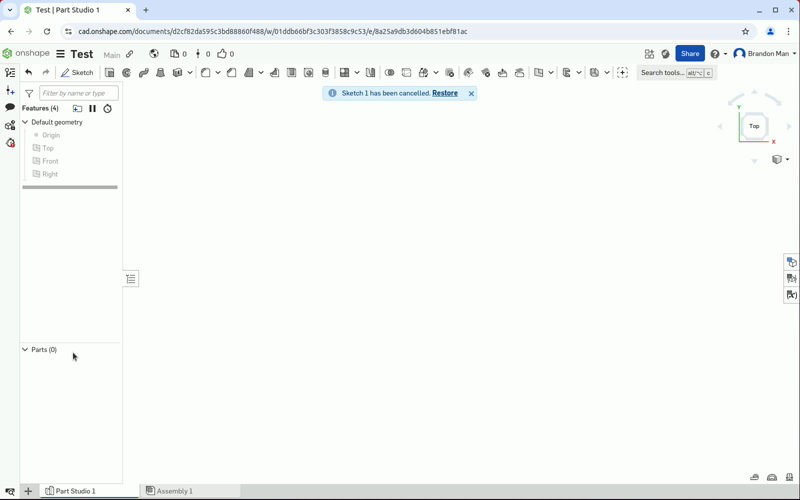
key(shift+p)
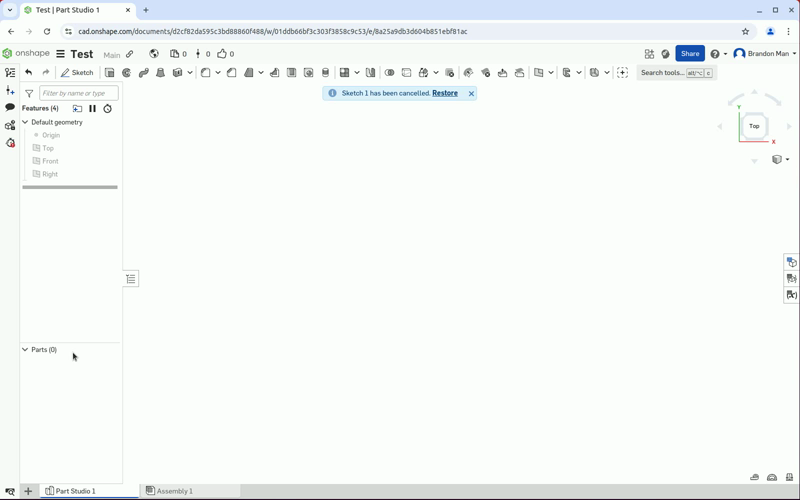
key(space)
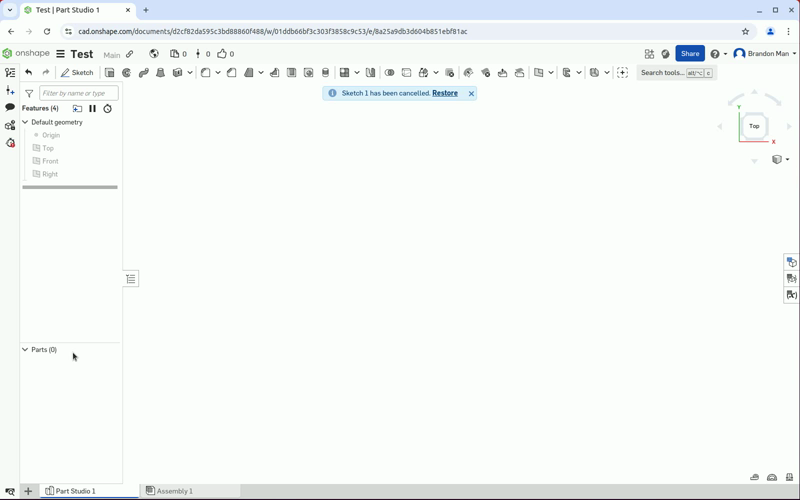
key_down(shift)
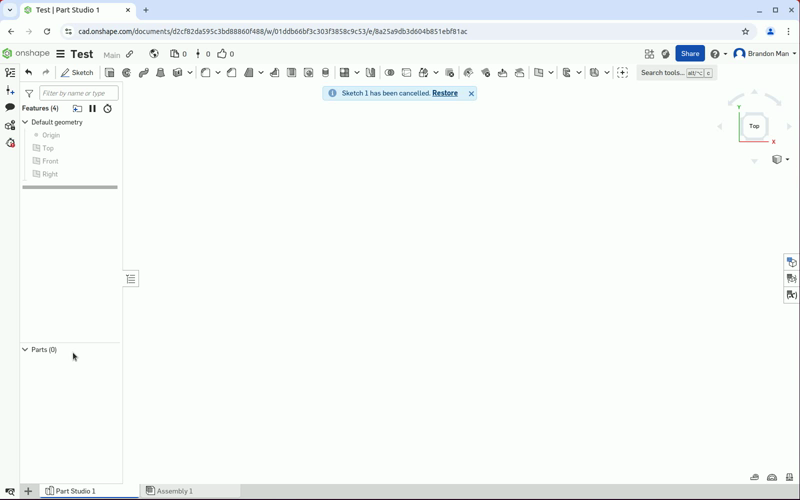
key(up)
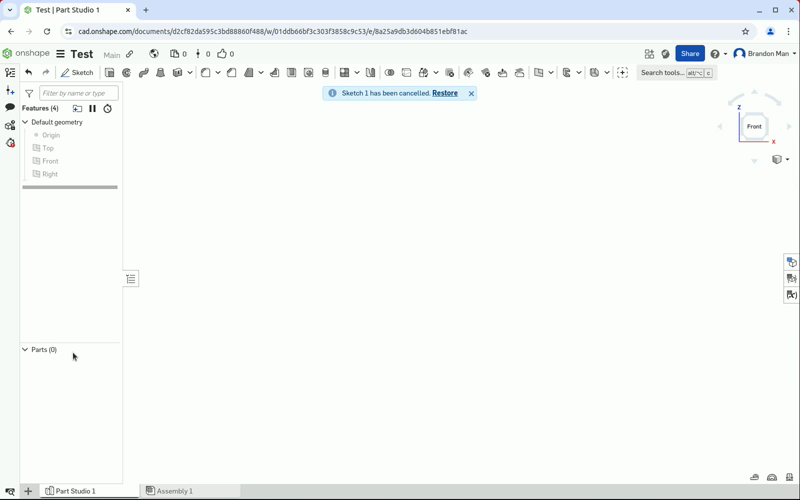
key_up(shift)
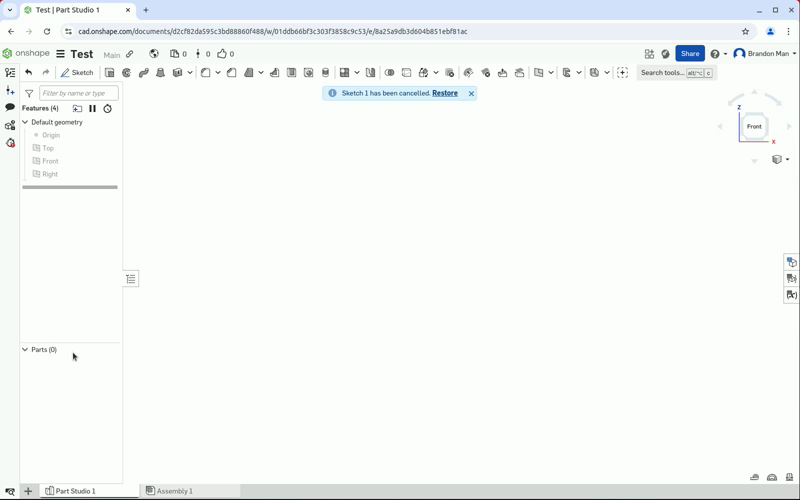
mouse_move(73, 352)
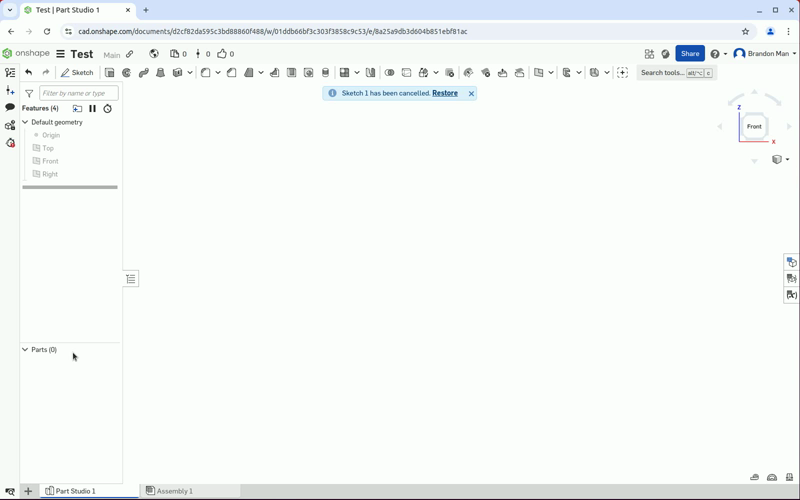
key(shift+y)
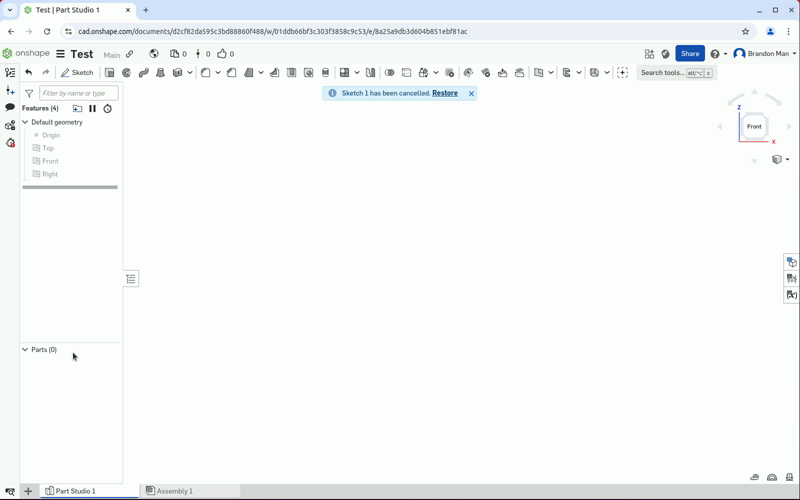
key(shift+s)
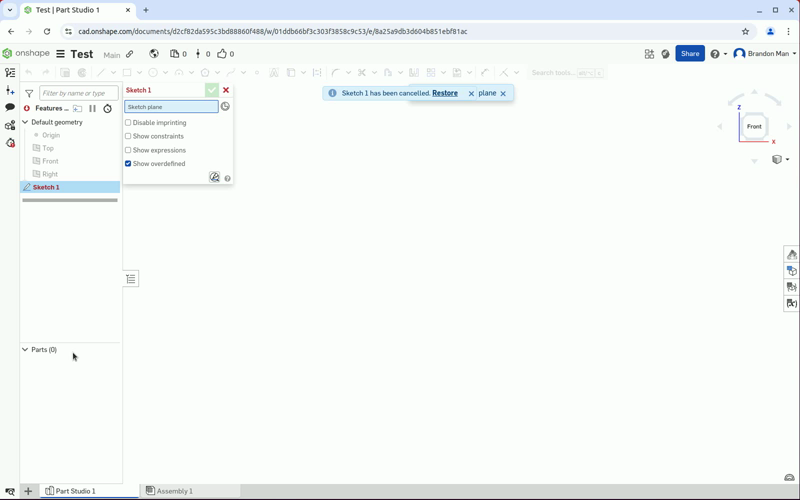
mouse_move(73, 163)
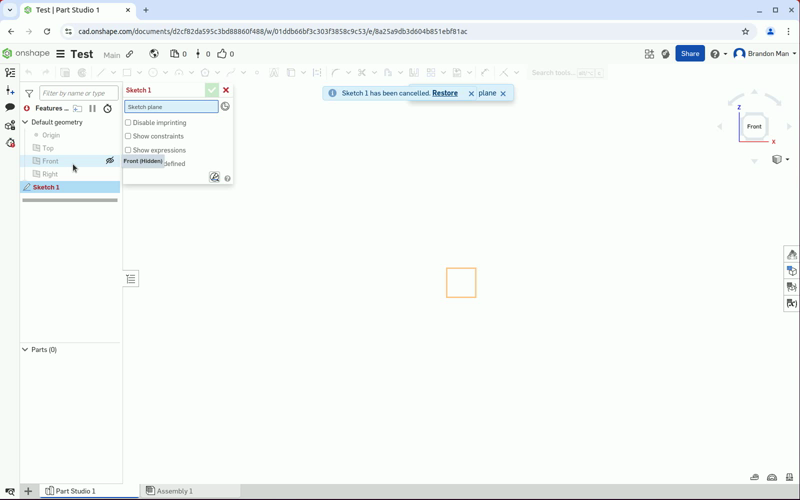
click(73, 163)
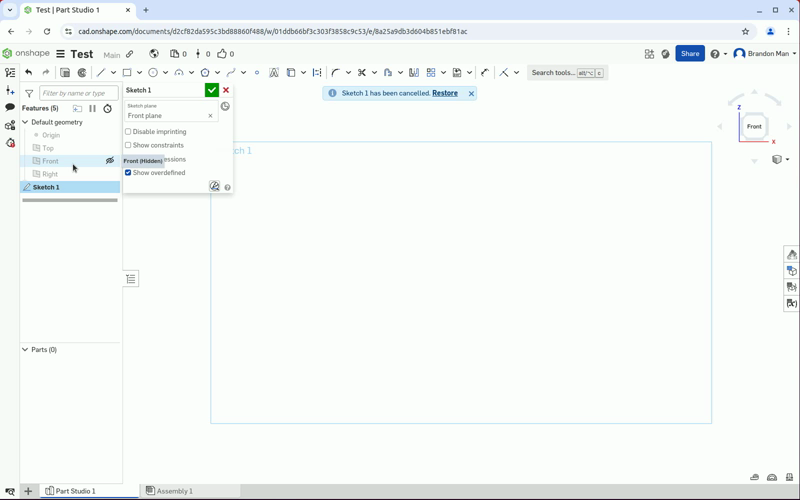
mouse_move(73, 352)
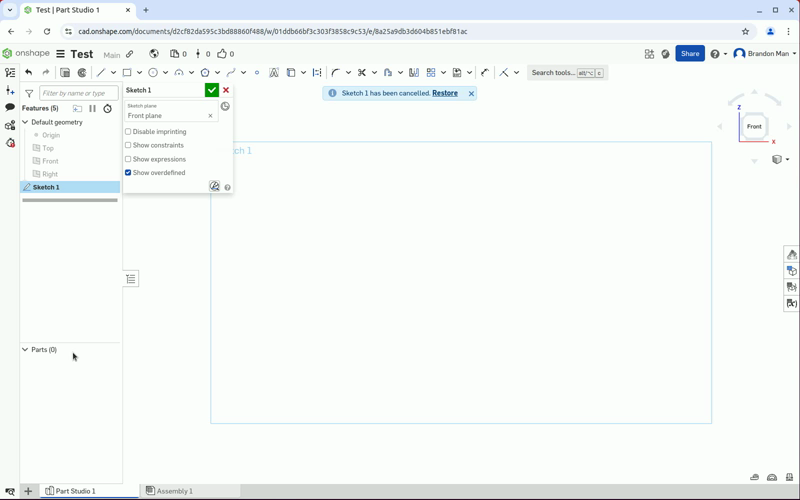
key(y)
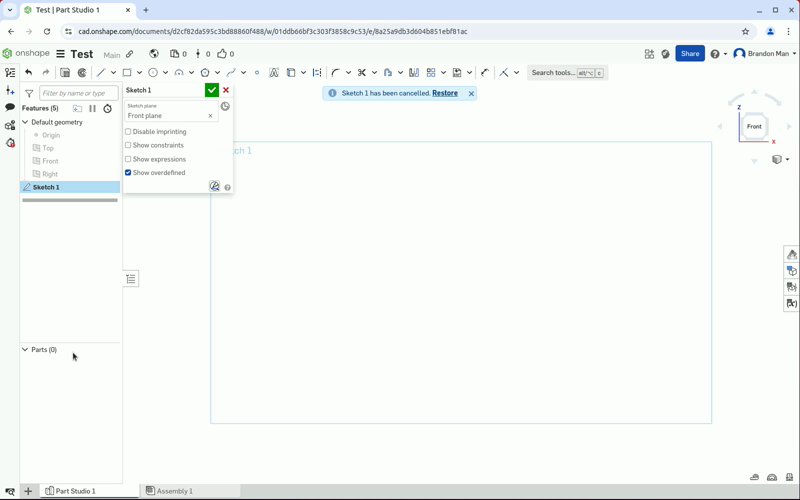
key(l)
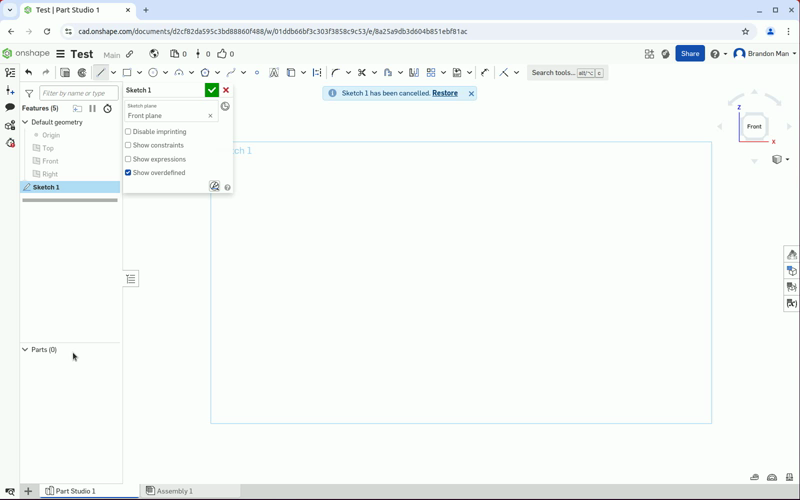
key_down(shift)
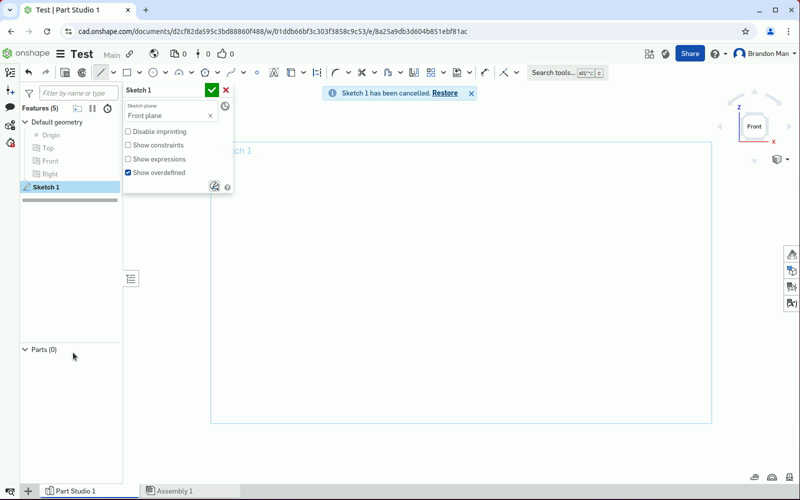
mouse_move(412, 246)
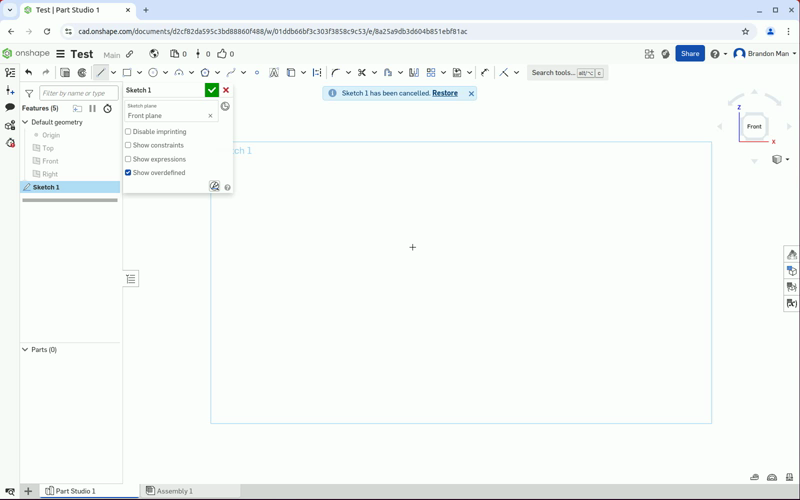
click(412, 246)
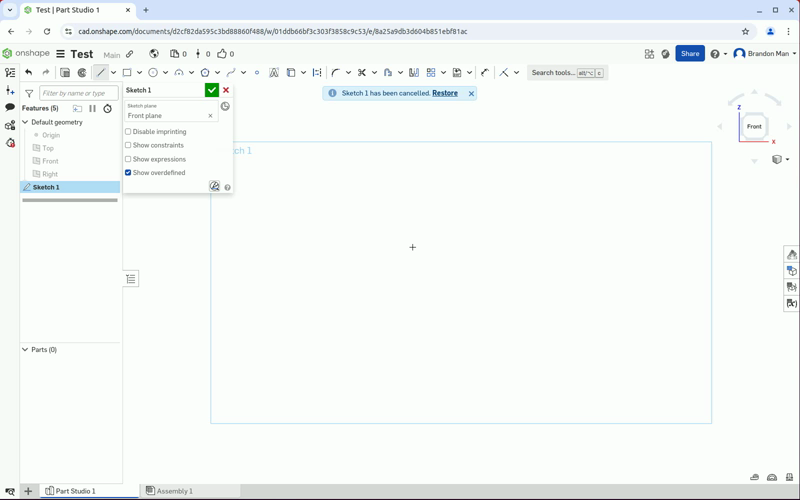
key_up(shift)
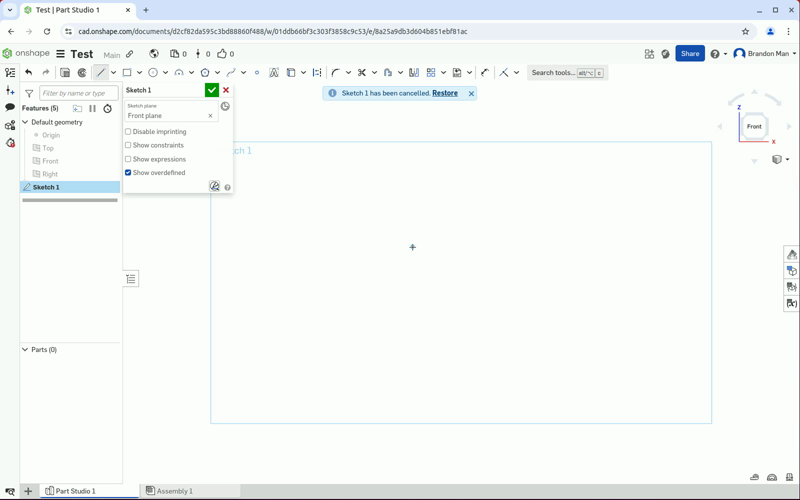
key_down(shift)
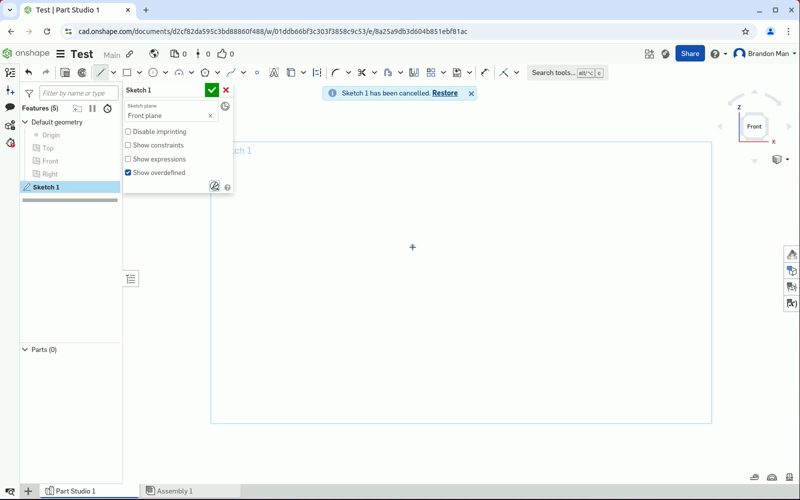
mouse_move(486, 260)
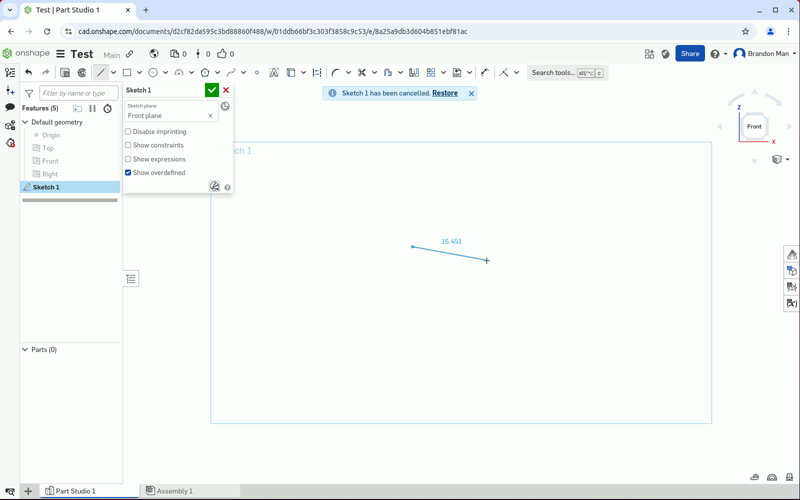
click(486, 260)
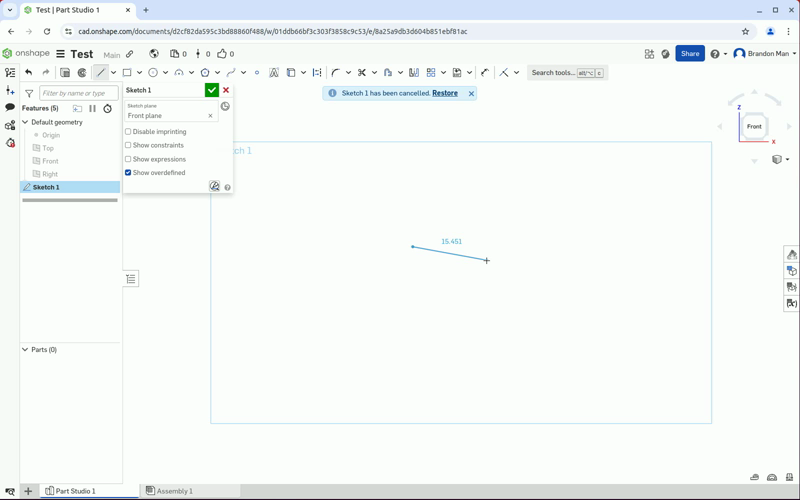
key_up(shift)
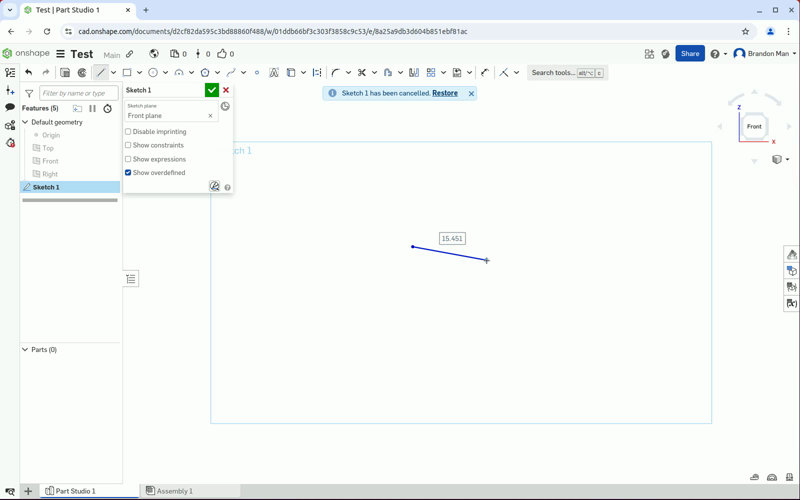
key(esc)
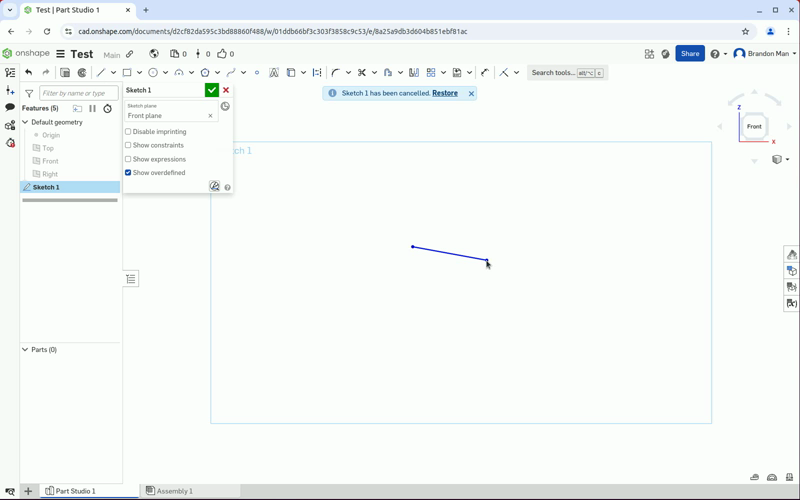
key(a)
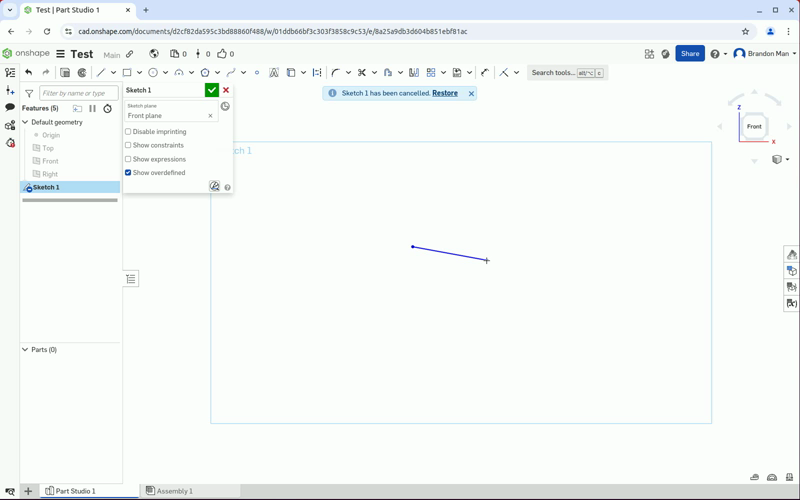
mouse_move(486, 260)
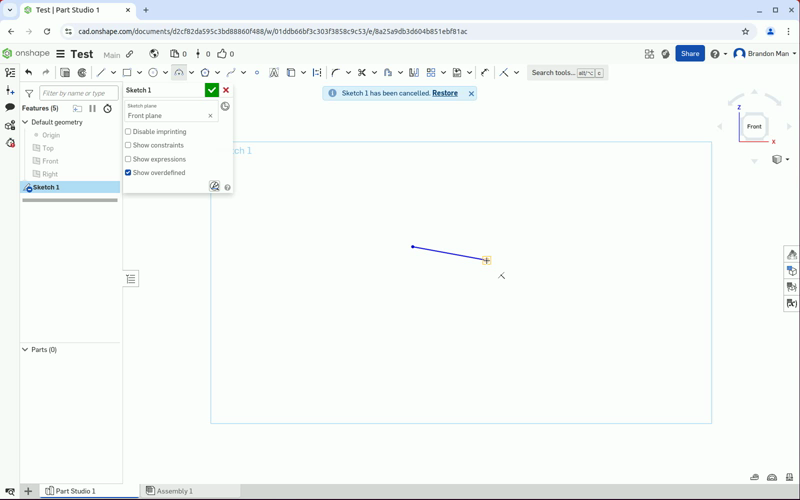
click(486, 260)
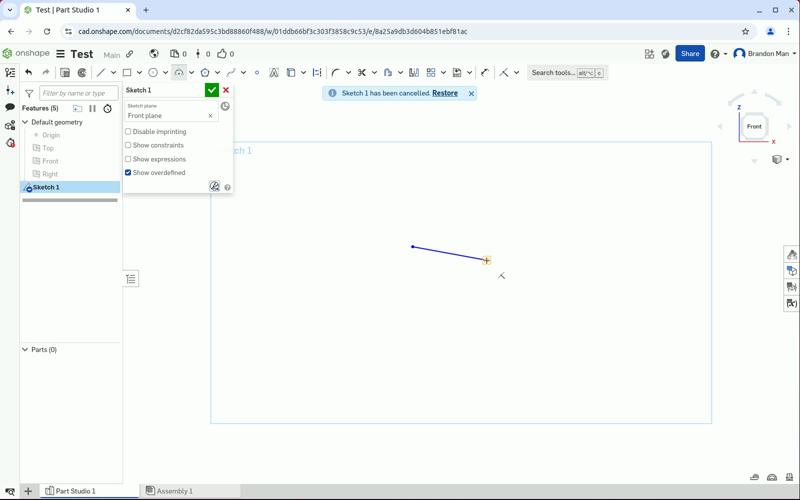
key_down(shift)
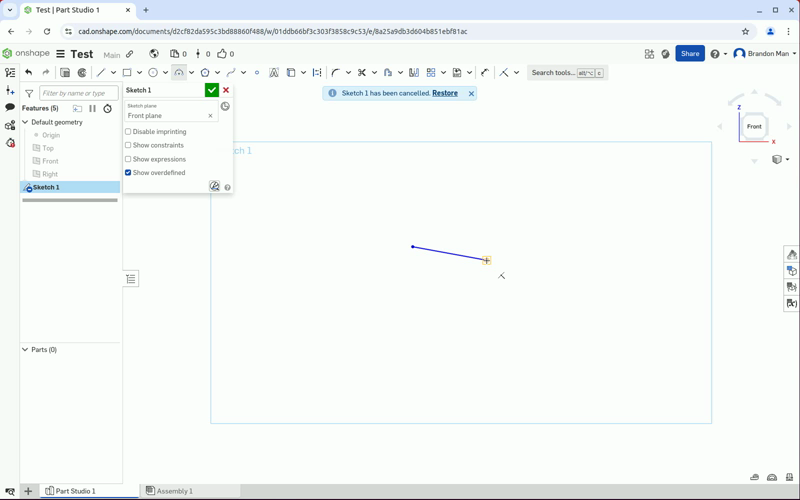
mouse_move(495, 221)
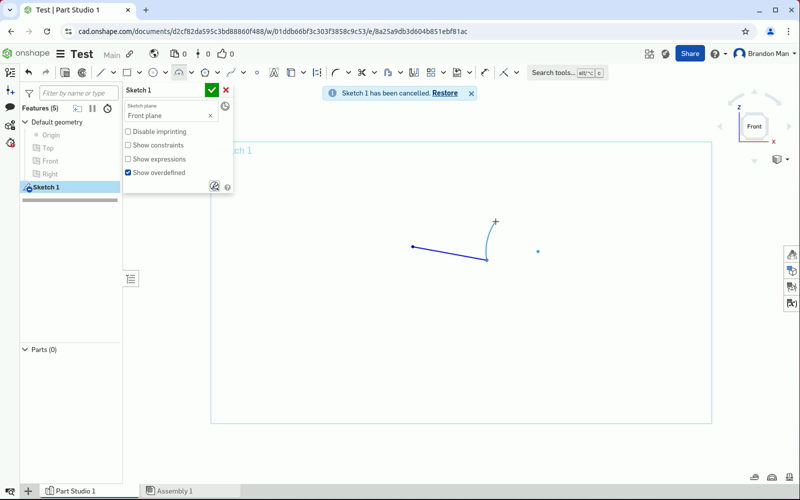
click(495, 221)
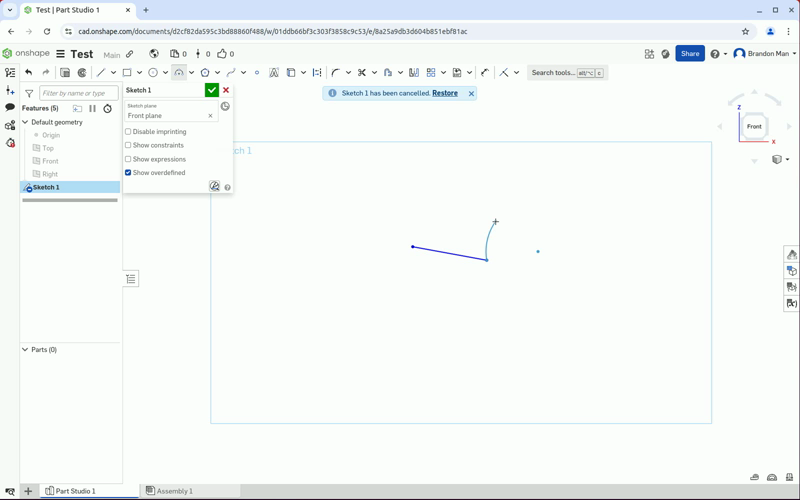
mouse_move(490, 240)
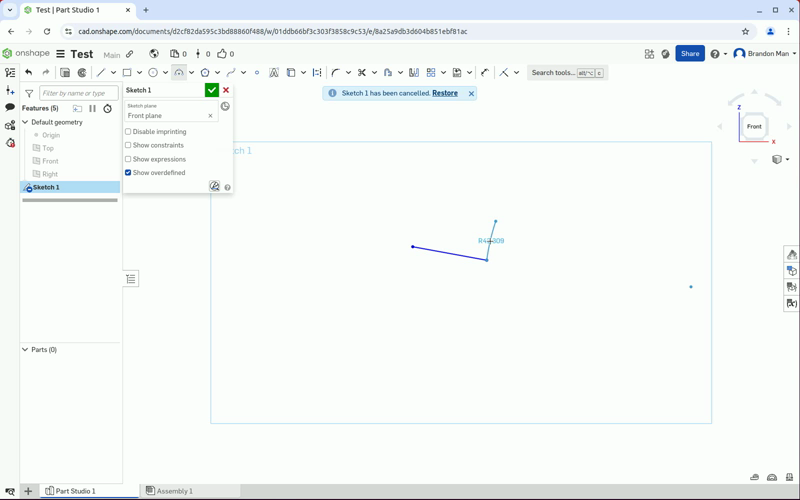
click(490, 240)
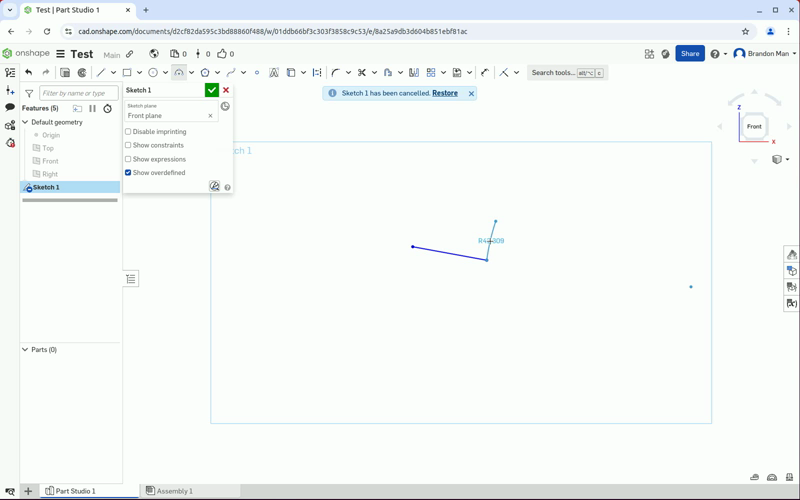
key_up(shift)
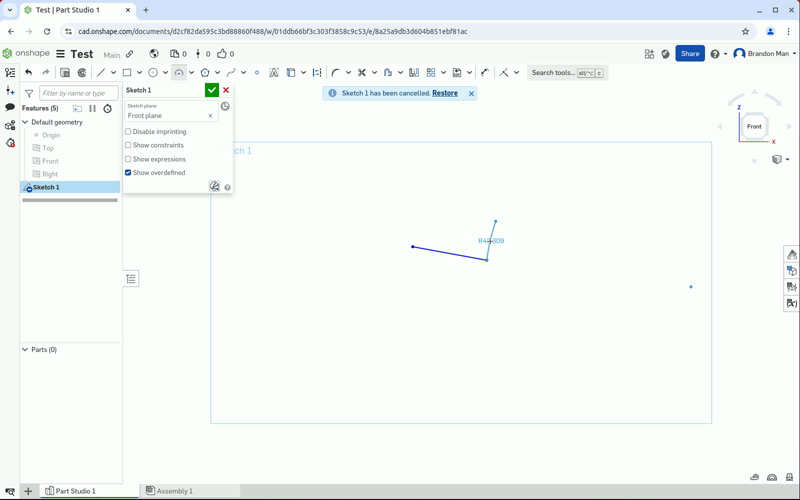
mouse_move(495, 221)
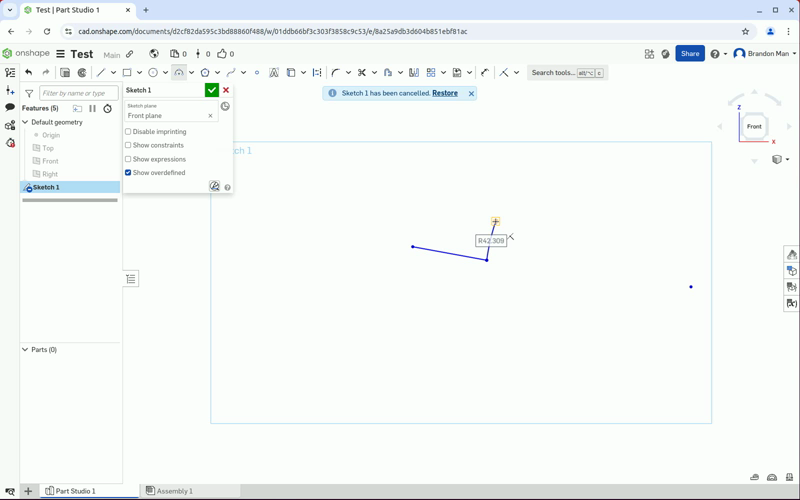
click(495, 221)
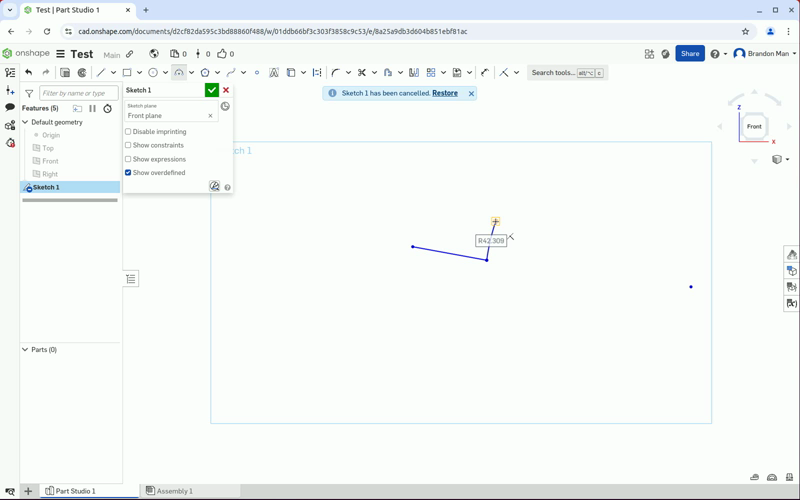
key_down(shift)
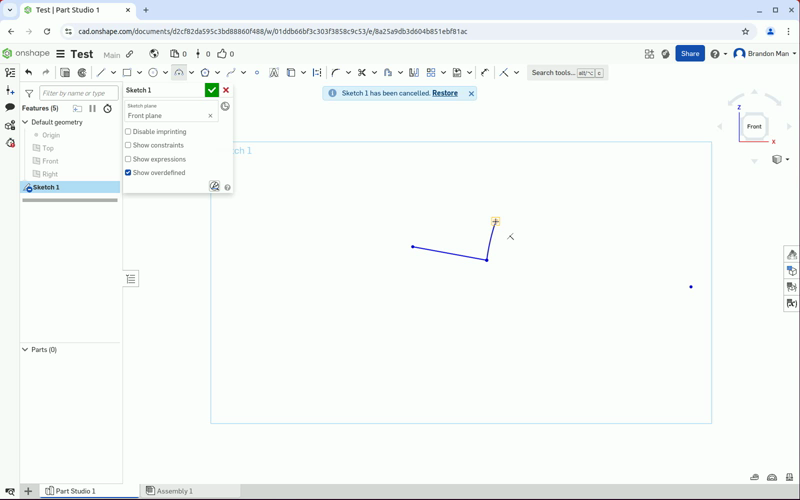
mouse_move(426, 195)
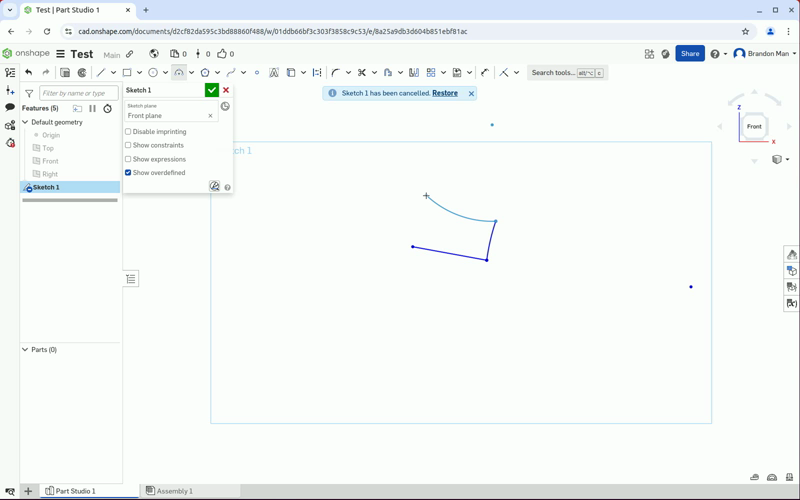
click(426, 195)
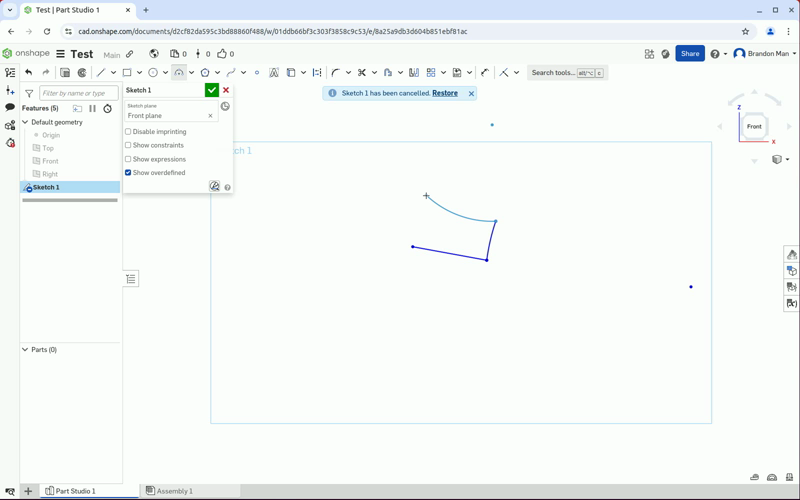
mouse_move(474, 173)
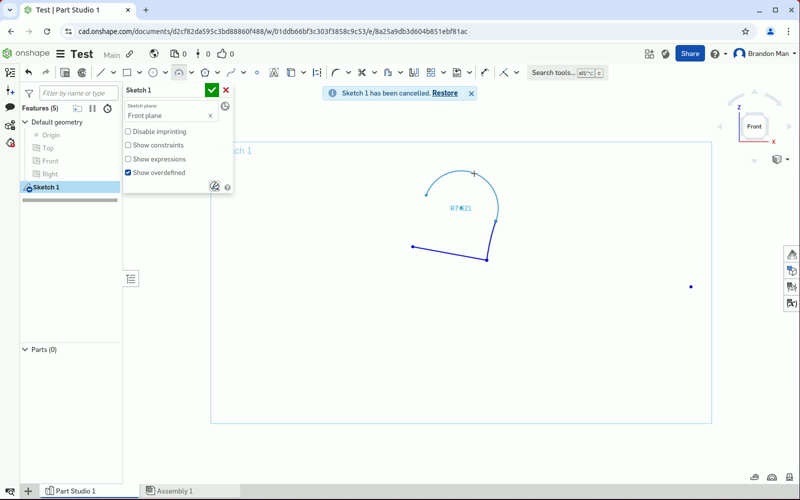
click(474, 173)
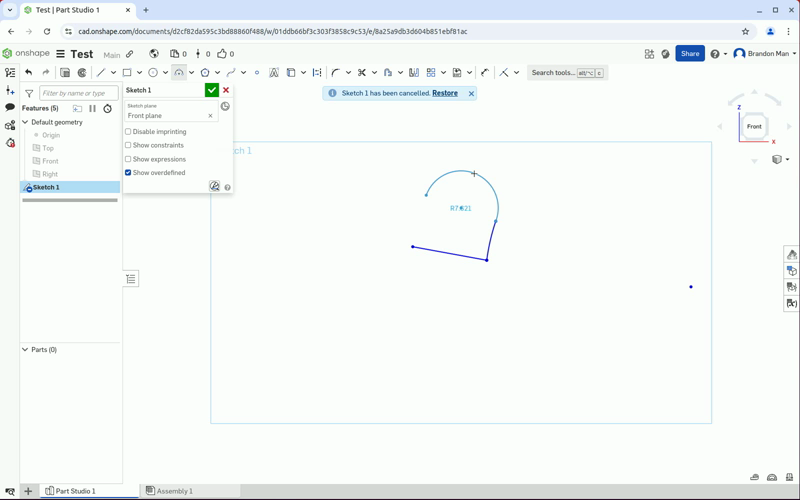
key_up(shift)
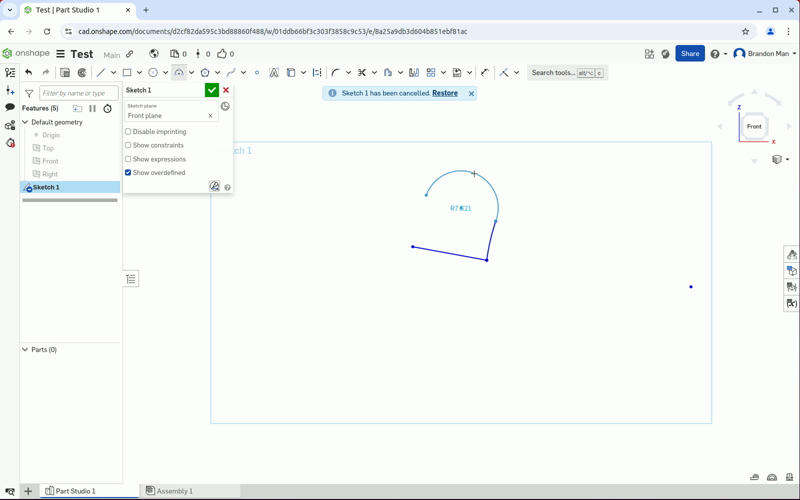
mouse_move(426, 195)
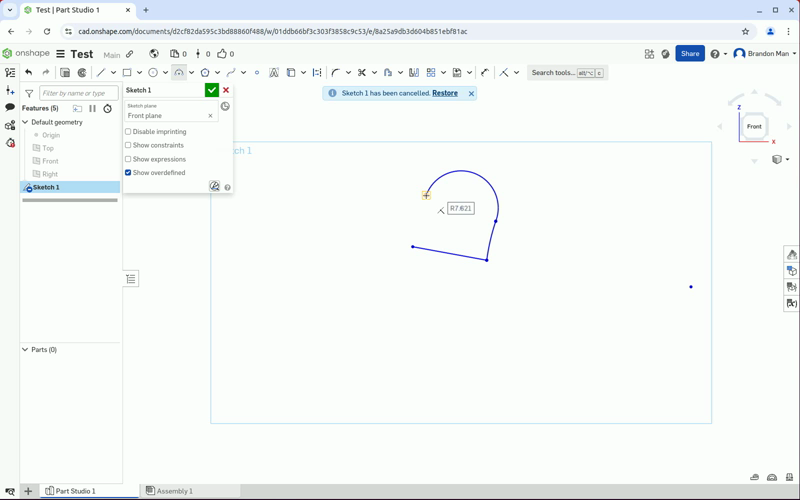
click(426, 195)
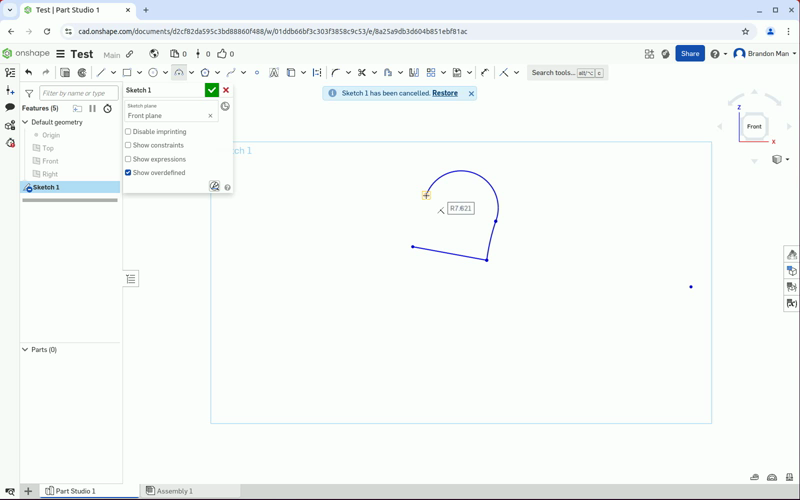
mouse_move(412, 246)
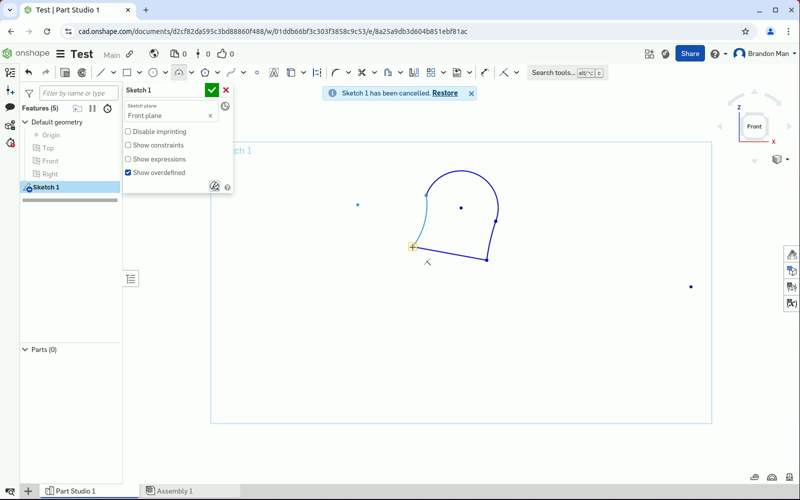
click(412, 246)
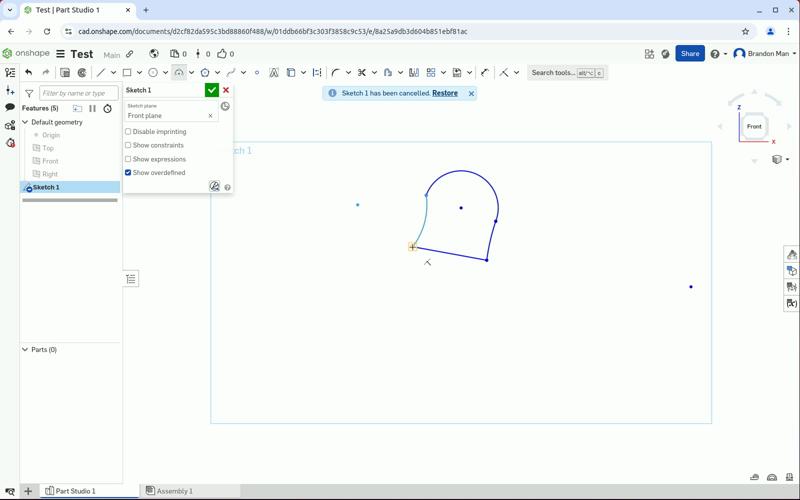
key_down(shift)
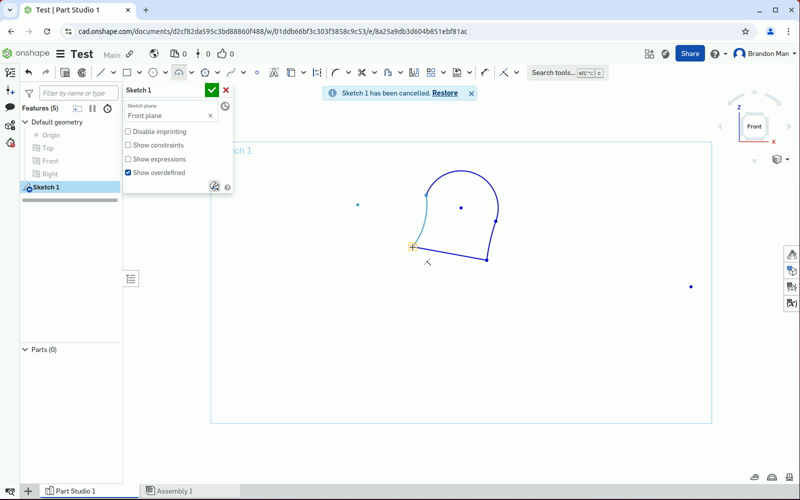
mouse_move(418, 220)
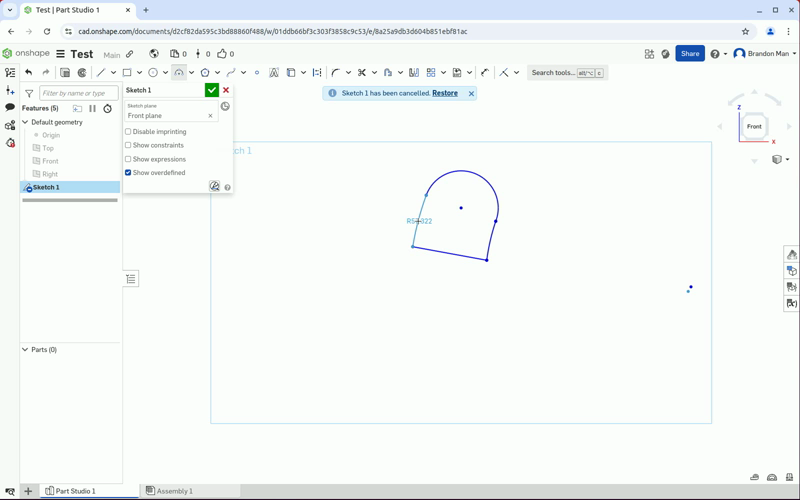
click(418, 220)
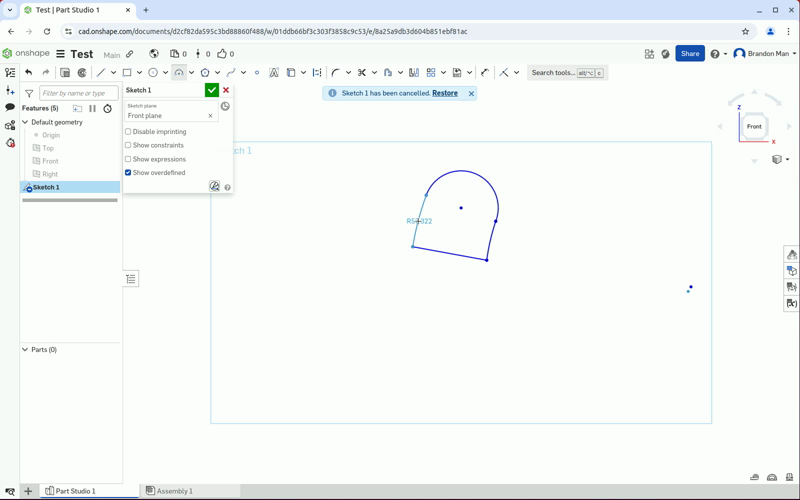
key_up(shift)
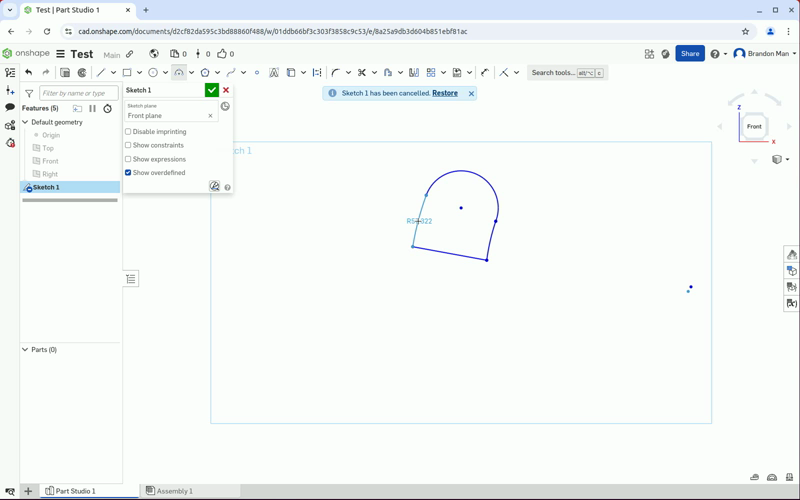
key(esc)
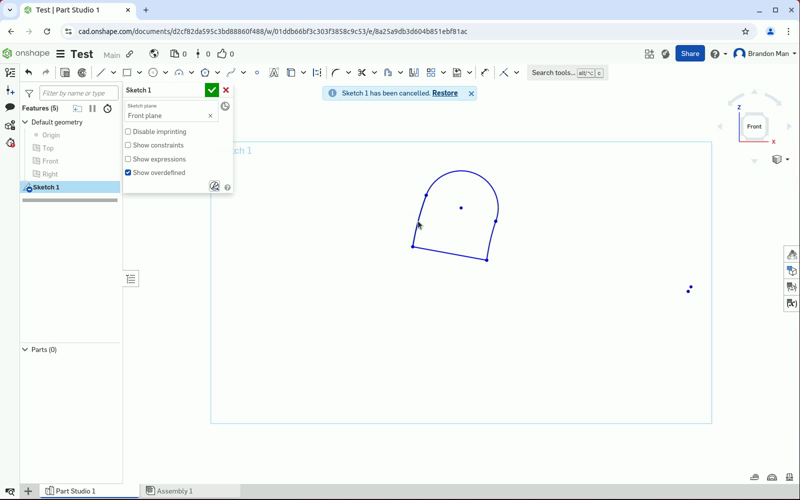
key(c)
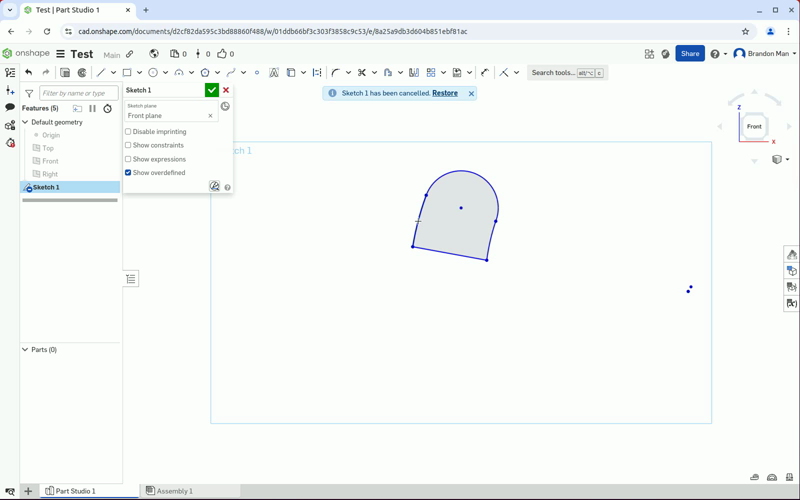
key_down(shift)
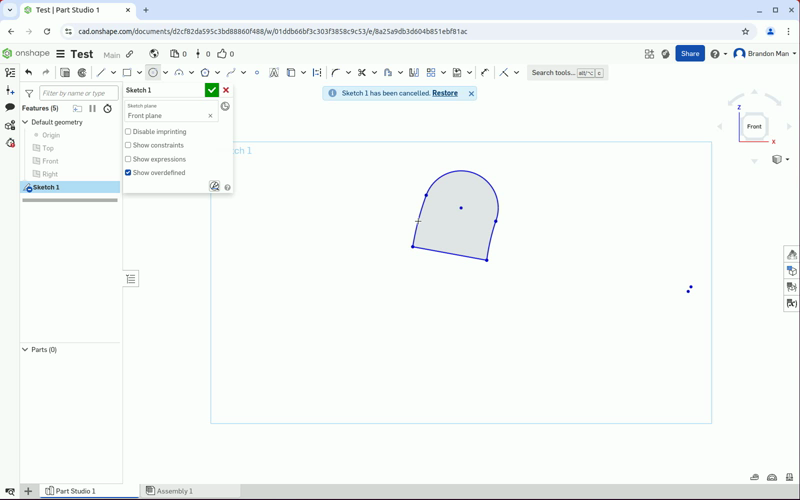
mouse_move(461, 208)
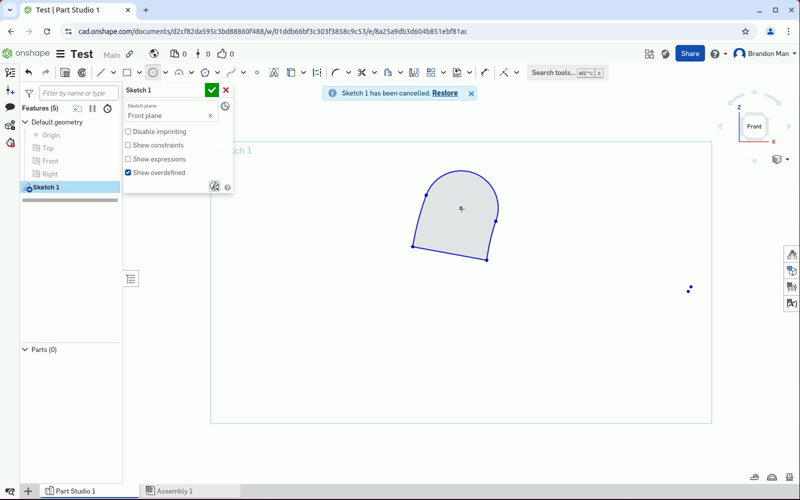
scroll(6)
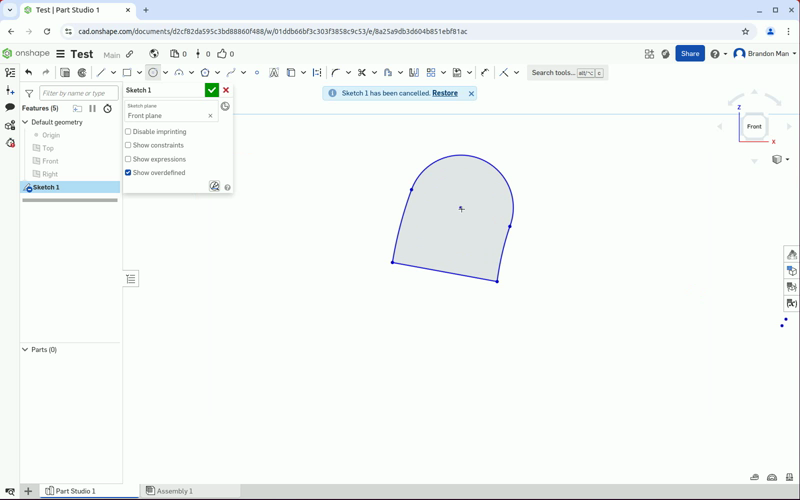
scroll(6)
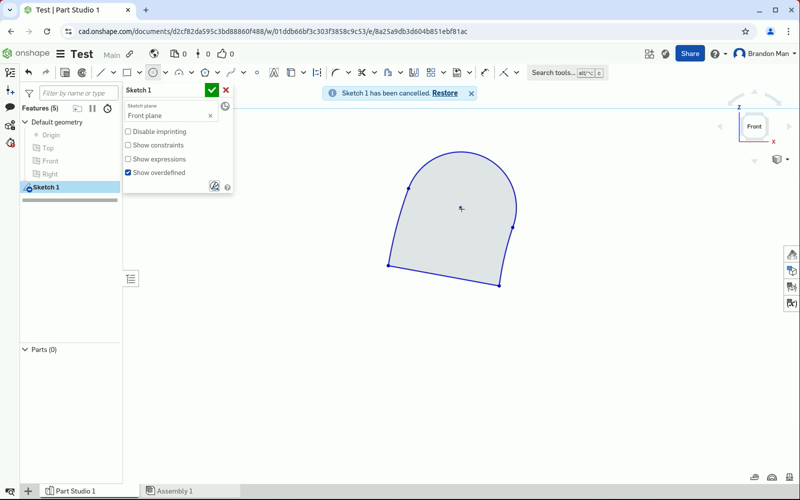
scroll(6)
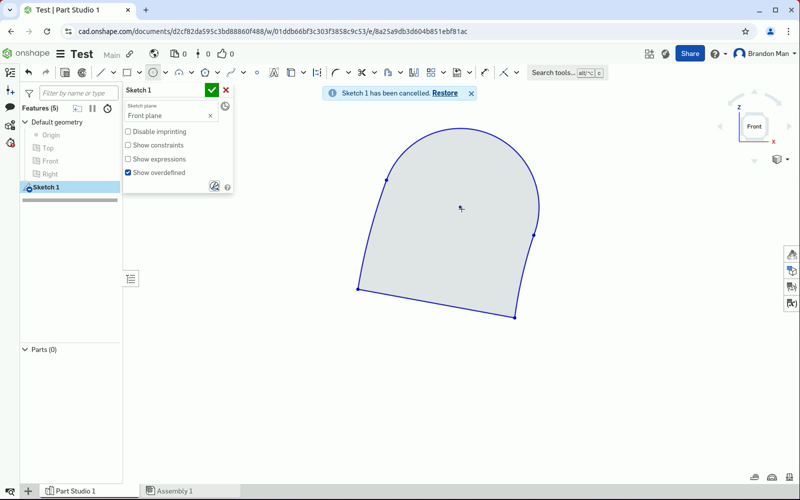
scroll(6)
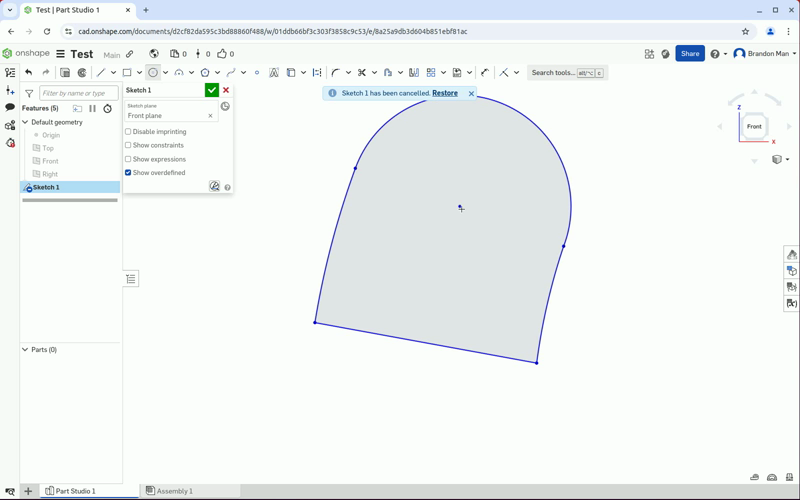
scroll(6)
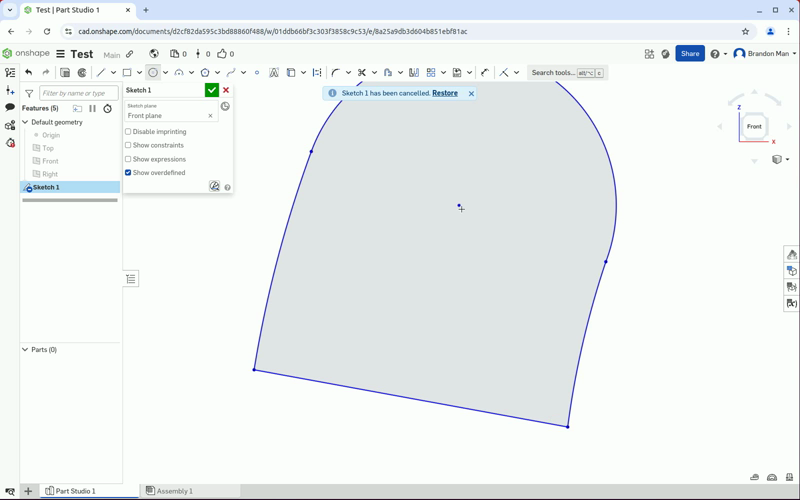
scroll(6)
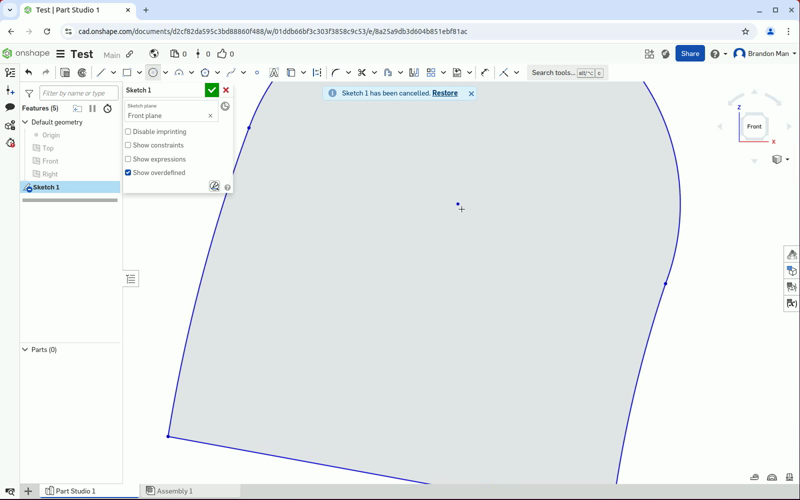
scroll(6)
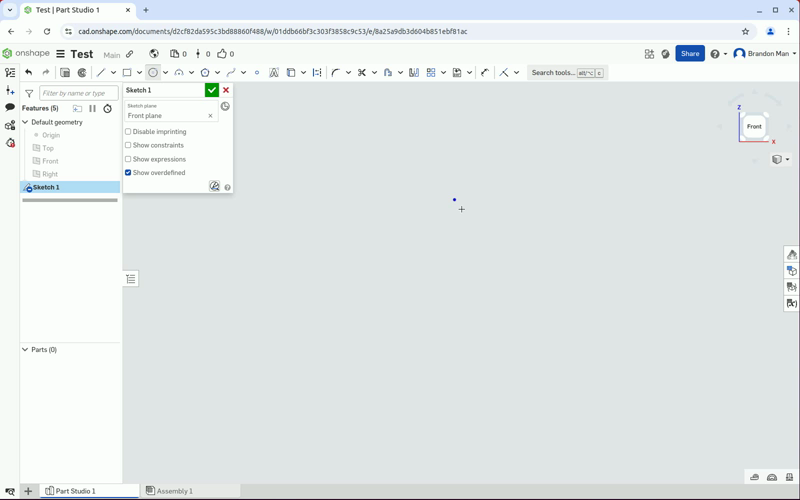
click(461, 208)
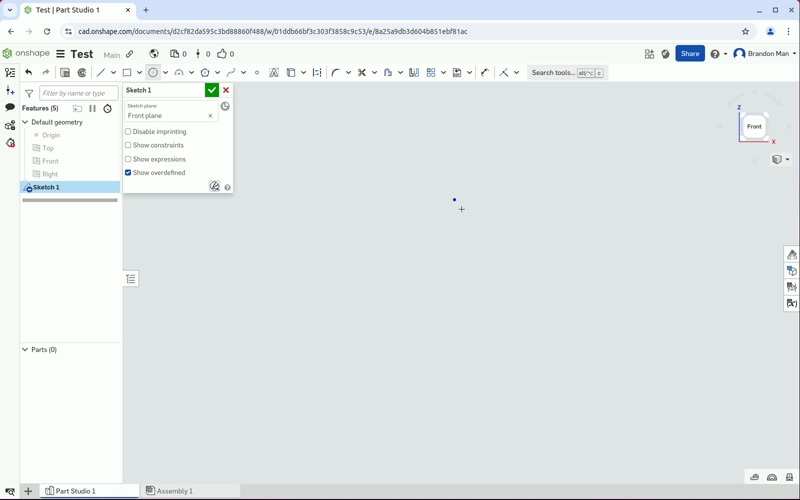
scroll(-6)
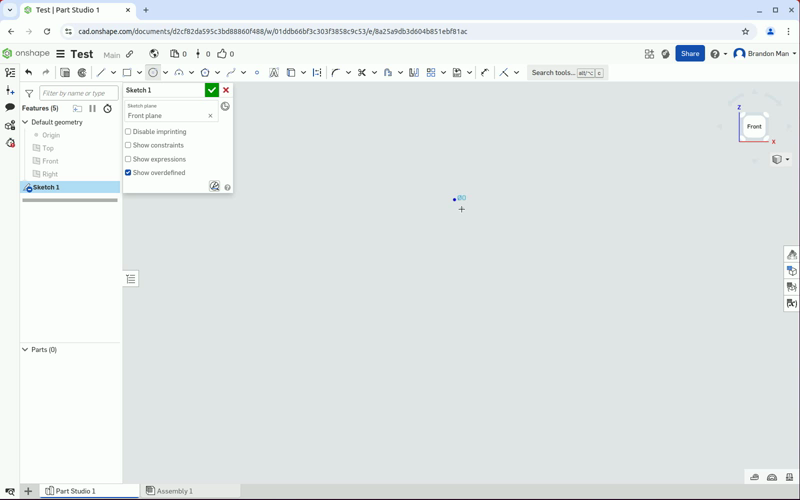
scroll(-6)
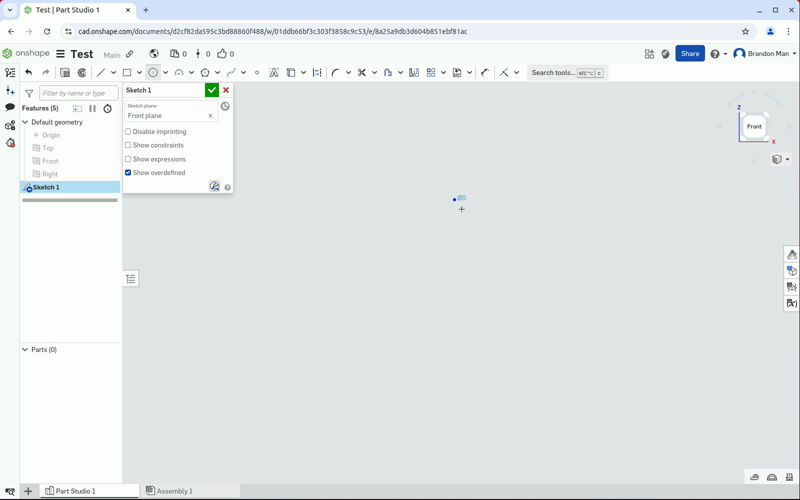
scroll(-6)
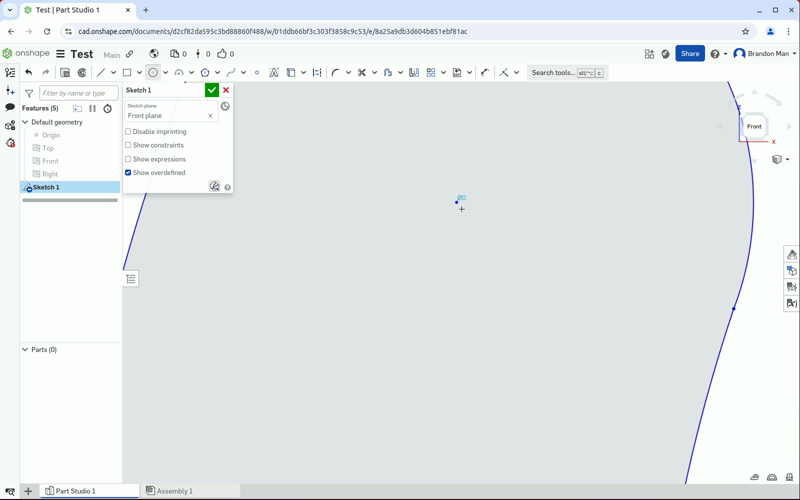
scroll(-6)
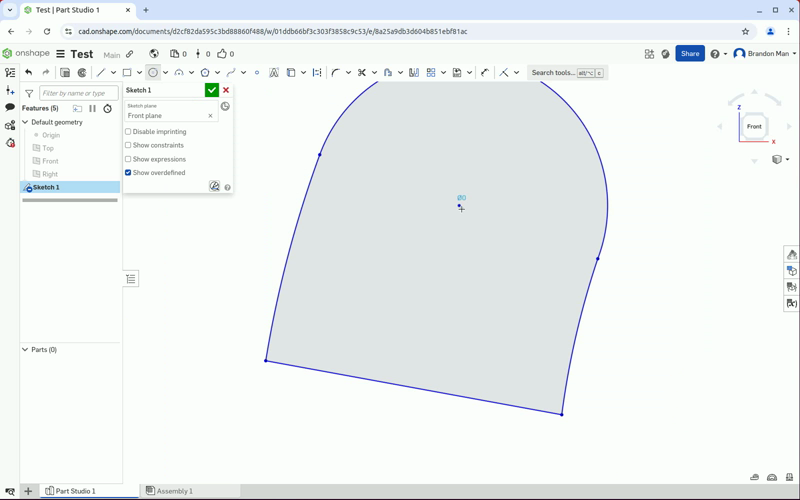
scroll(-6)
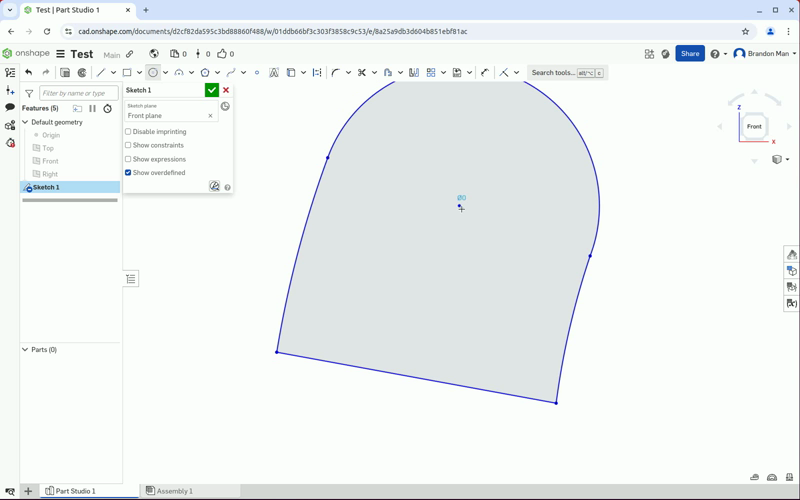
scroll(-6)
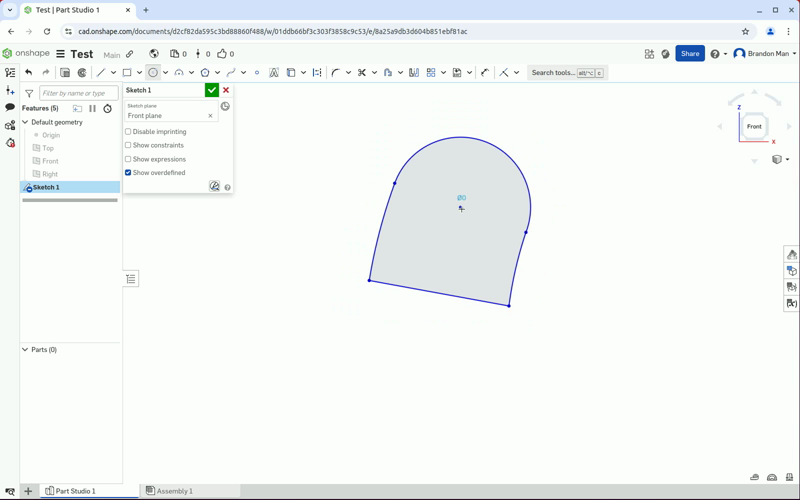
scroll(-6)
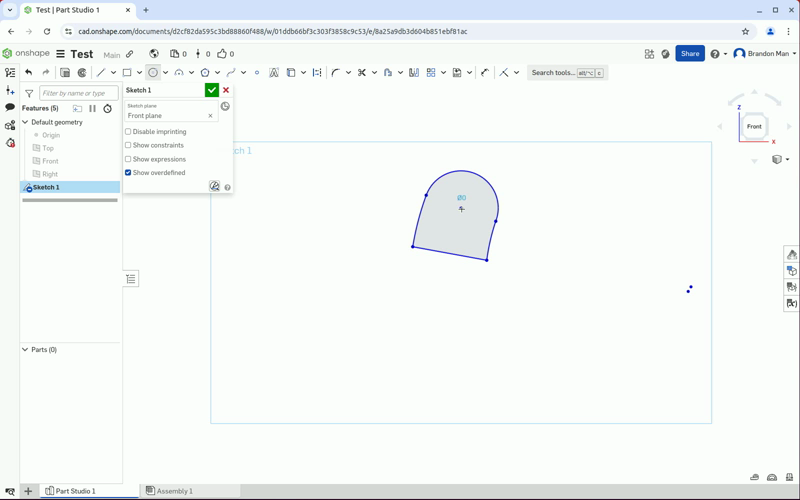
key_up(shift)
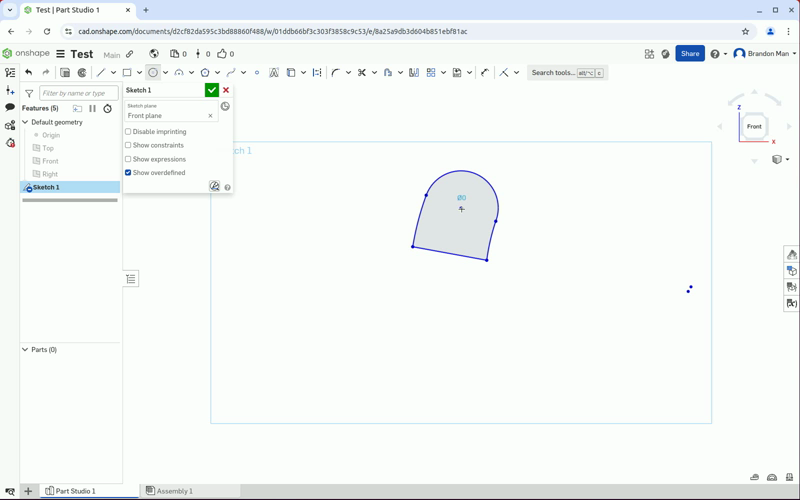
mouse_move(486, 208)
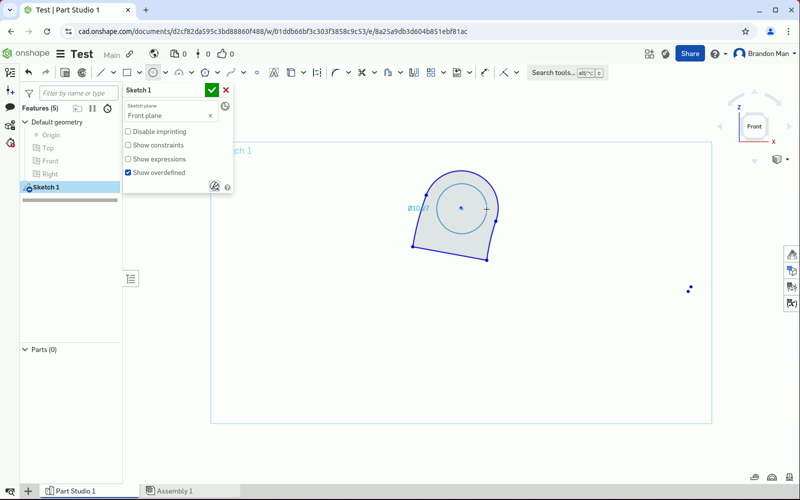
click(486, 208)
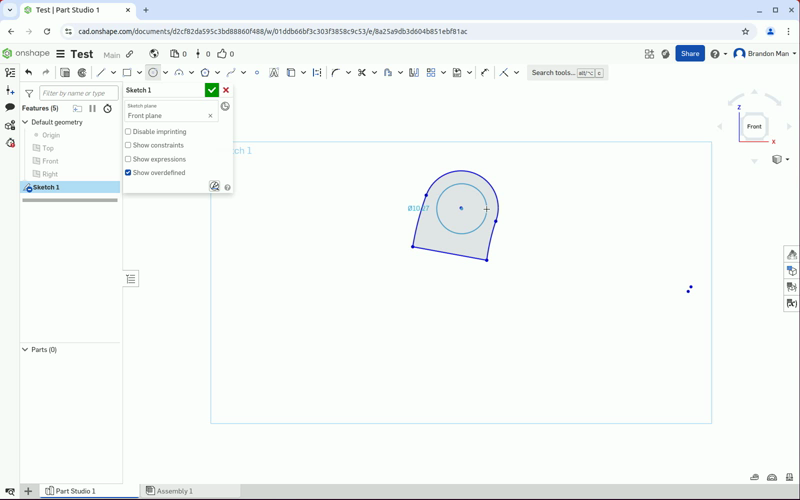
key(esc)
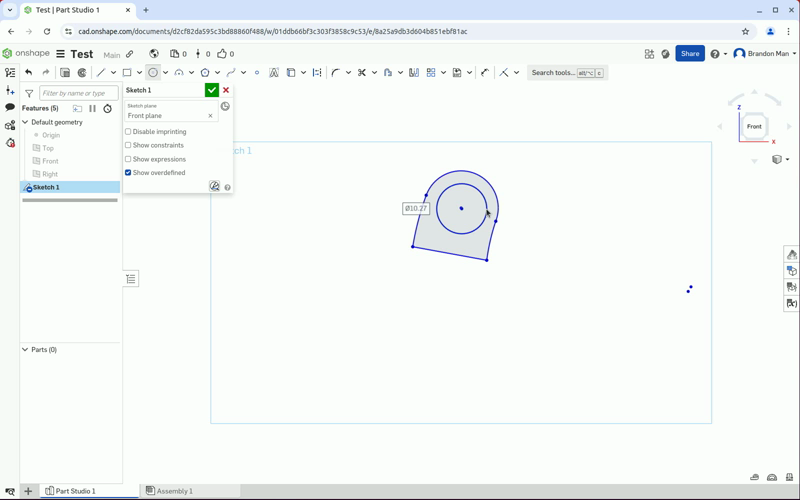
mouse_move(426, 238)
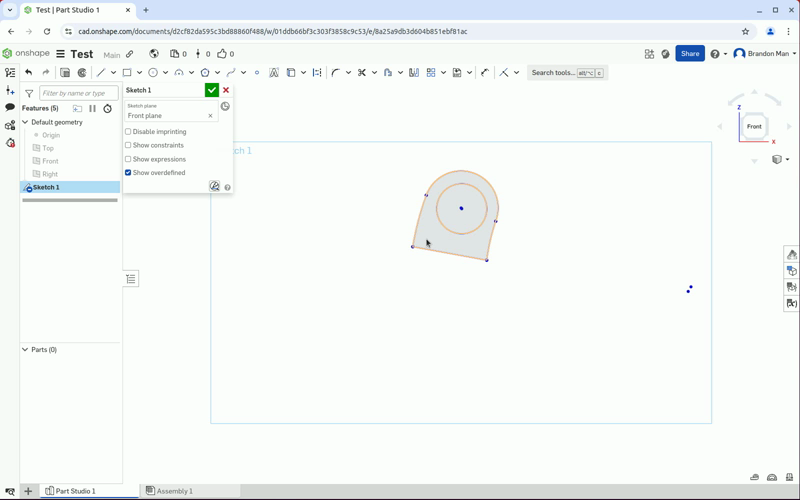
click(426, 238)
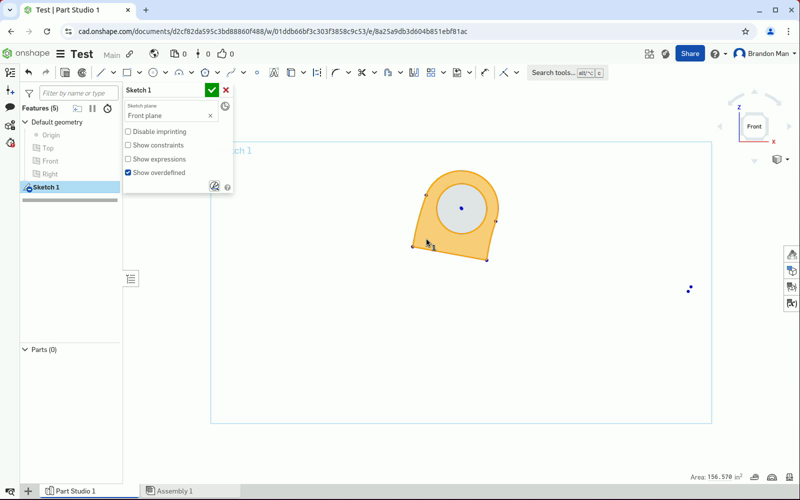
mouse_move(73, 352)
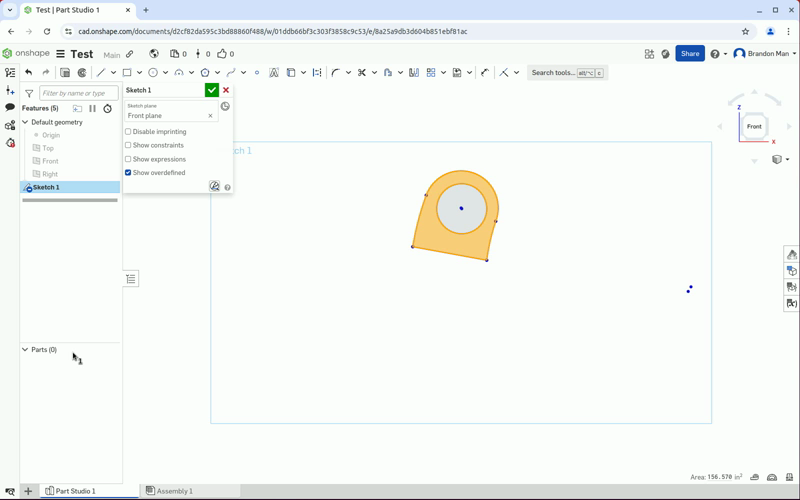
key(shift+y)
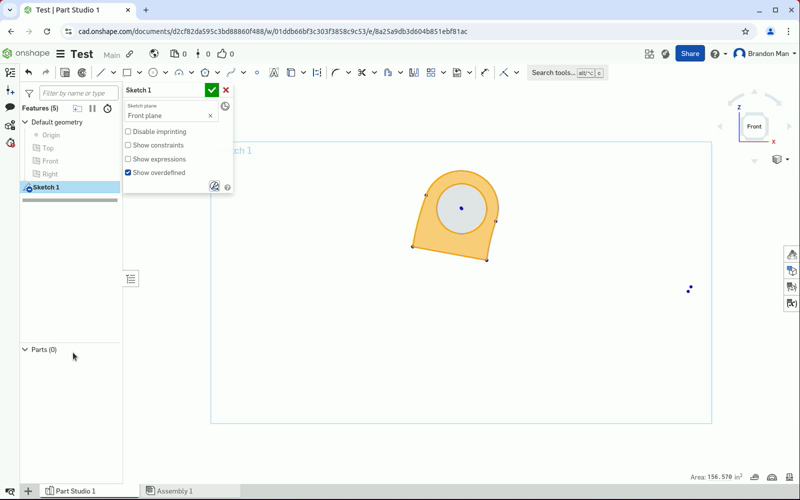
key(shift+e)
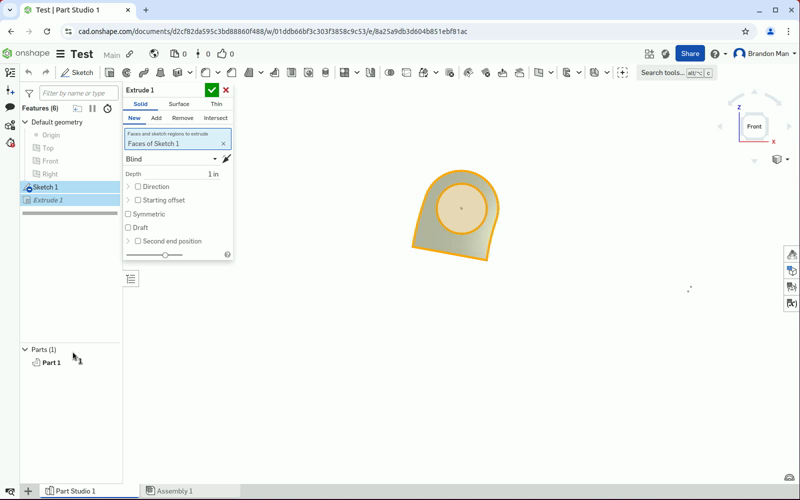
mouse_move(143, 106)
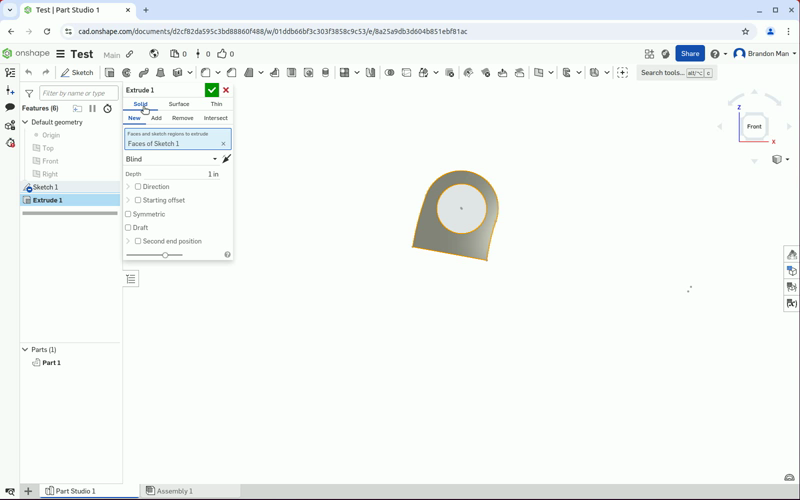
click(143, 106)
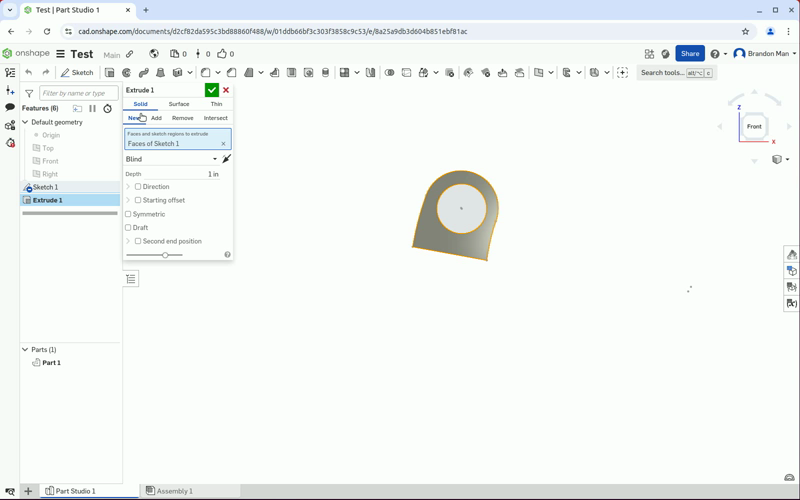
mouse_move(137, 120)
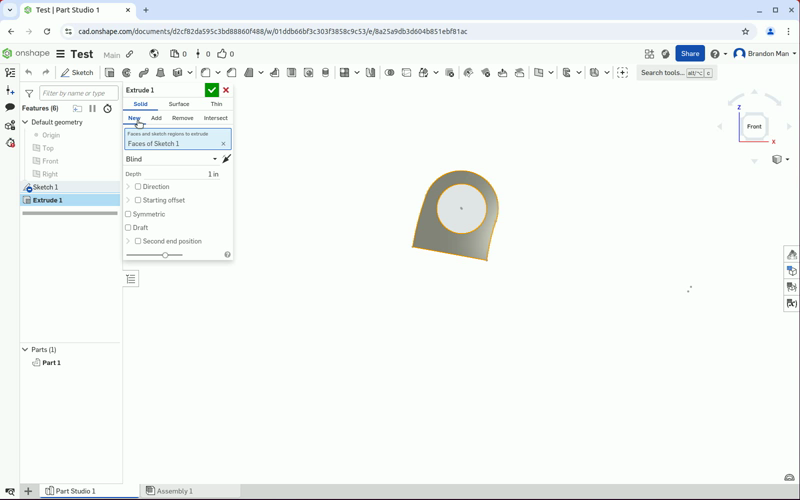
click(137, 120)
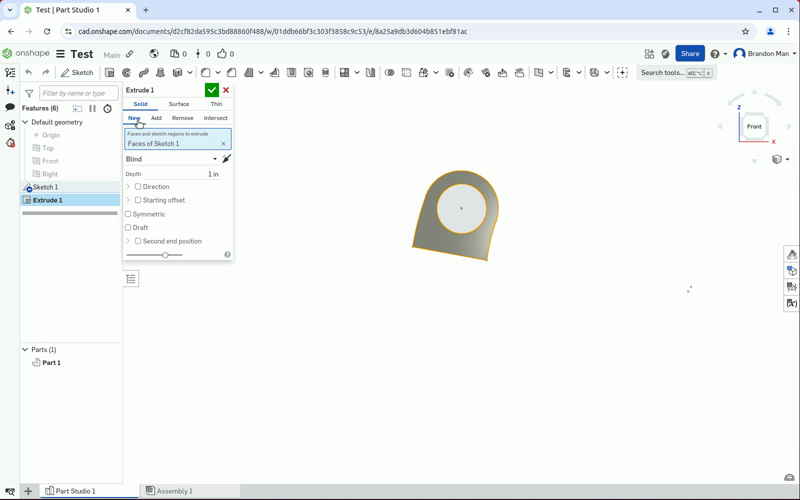
key(tab, 4)
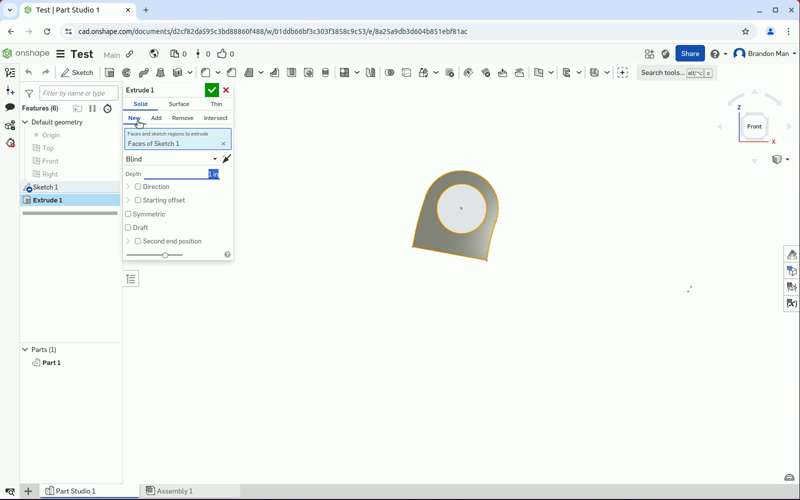
text(25.516)
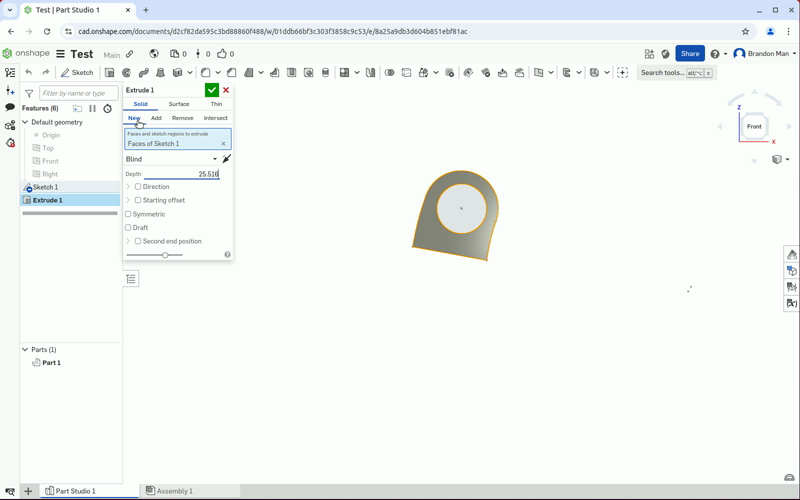
key(tab, 3)
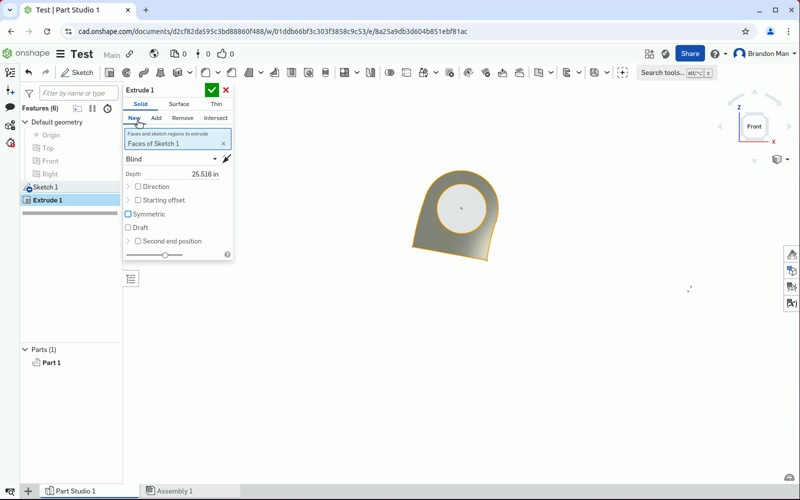
key(space)
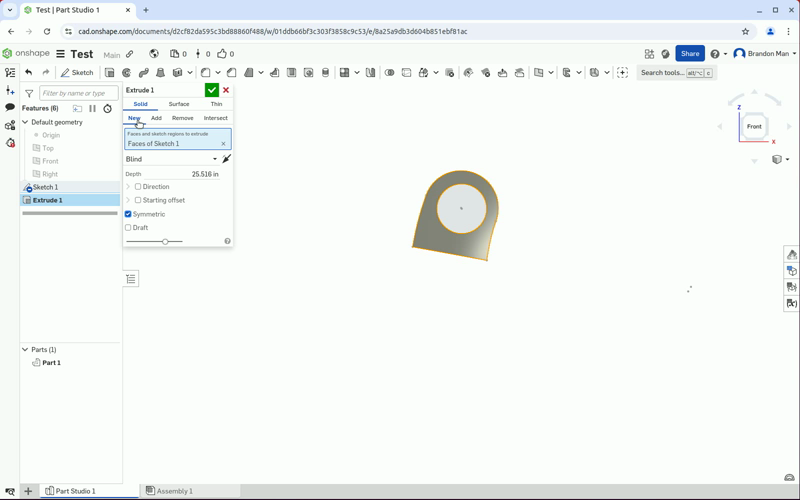
key(enter)
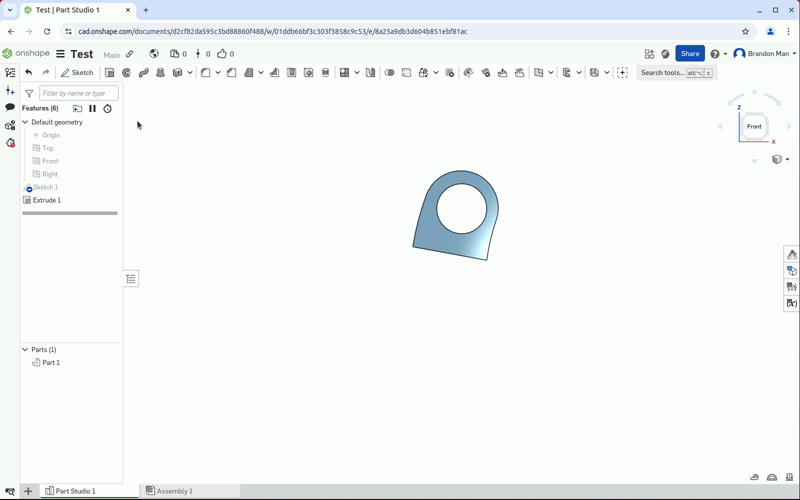
key(shift+h)
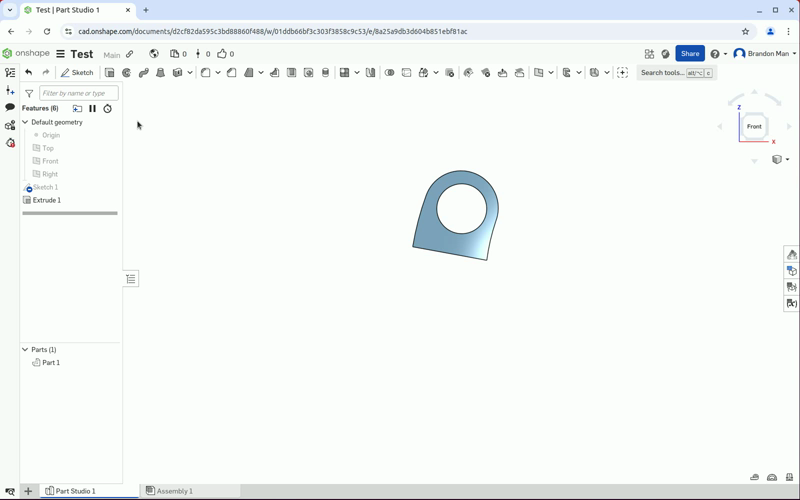
key(shift+h)
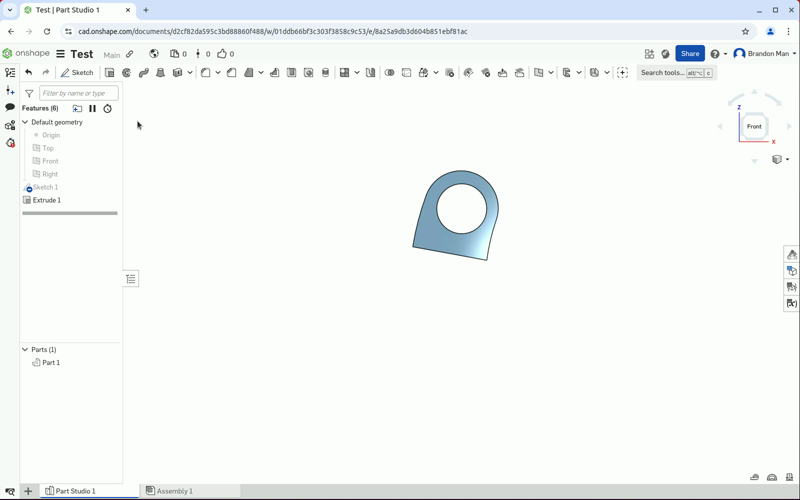
mouse_move(73, 189)
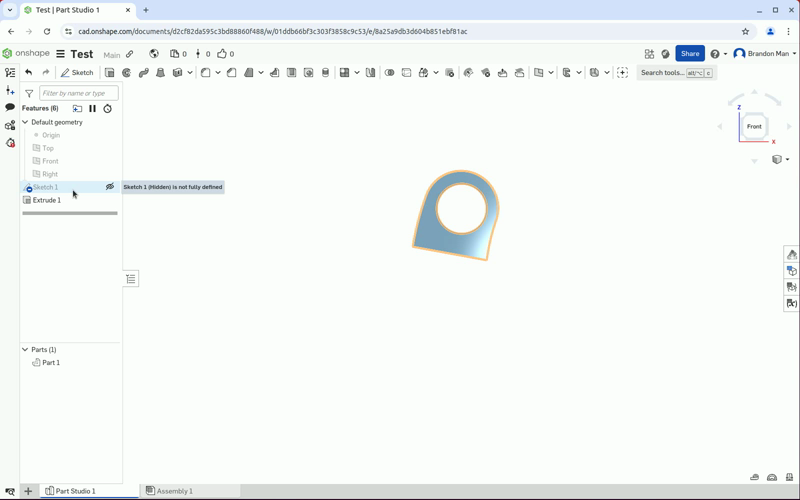
click(73, 189)
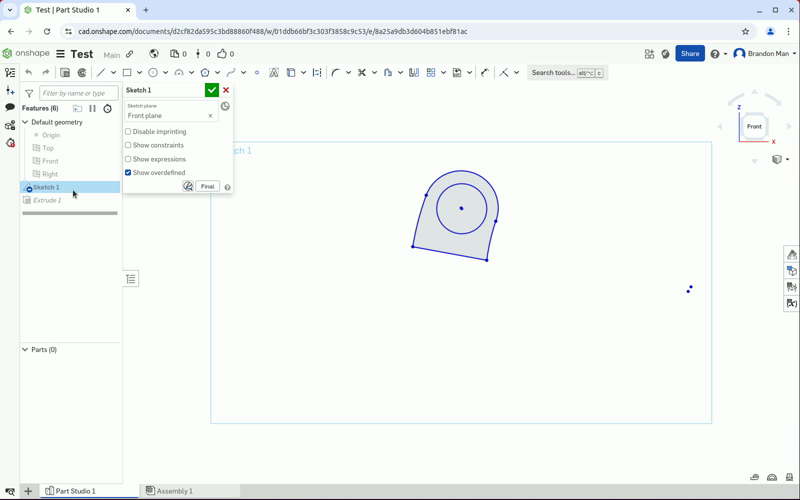
mouse_move(229, 92)
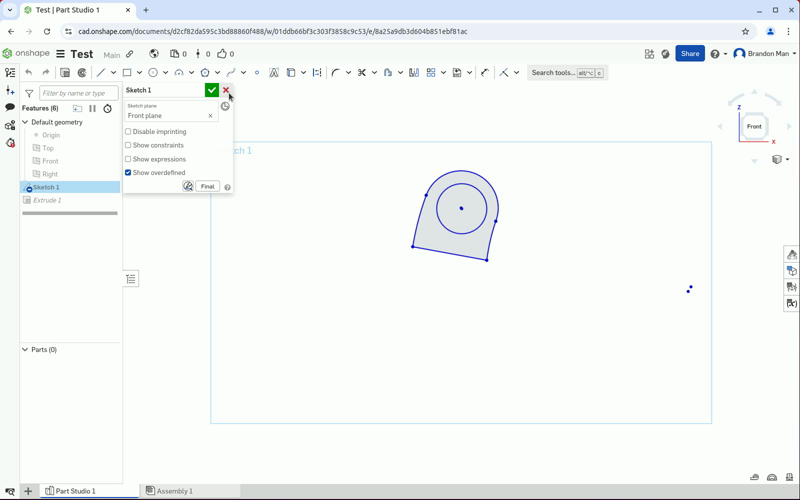
click(229, 92)
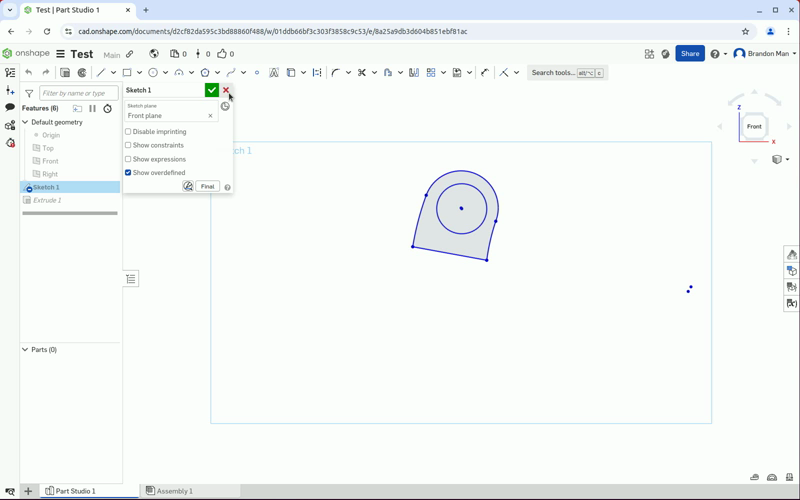
key(shift+s)
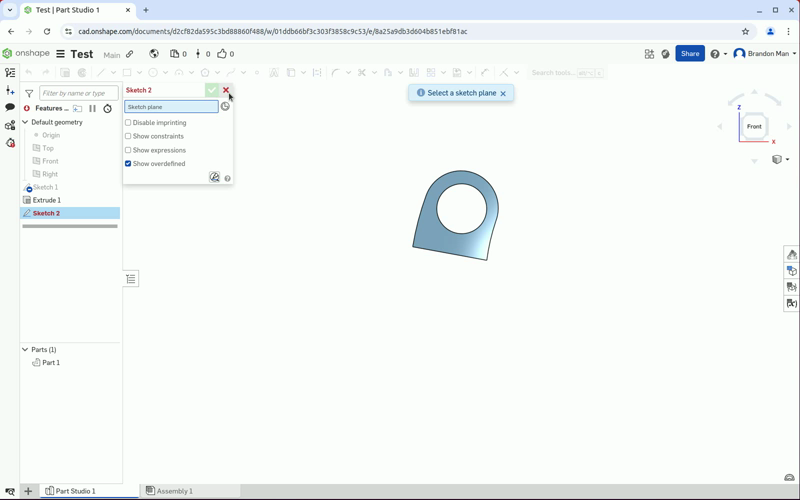
mouse_move(73, 163)
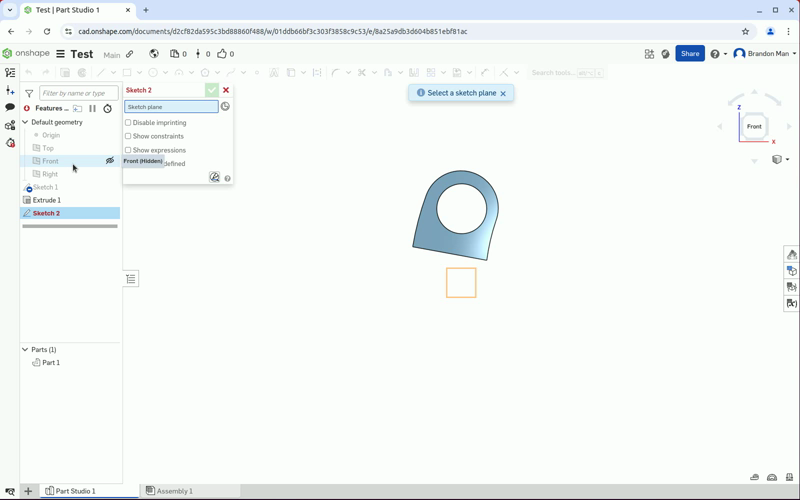
click(73, 163)
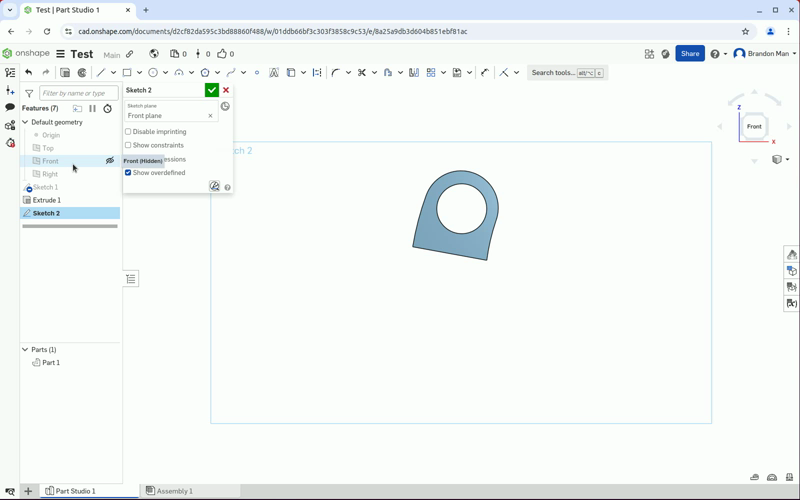
mouse_move(73, 352)
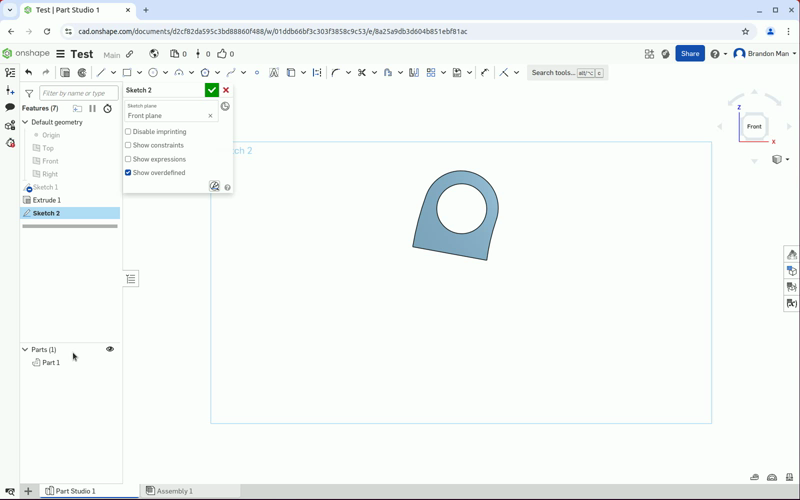
key(y)
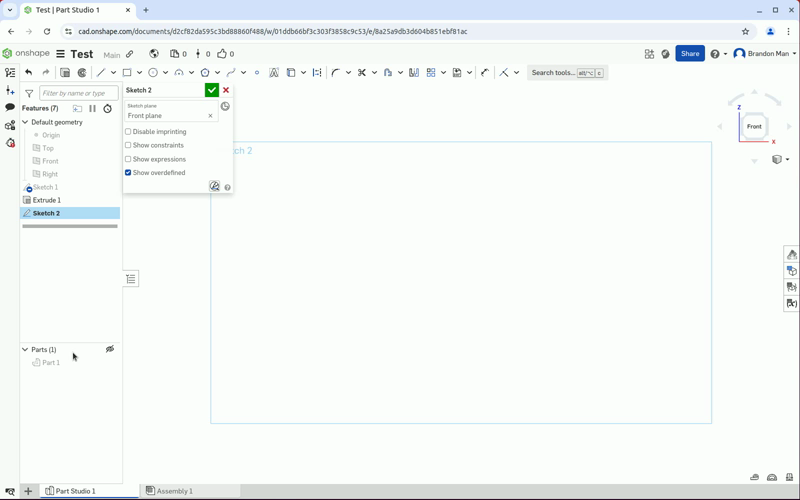
key(a)
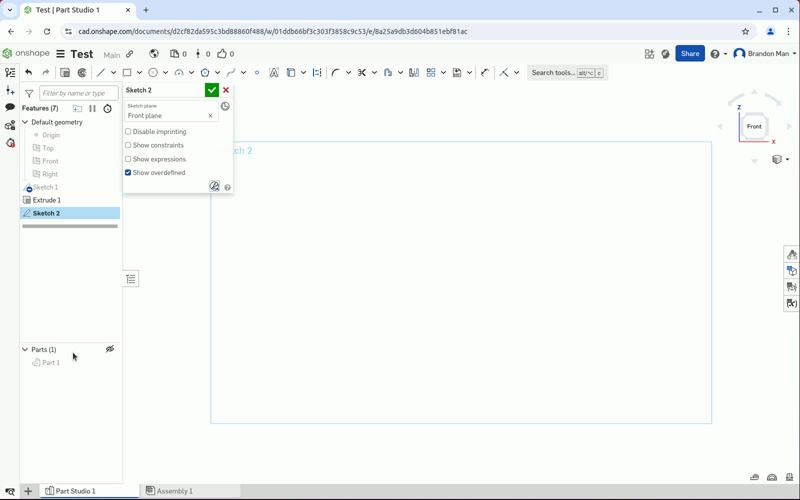
key_down(shift)
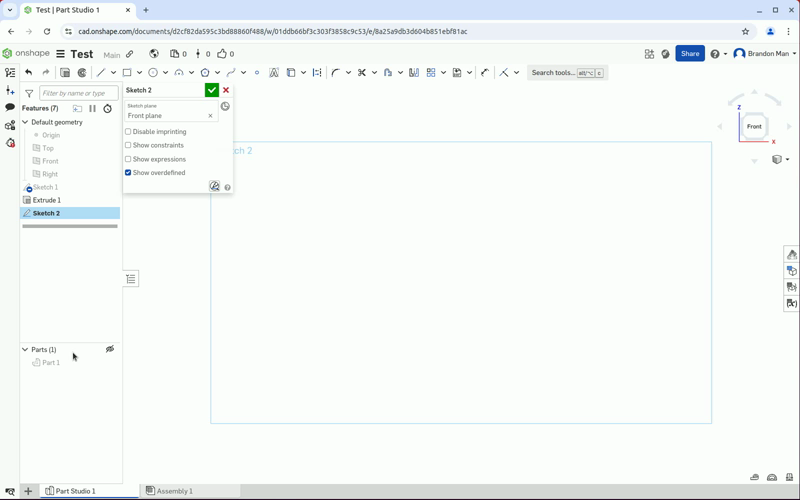
mouse_move(412, 319)
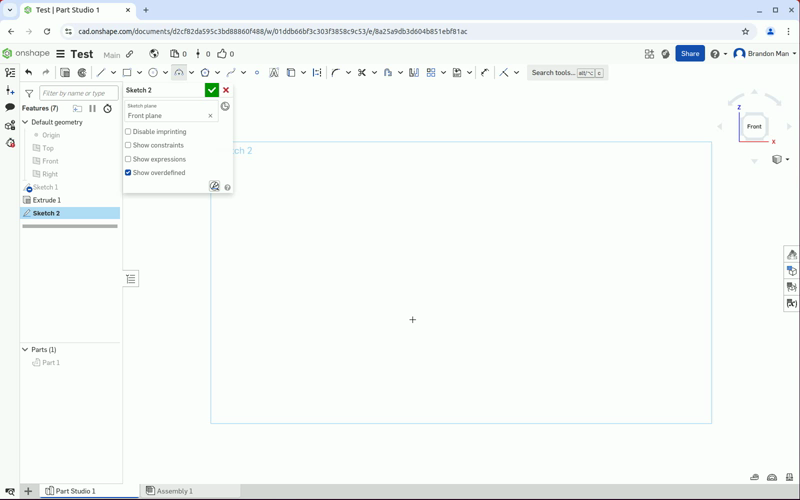
click(412, 319)
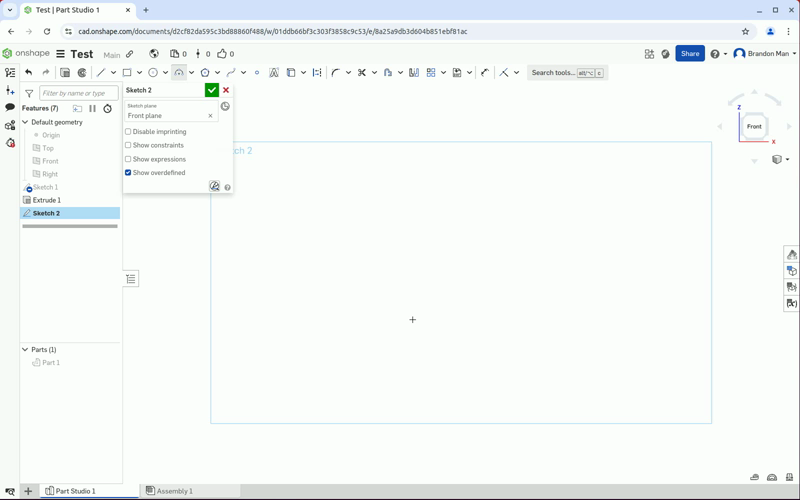
key_up(shift)
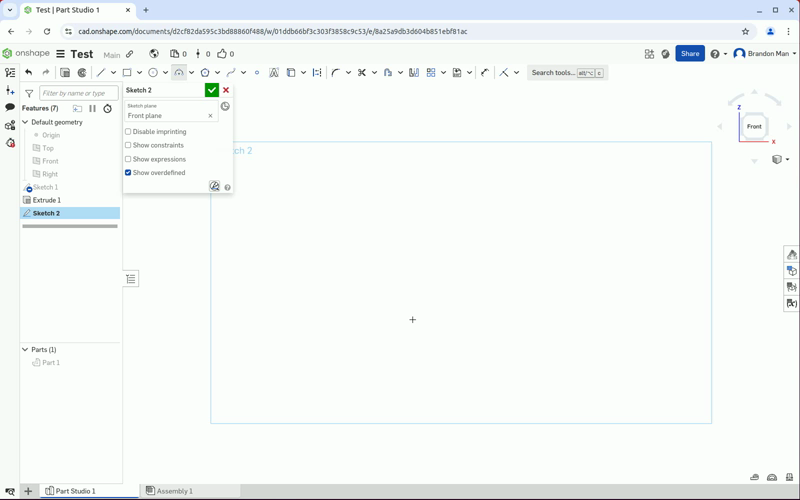
key_down(shift)
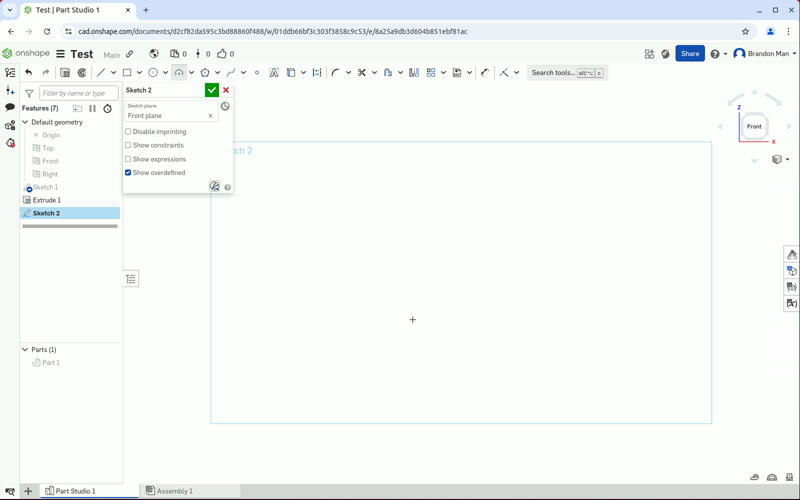
mouse_move(426, 370)
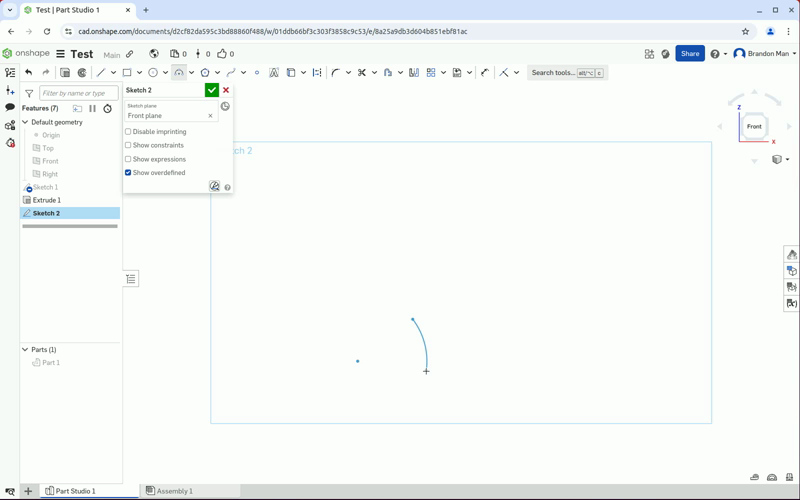
click(426, 370)
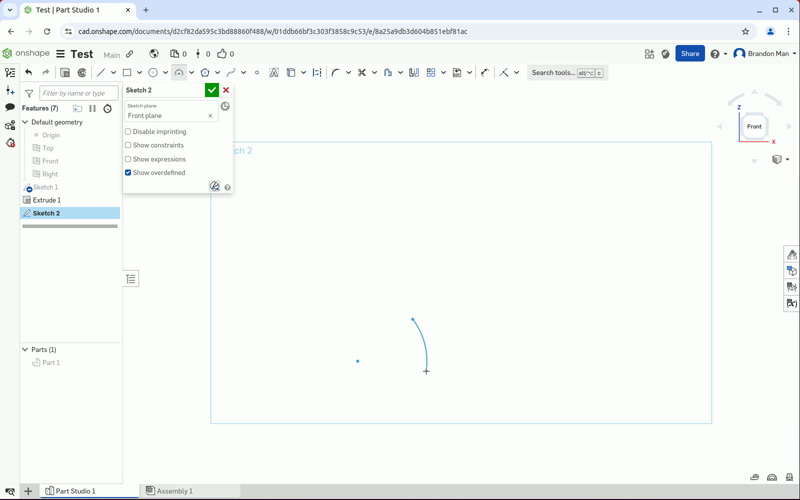
mouse_move(418, 345)
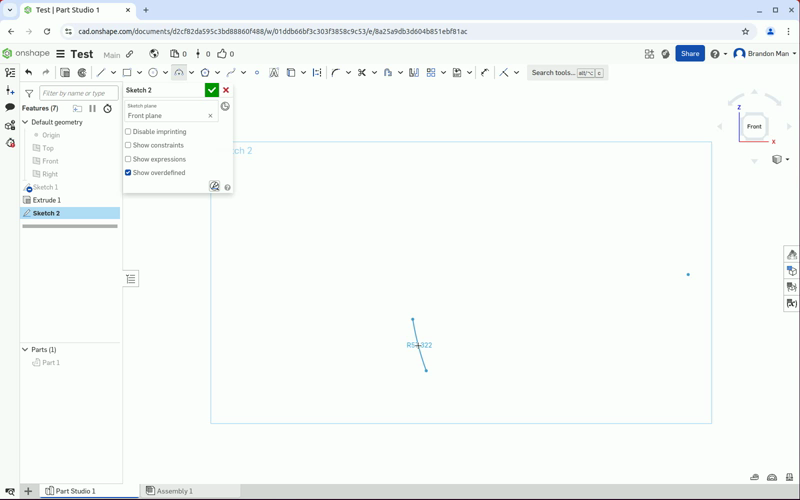
click(418, 345)
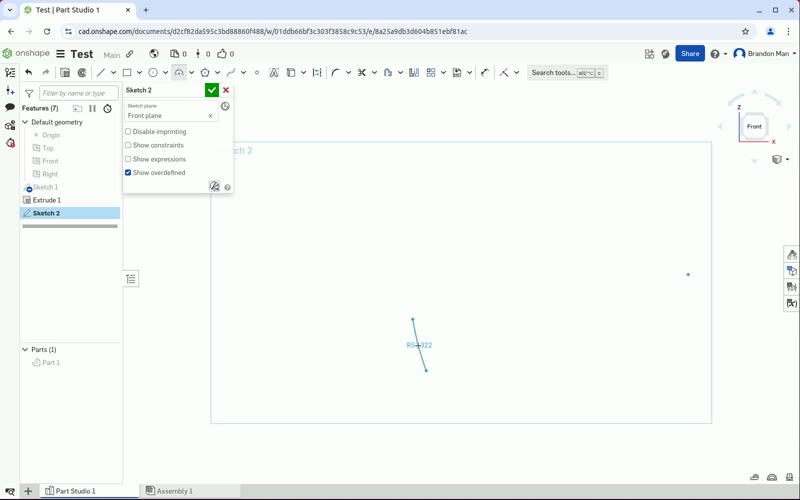
key_up(shift)
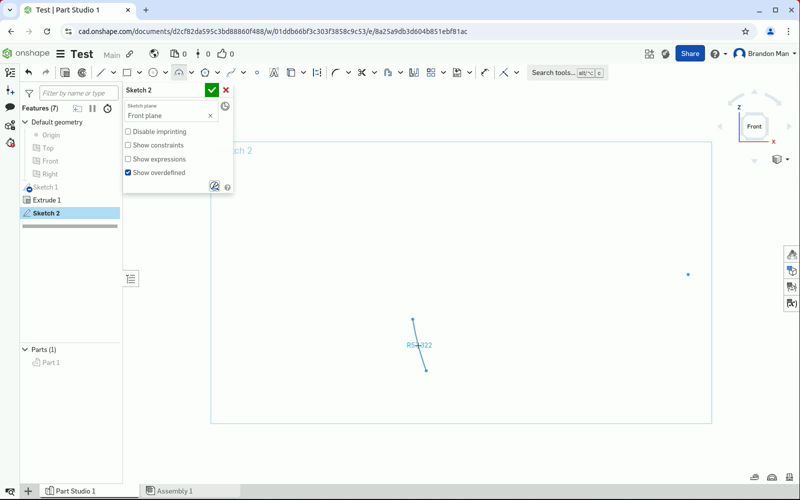
mouse_move(426, 370)
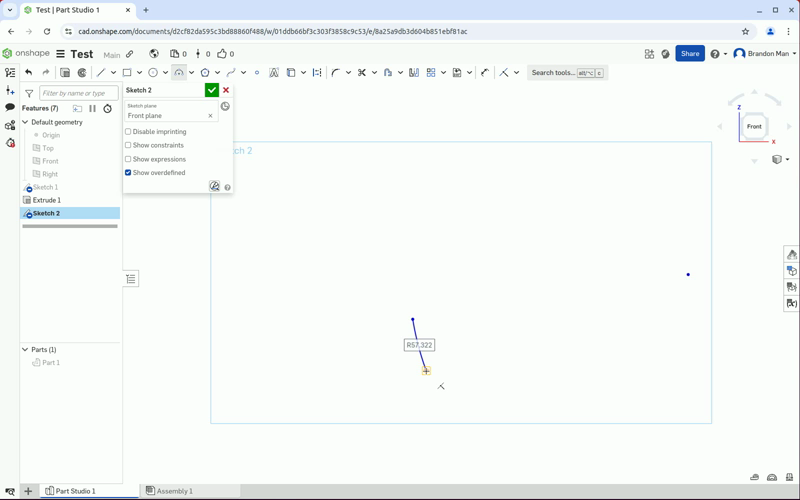
click(426, 370)
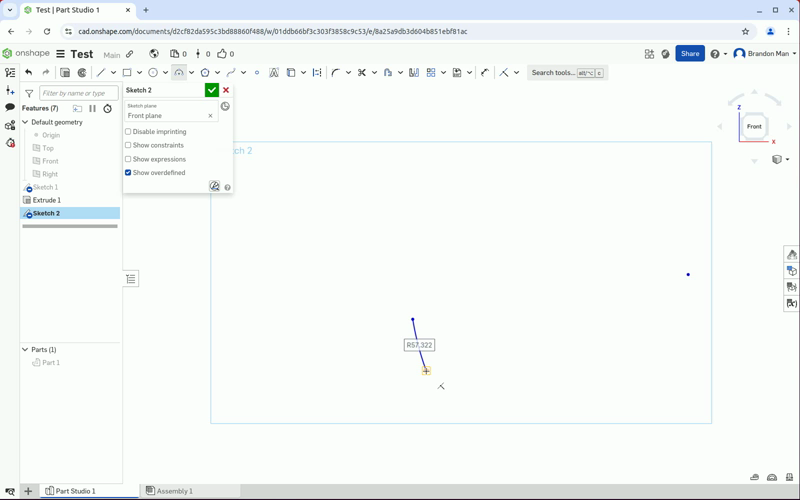
key_down(shift)
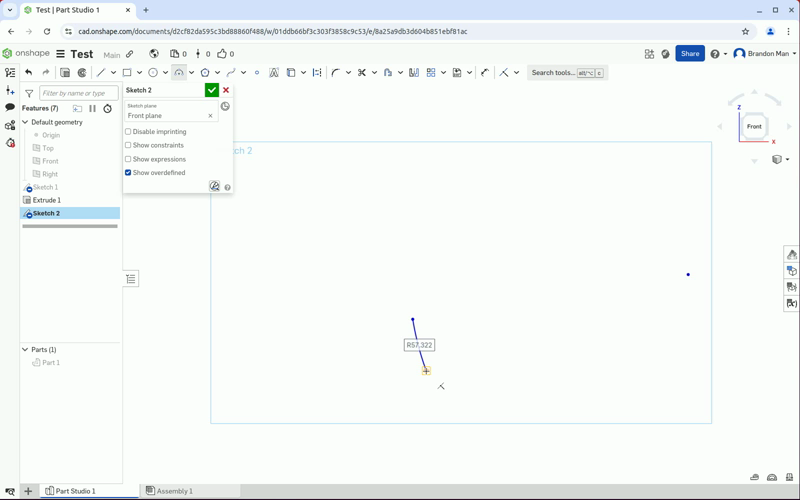
mouse_move(495, 344)
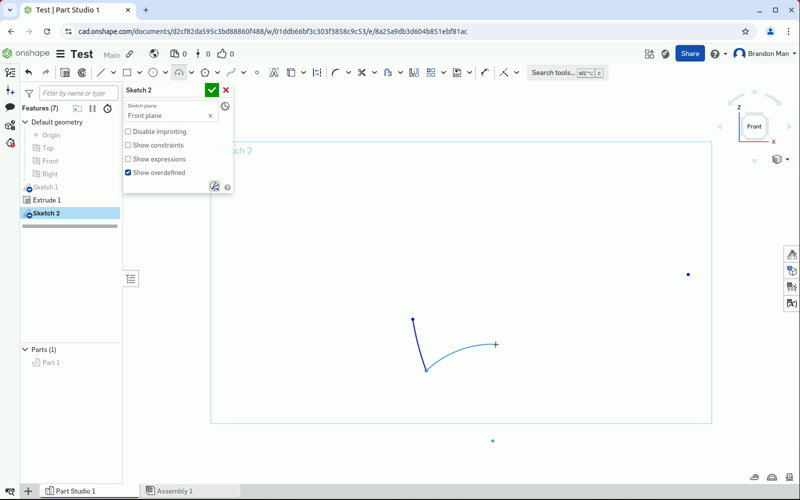
click(495, 344)
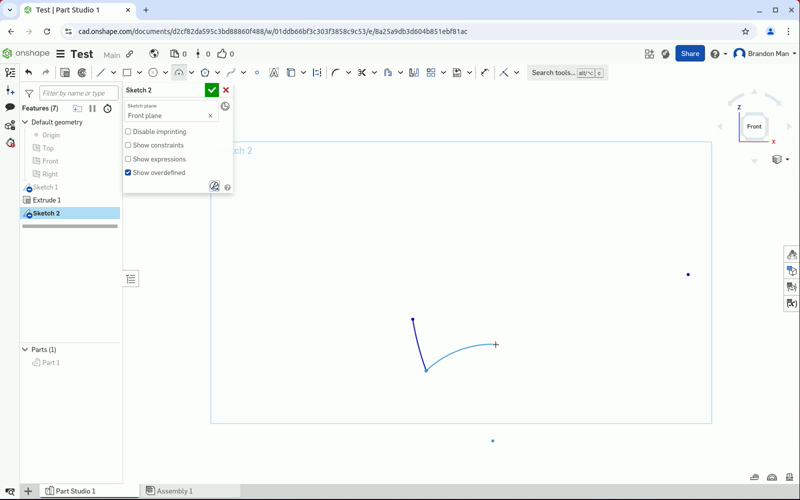
mouse_move(474, 392)
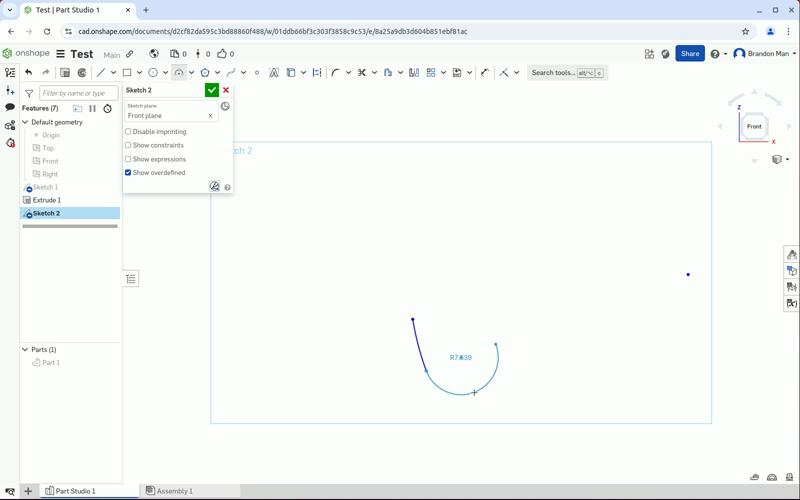
click(474, 392)
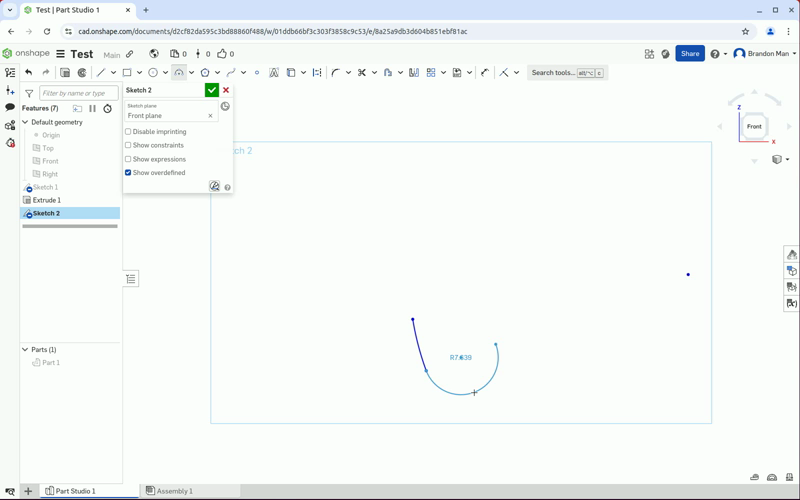
key_up(shift)
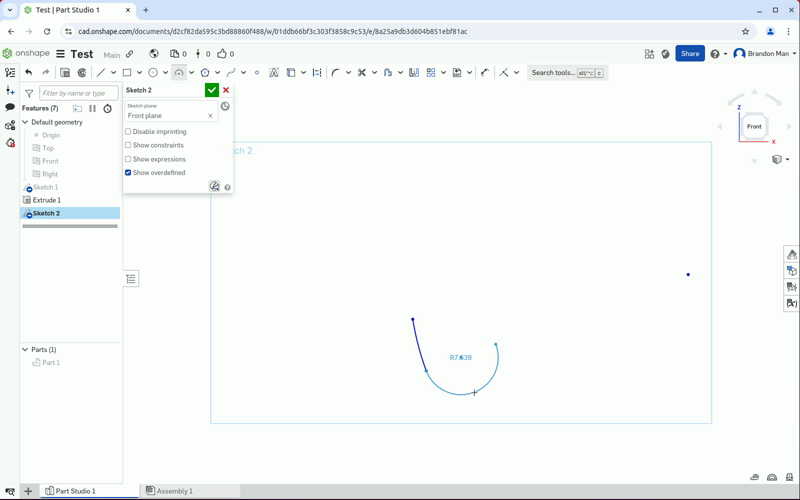
mouse_move(495, 344)
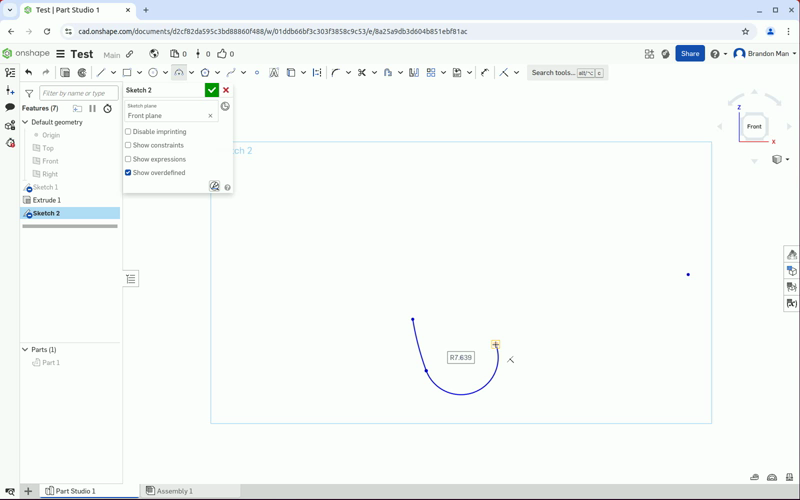
click(495, 344)
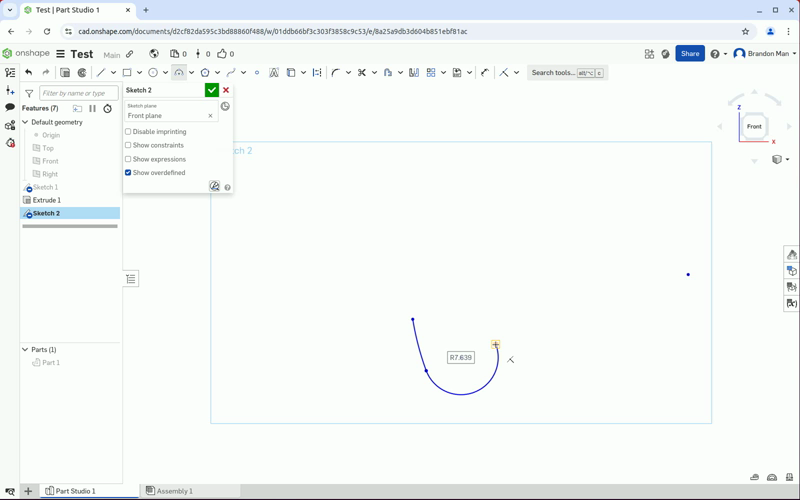
key_down(shift)
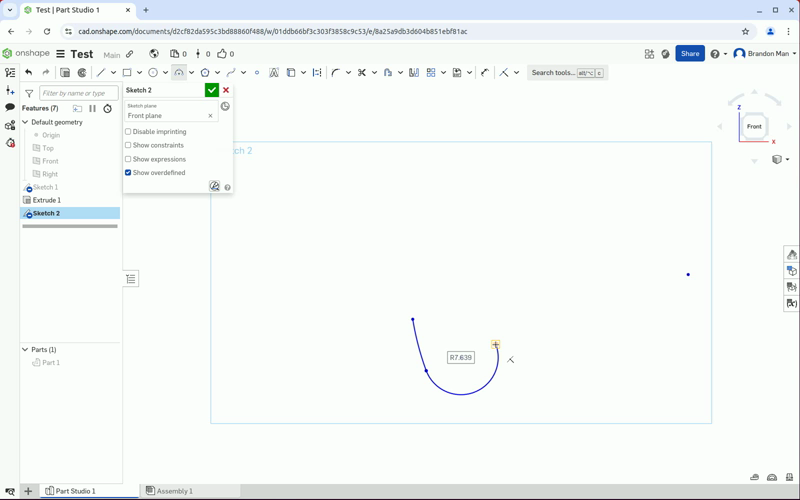
mouse_move(486, 305)
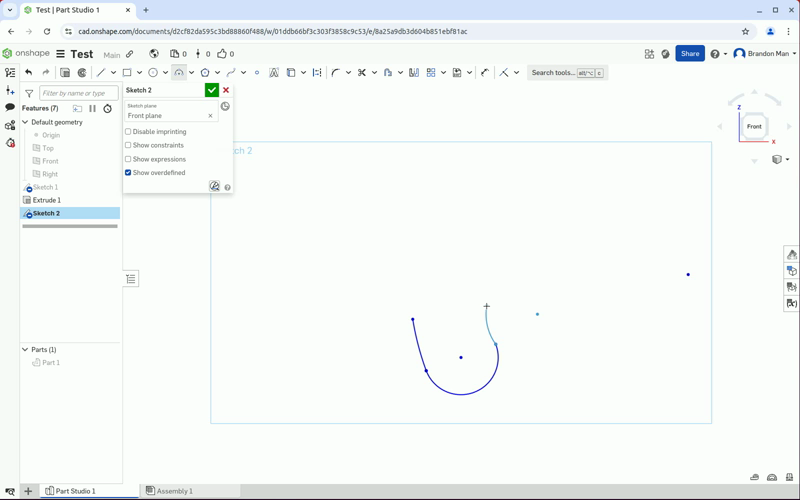
click(486, 305)
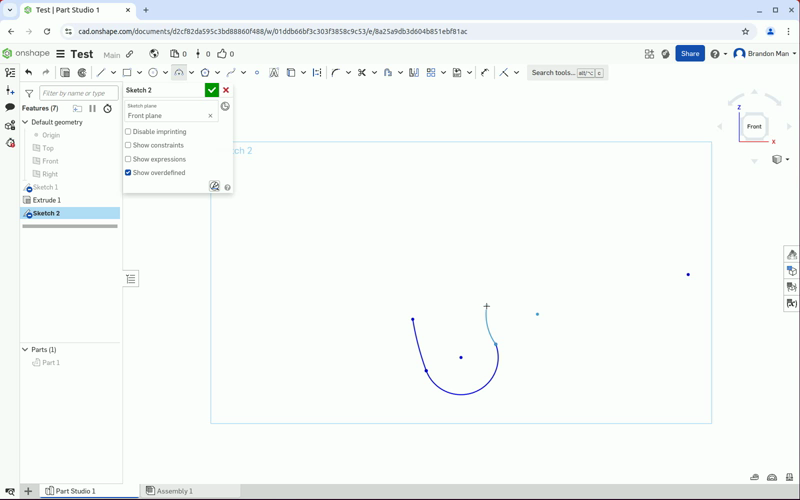
mouse_move(490, 325)
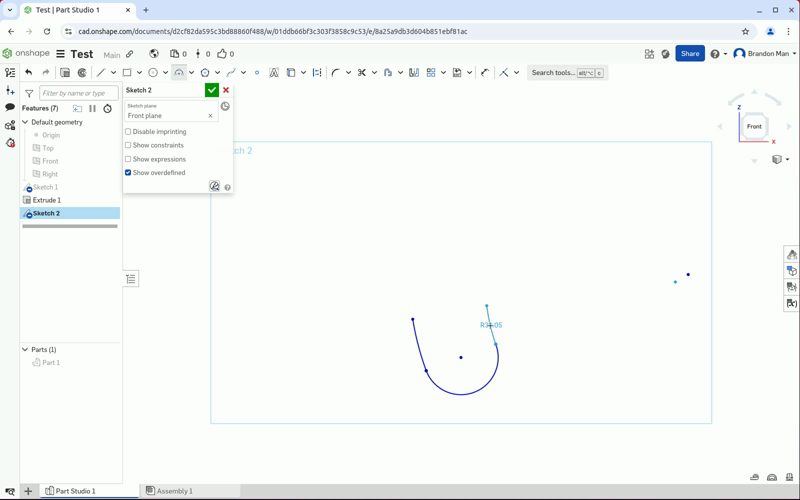
click(490, 325)
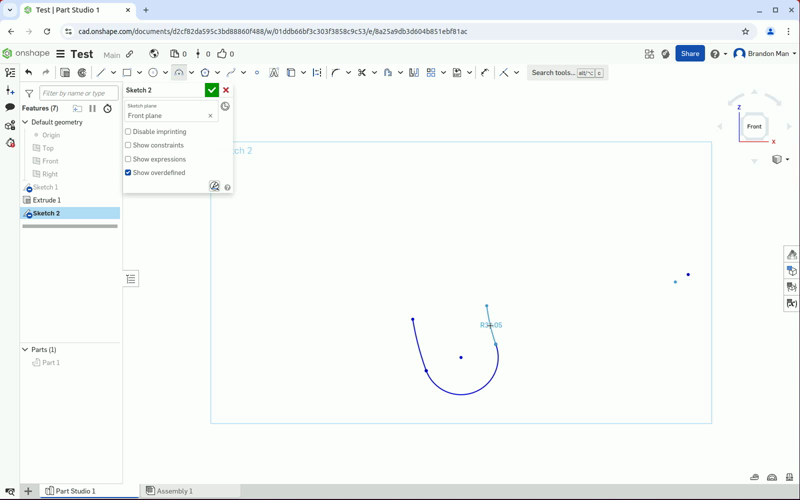
key_up(shift)
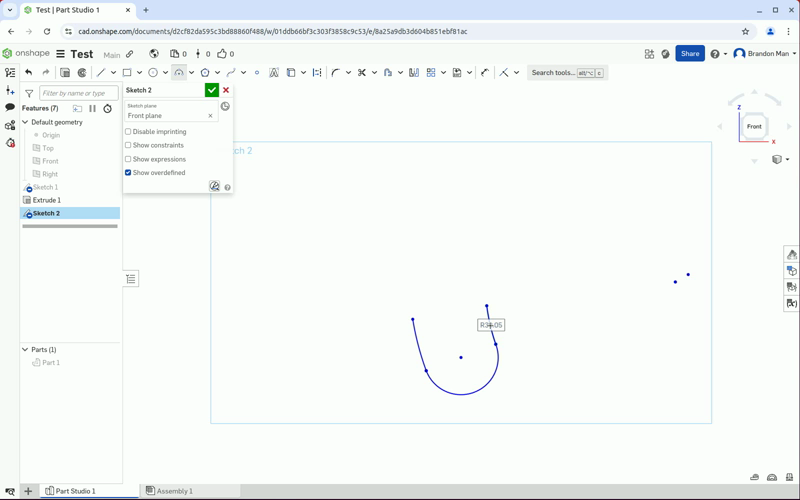
key(esc)
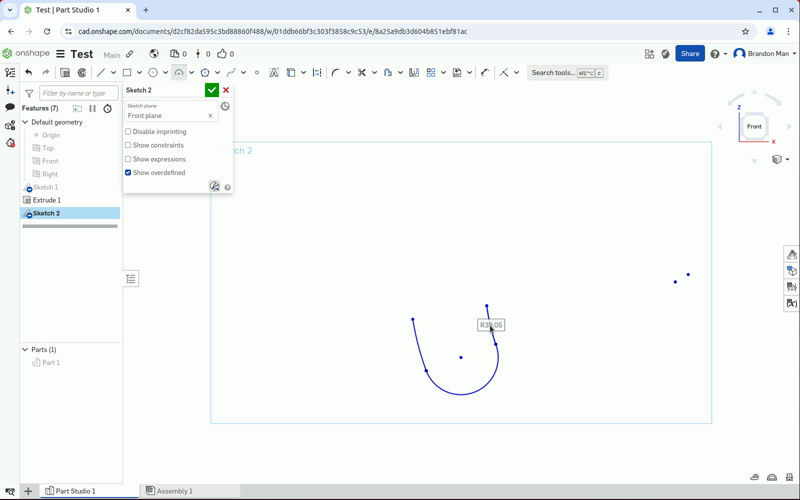
key(l)
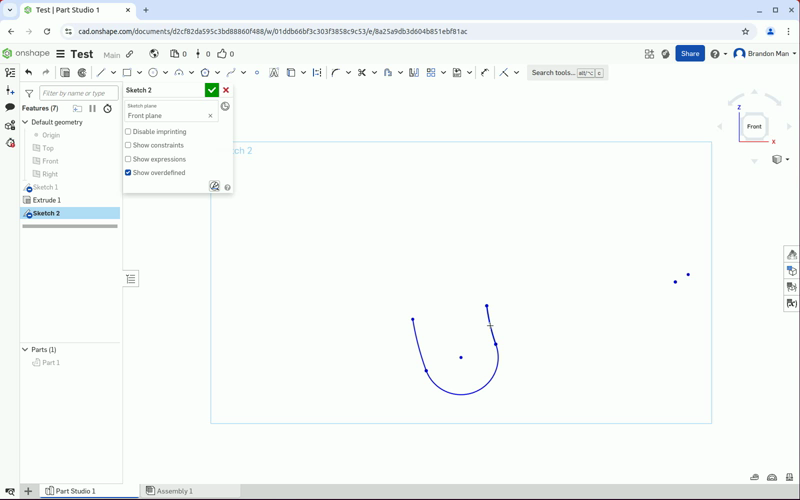
mouse_move(486, 305)
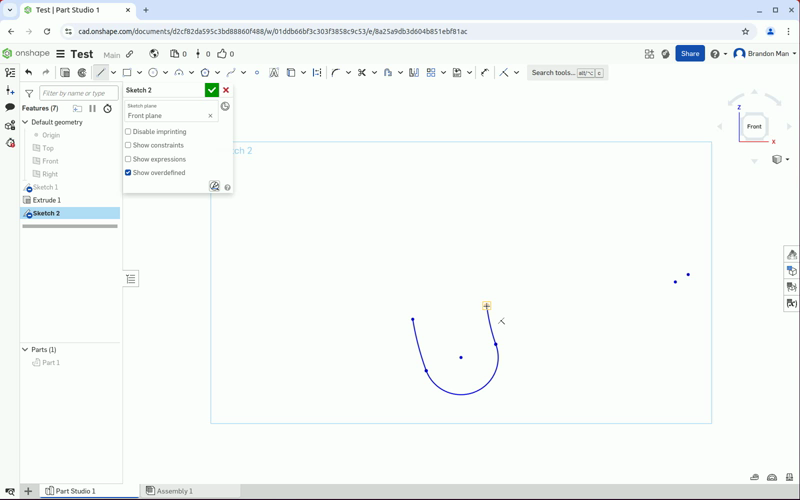
click(486, 305)
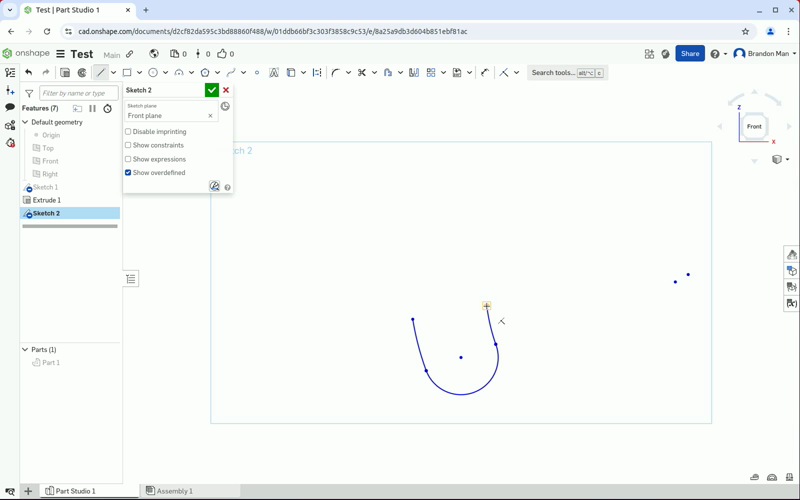
key_down(shift)
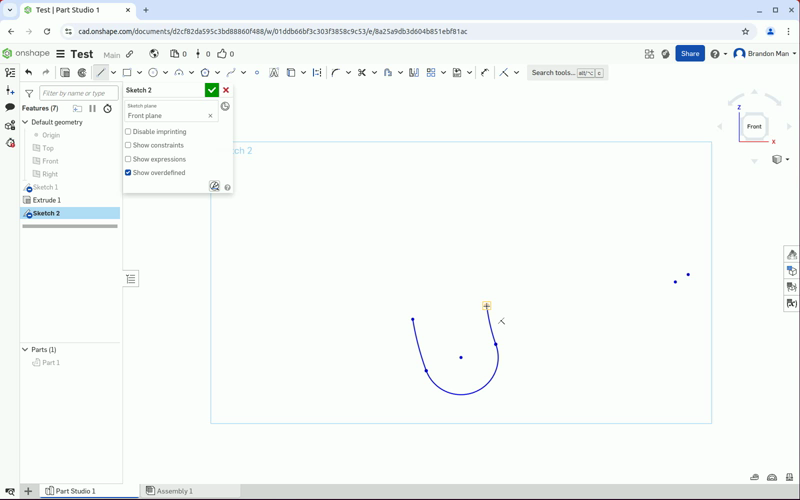
mouse_move(412, 319)
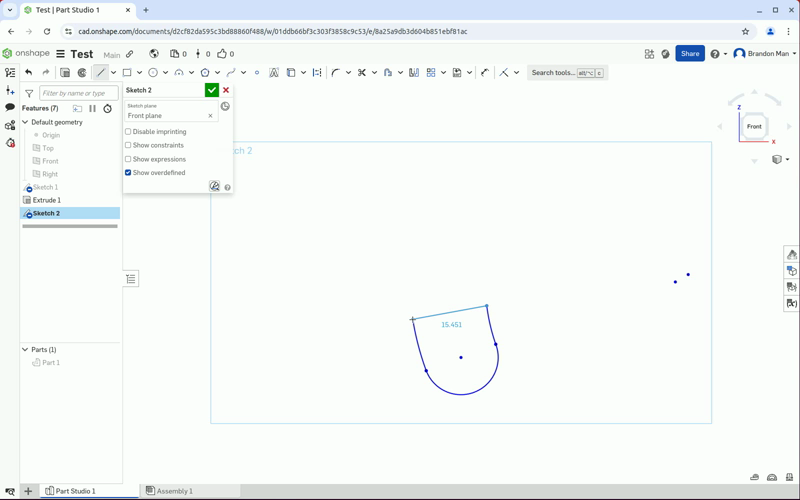
key_up(shift)
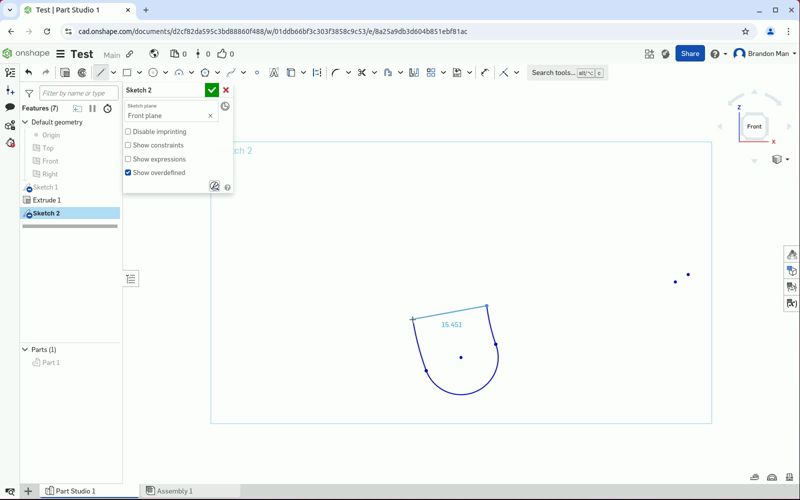
click(412, 319)
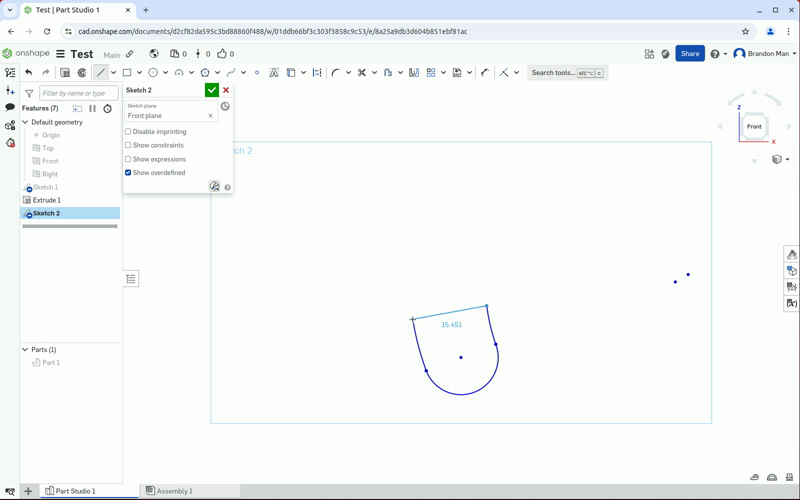
key(esc)
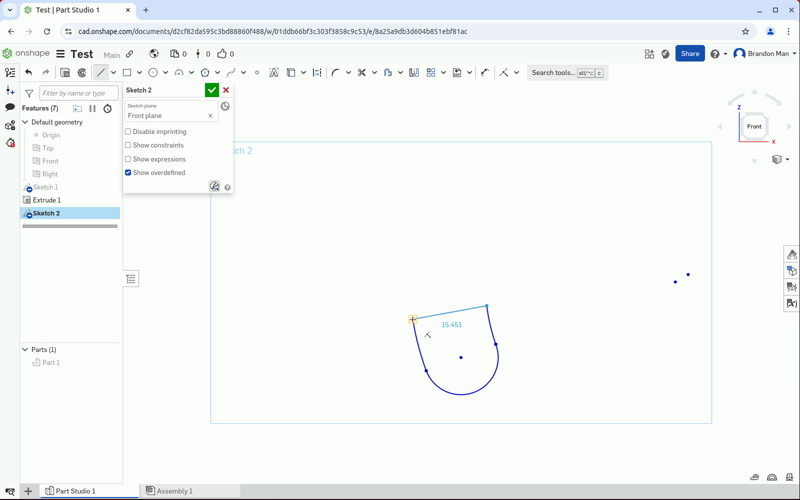
key(c)
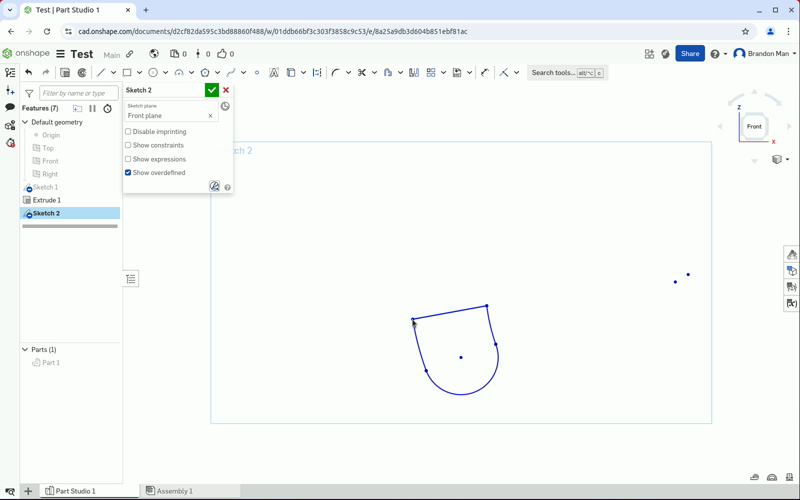
key_down(shift)
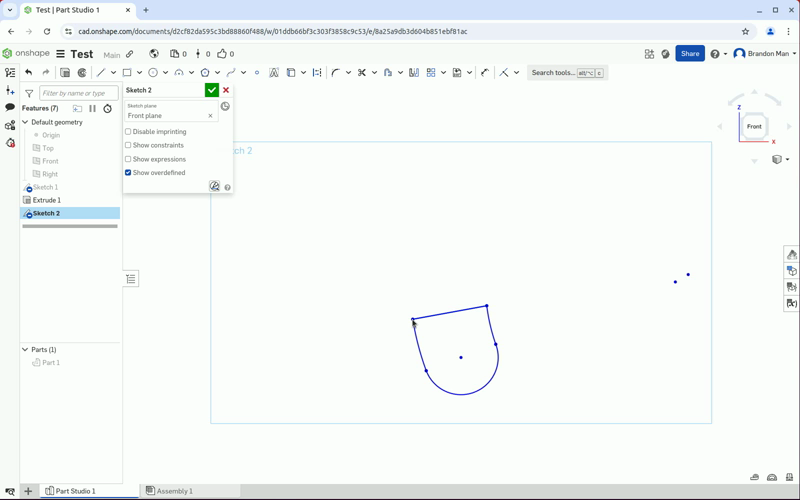
mouse_move(461, 357)
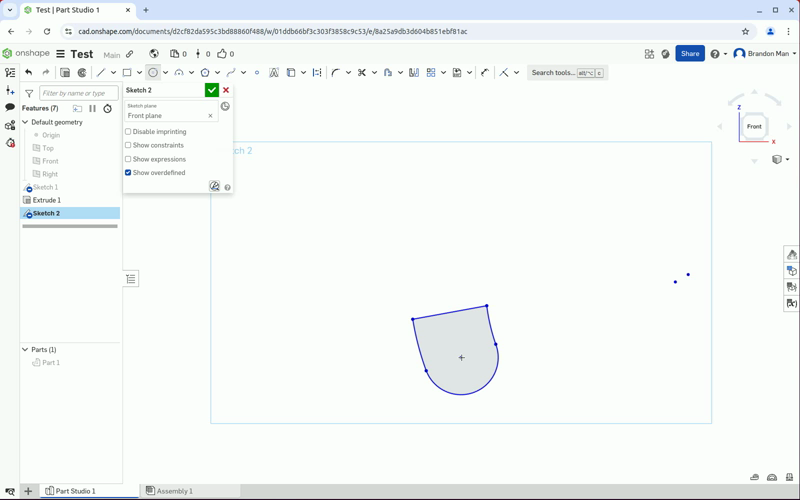
scroll(6)
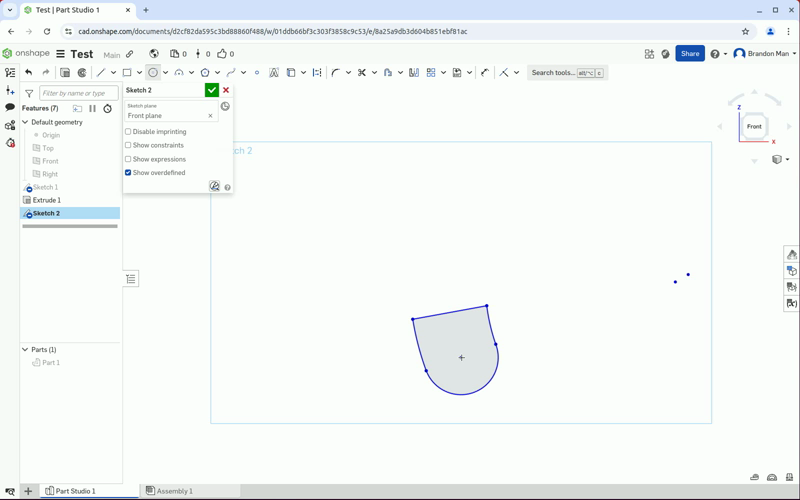
scroll(6)
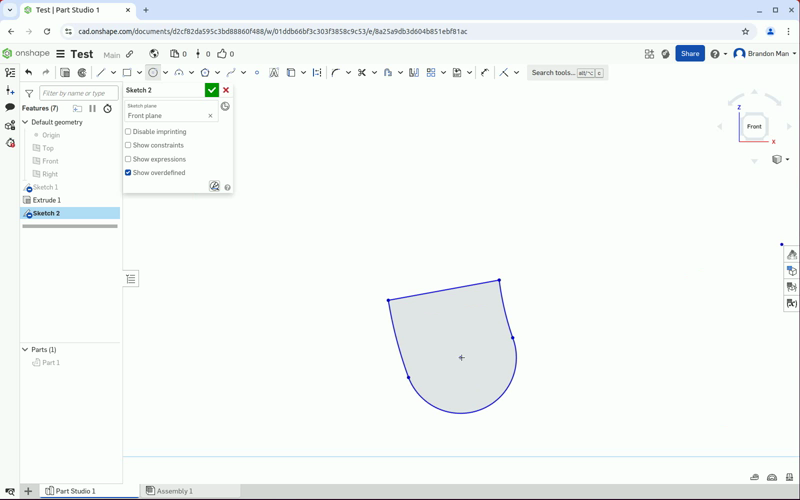
scroll(6)
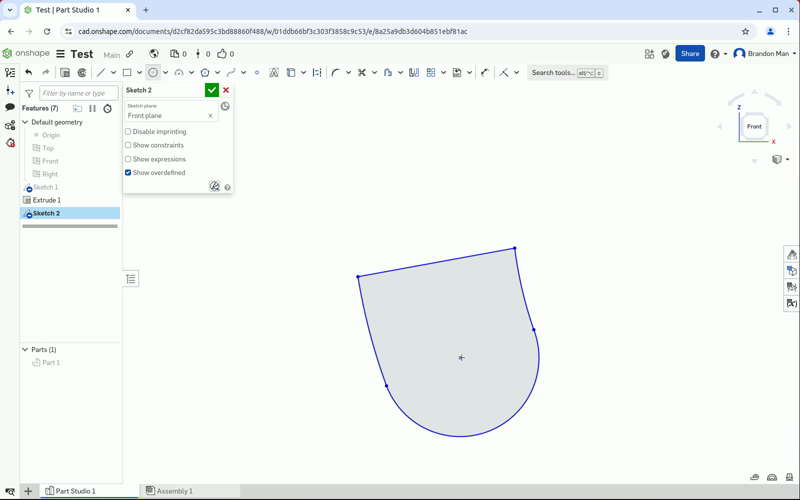
scroll(6)
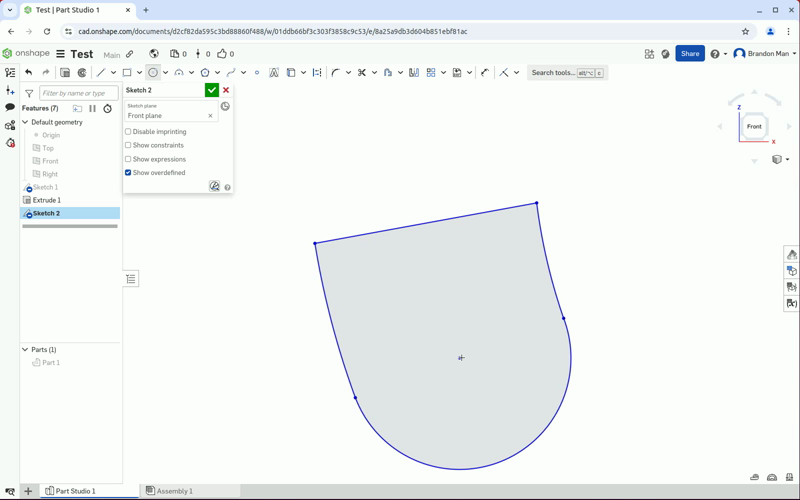
scroll(6)
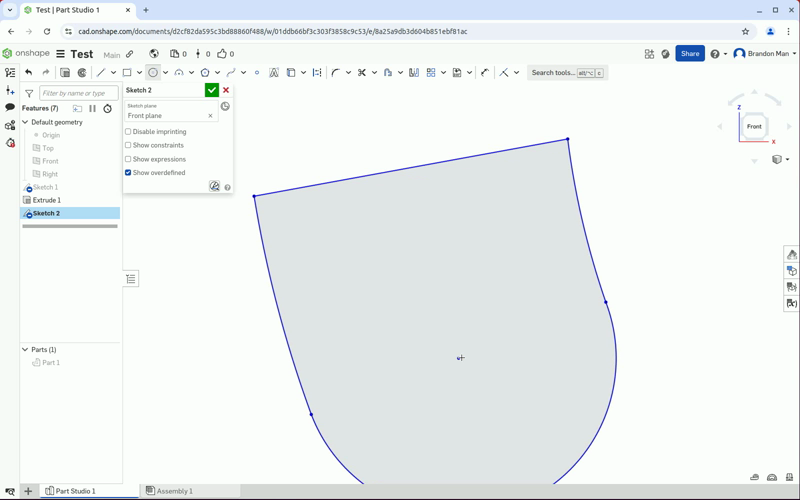
scroll(6)
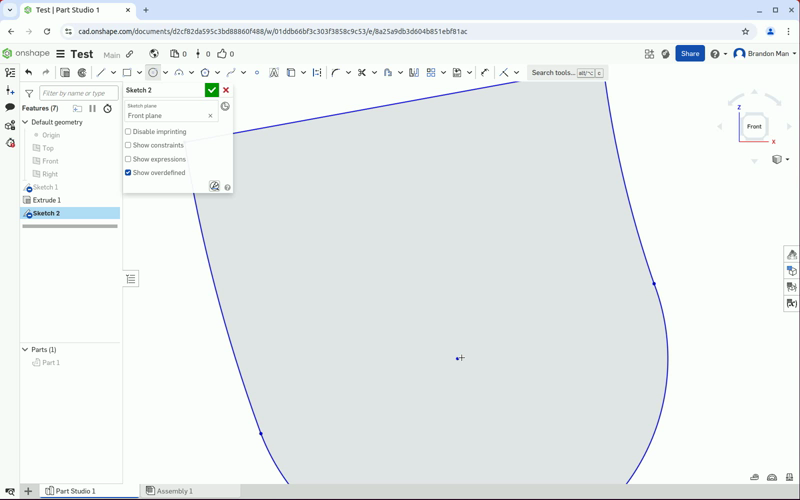
scroll(6)
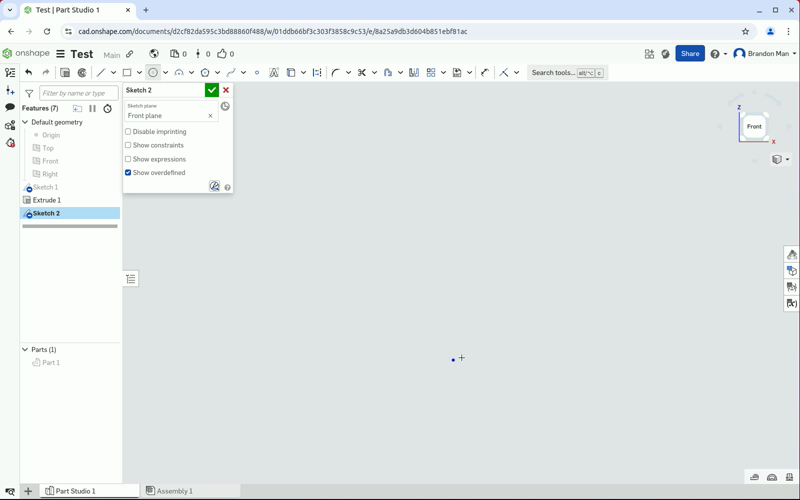
click(461, 357)
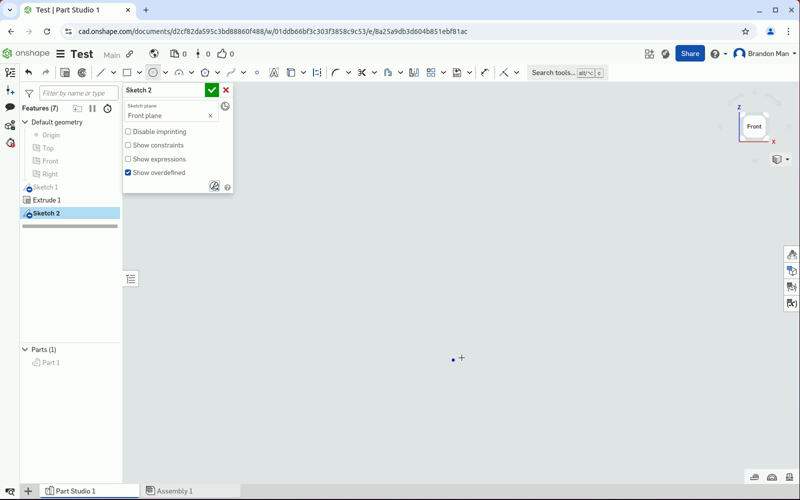
scroll(-6)
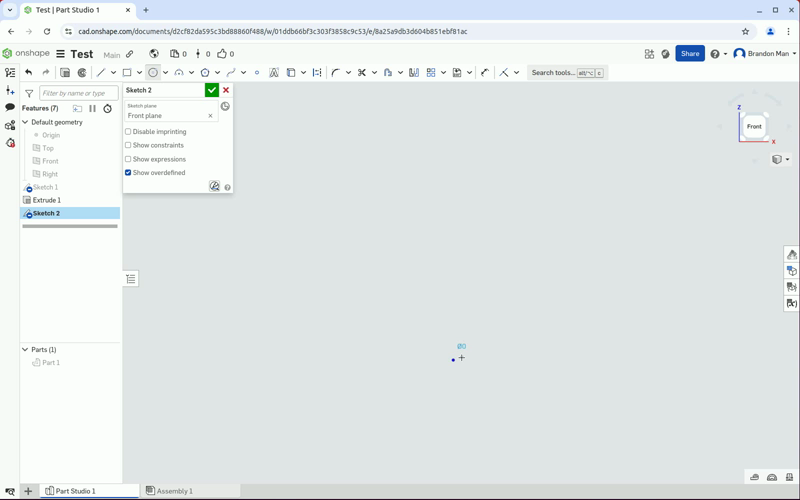
scroll(-6)
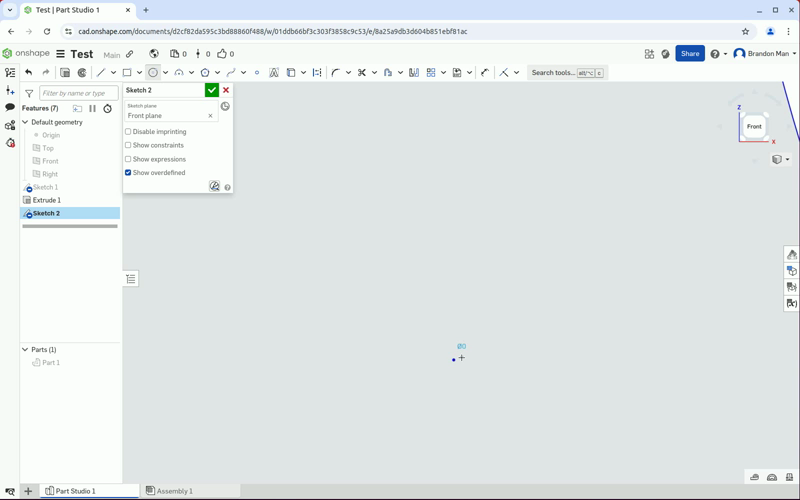
scroll(-6)
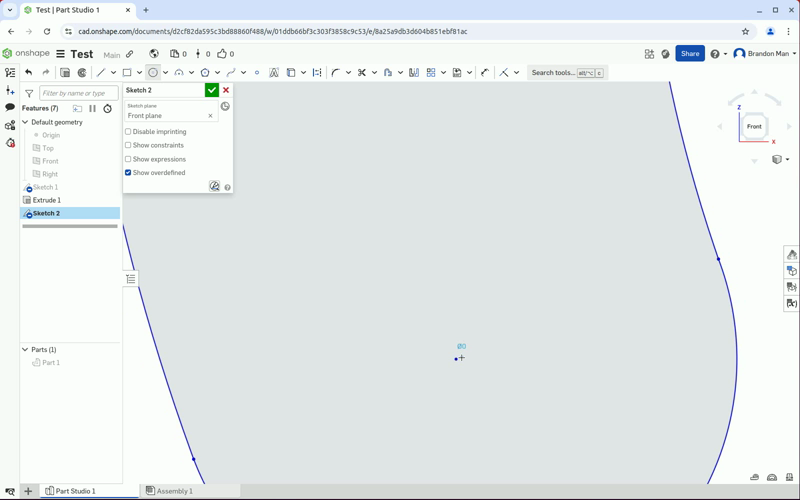
scroll(-6)
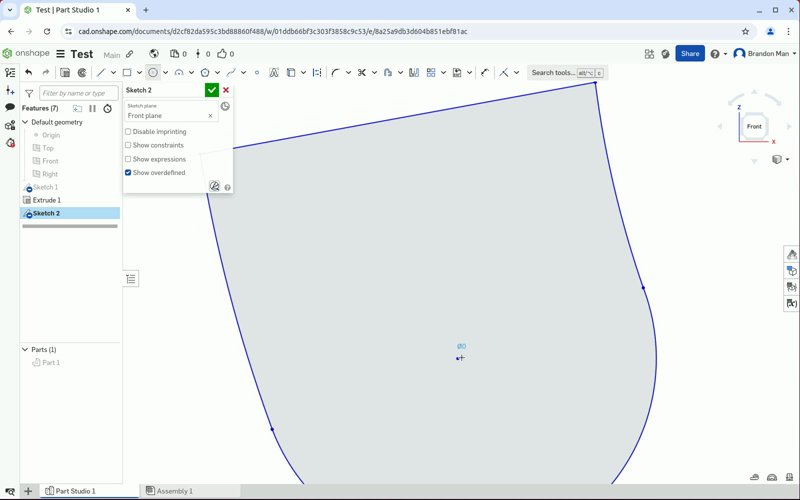
scroll(-6)
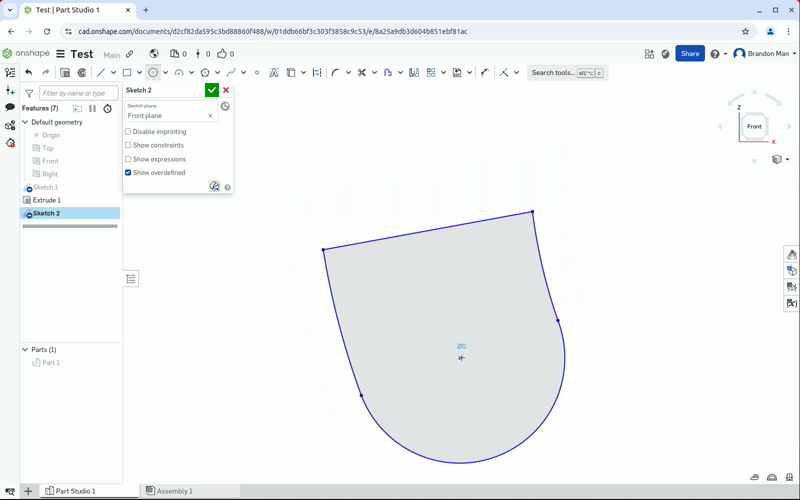
scroll(-6)
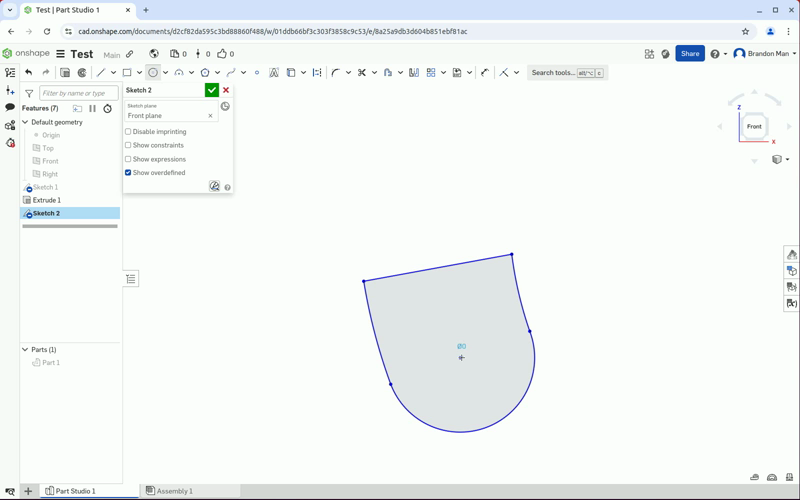
scroll(-6)
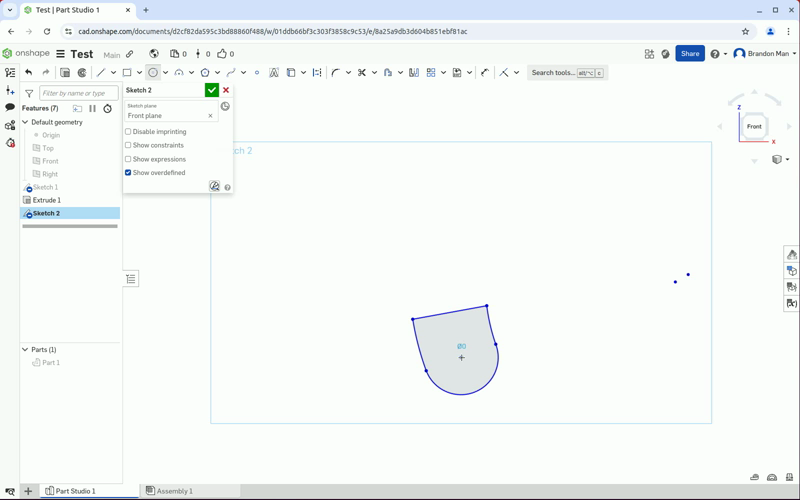
key_up(shift)
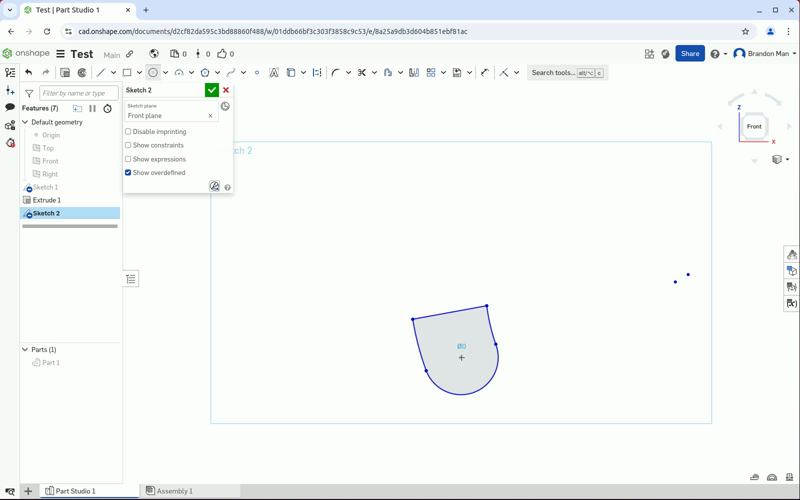
mouse_move(486, 357)
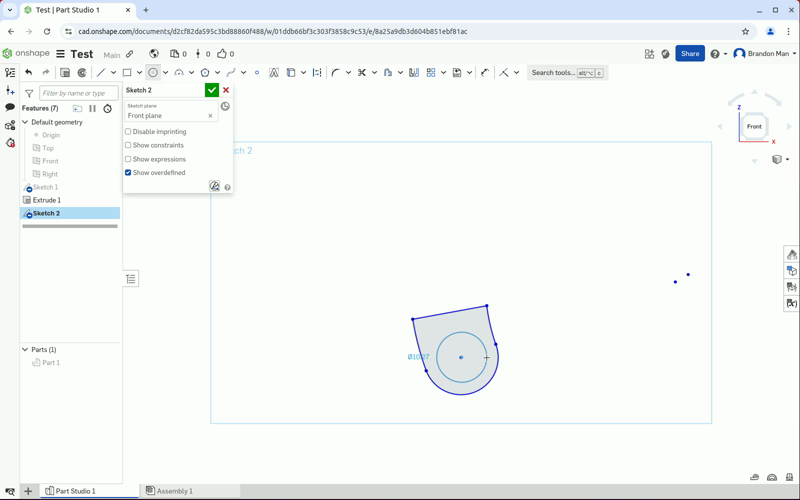
click(486, 357)
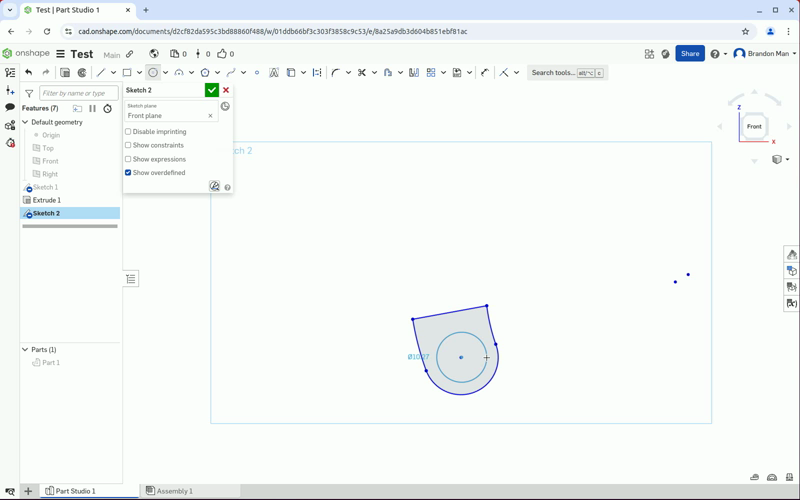
key(esc)
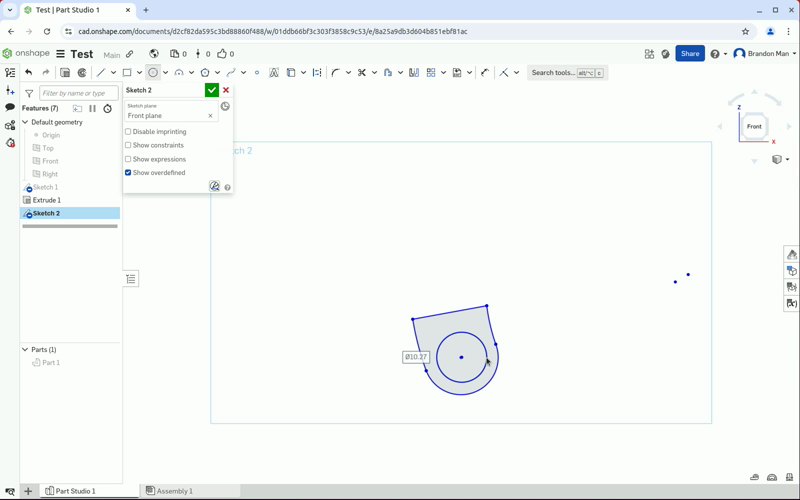
mouse_move(482, 327)
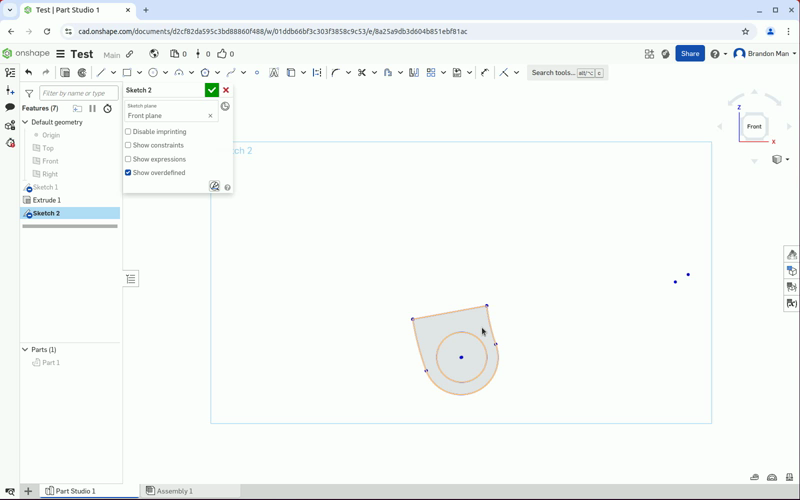
click(482, 327)
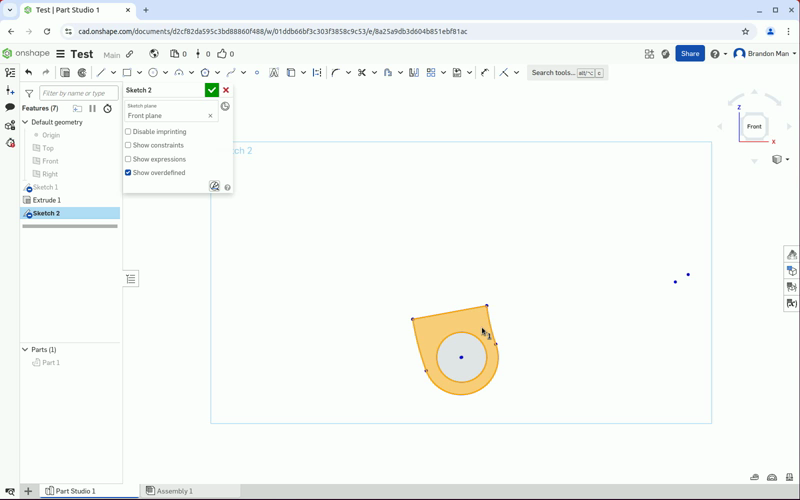
mouse_move(73, 352)
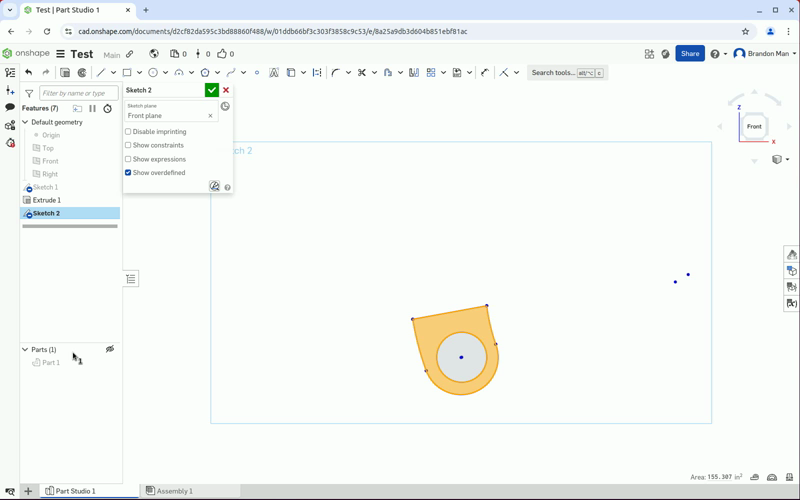
key(shift+y)
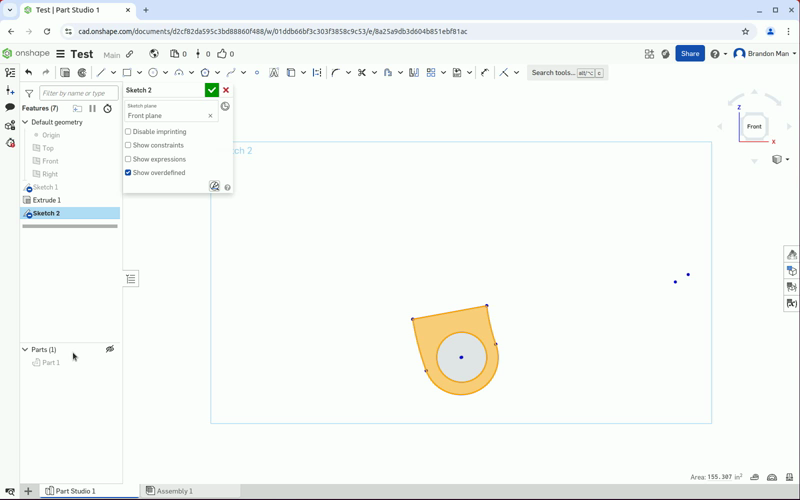
key(shift+e)
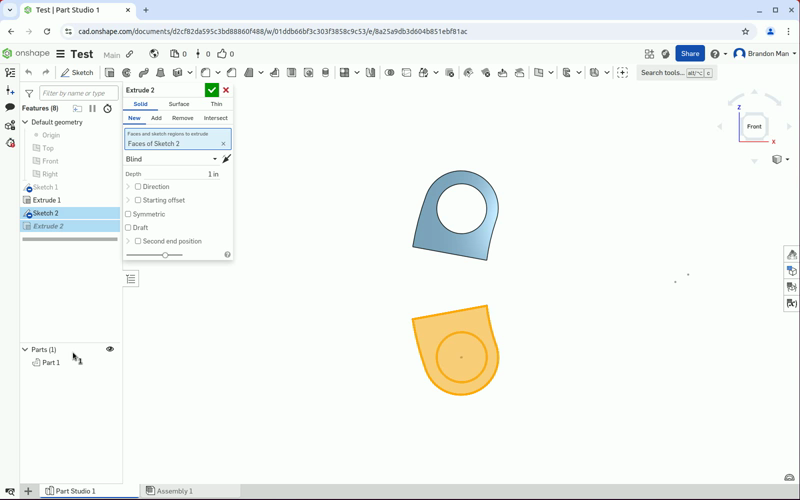
mouse_move(143, 106)
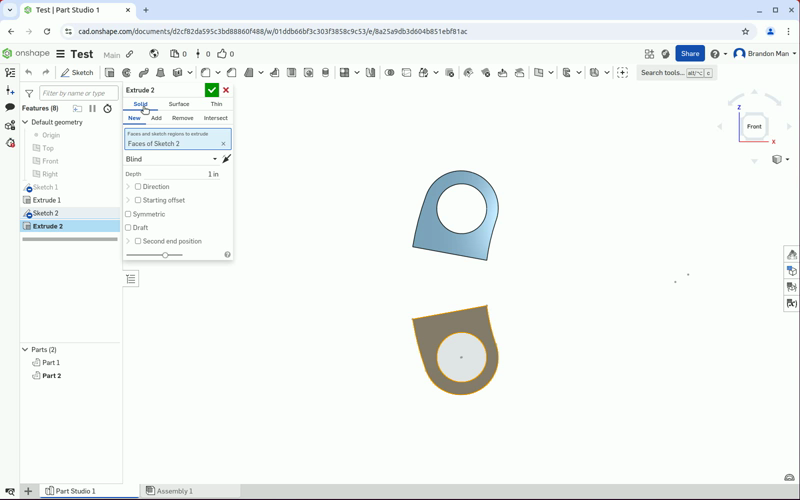
click(143, 106)
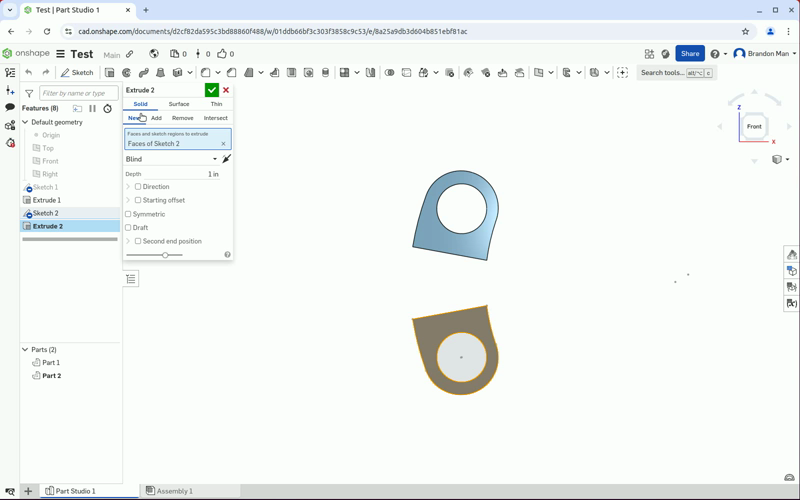
mouse_move(137, 120)
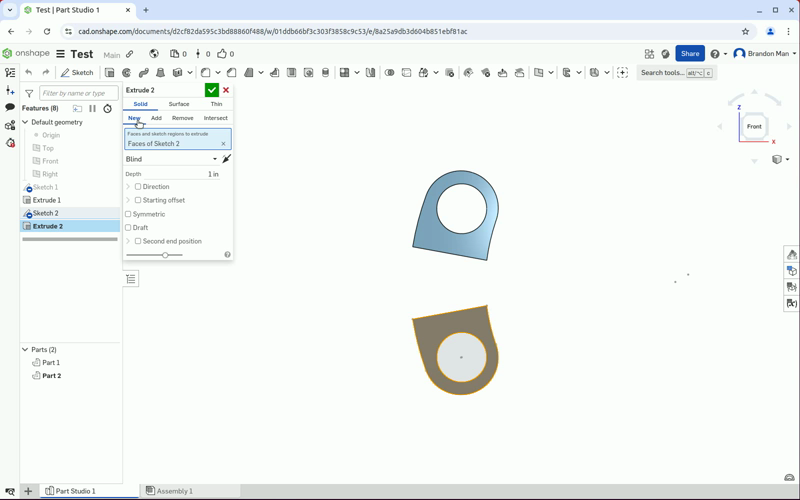
click(137, 120)
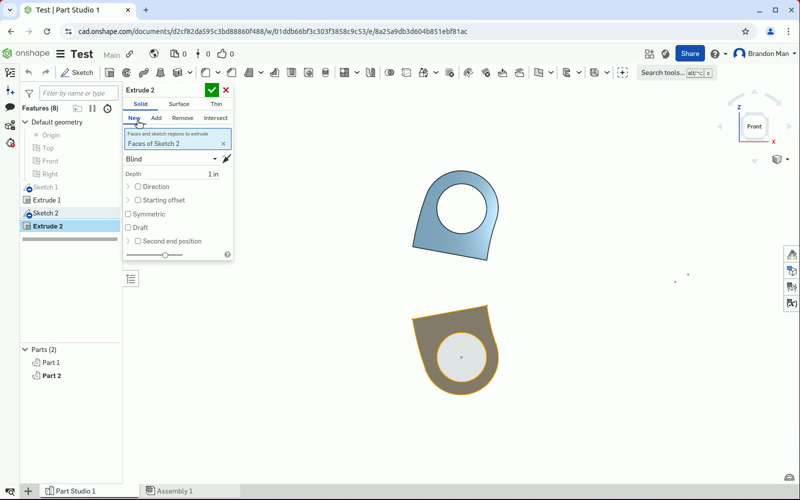
key(tab, 4)
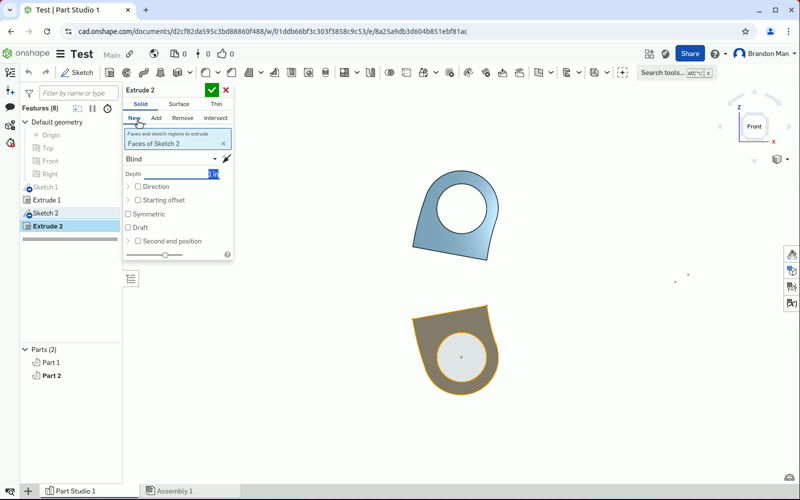
text(25.516)
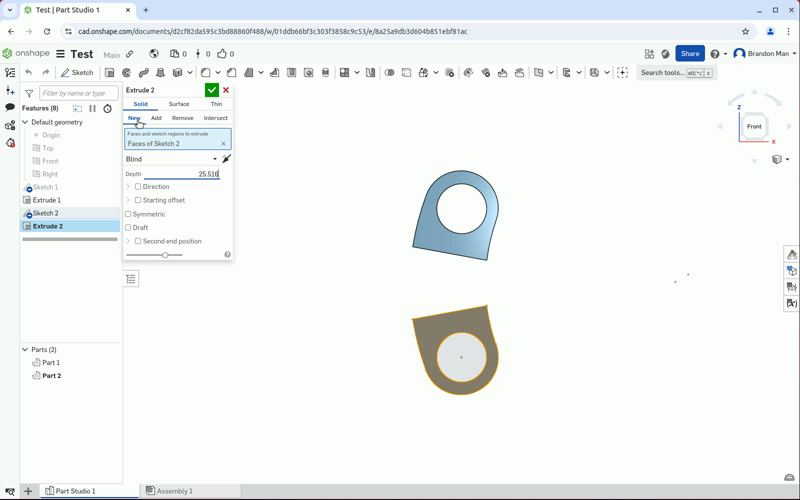
key(tab, 3)
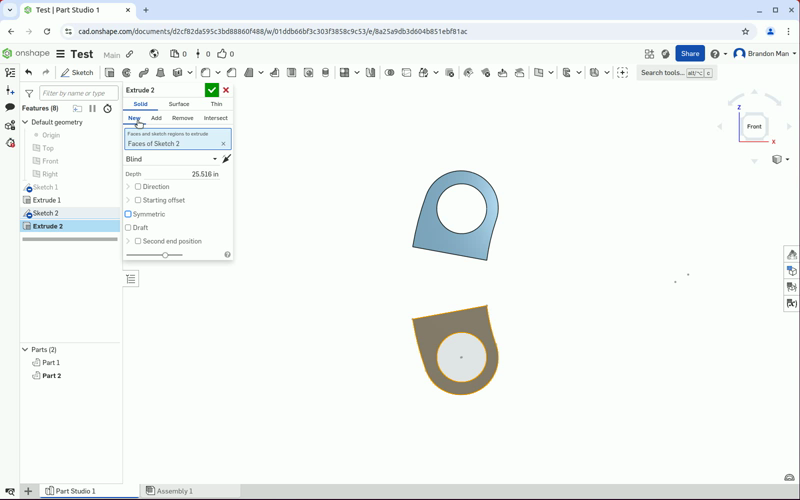
key(space)
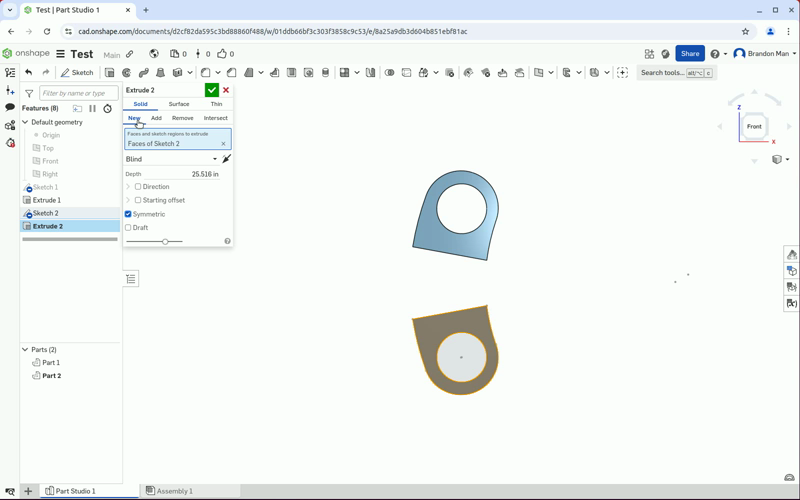
key(enter)
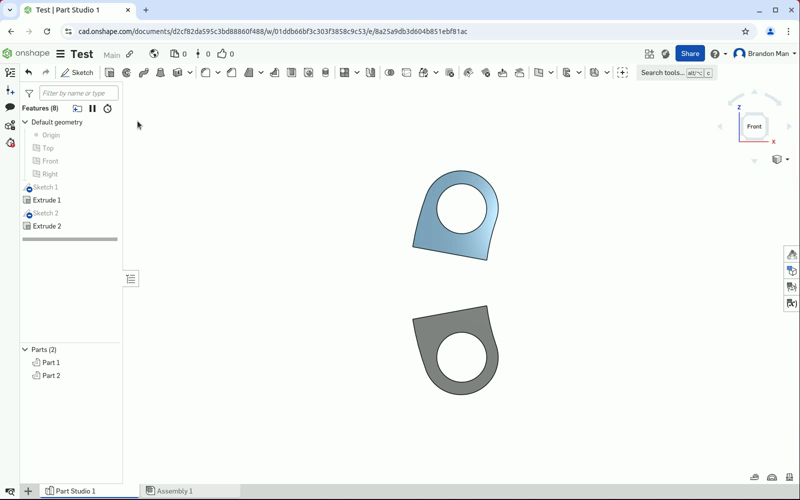
key(shift+h)
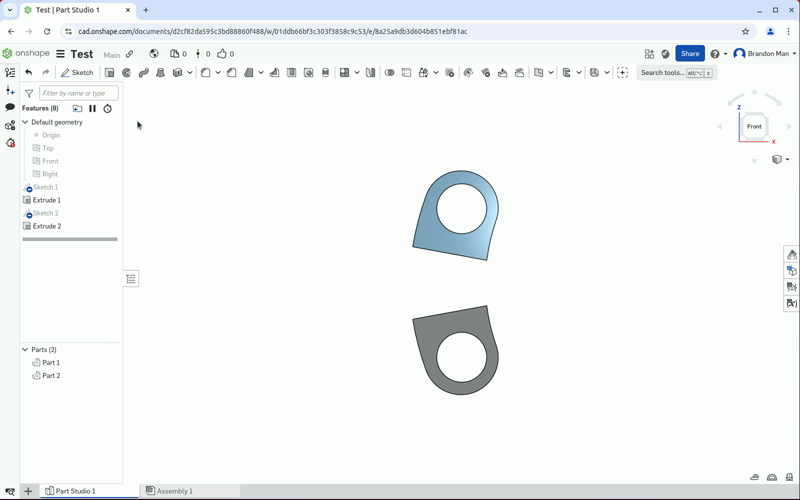
key(shift+h)
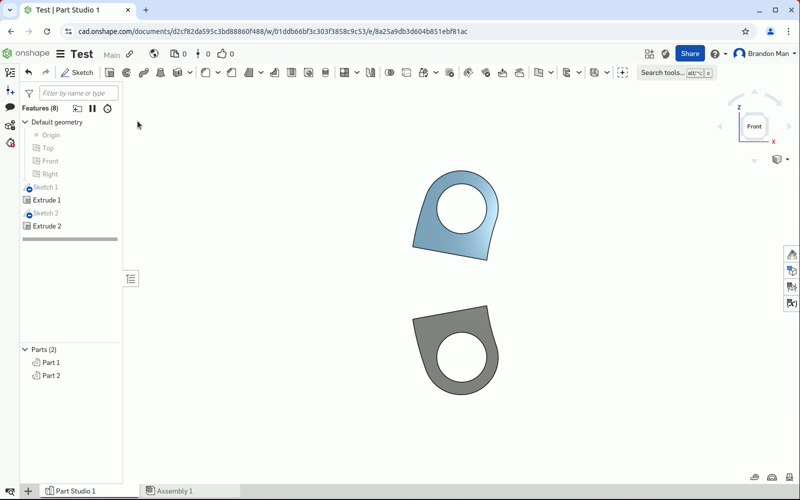
mouse_move(73, 189)
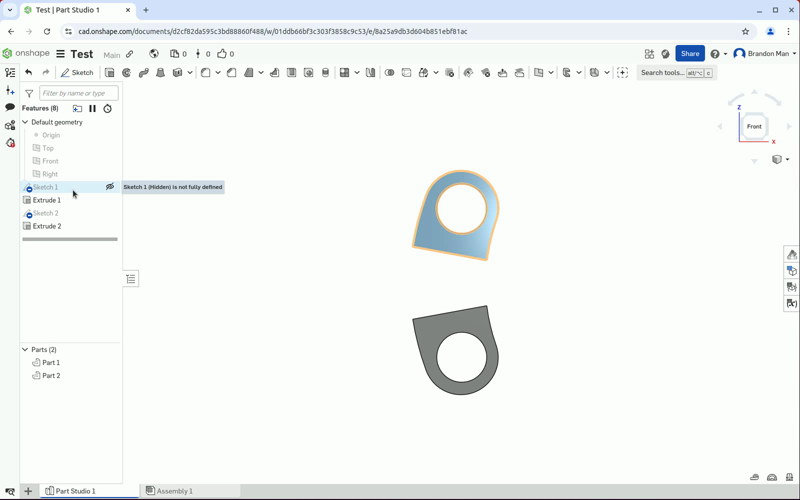
click(73, 189)
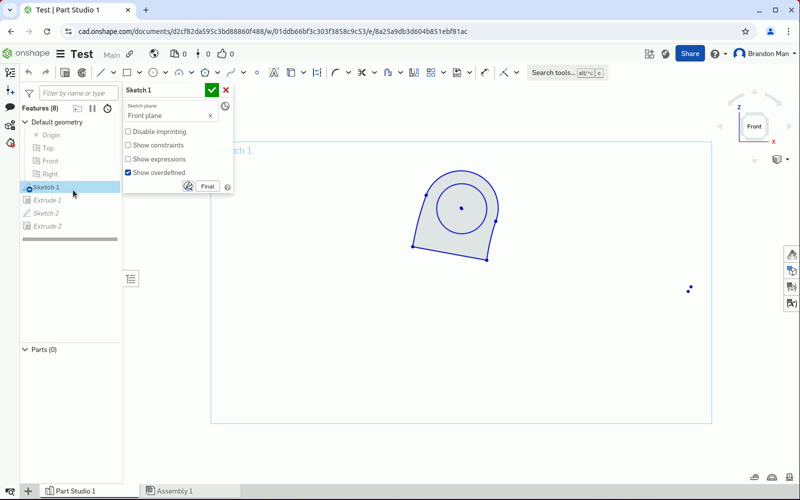
mouse_move(229, 92)
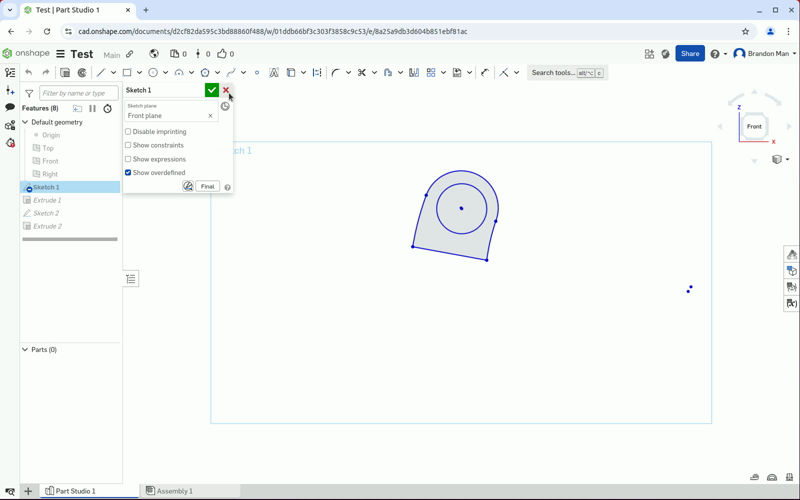
click(229, 92)
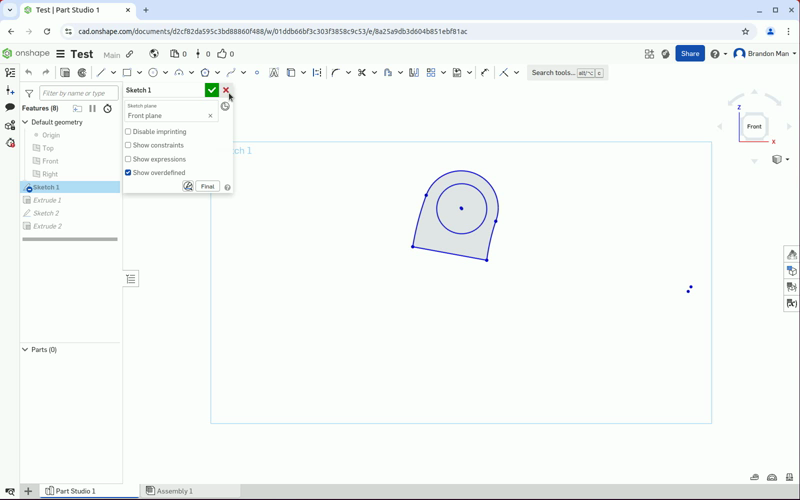
key(shift+s)
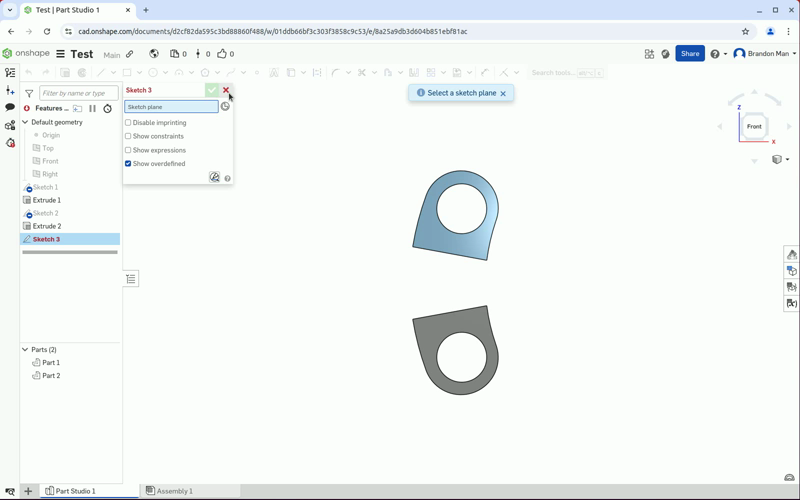
mouse_move(73, 163)
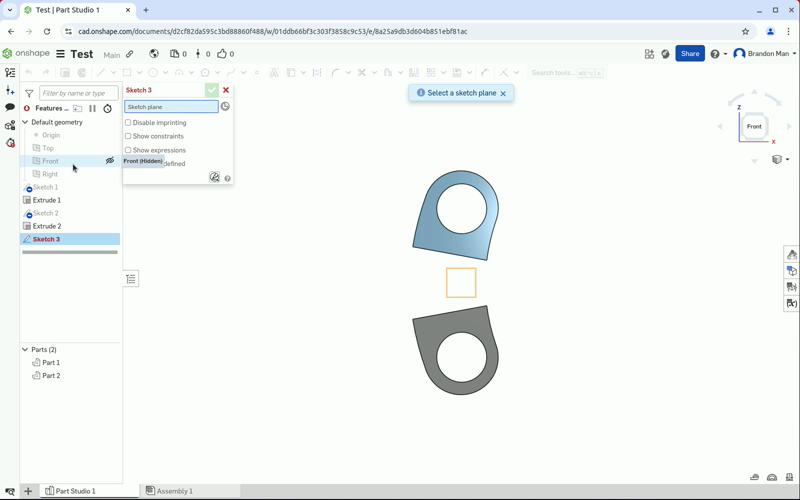
click(73, 163)
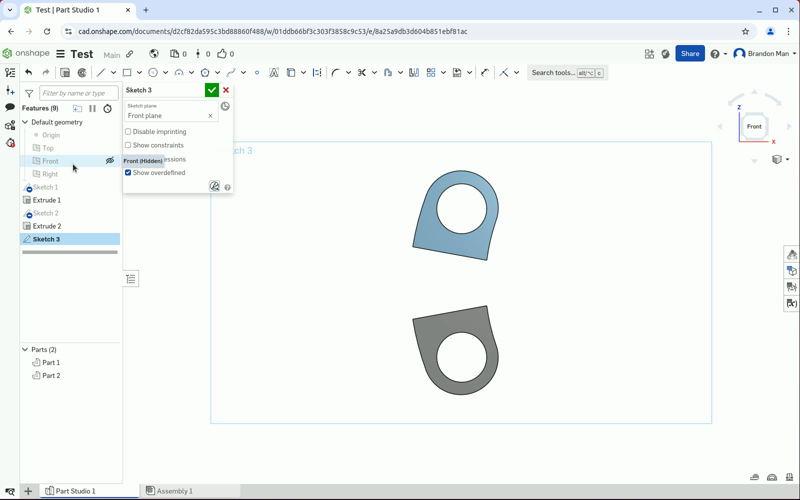
mouse_move(73, 352)
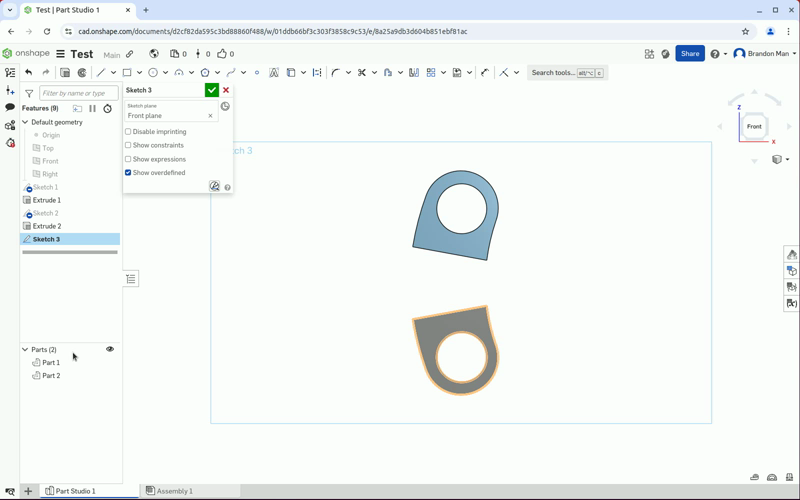
key(y)
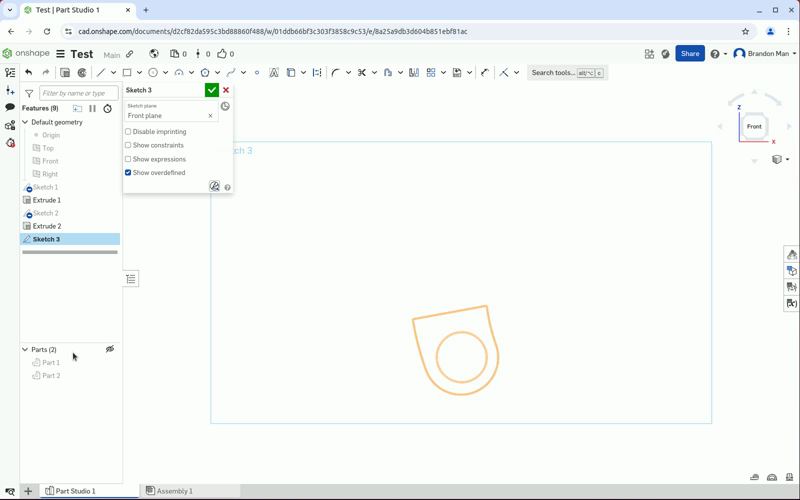
key(l)
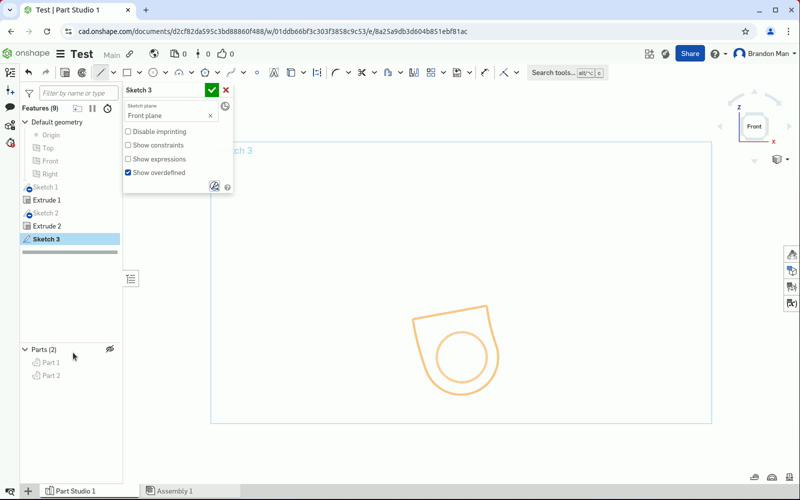
key_down(shift)
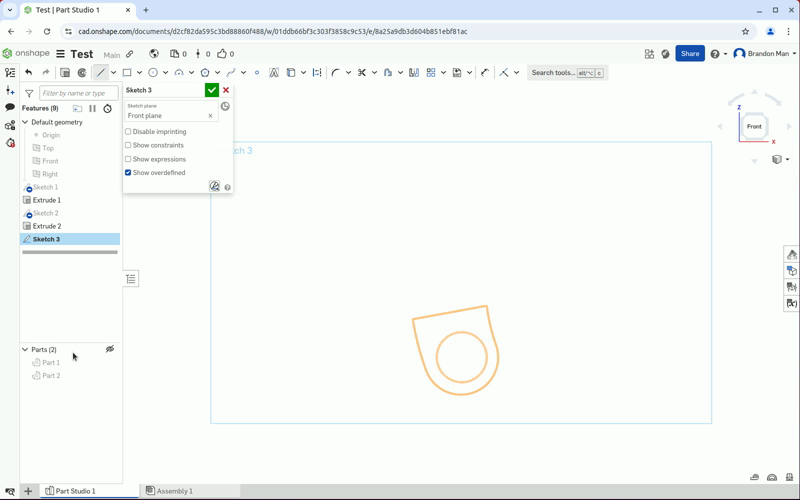
mouse_move(412, 319)
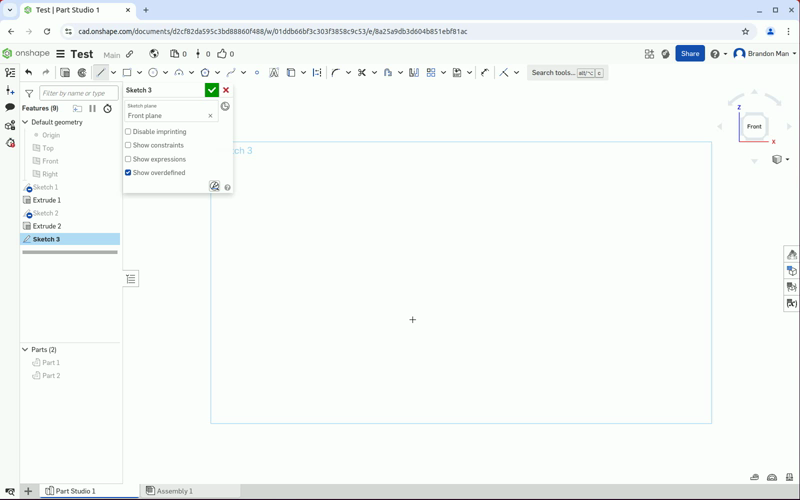
click(412, 319)
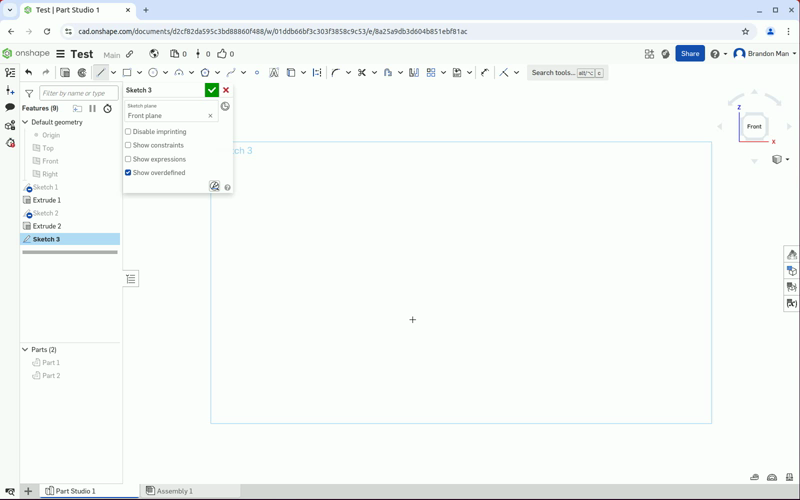
key_up(shift)
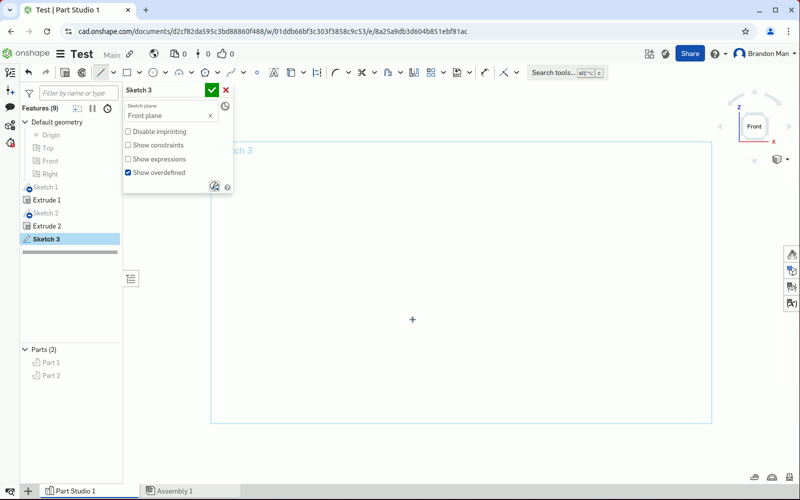
key_down(shift)
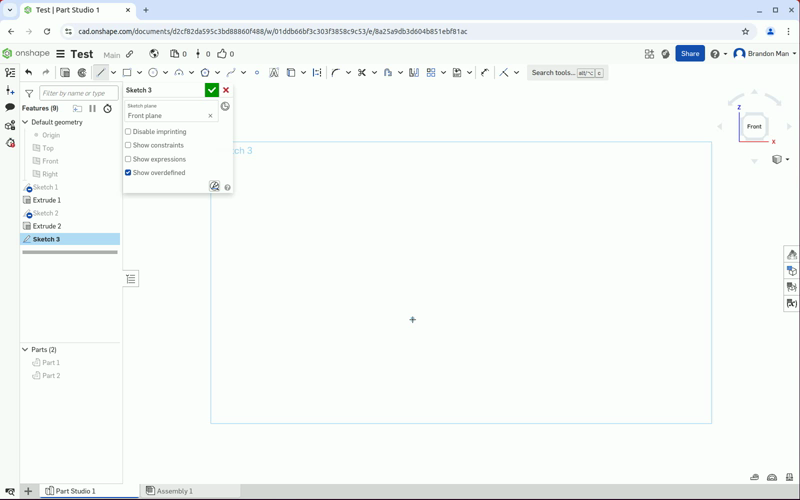
mouse_move(486, 306)
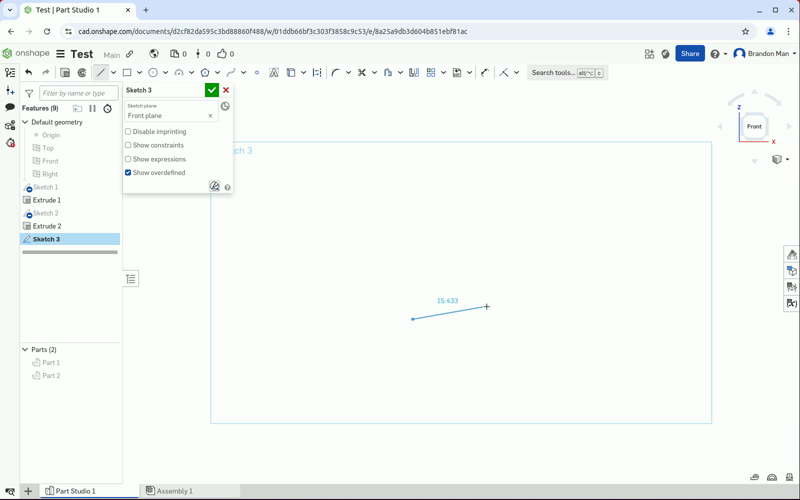
click(486, 306)
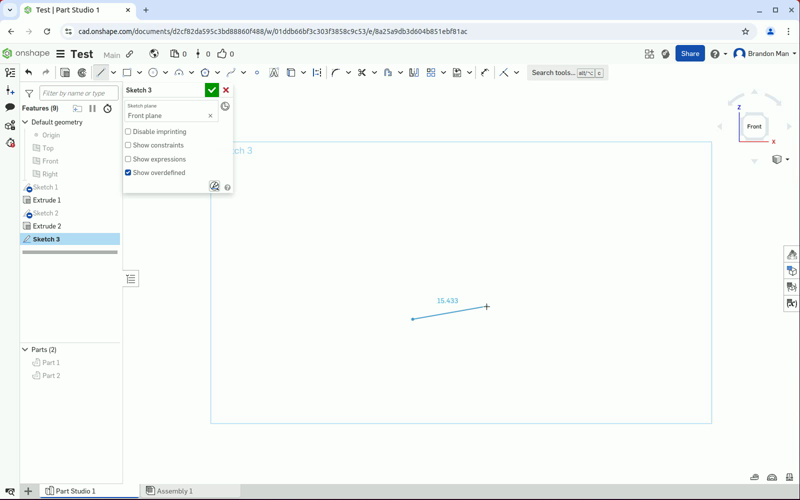
key_up(shift)
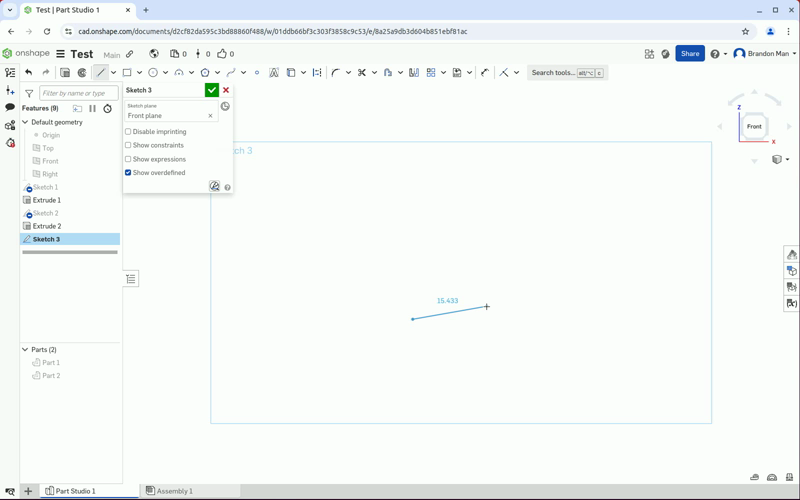
key(esc)
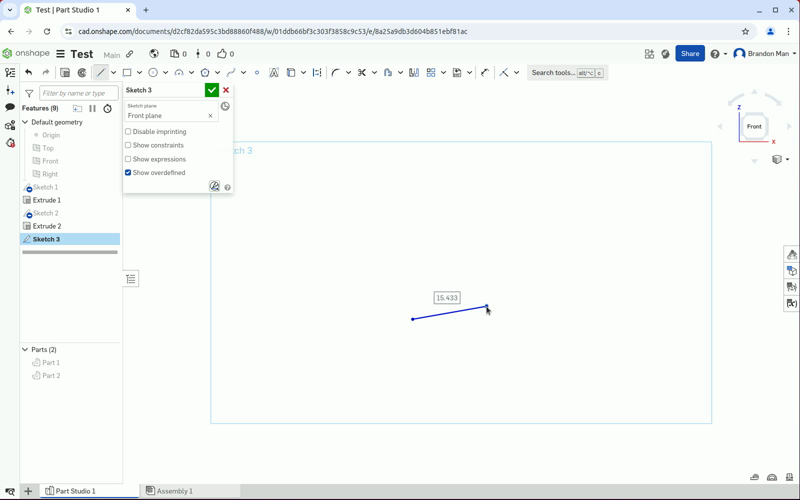
key(a)
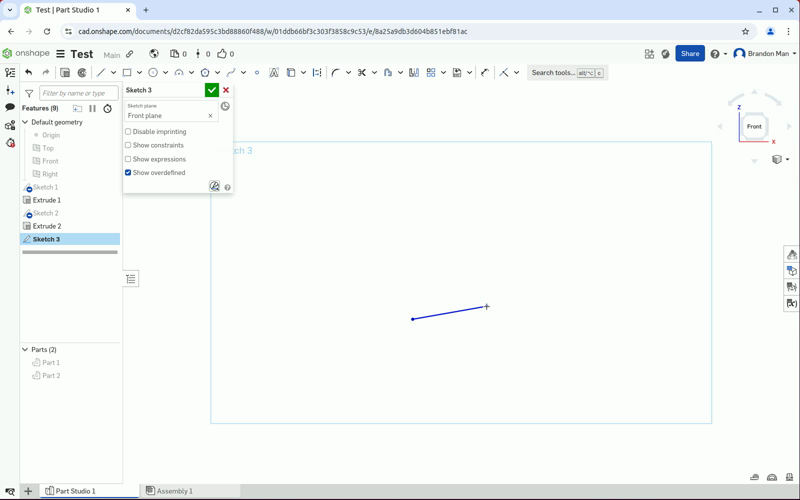
mouse_move(486, 306)
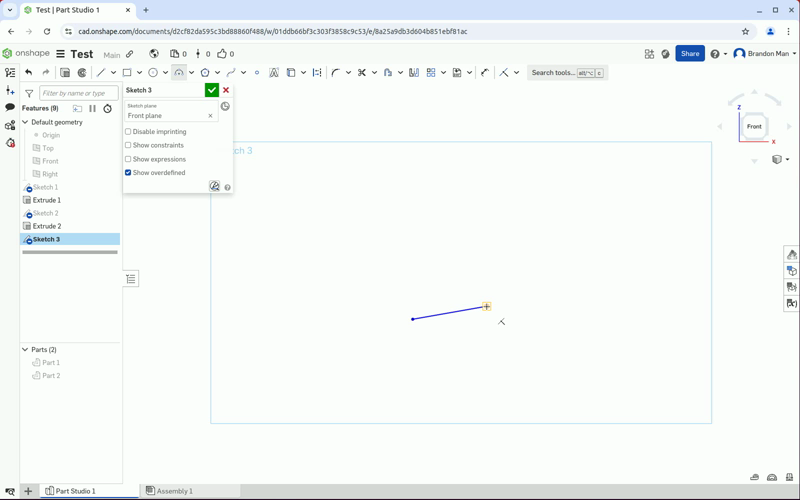
click(486, 306)
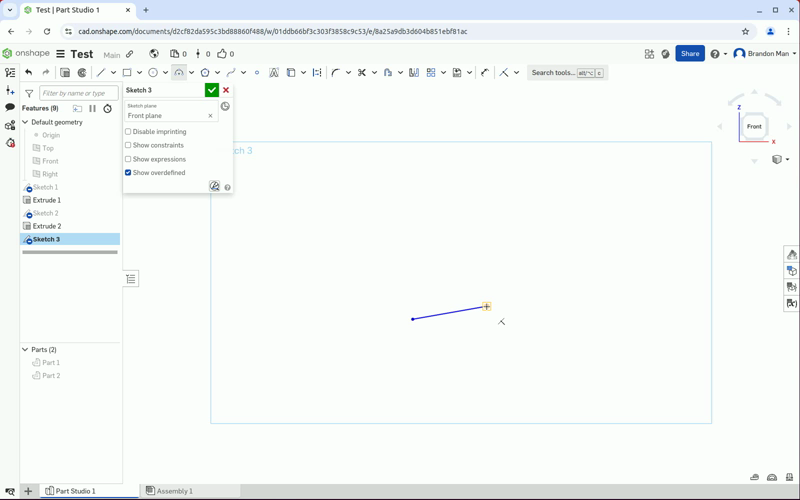
key_down(shift)
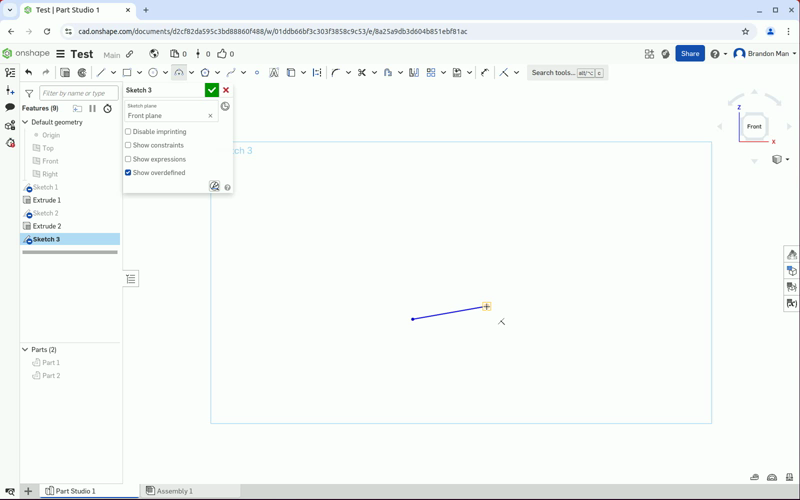
mouse_move(486, 258)
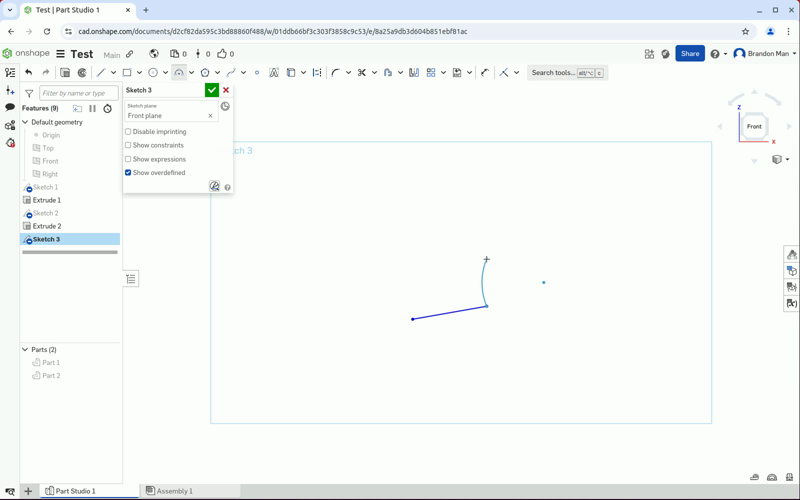
click(486, 258)
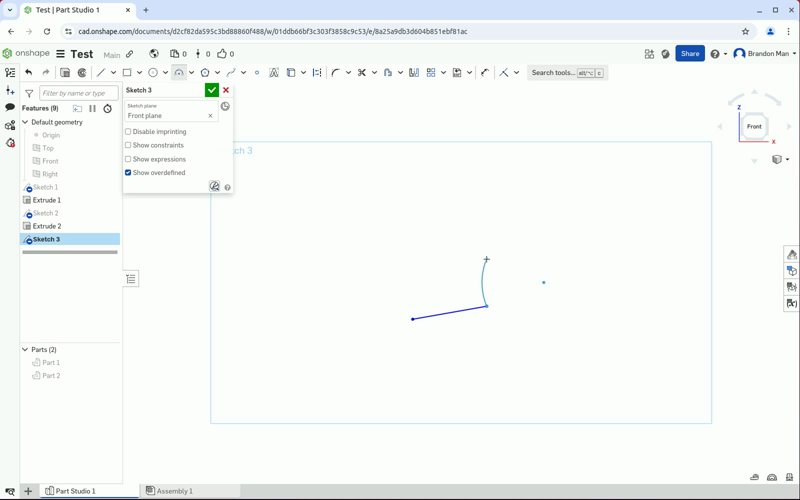
mouse_move(485, 282)
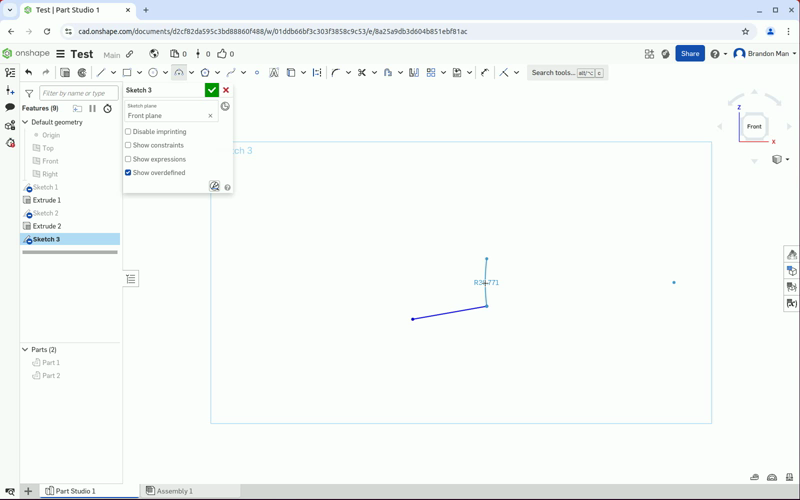
click(485, 282)
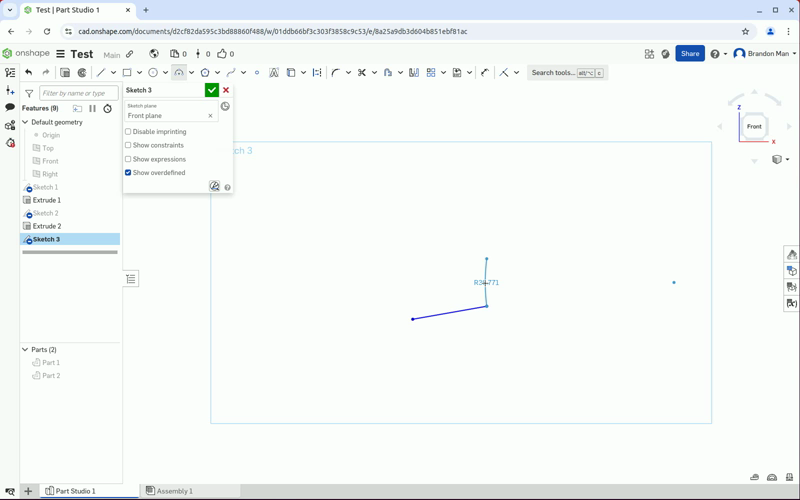
key_up(shift)
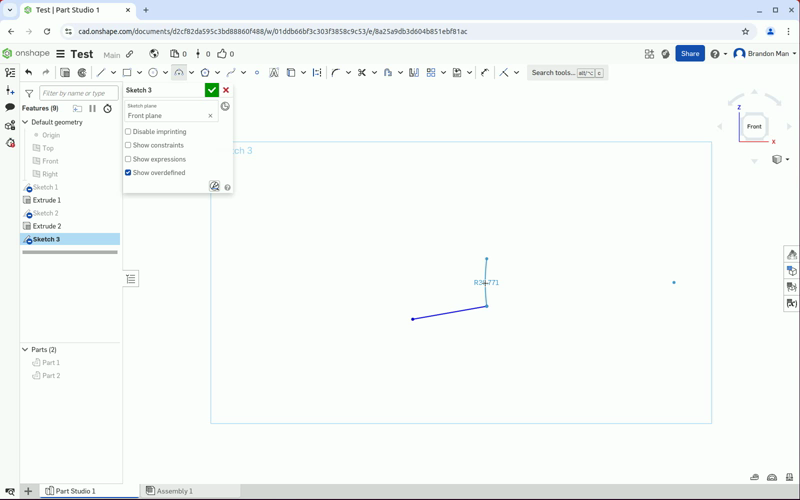
key(esc)
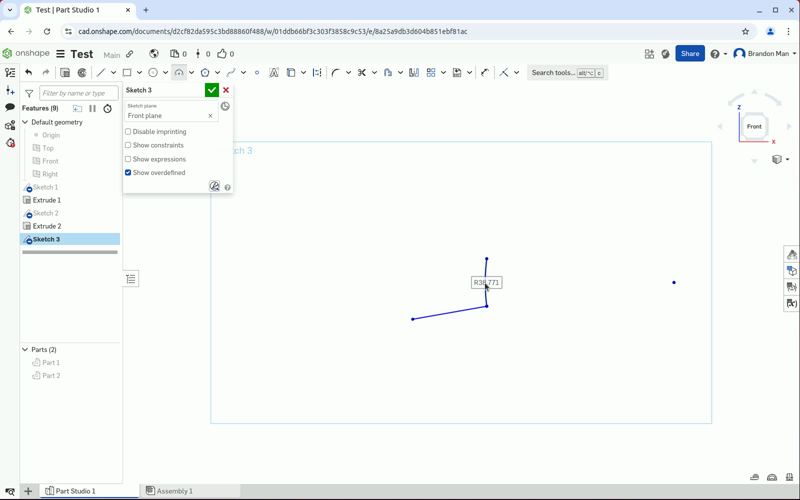
key(l)
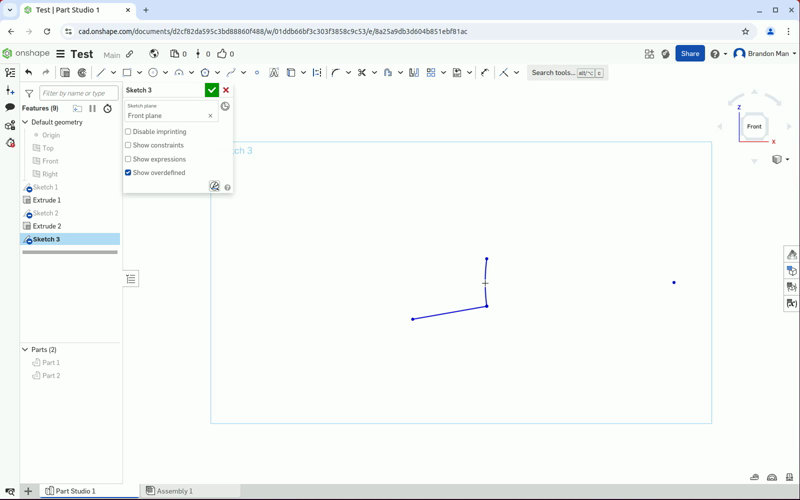
mouse_move(486, 258)
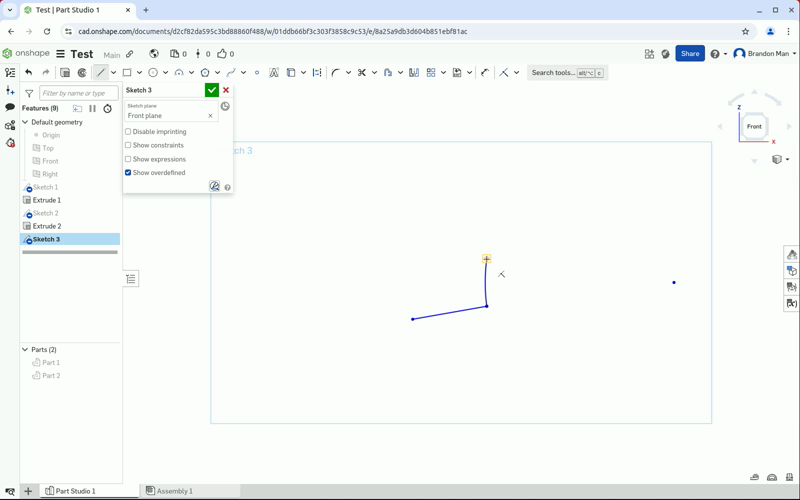
click(486, 258)
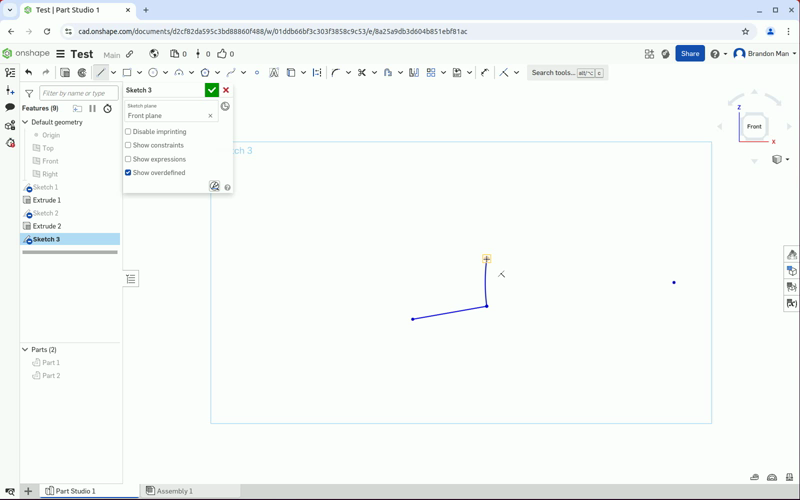
key_down(shift)
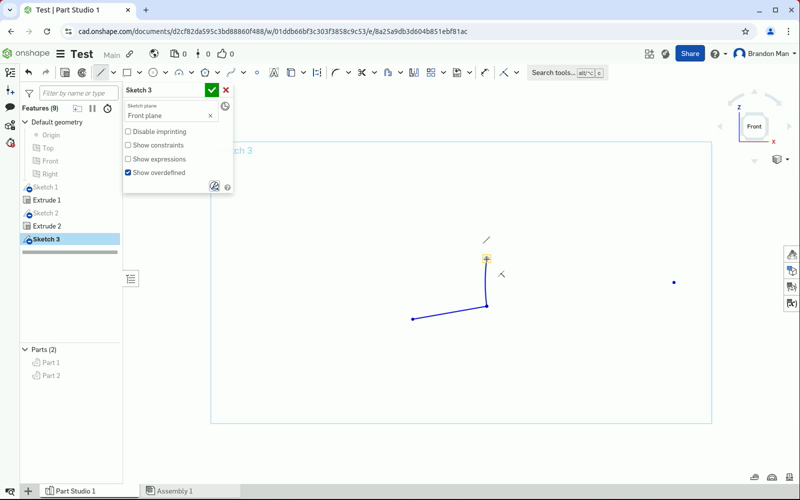
mouse_move(412, 245)
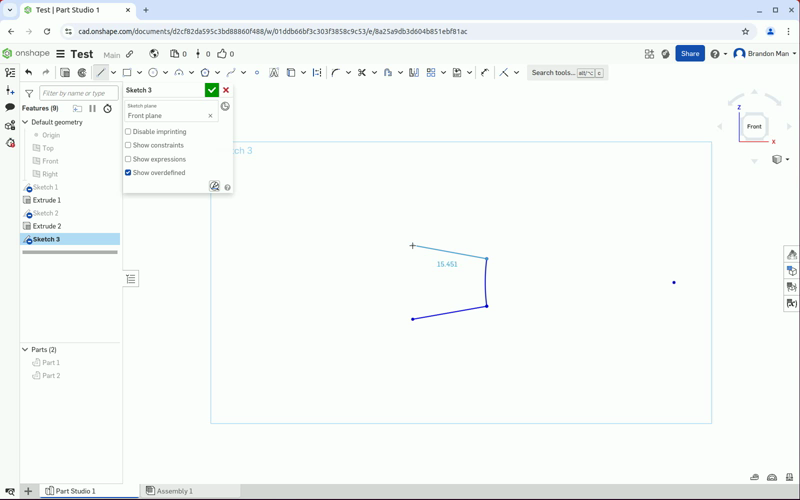
click(412, 245)
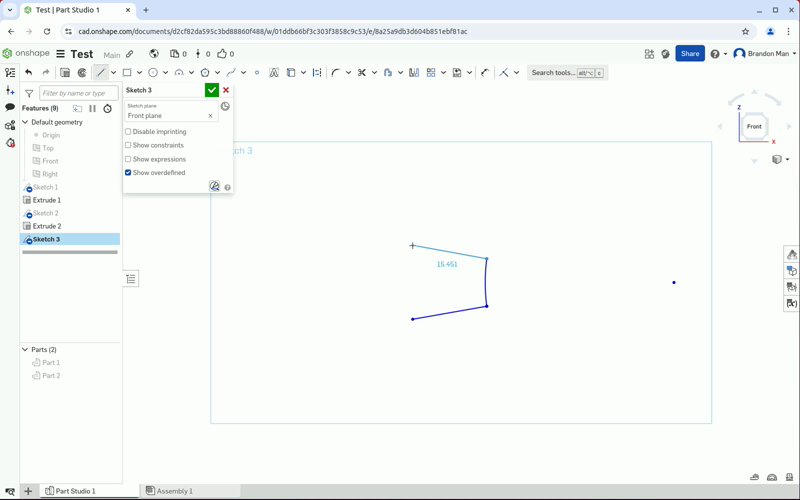
key_up(shift)
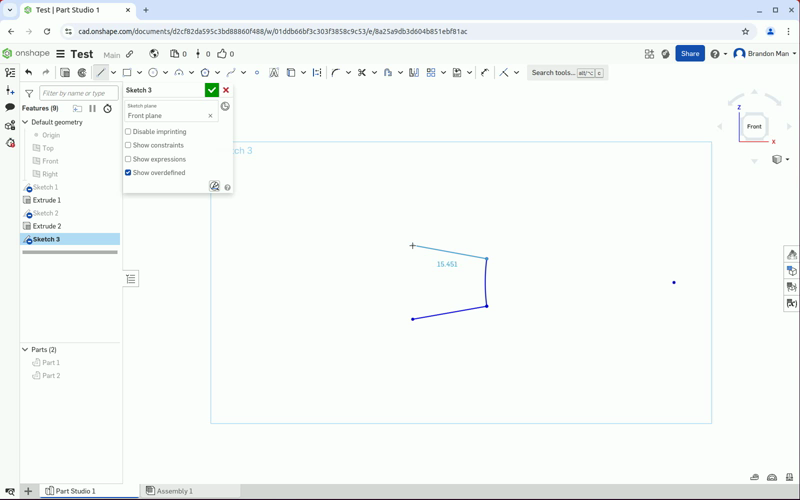
key(esc)
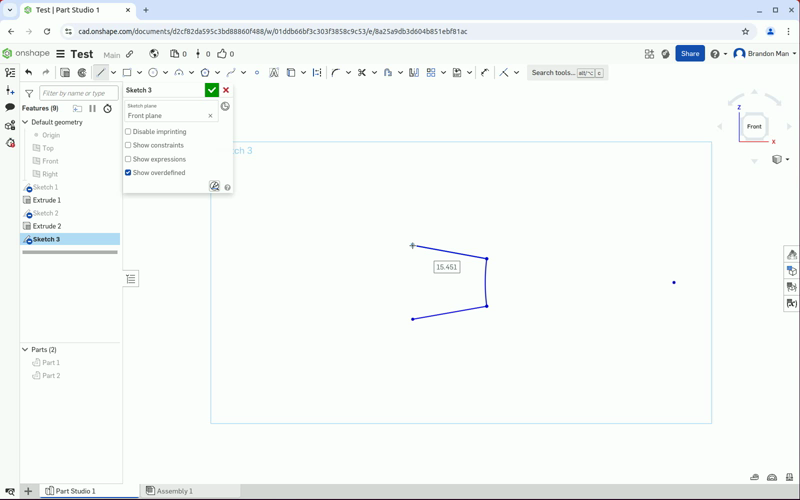
key(a)
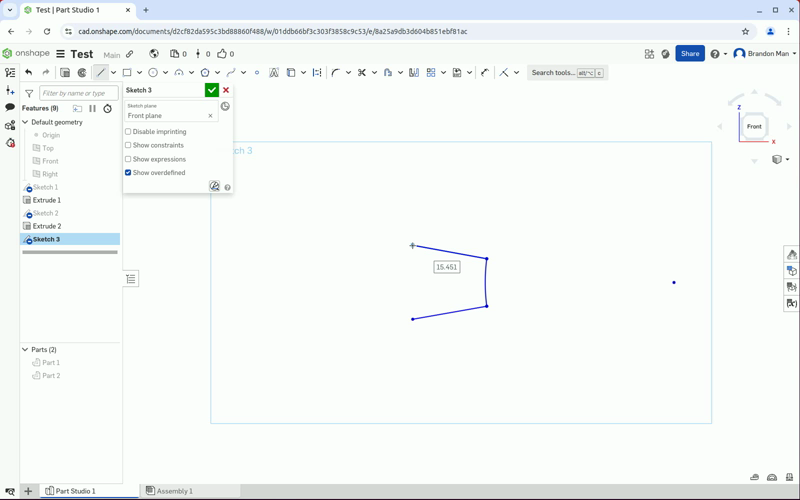
mouse_move(412, 245)
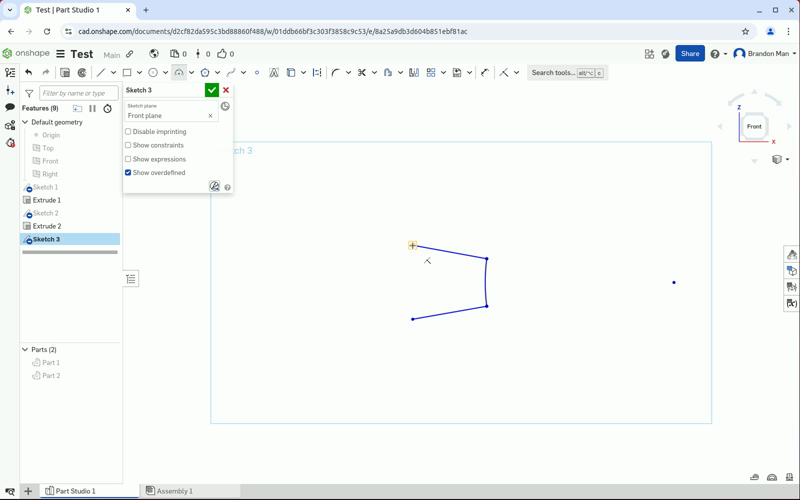
click(412, 245)
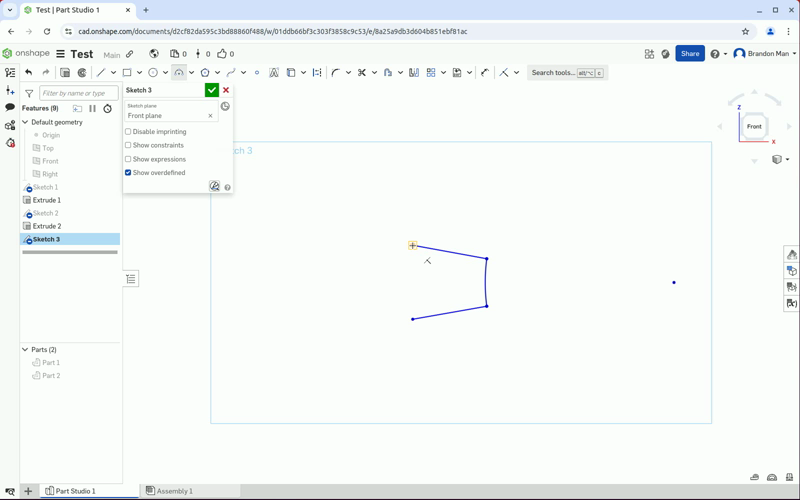
mouse_move(412, 319)
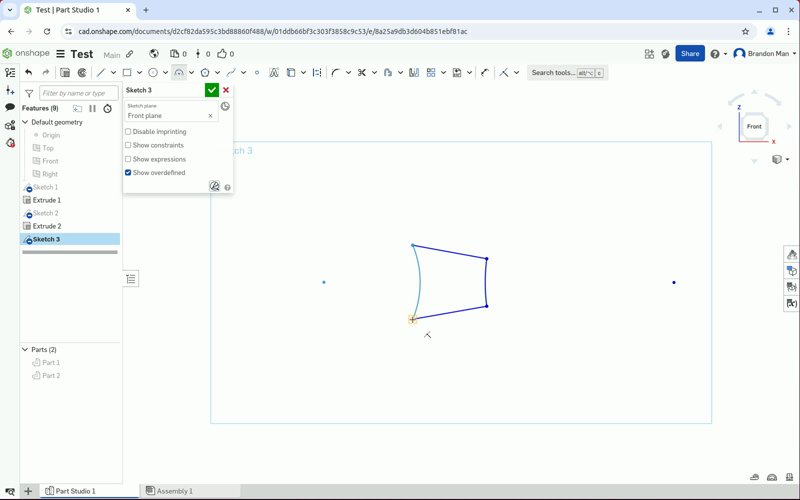
click(412, 319)
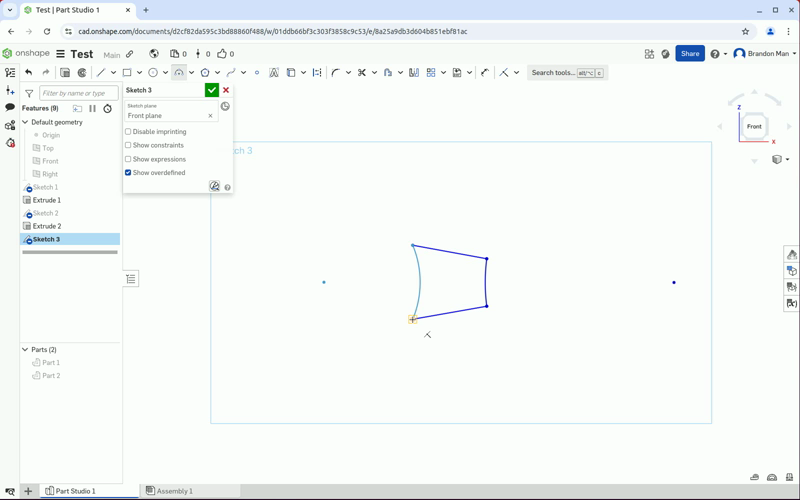
key_down(shift)
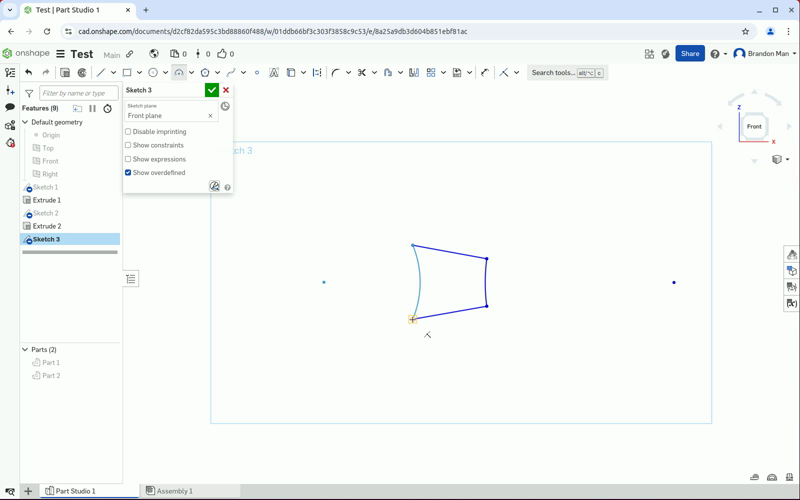
mouse_move(410, 282)
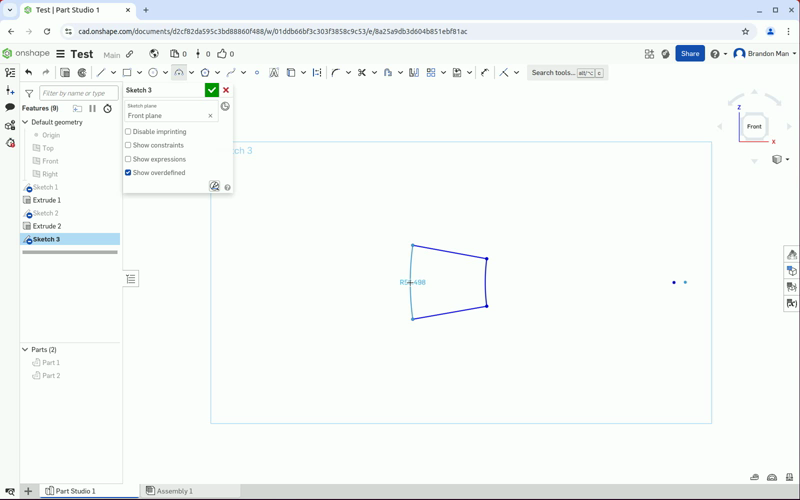
click(410, 282)
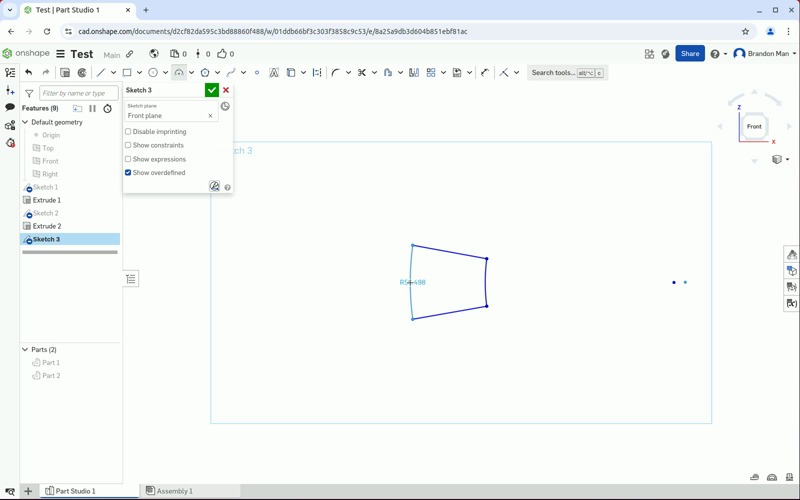
key_up(shift)
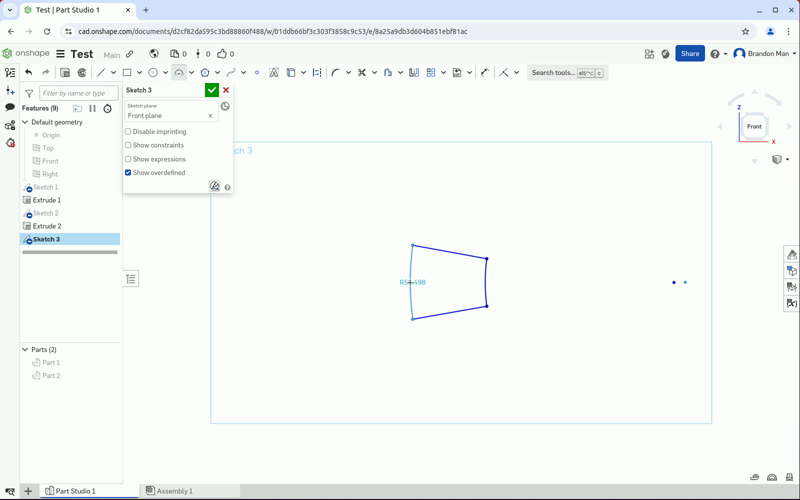
key(esc)
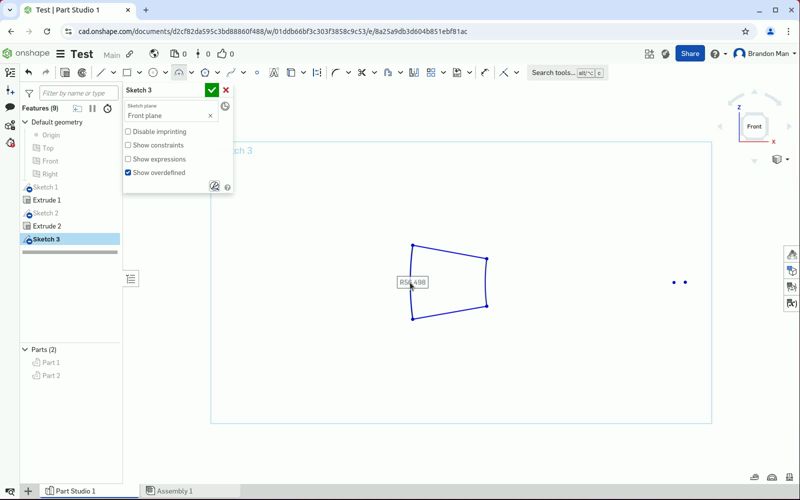
key(c)
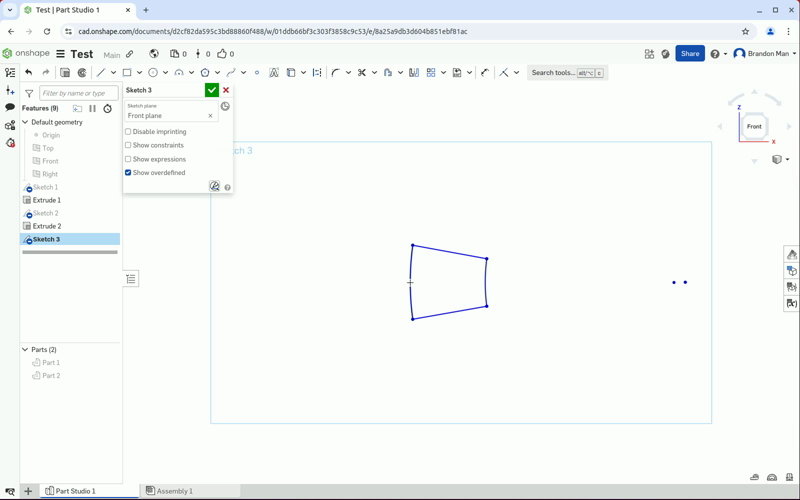
key_down(shift)
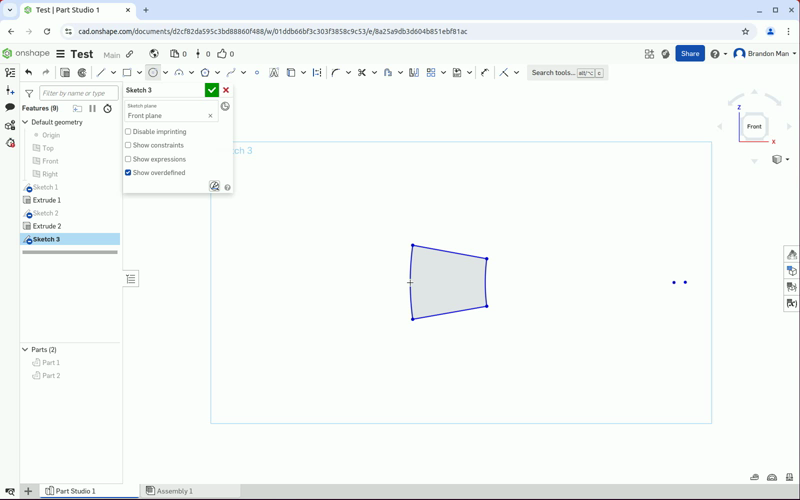
mouse_move(447, 282)
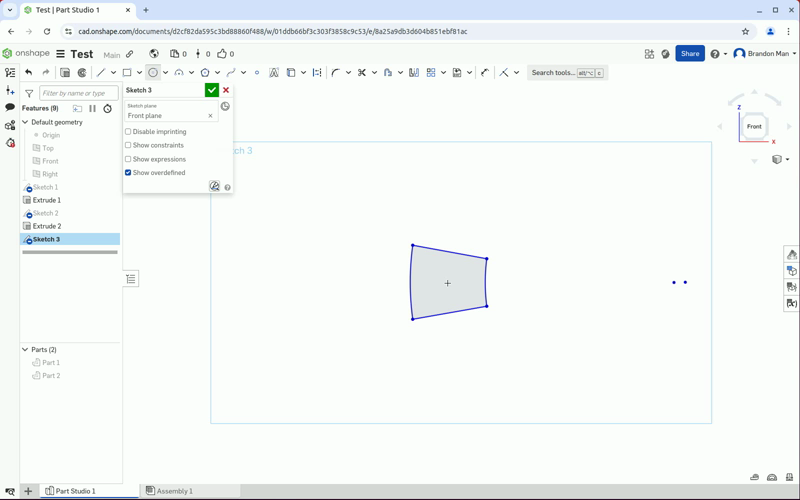
click(447, 282)
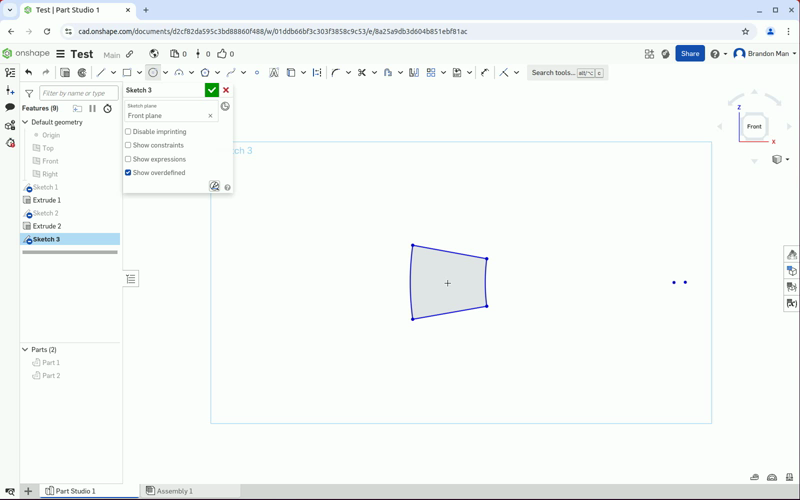
key_up(shift)
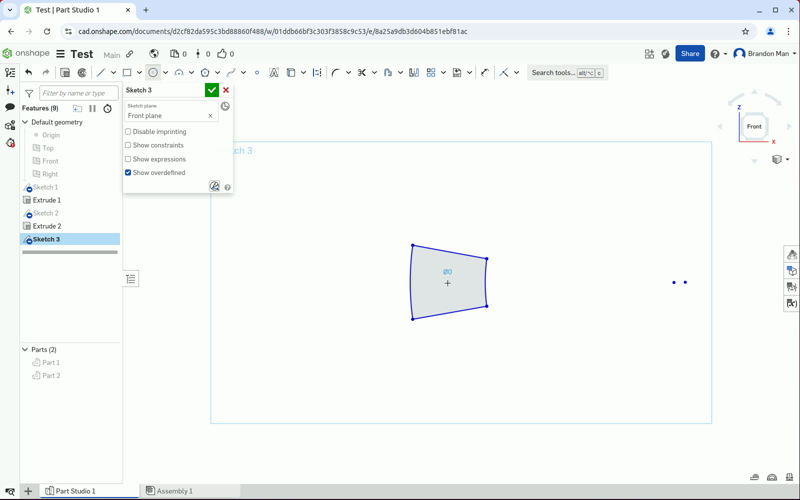
mouse_move(472, 282)
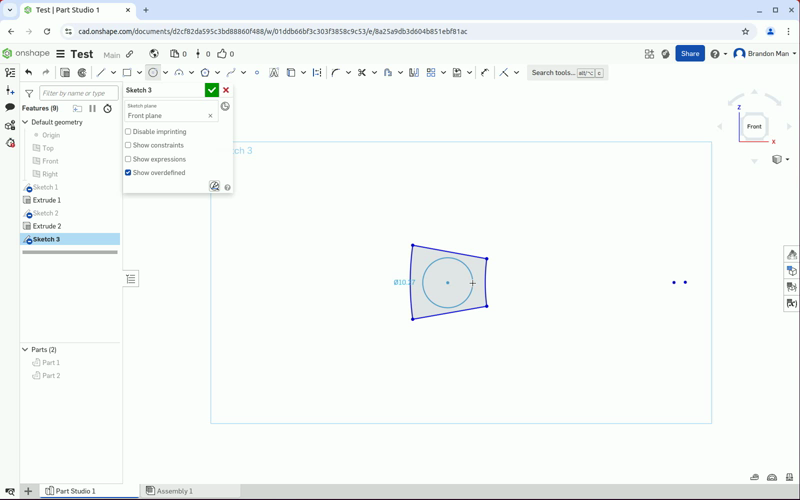
click(472, 282)
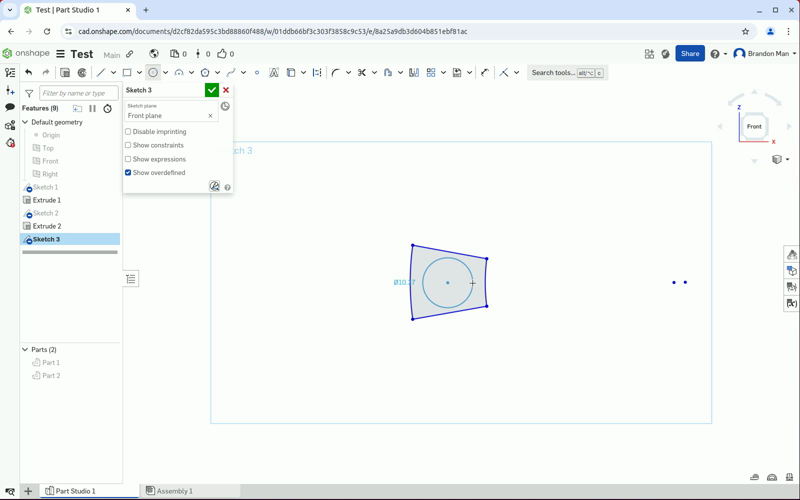
key(esc)
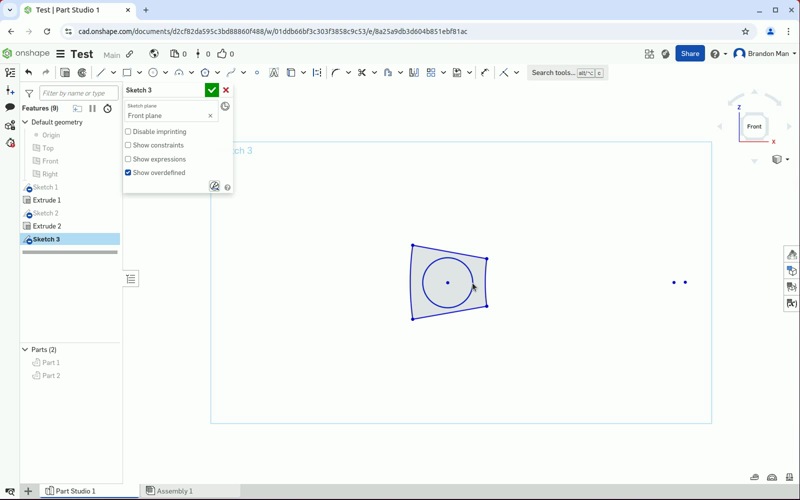
mouse_move(416, 250)
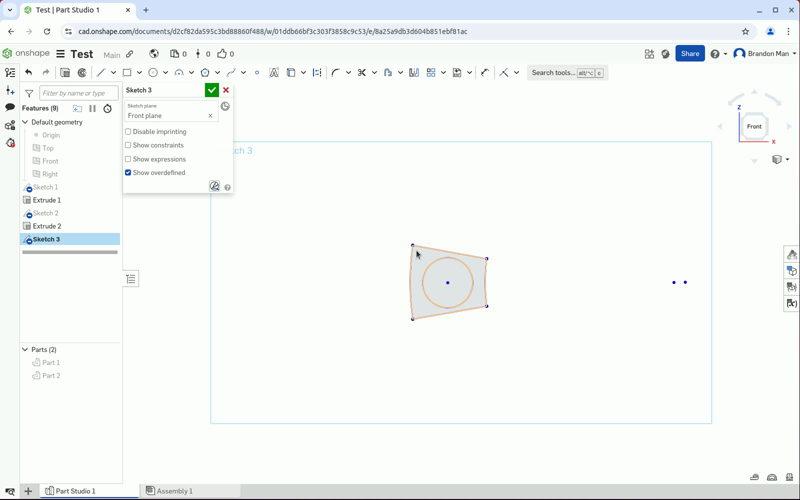
click(416, 250)
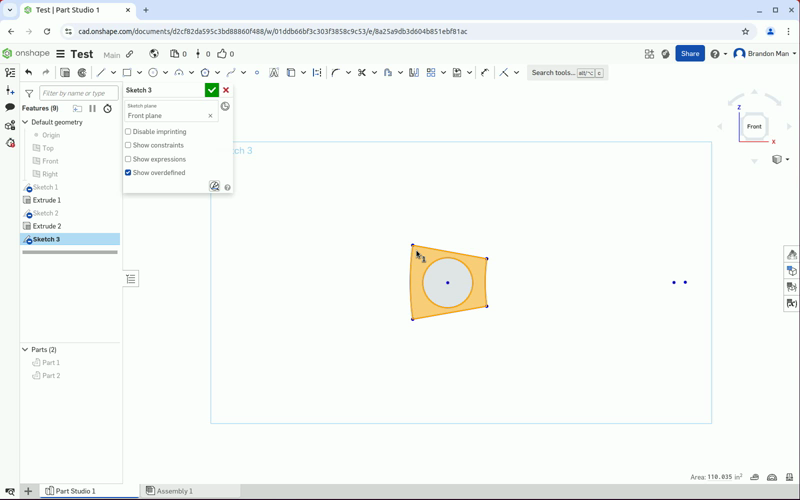
mouse_move(73, 352)
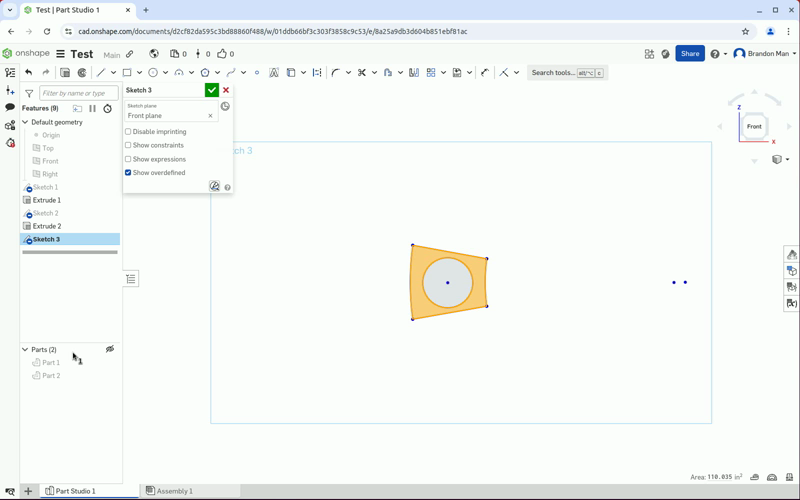
key(shift+y)
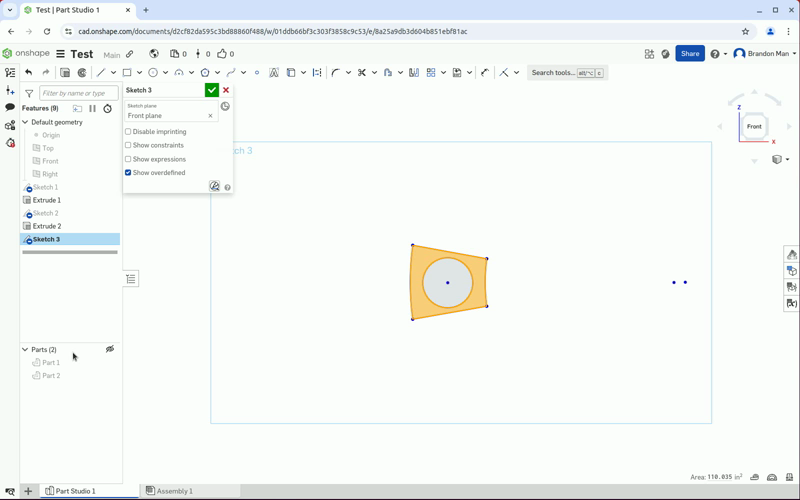
key(shift+e)
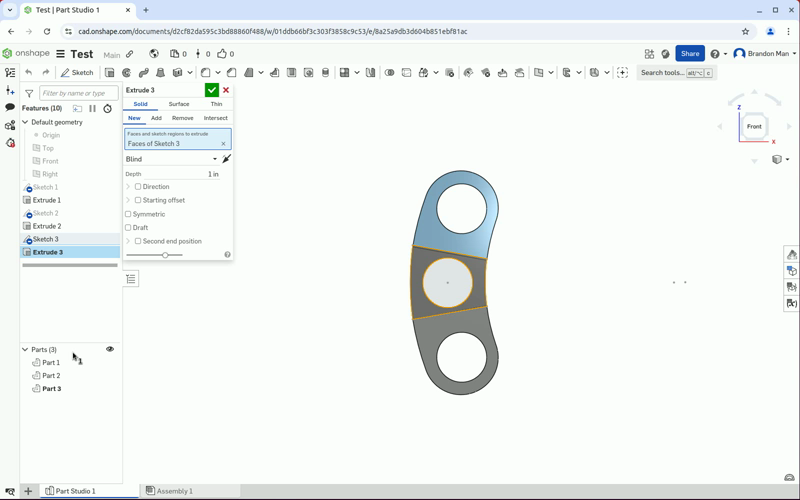
mouse_move(143, 106)
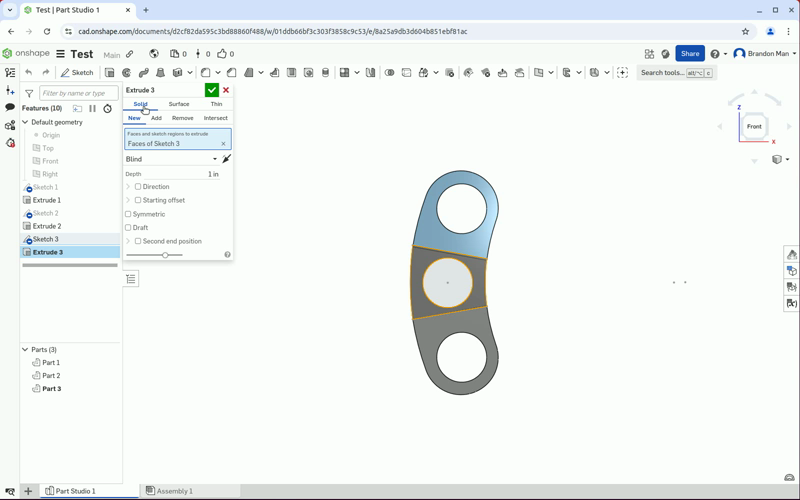
click(143, 106)
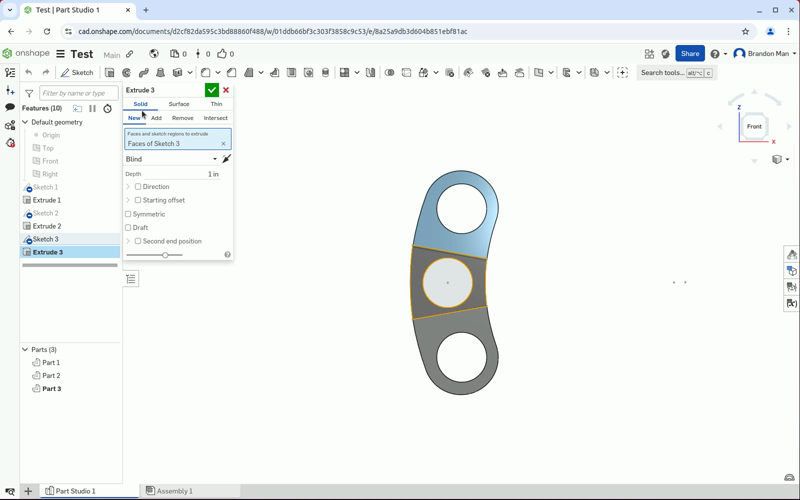
mouse_move(137, 120)
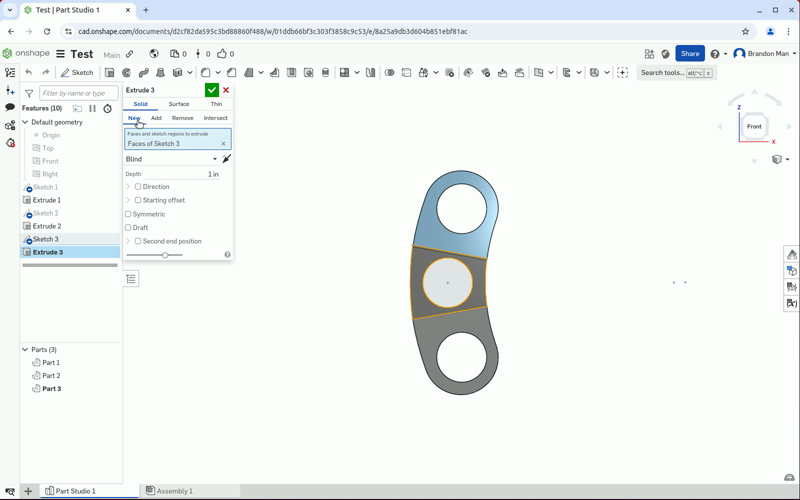
click(137, 120)
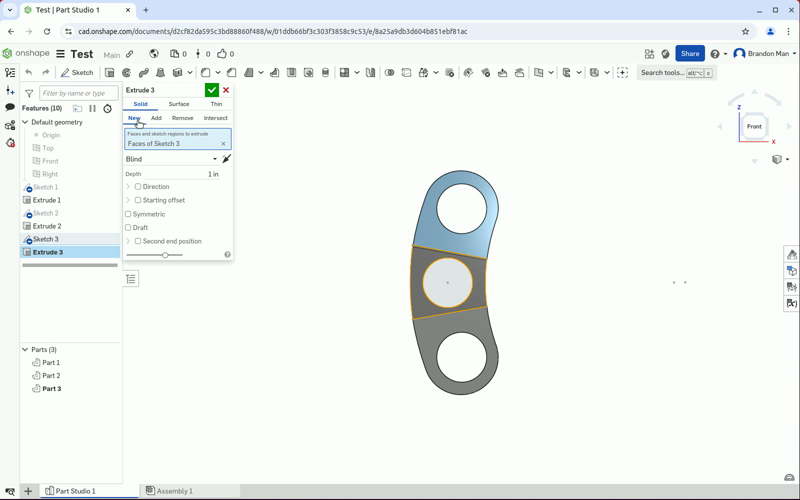
key(tab, 4)
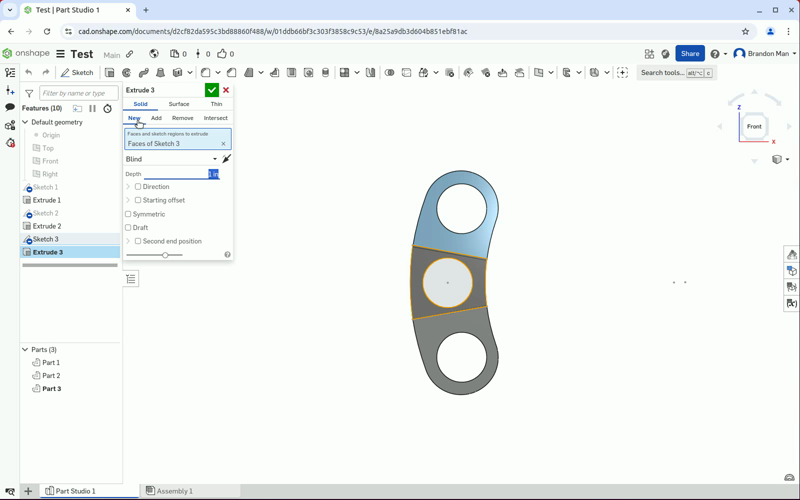
text(25.516)
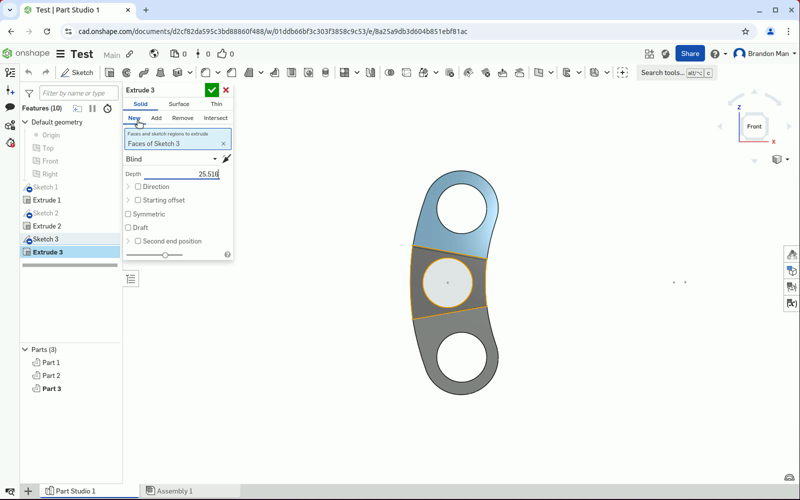
key(tab, 3)
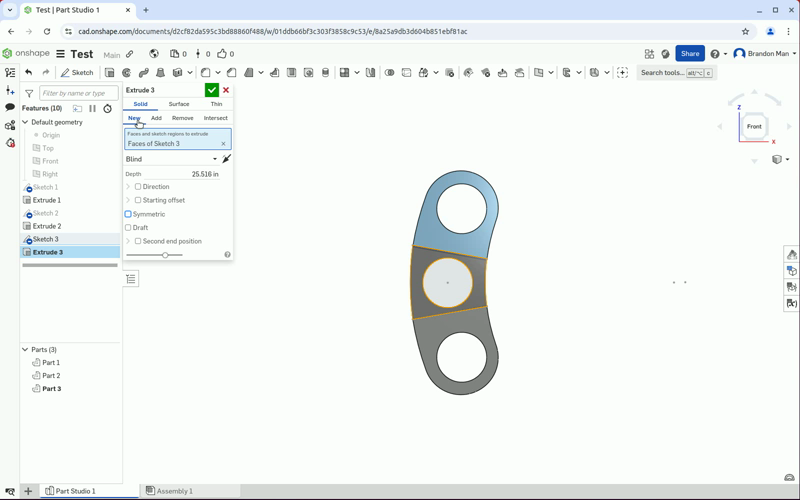
key(space)
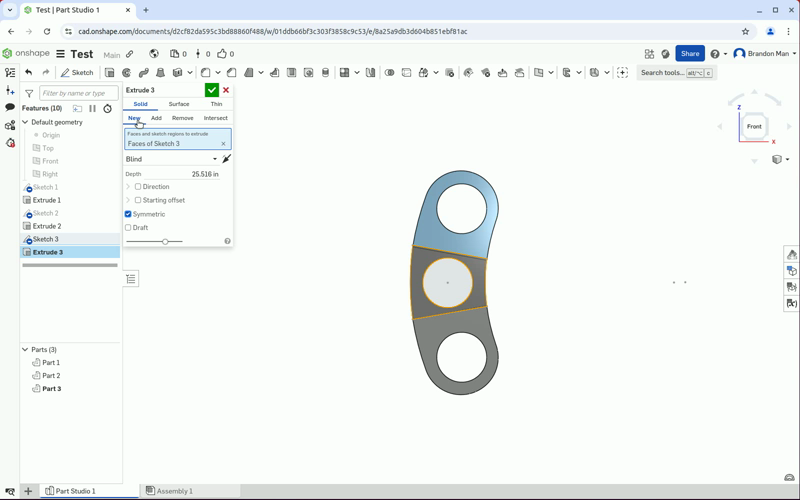
key(enter)
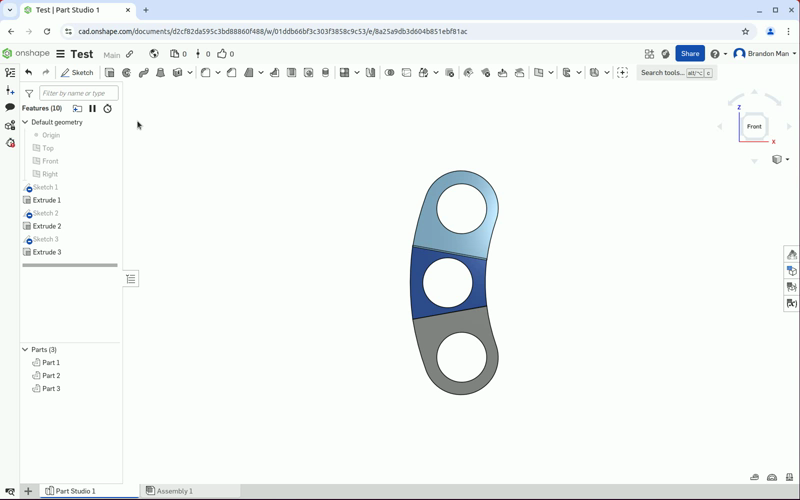
key(shift+h)
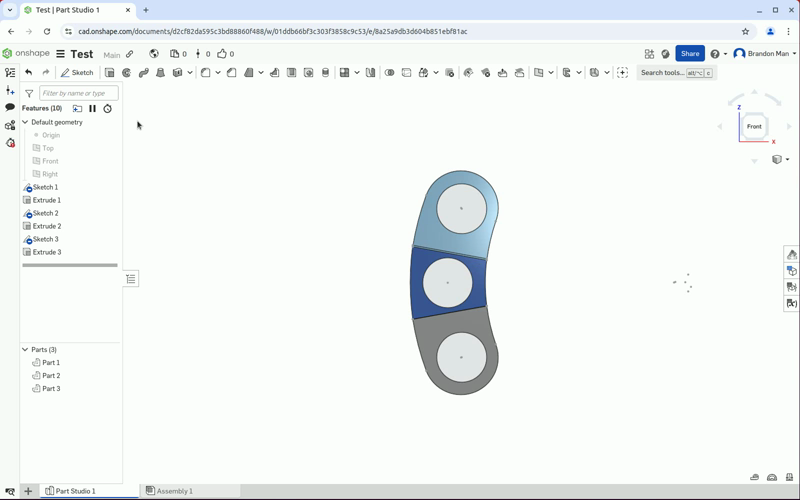
key(shift+h)
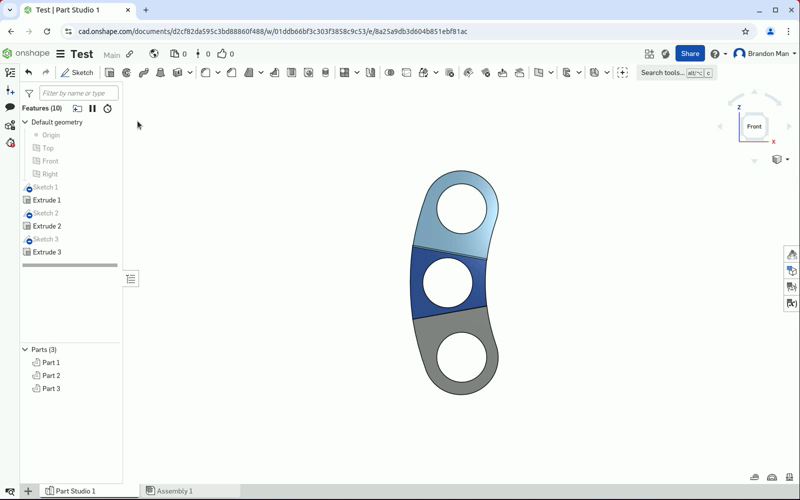
mouse_move(73, 189)
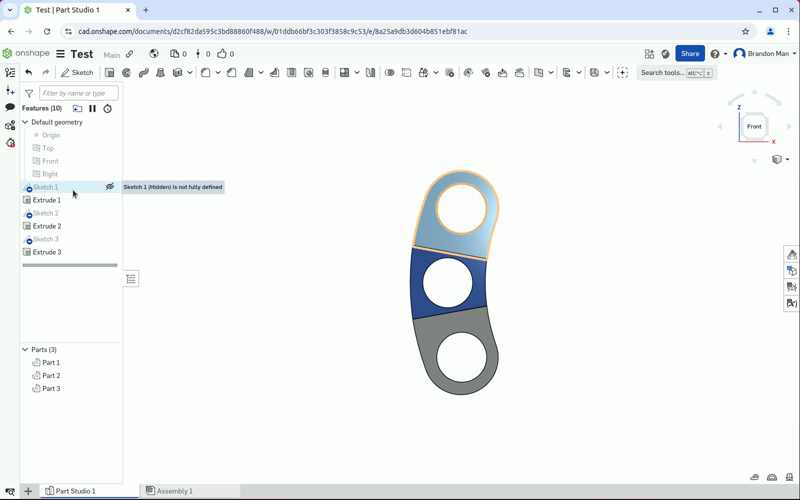
click(73, 189)
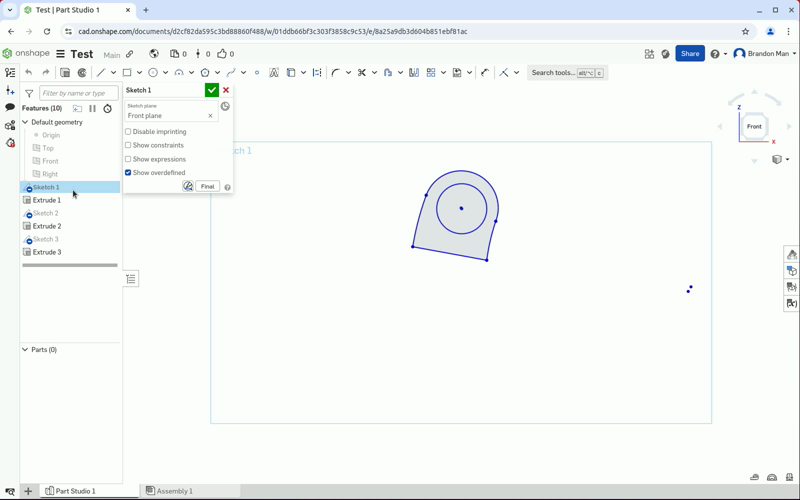
mouse_move(229, 92)
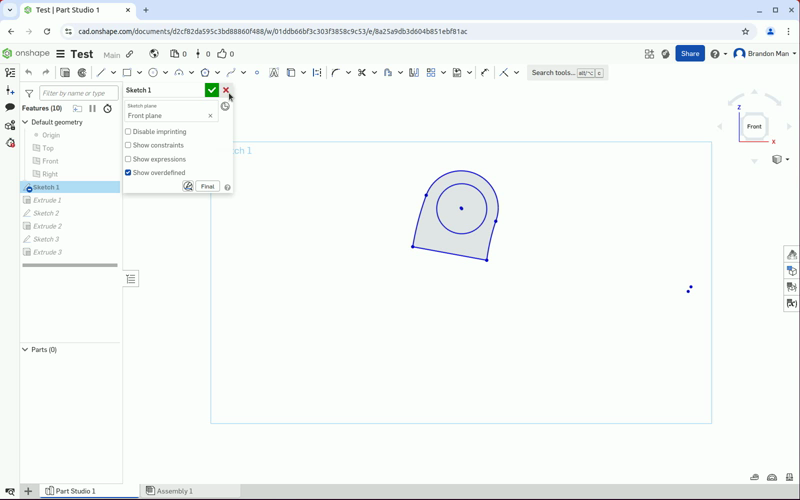
click(229, 92)
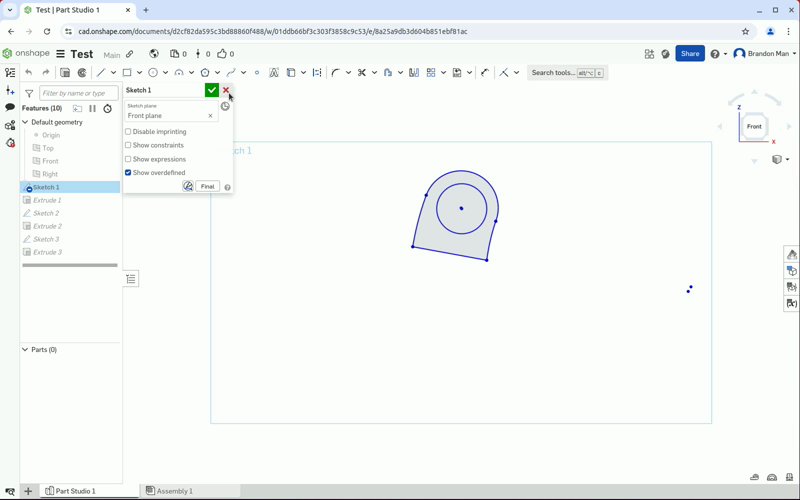
key(shift+s)
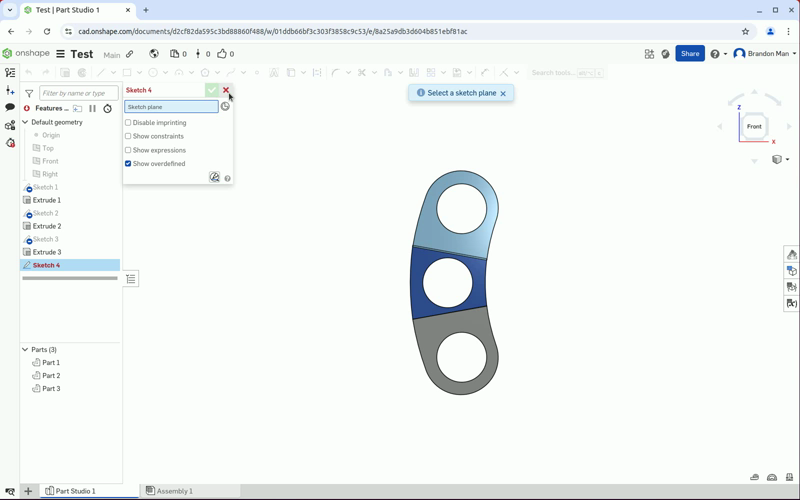
mouse_move(73, 163)
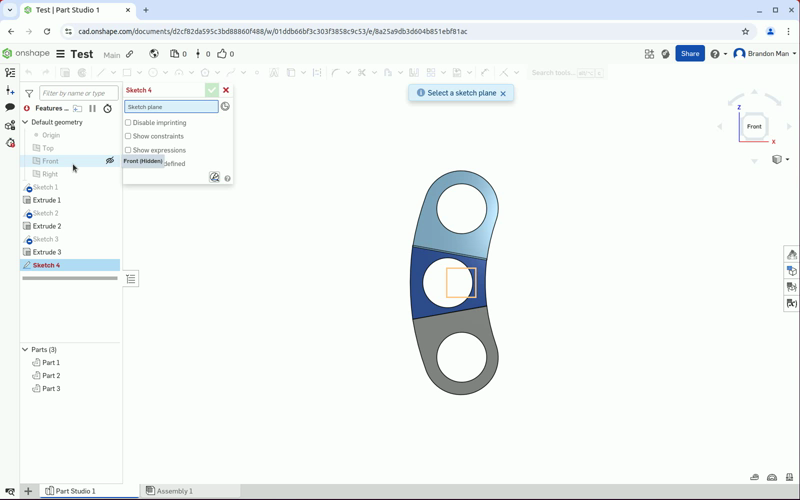
click(73, 163)
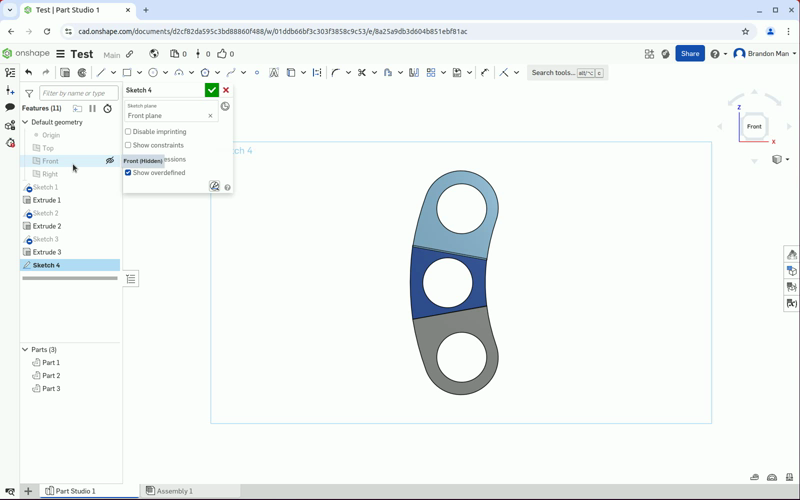
mouse_move(73, 352)
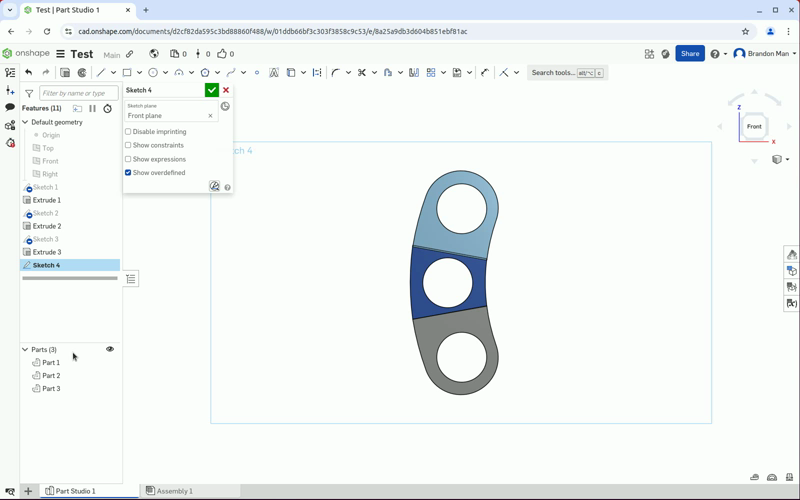
key(y)
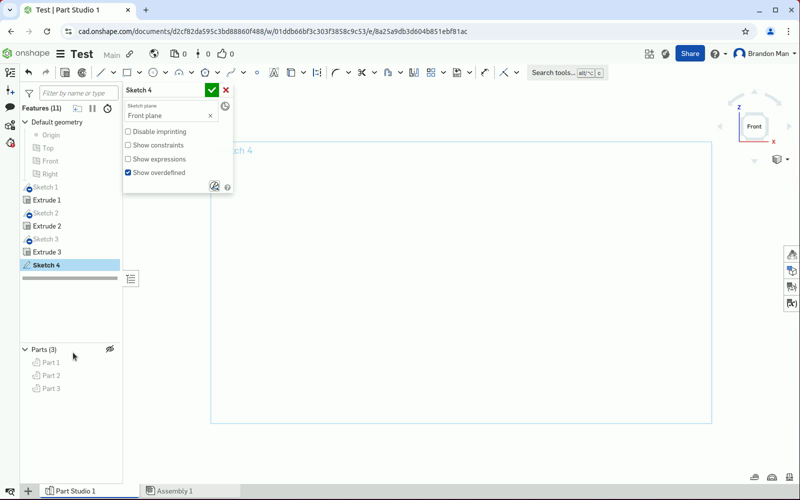
key(l)
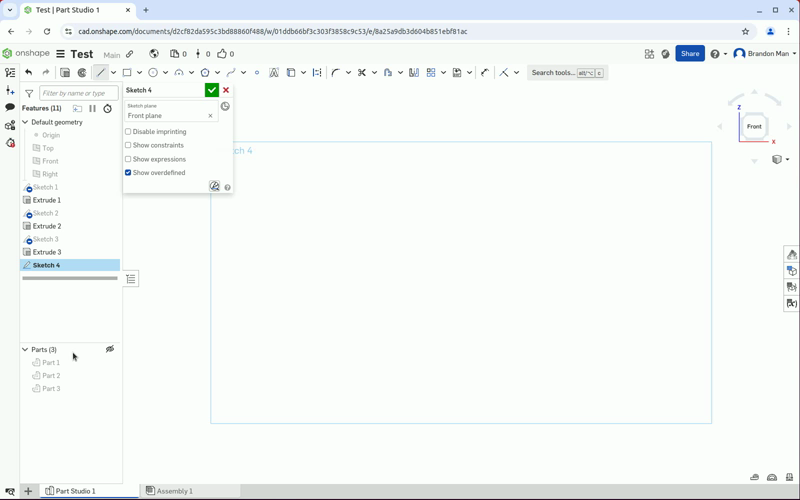
key_down(shift)
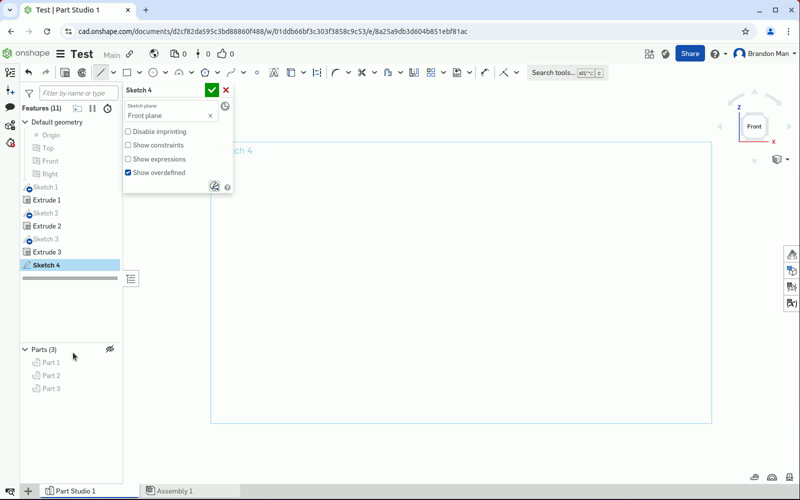
mouse_move(412, 246)
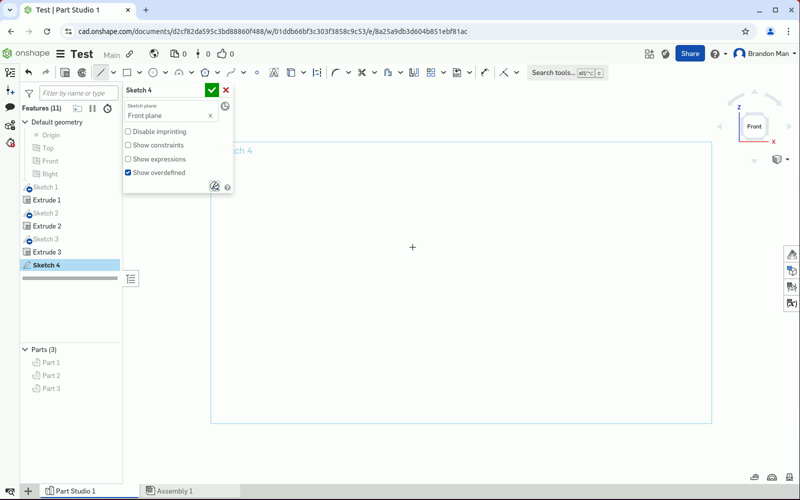
click(412, 246)
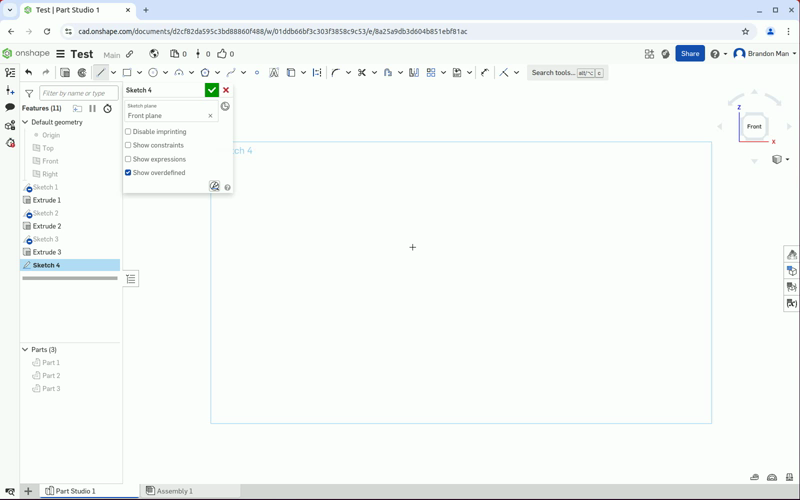
key_up(shift)
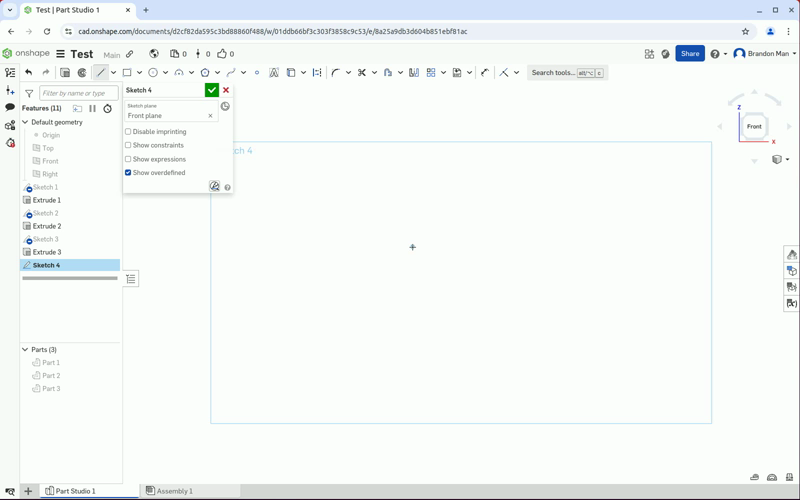
key_down(shift)
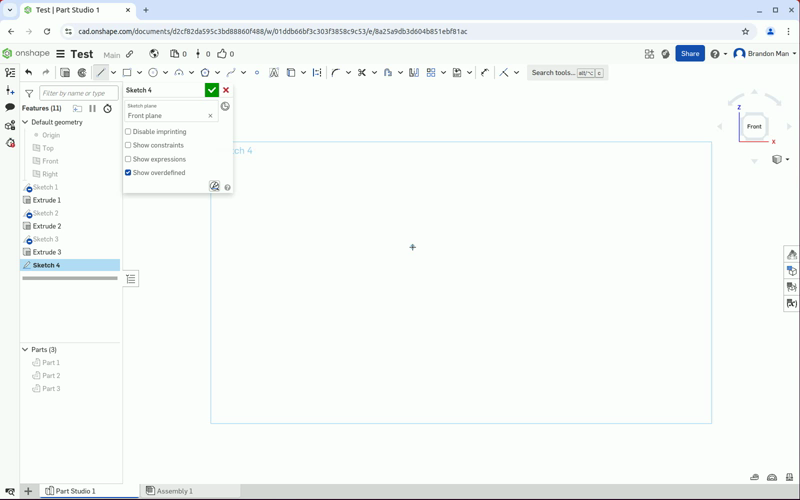
mouse_move(486, 260)
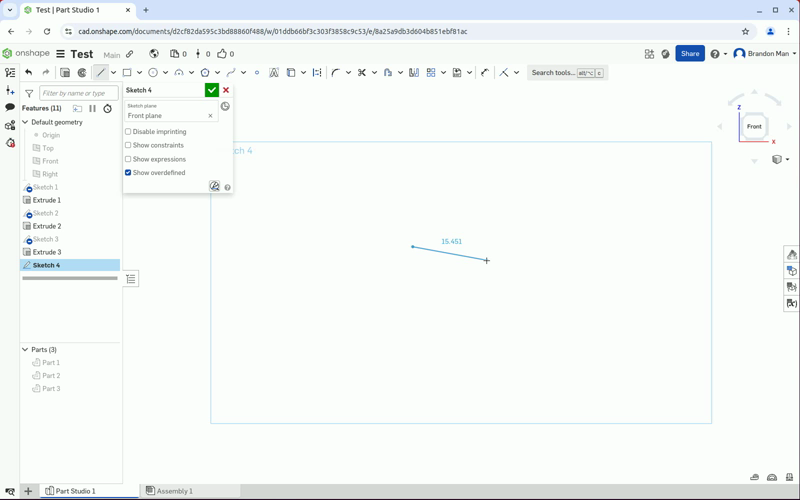
click(486, 260)
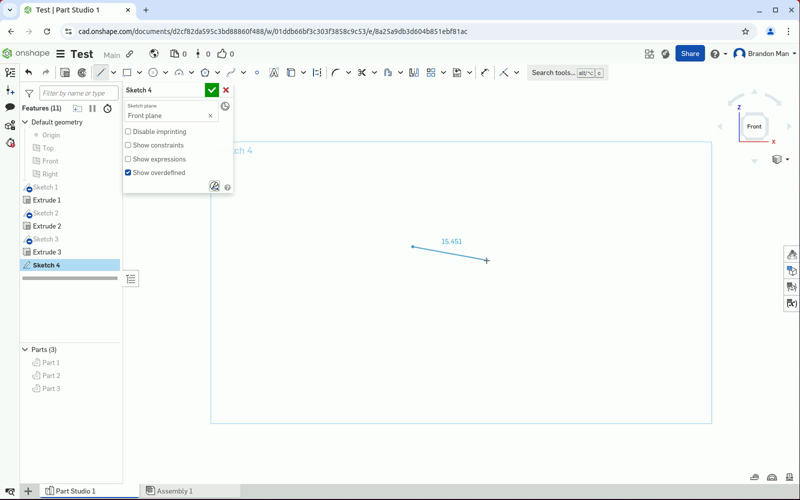
key_up(shift)
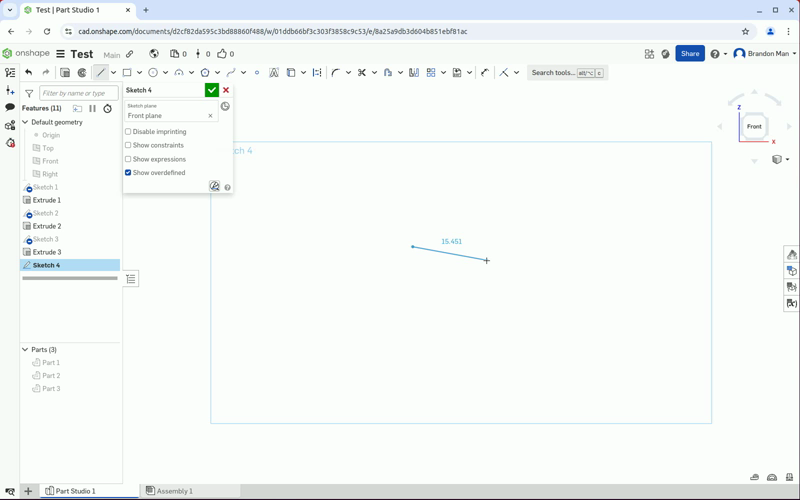
key(esc)
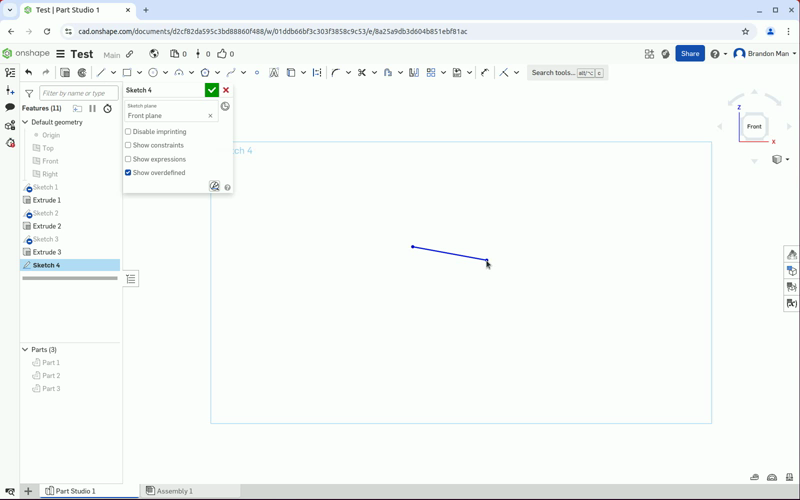
key(a)
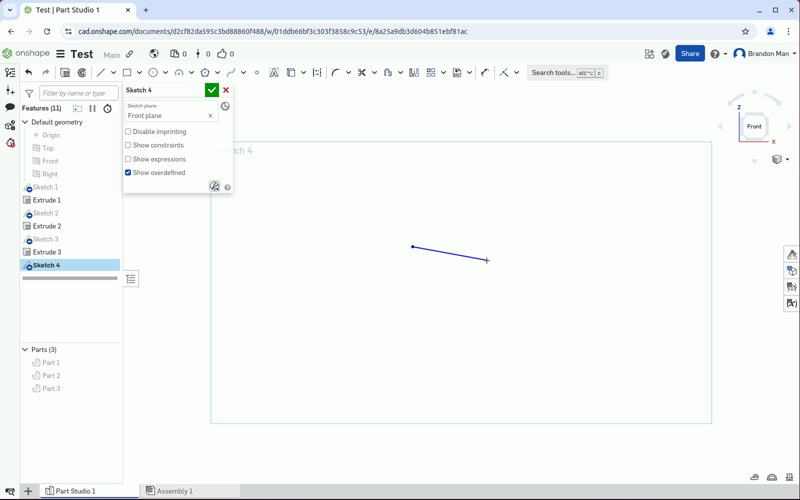
mouse_move(486, 260)
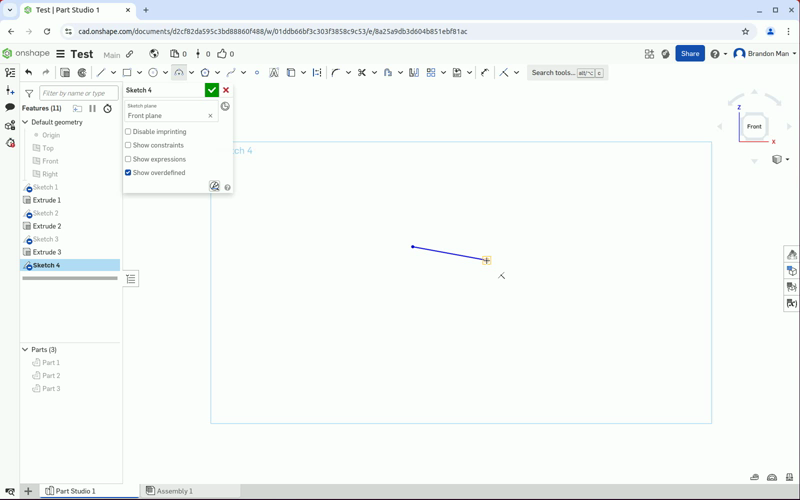
click(486, 260)
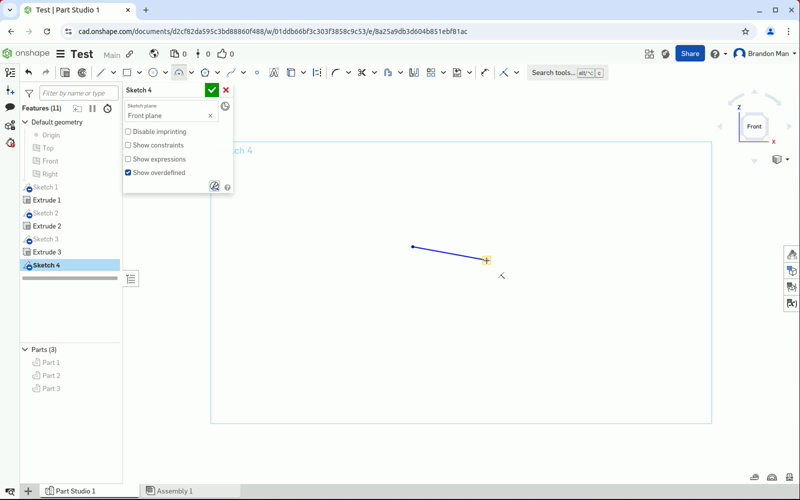
key_down(shift)
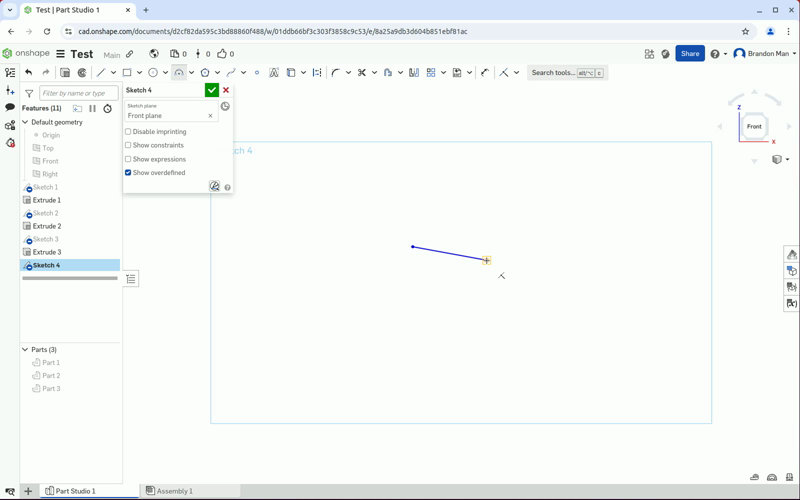
mouse_move(495, 221)
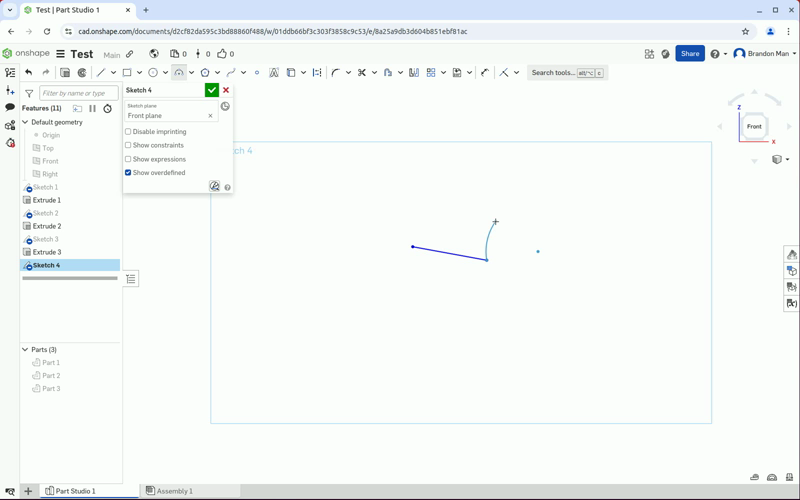
click(495, 221)
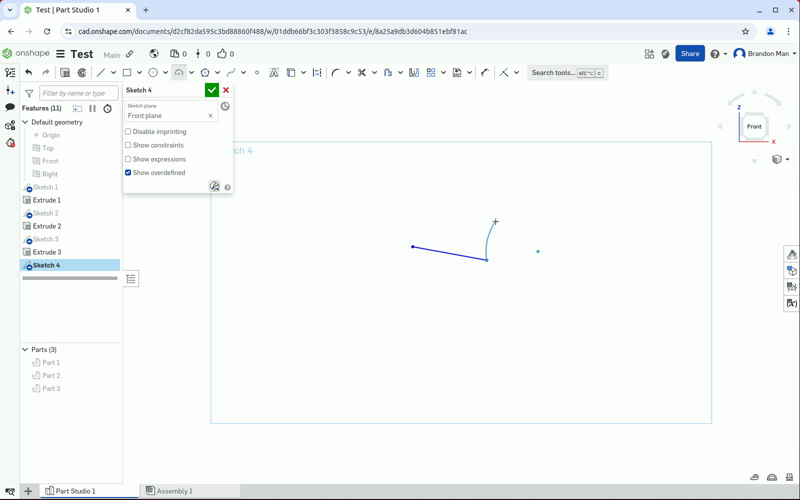
mouse_move(490, 240)
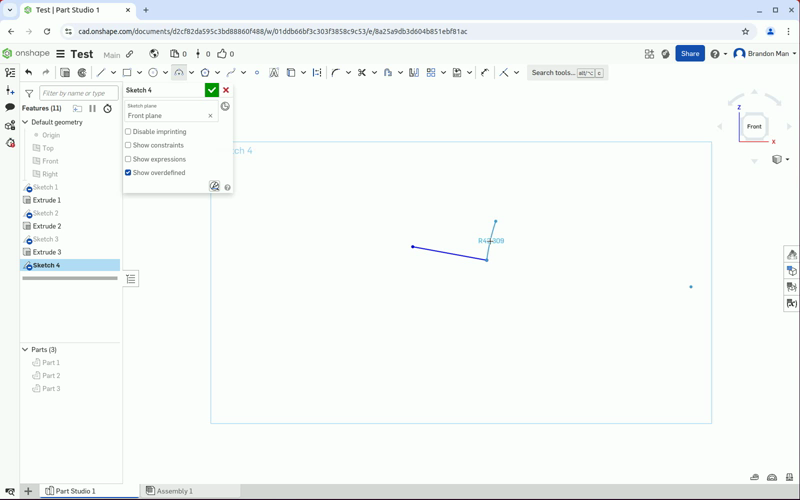
click(490, 240)
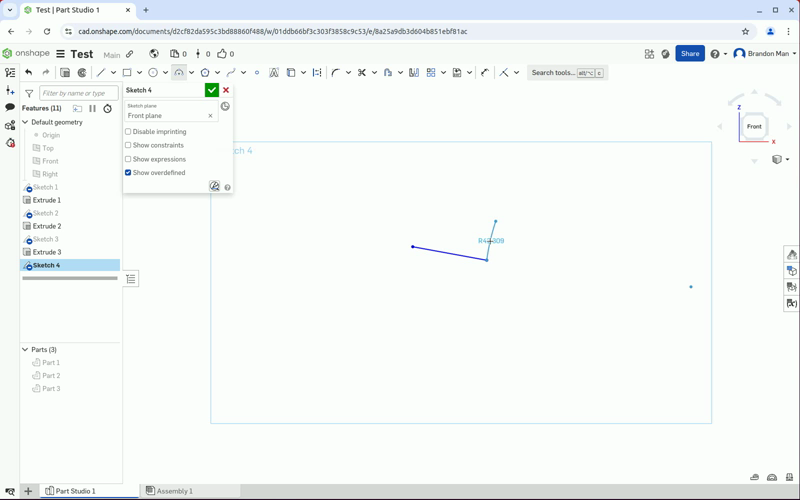
key_up(shift)
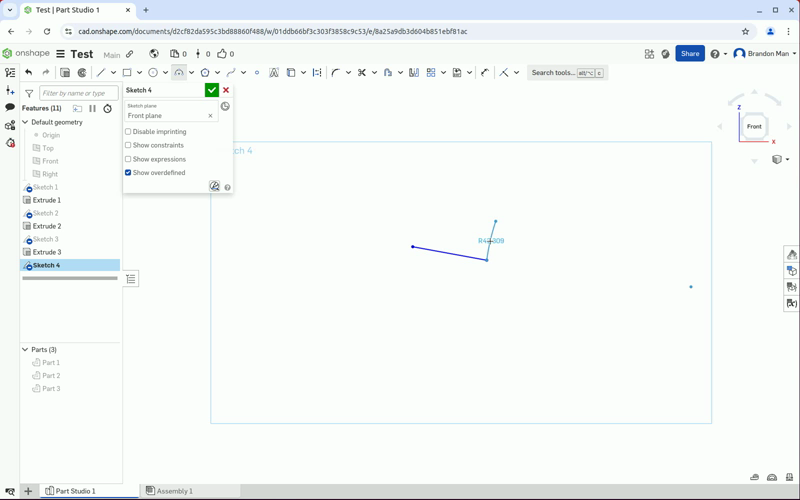
mouse_move(495, 221)
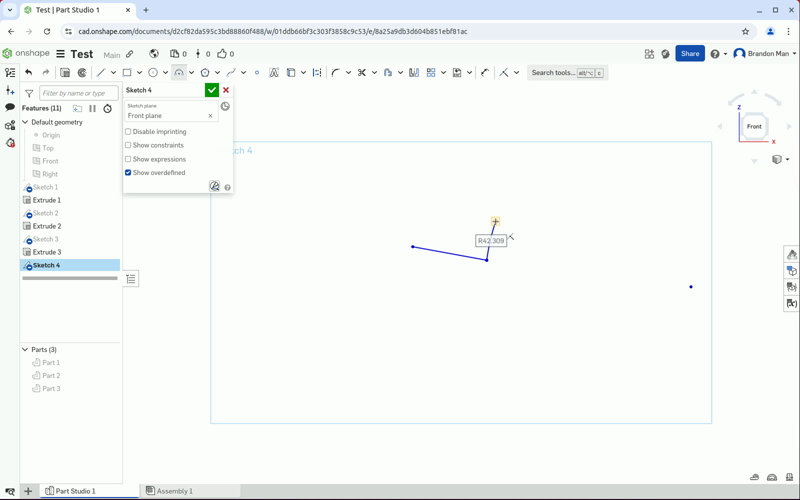
click(495, 221)
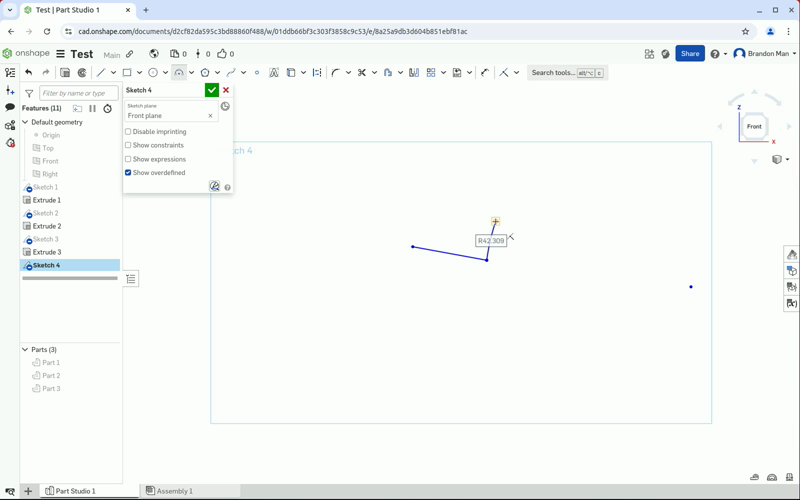
key_down(shift)
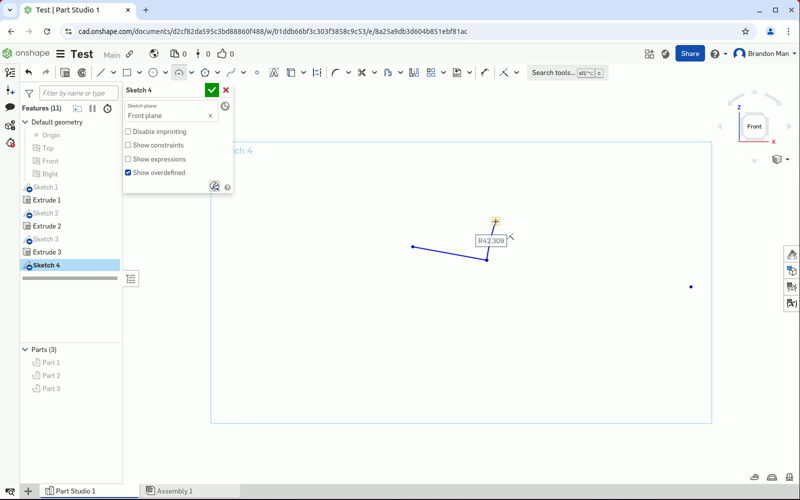
mouse_move(426, 195)
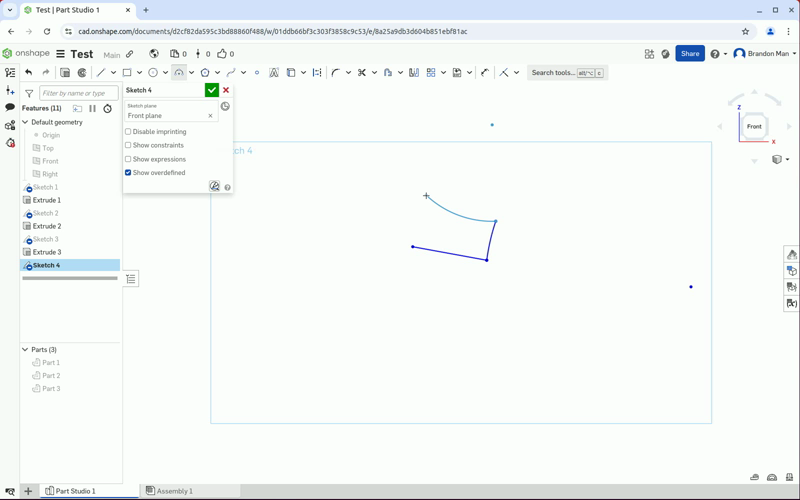
click(426, 195)
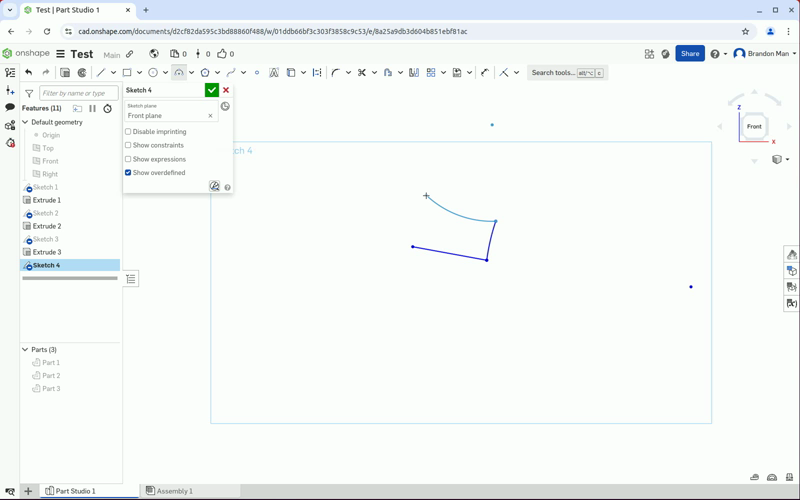
mouse_move(474, 173)
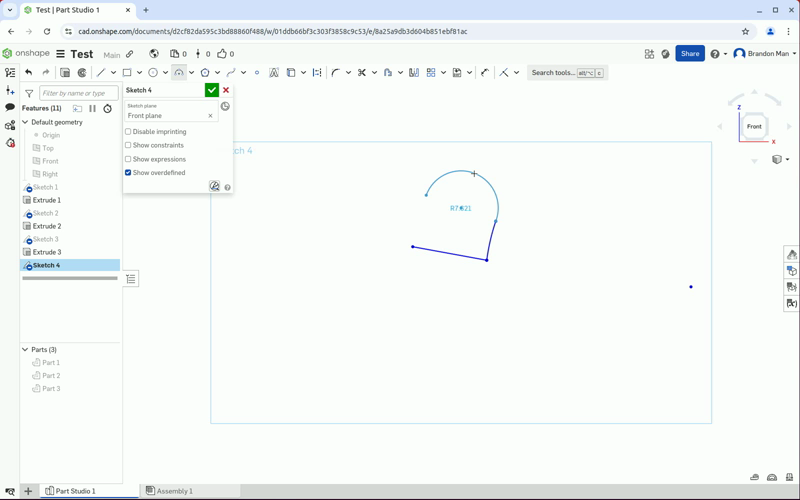
click(474, 173)
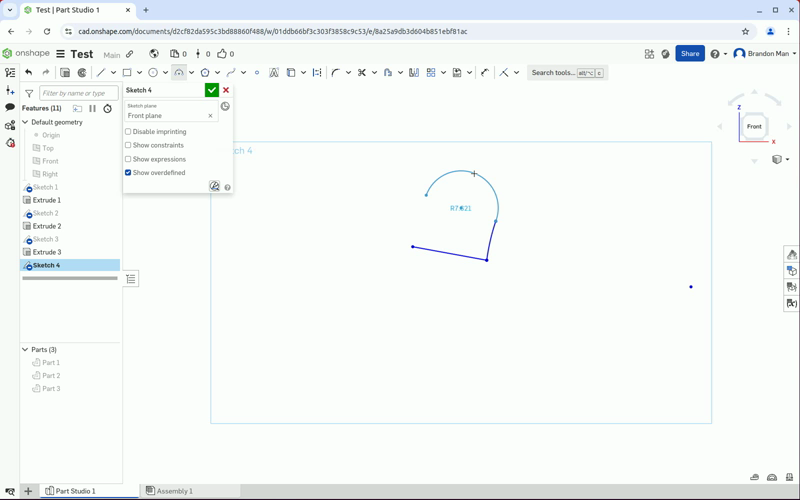
key_up(shift)
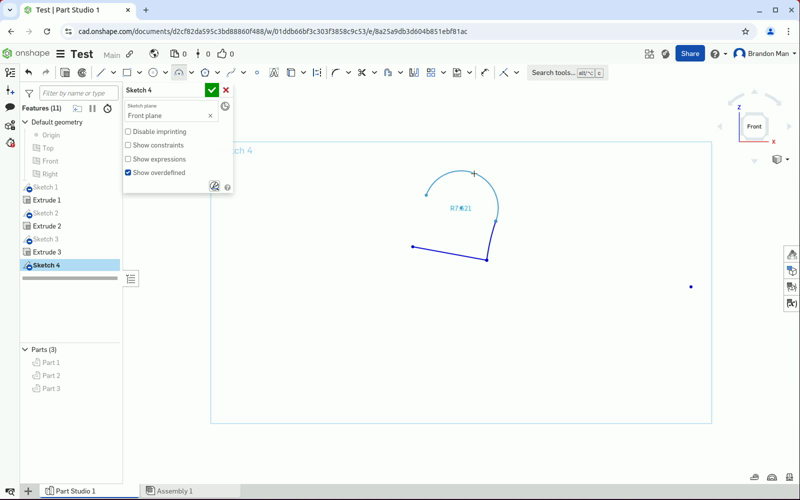
mouse_move(426, 195)
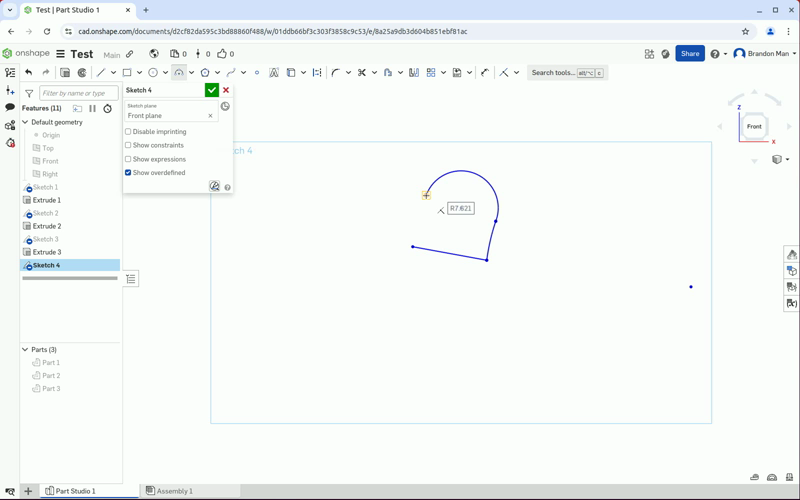
click(426, 195)
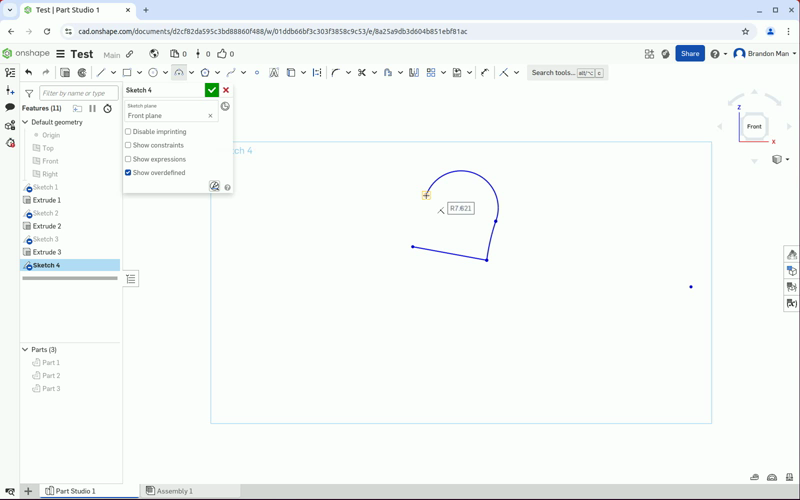
mouse_move(412, 246)
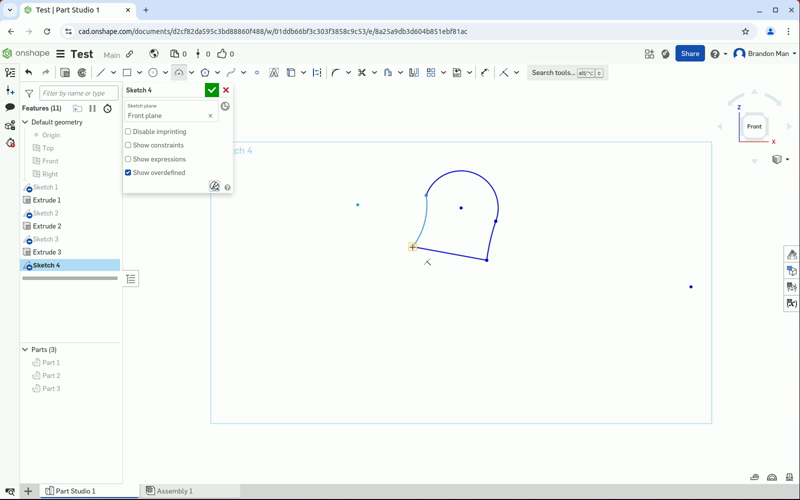
click(412, 246)
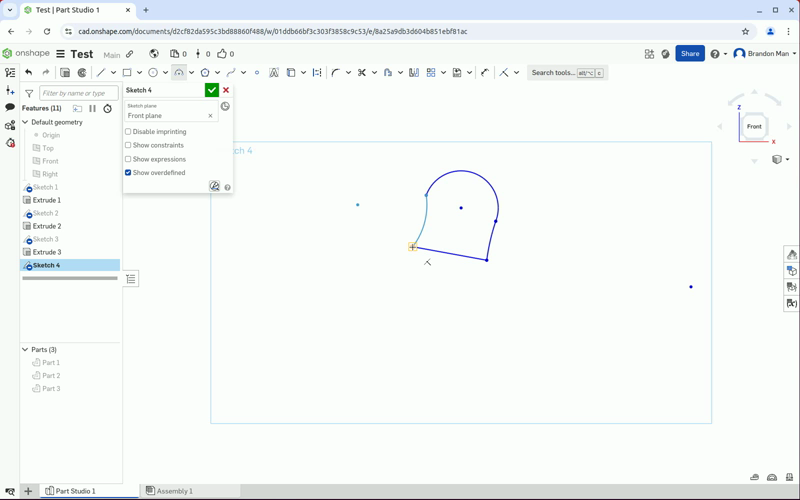
key_down(shift)
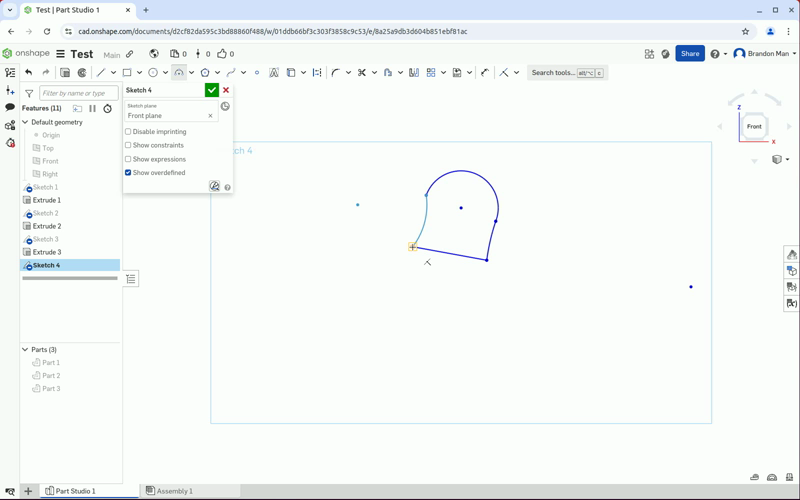
mouse_move(418, 220)
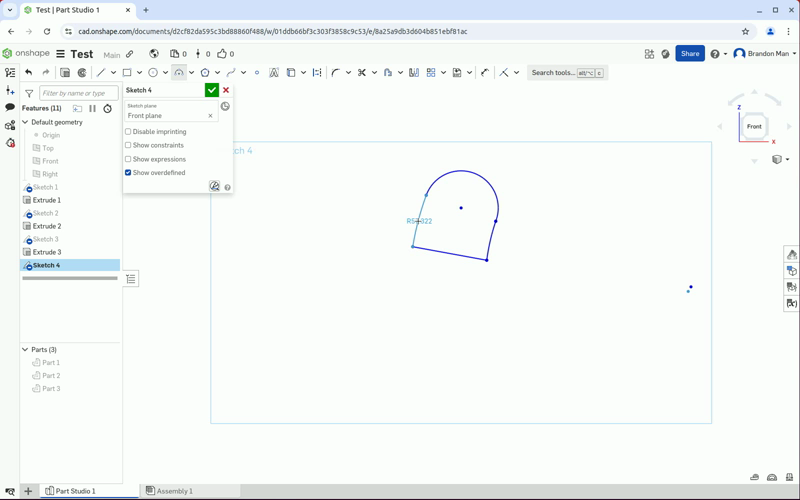
click(418, 220)
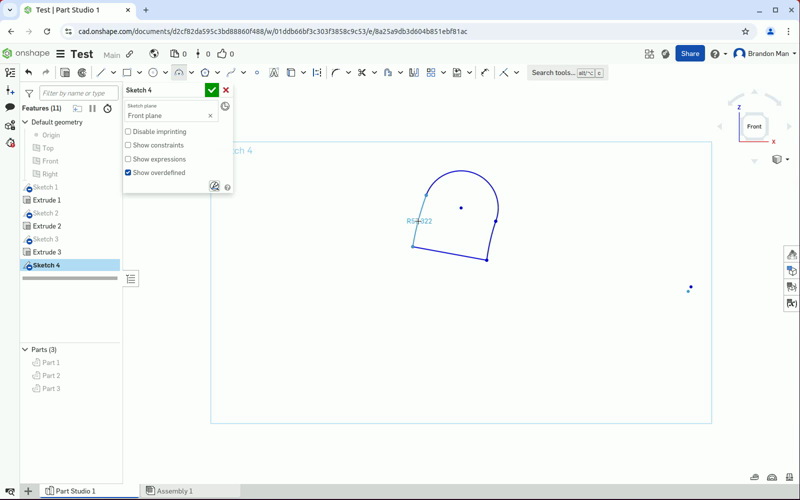
key_up(shift)
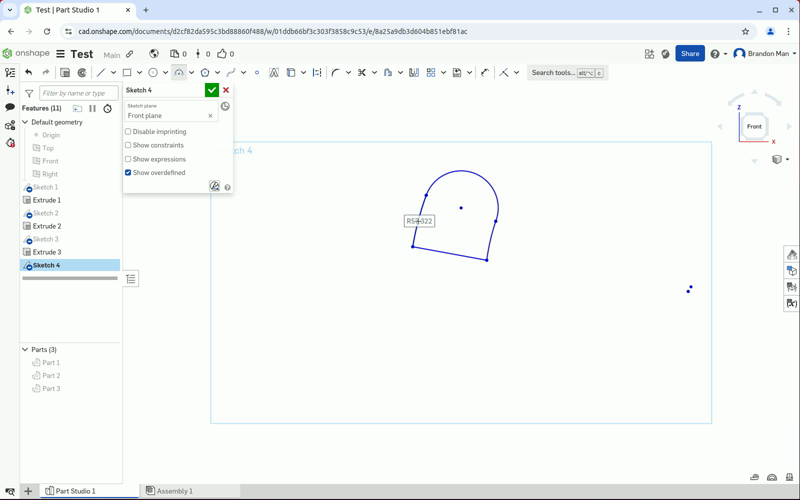
key(esc)
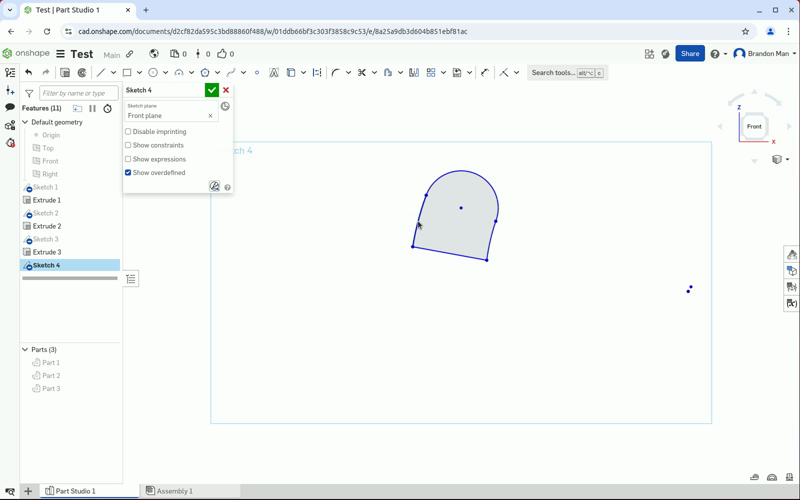
key(c)
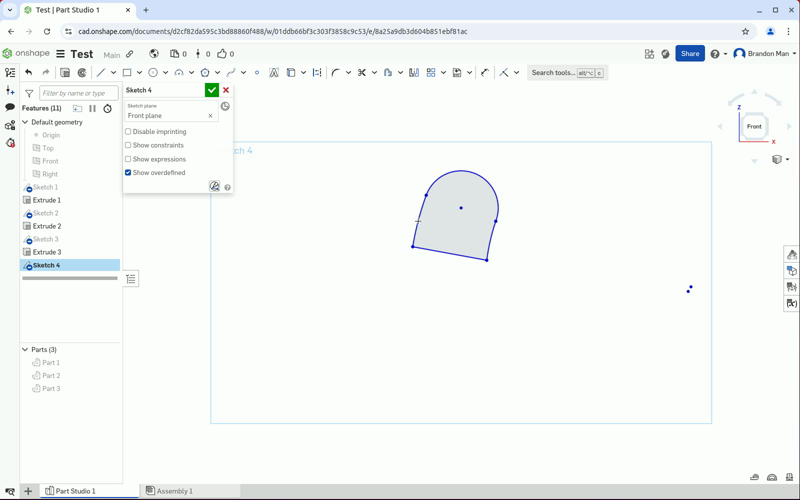
key_down(shift)
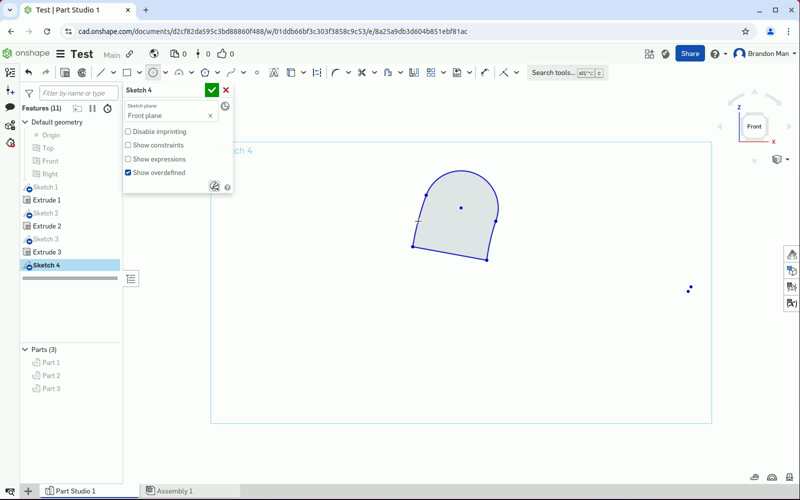
mouse_move(461, 208)
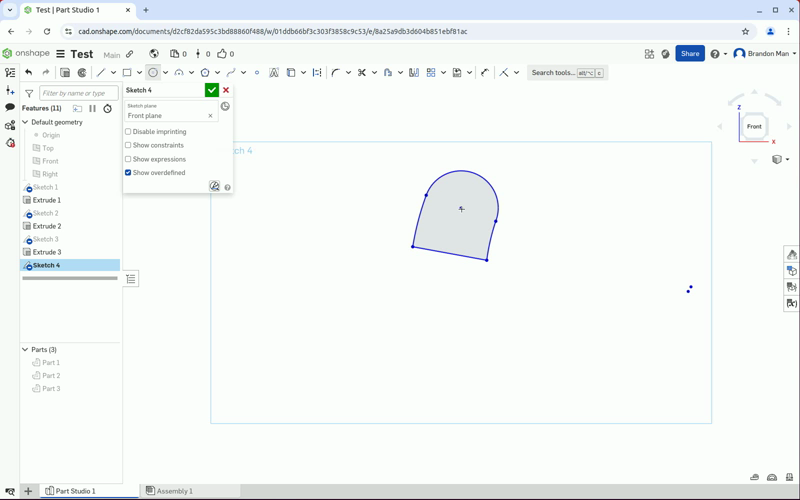
scroll(6)
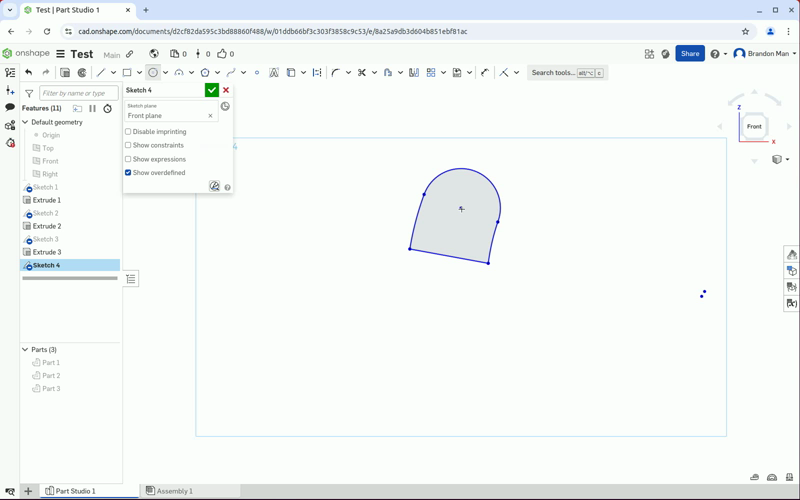
scroll(6)
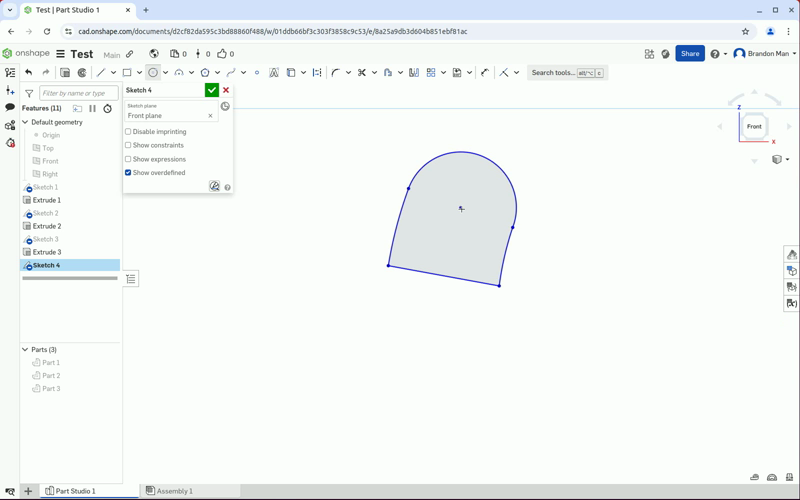
scroll(6)
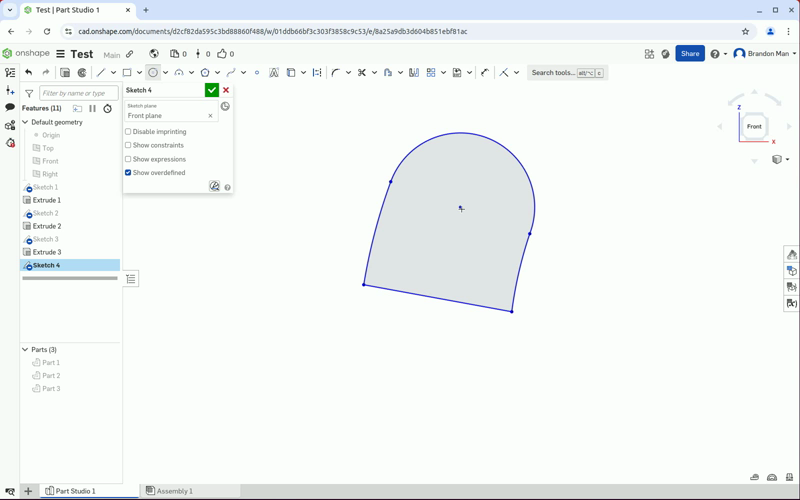
scroll(6)
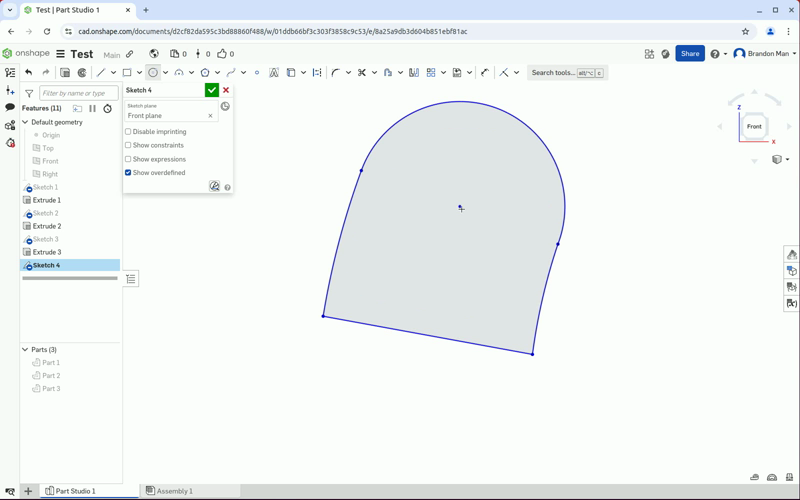
scroll(6)
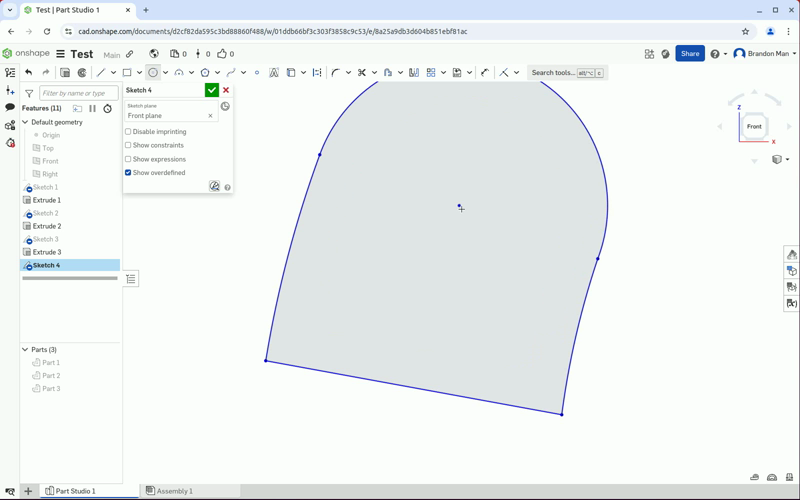
scroll(6)
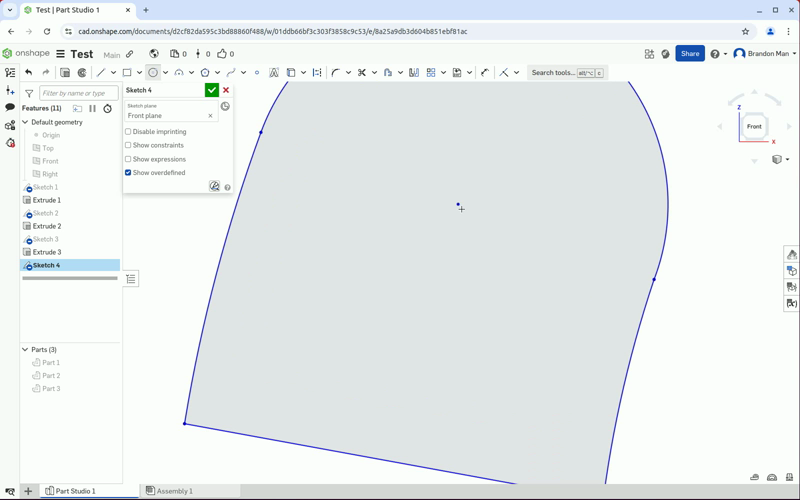
scroll(6)
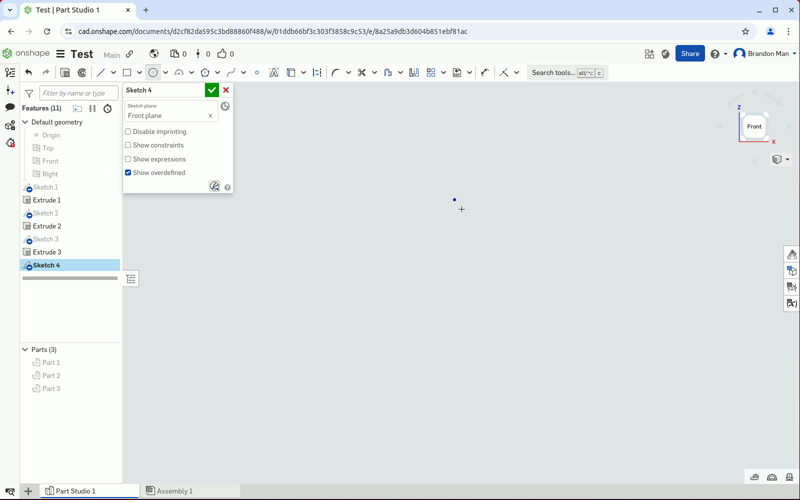
click(461, 208)
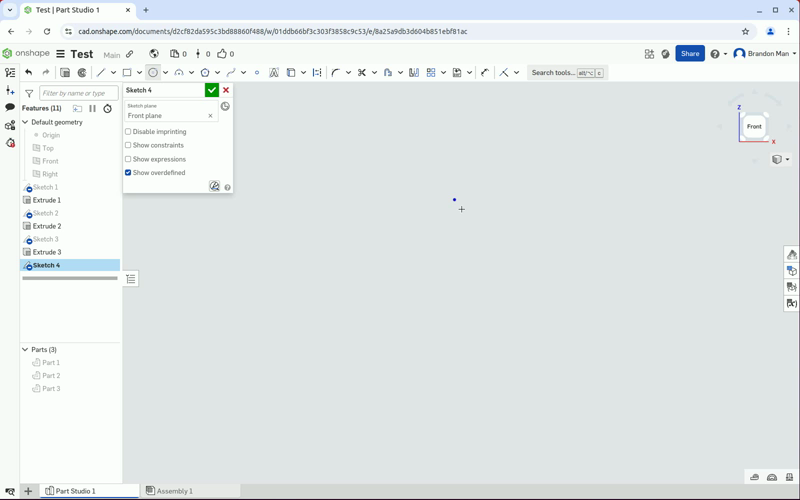
scroll(-6)
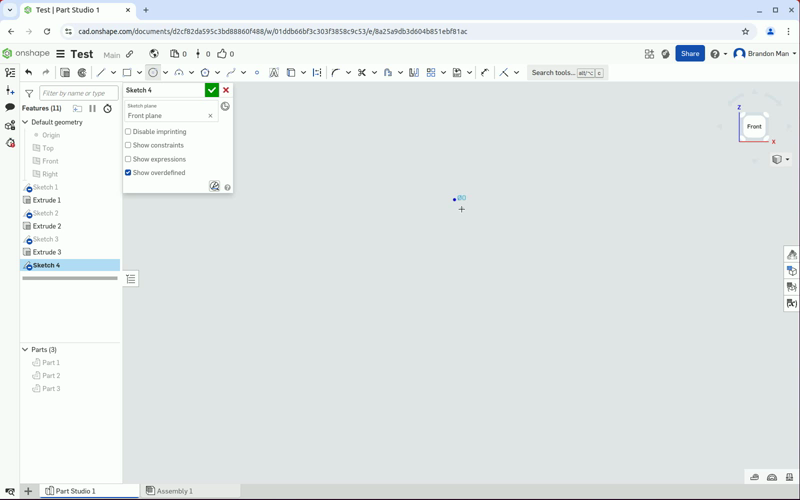
scroll(-6)
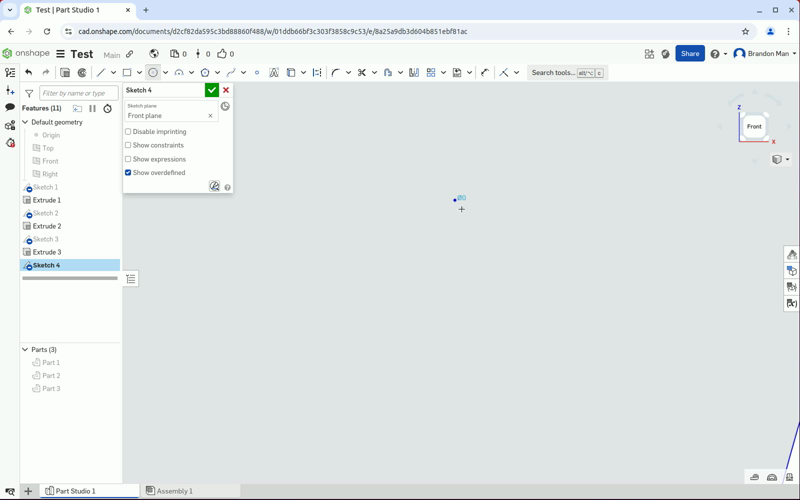
scroll(-6)
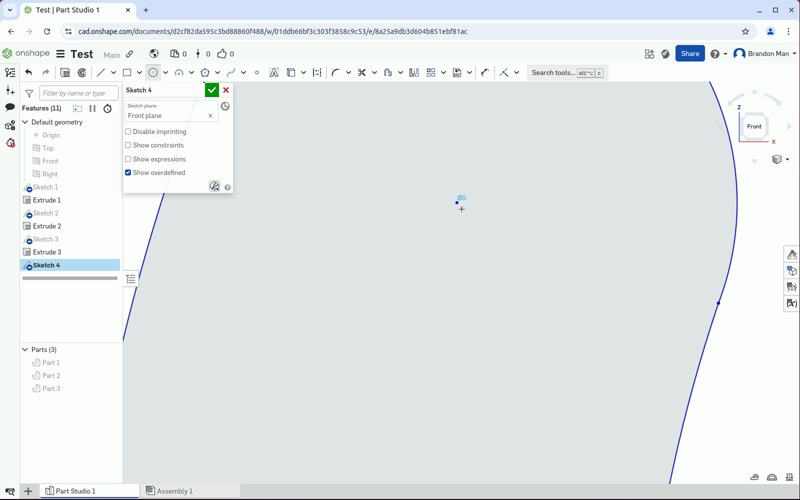
scroll(-6)
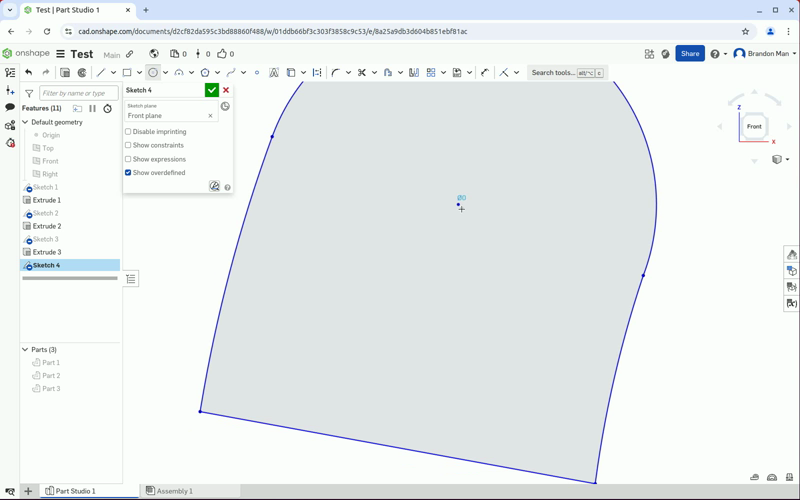
scroll(-6)
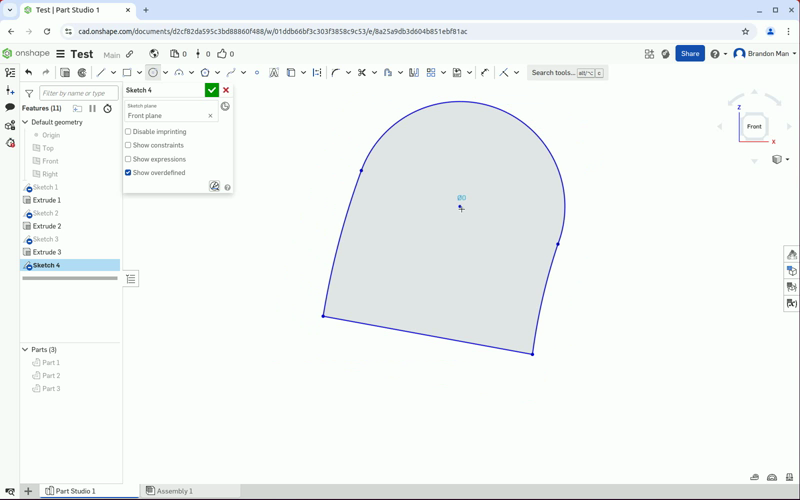
scroll(-6)
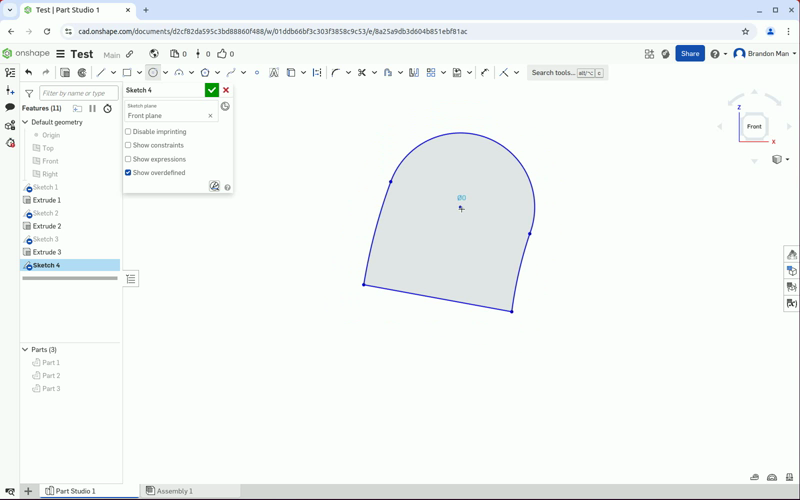
scroll(-6)
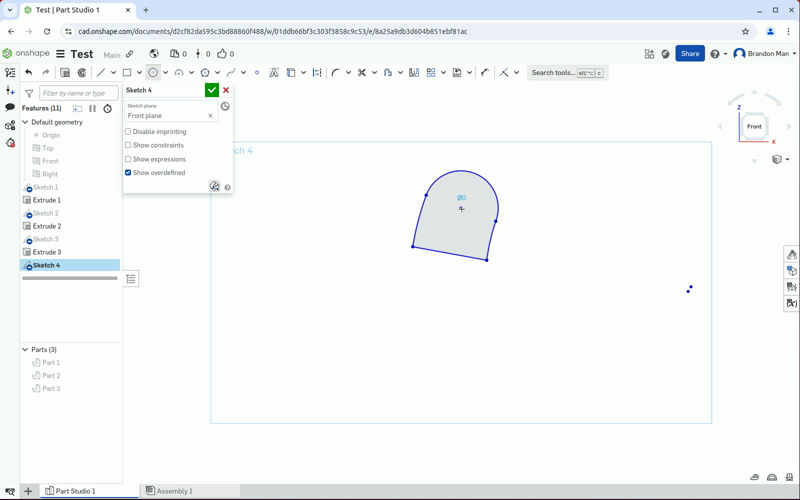
key_up(shift)
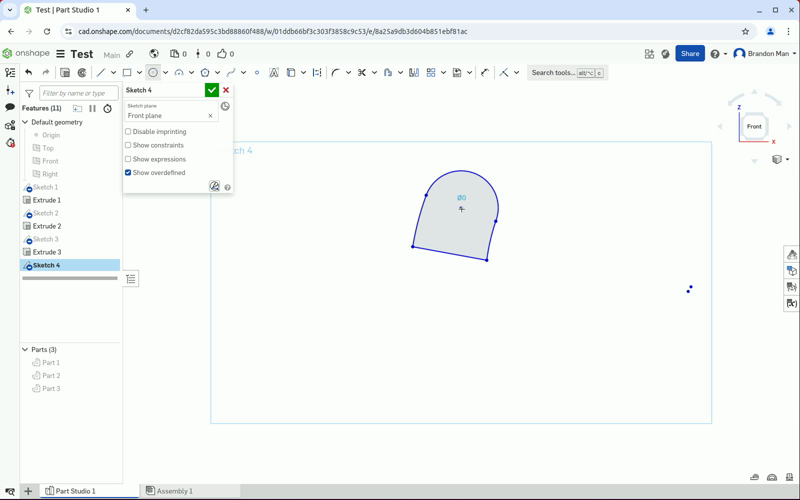
mouse_move(486, 208)
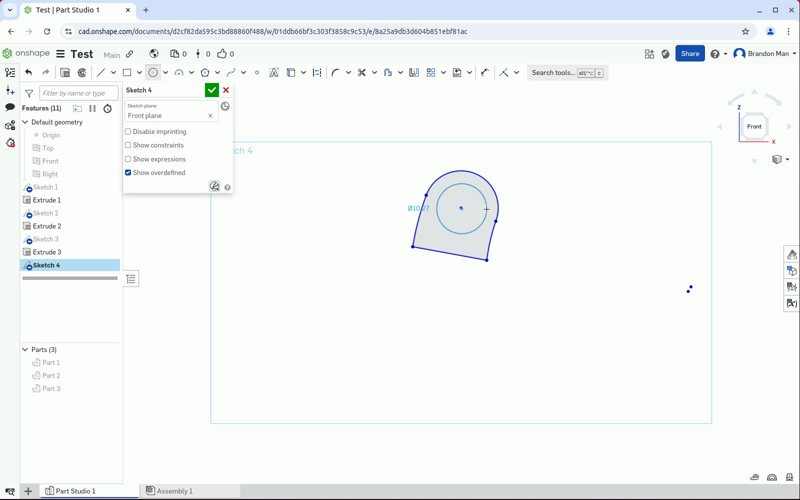
click(486, 208)
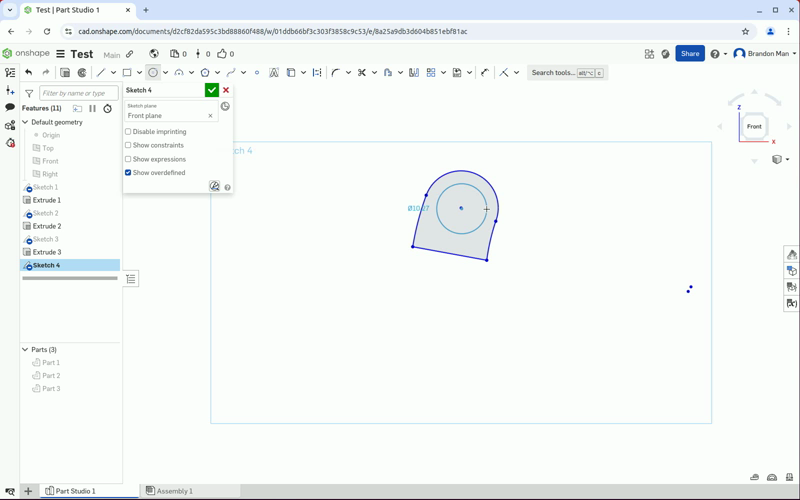
key(esc)
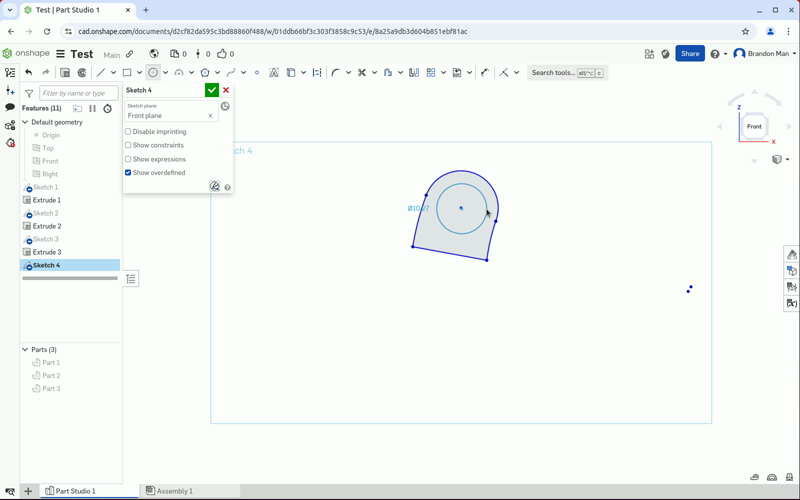
mouse_move(416, 244)
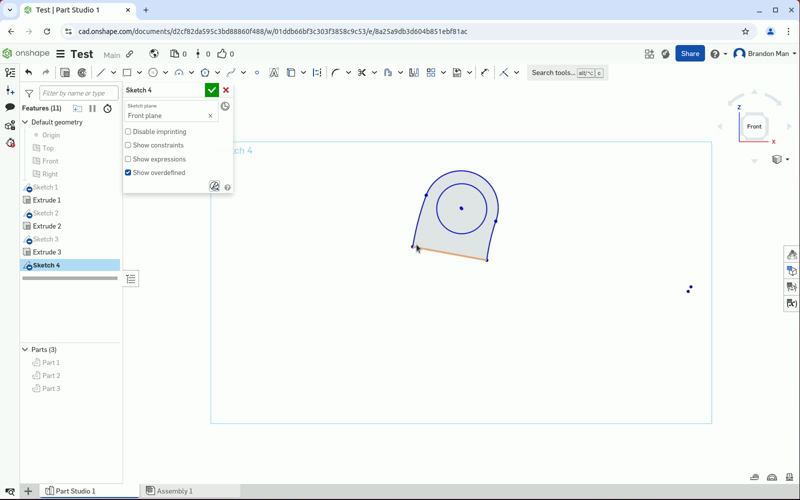
click(416, 244)
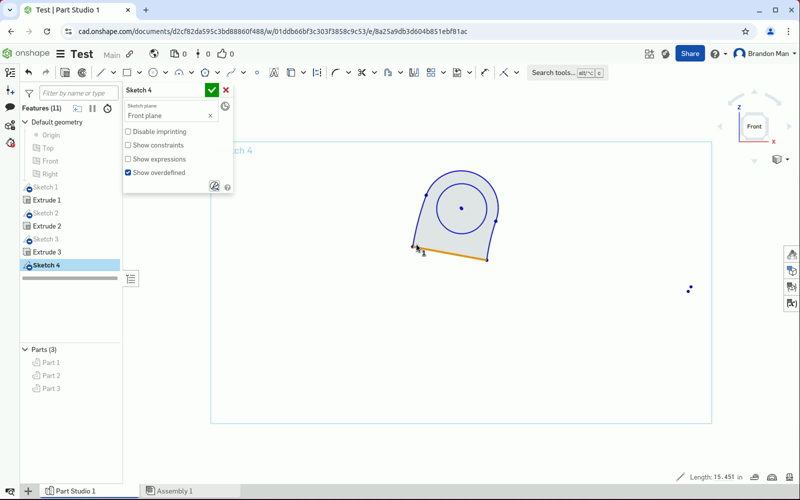
mouse_move(73, 352)
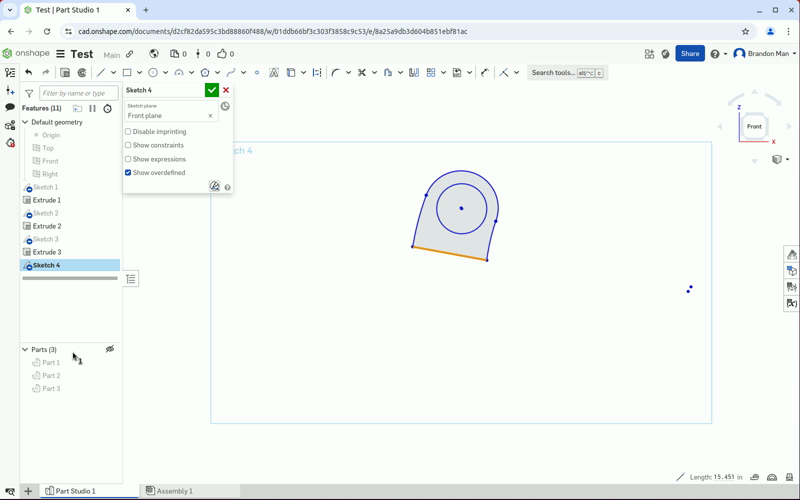
key(shift+y)
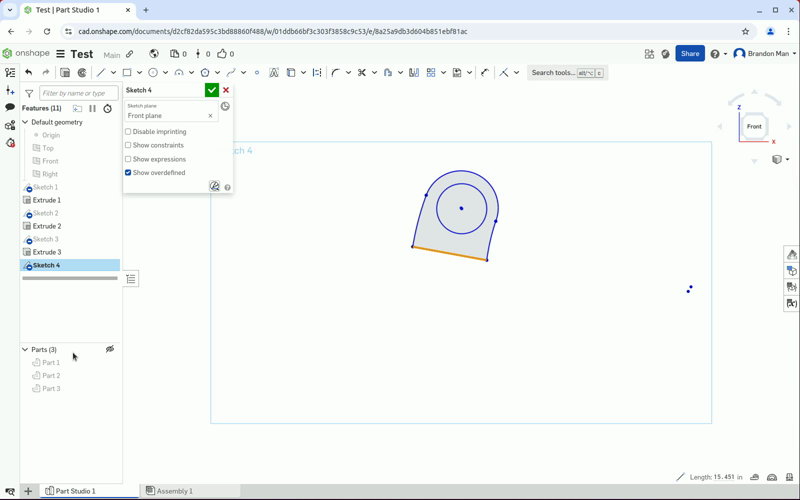
key(shift+e)
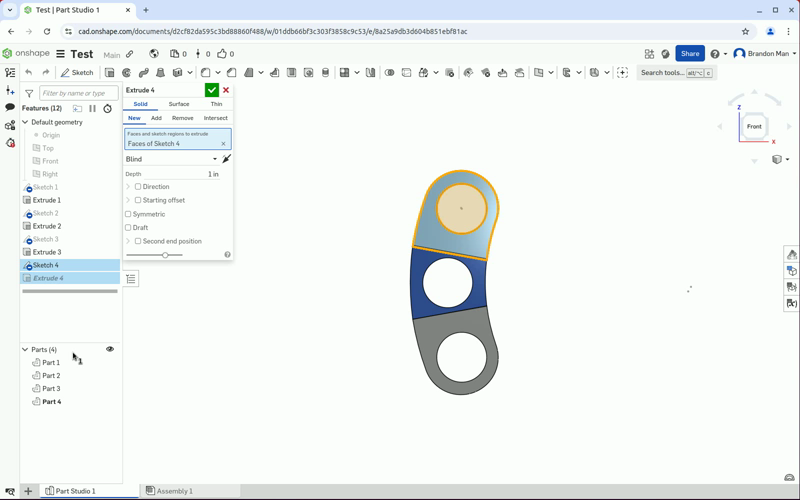
mouse_move(143, 106)
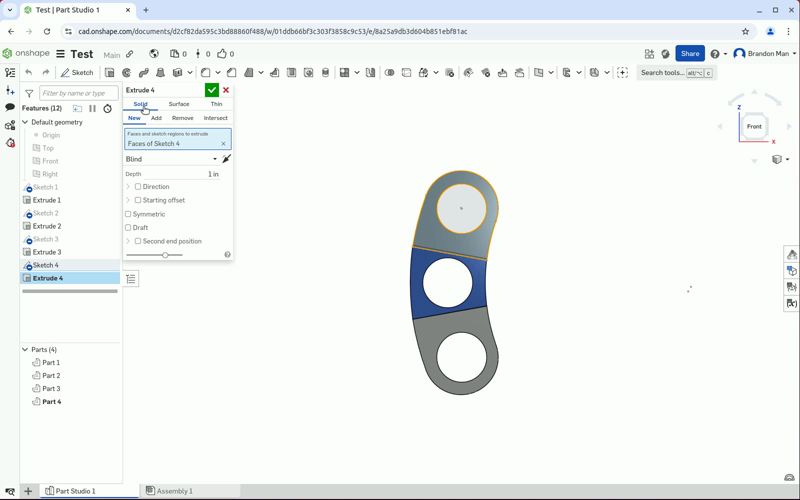
click(143, 106)
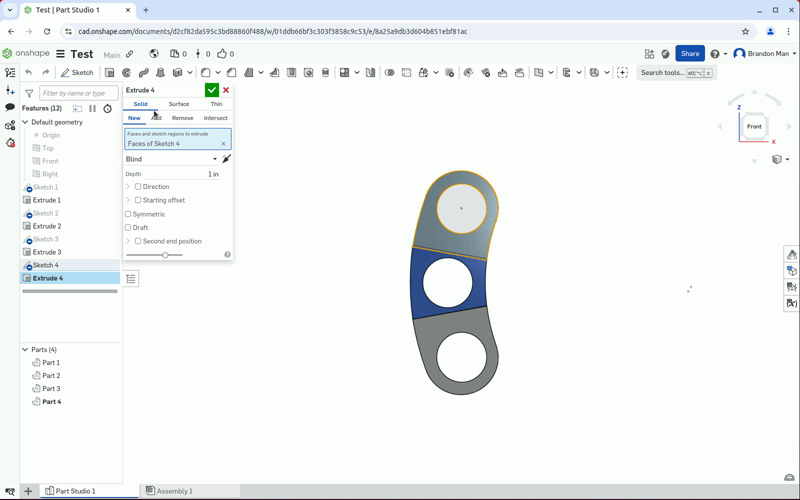
mouse_move(186, 120)
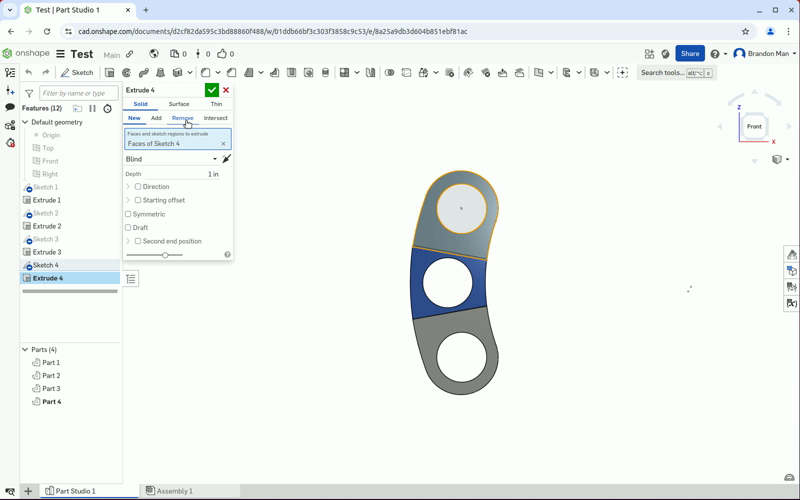
click(186, 120)
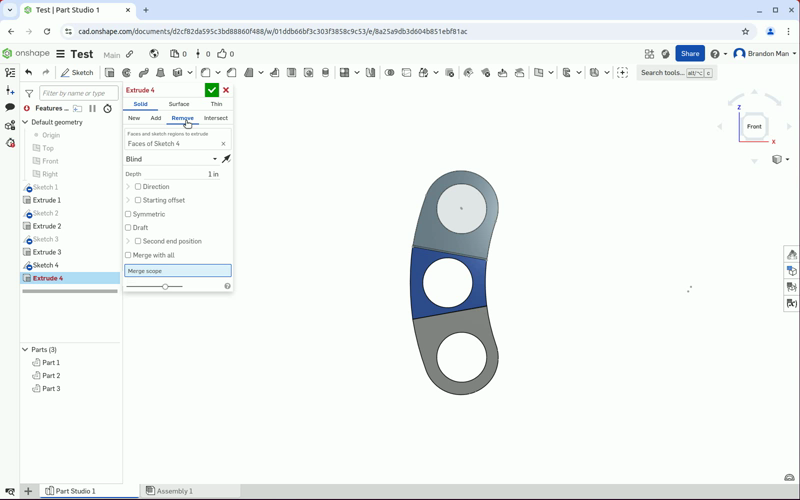
key(tab, 4)
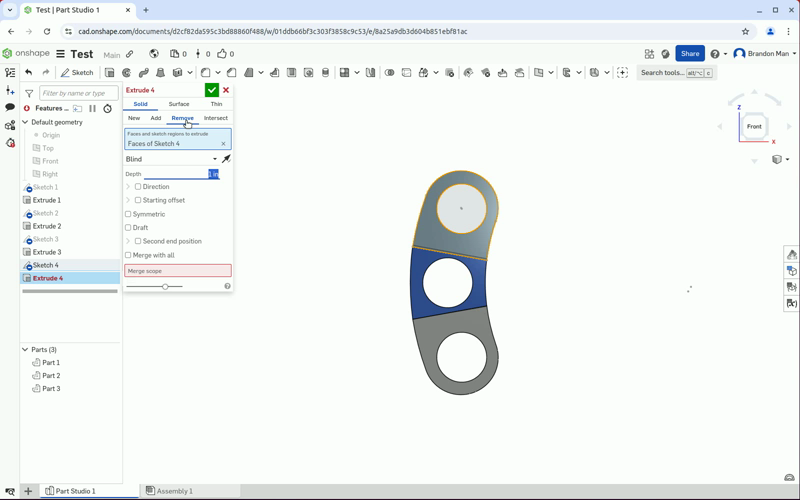
text(-10.11)
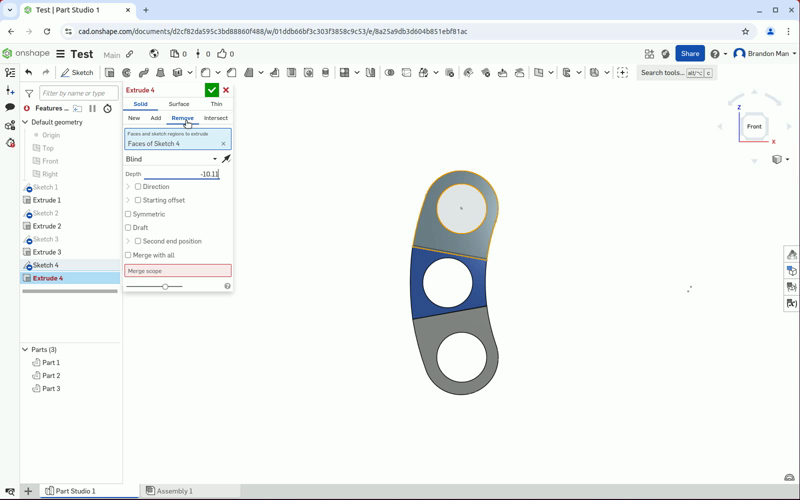
key(tab, 3)
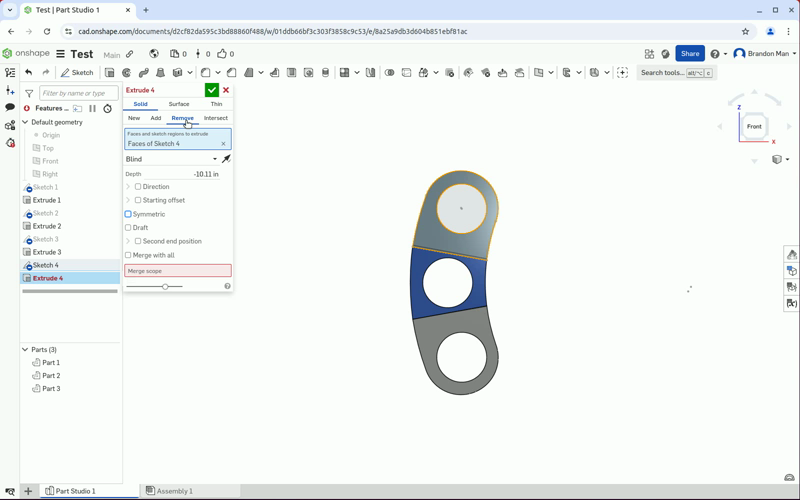
key(space)
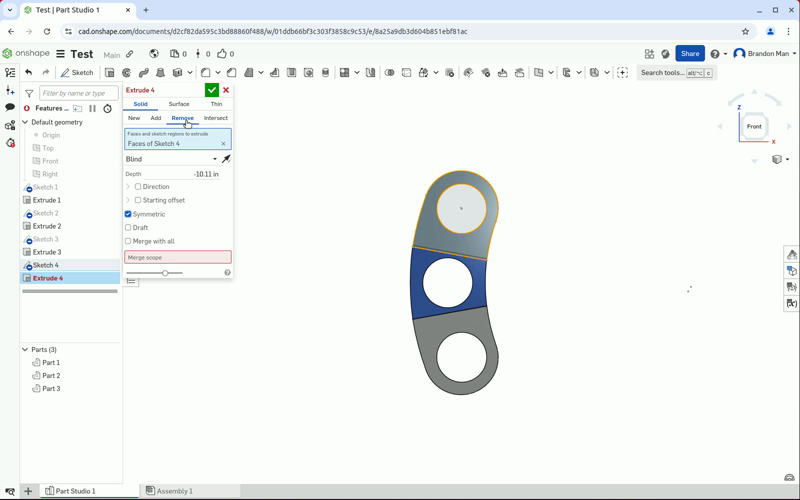
key(tab, 2)
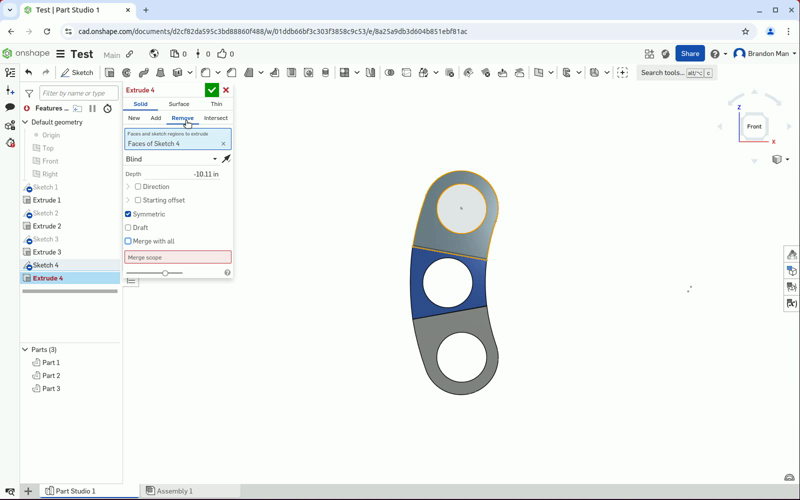
key(space)
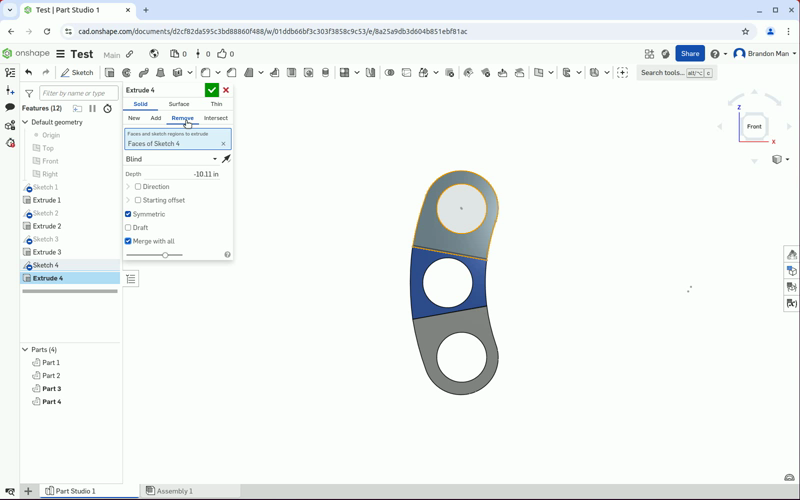
key(enter)
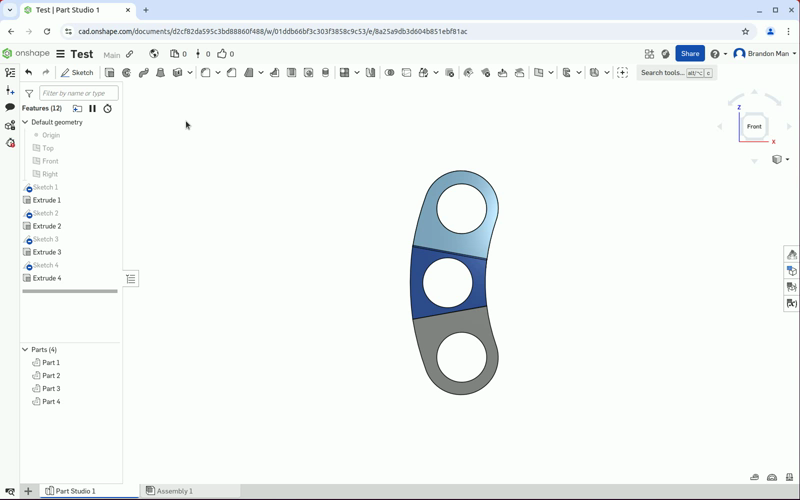
key(shift+h)
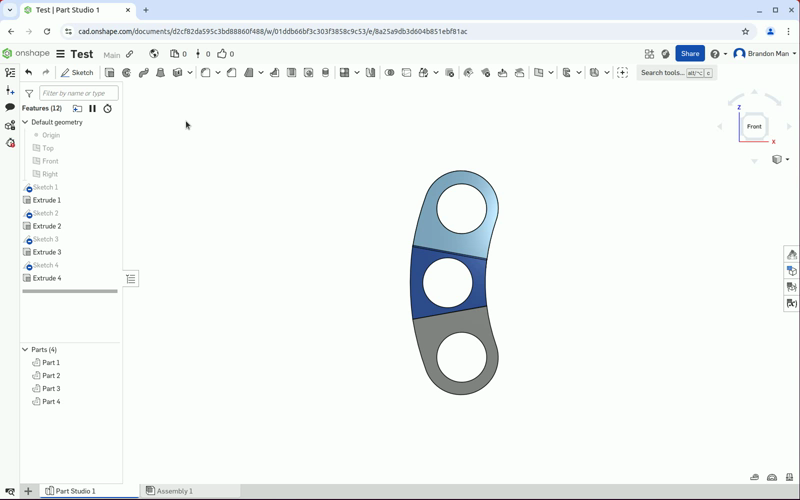
key(shift+h)
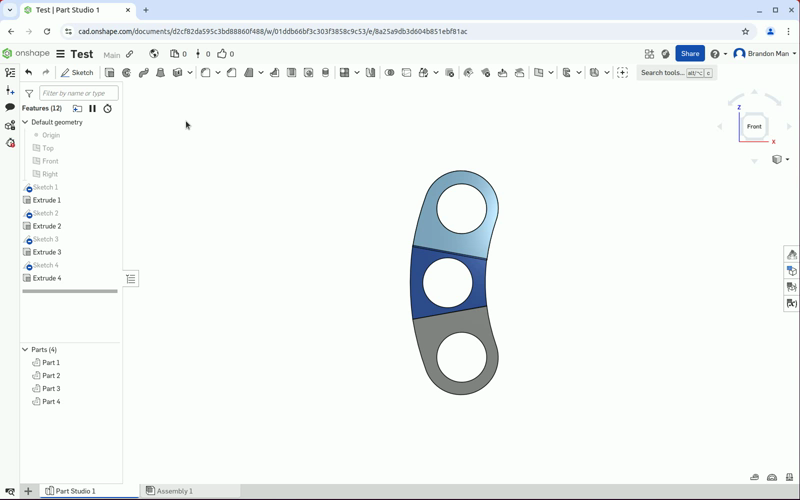
mouse_move(73, 189)
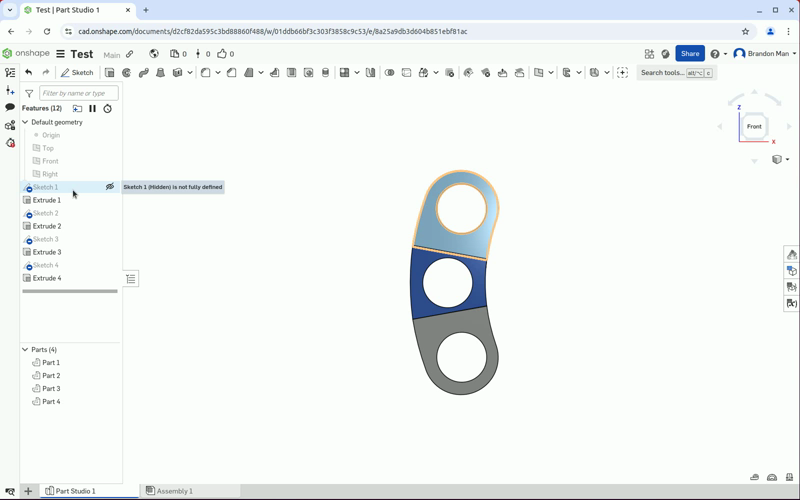
click(73, 189)
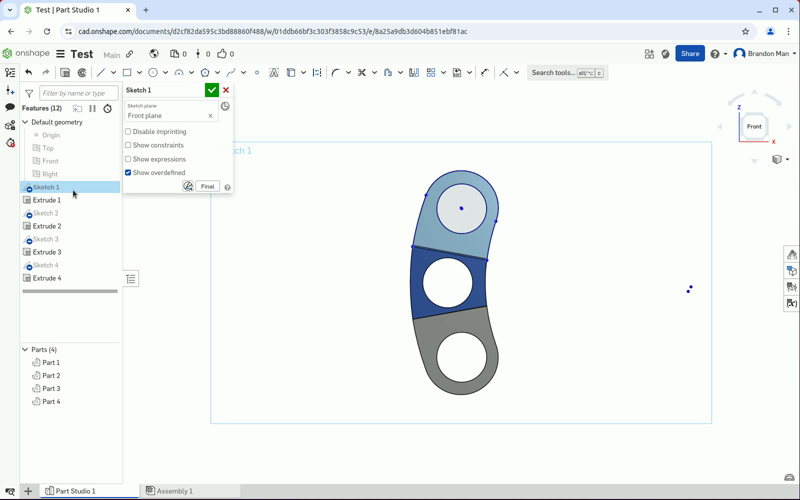
mouse_move(229, 92)
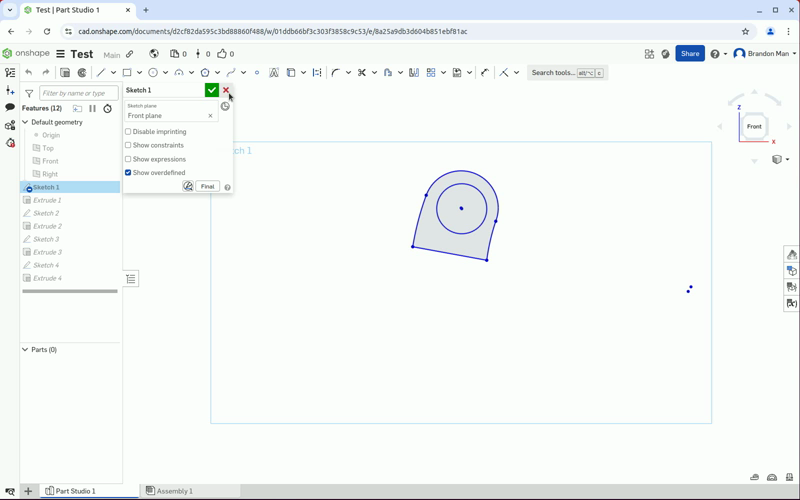
click(229, 92)
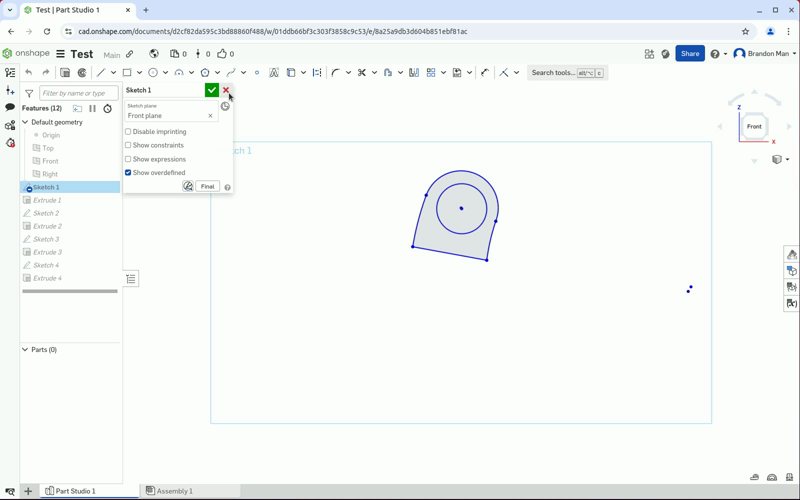
key(shift+s)
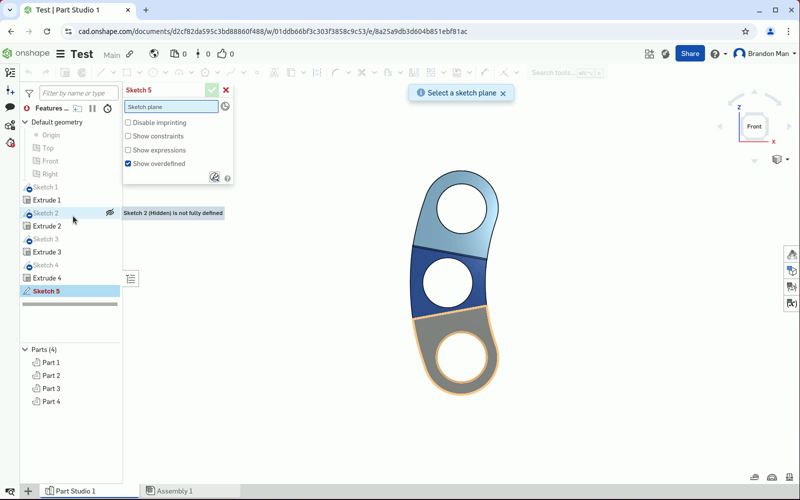
scroll(3)
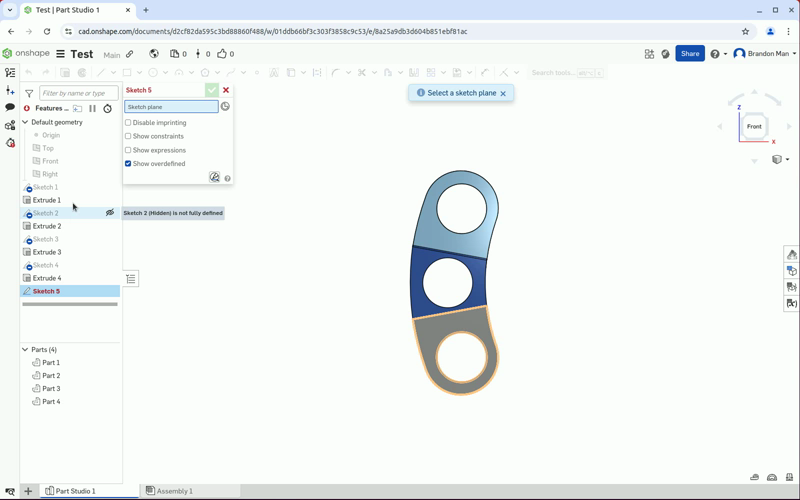
mouse_move(73, 163)
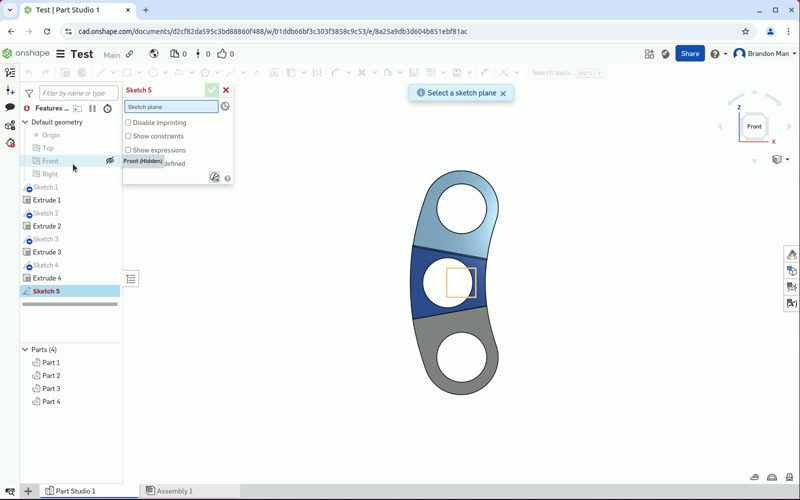
click(73, 163)
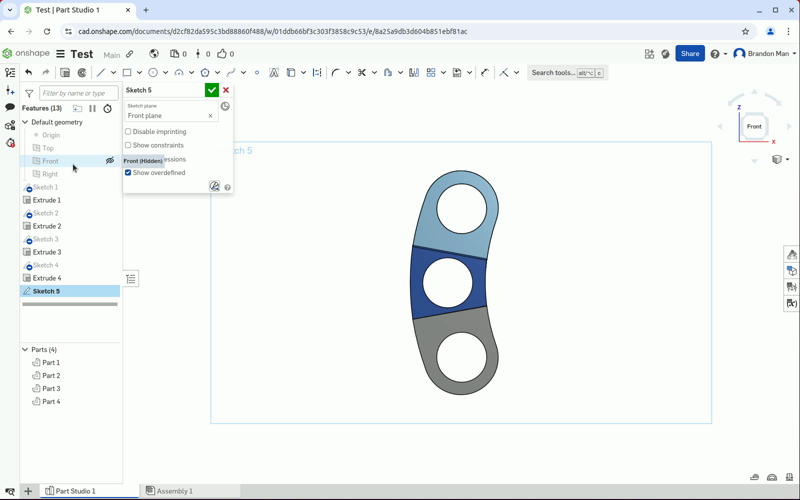
mouse_move(73, 352)
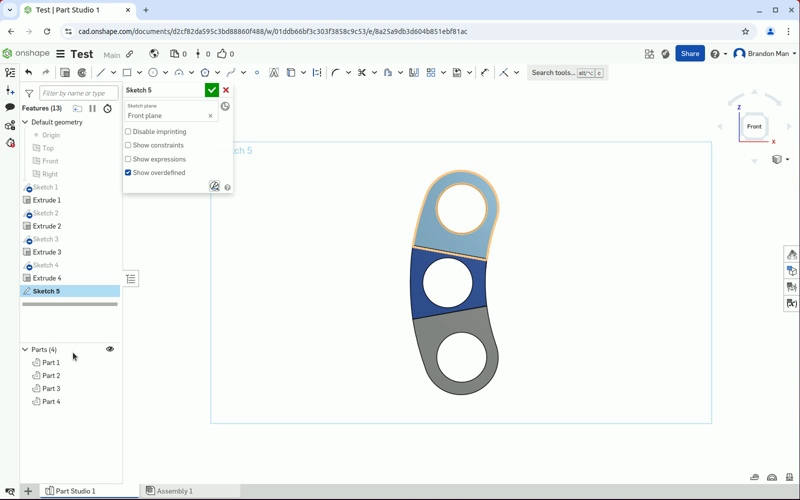
key(y)
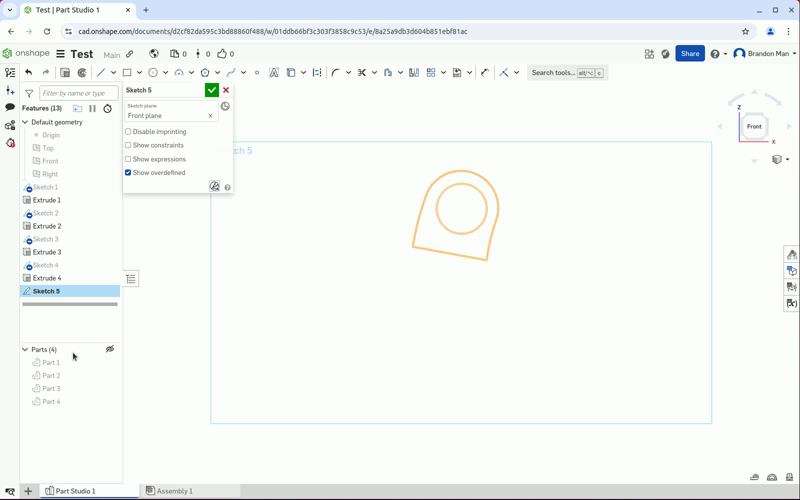
key(a)
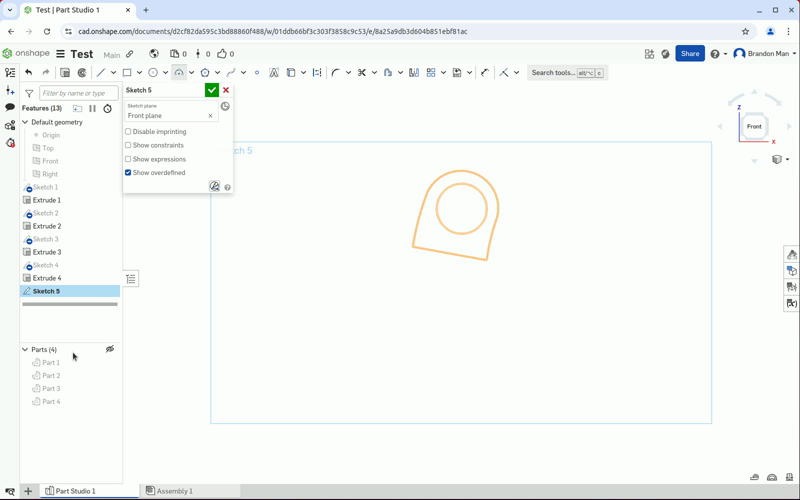
key_down(shift)
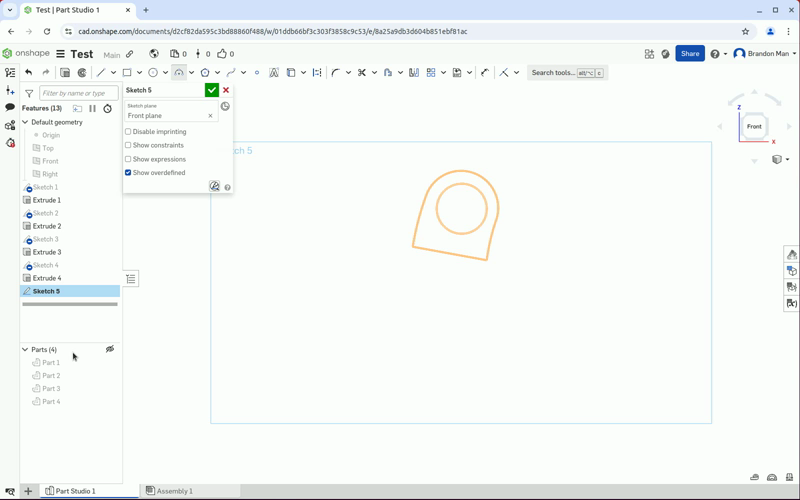
mouse_move(412, 319)
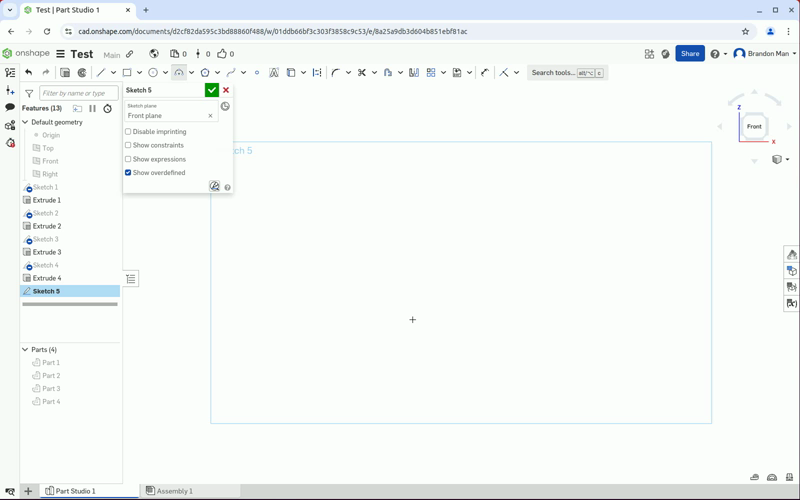
click(412, 319)
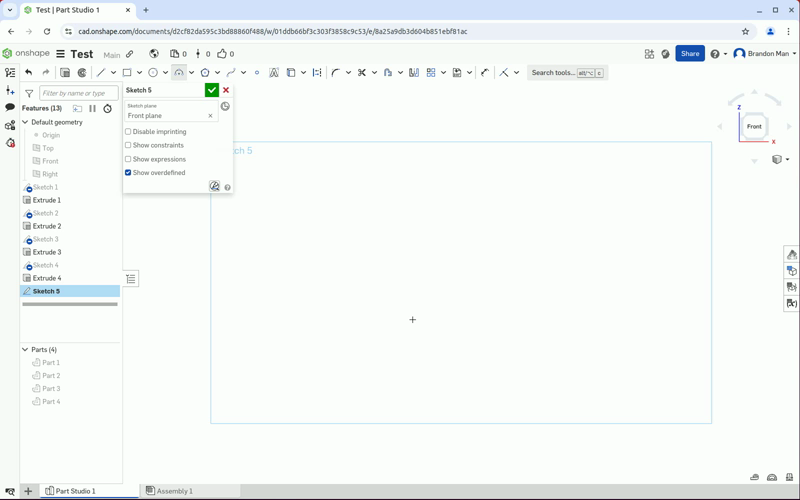
key_up(shift)
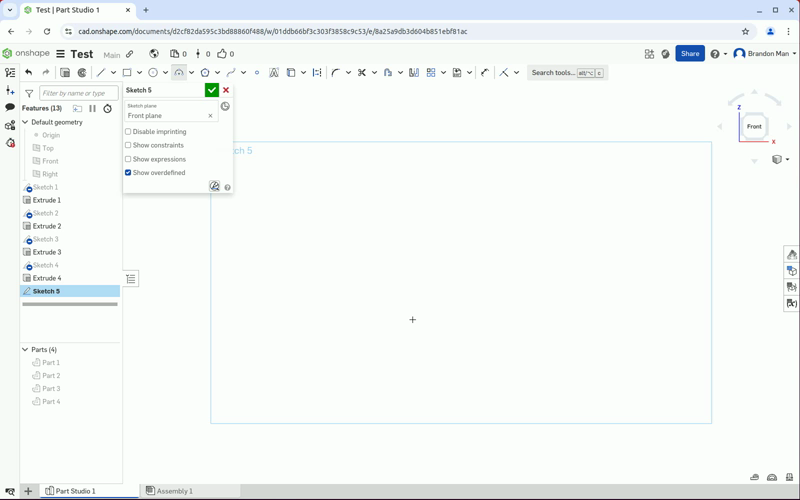
key_down(shift)
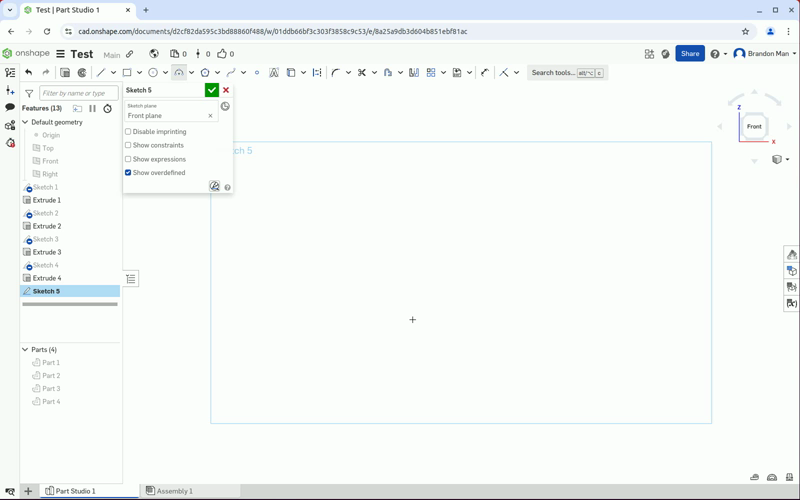
mouse_move(426, 370)
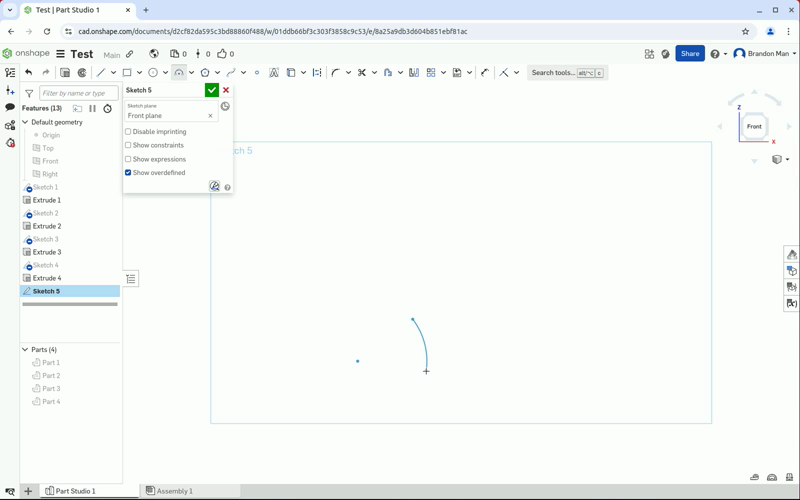
click(426, 370)
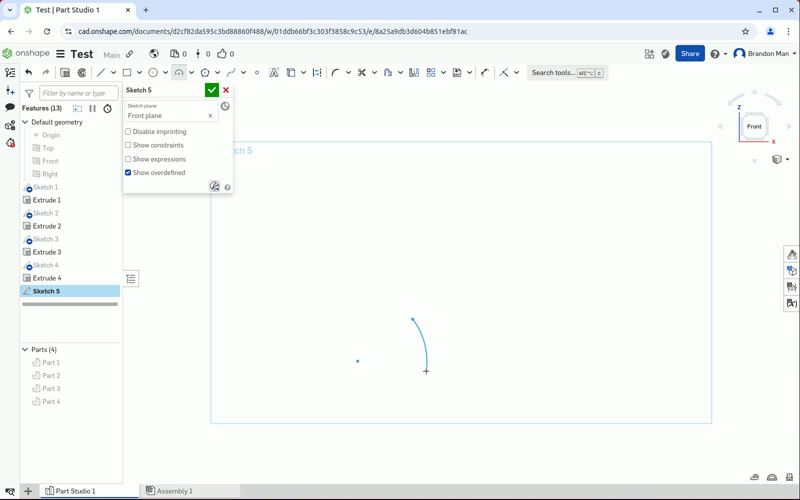
mouse_move(418, 345)
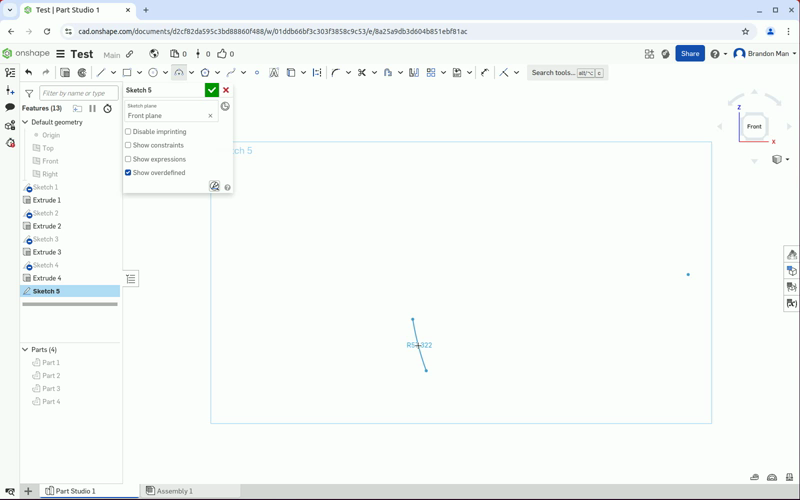
click(418, 345)
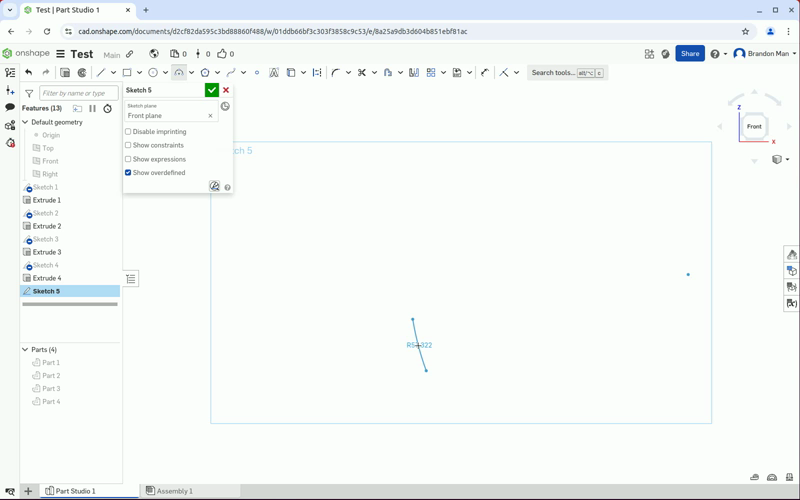
key_up(shift)
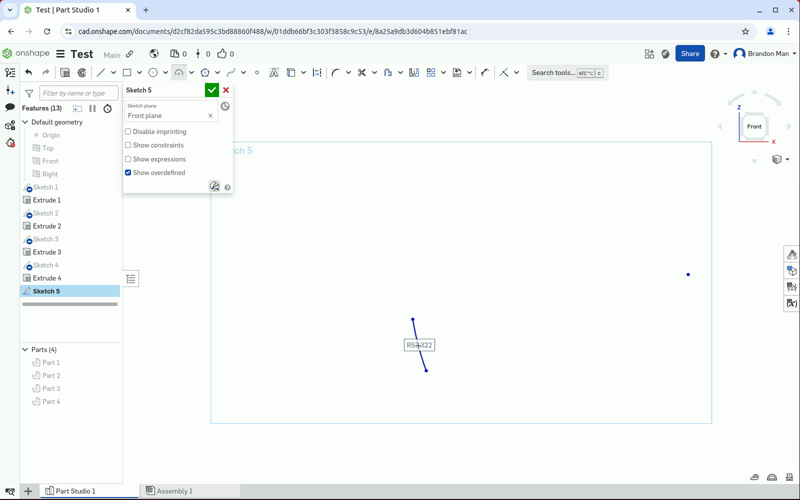
mouse_move(426, 370)
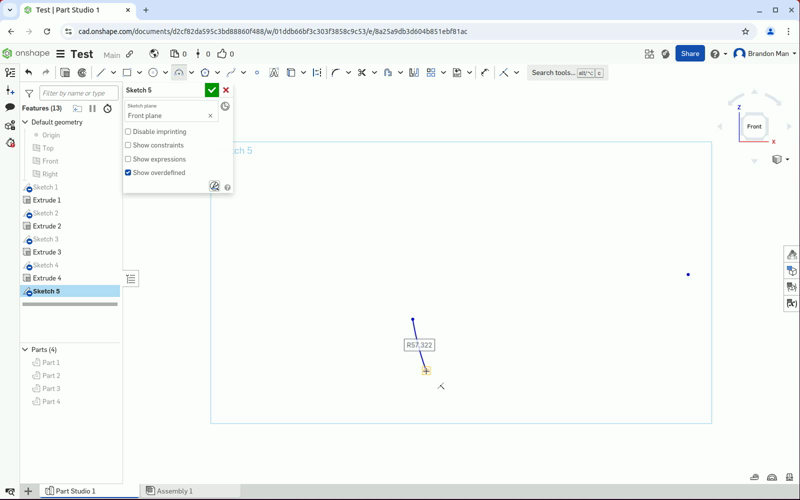
click(426, 370)
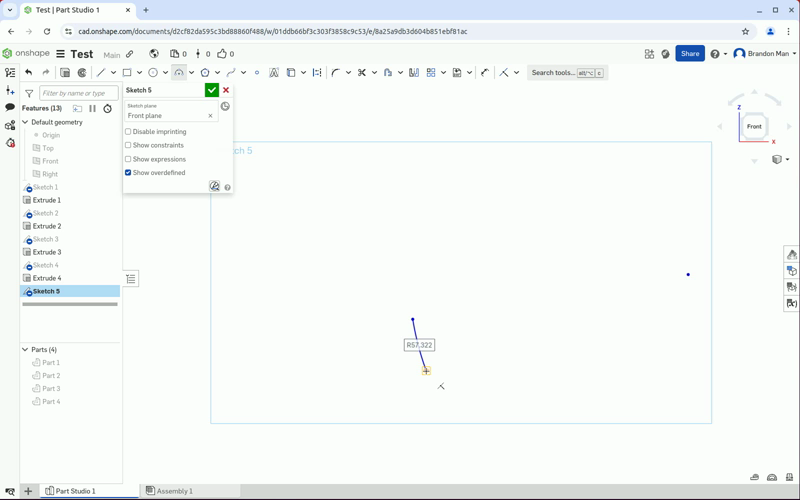
key_down(shift)
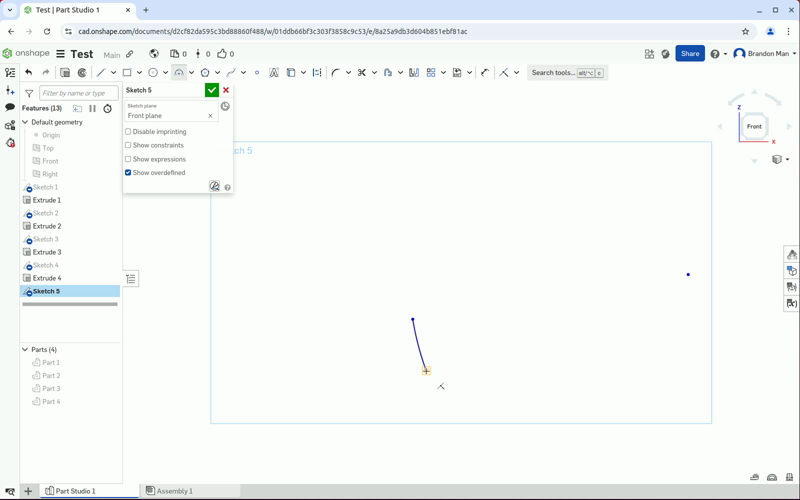
mouse_move(495, 344)
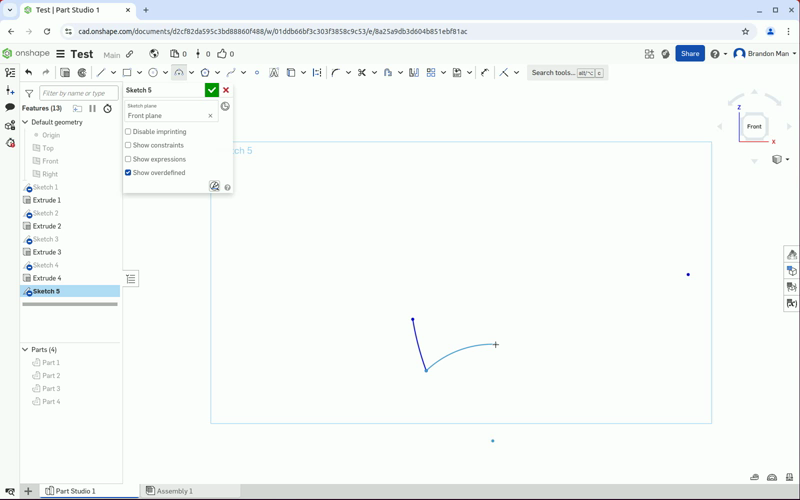
click(495, 344)
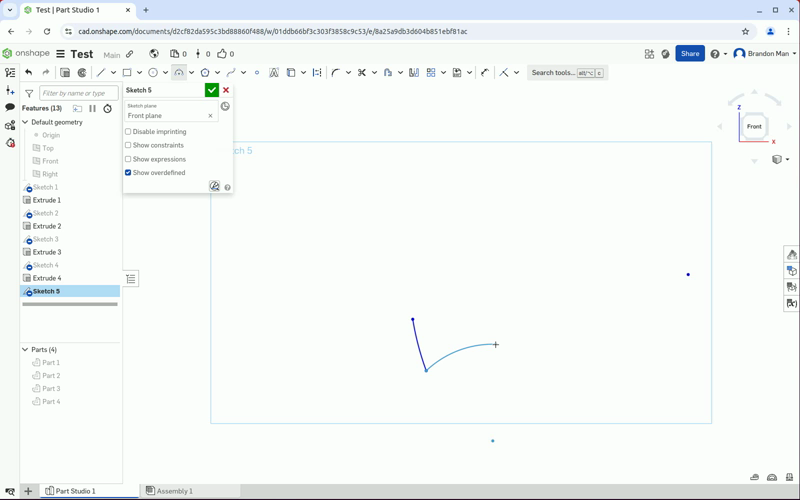
mouse_move(474, 392)
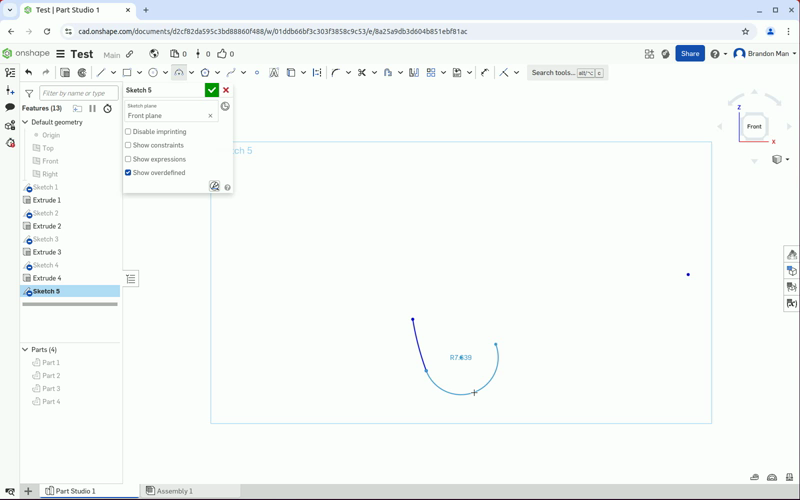
click(474, 392)
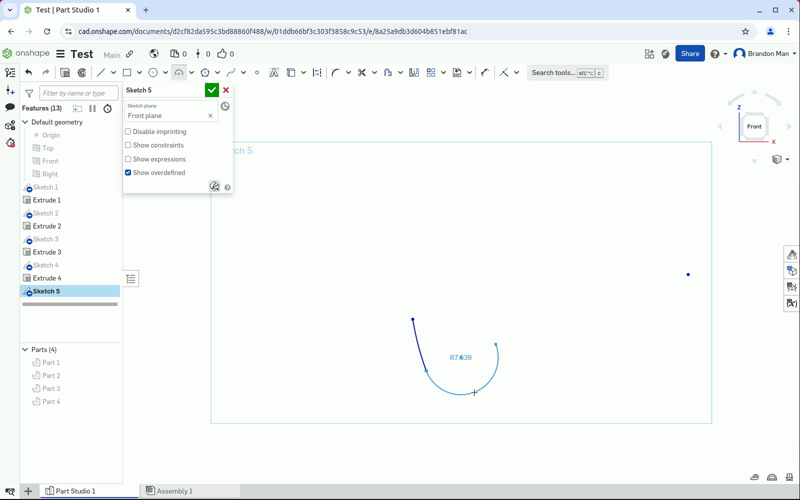
key_up(shift)
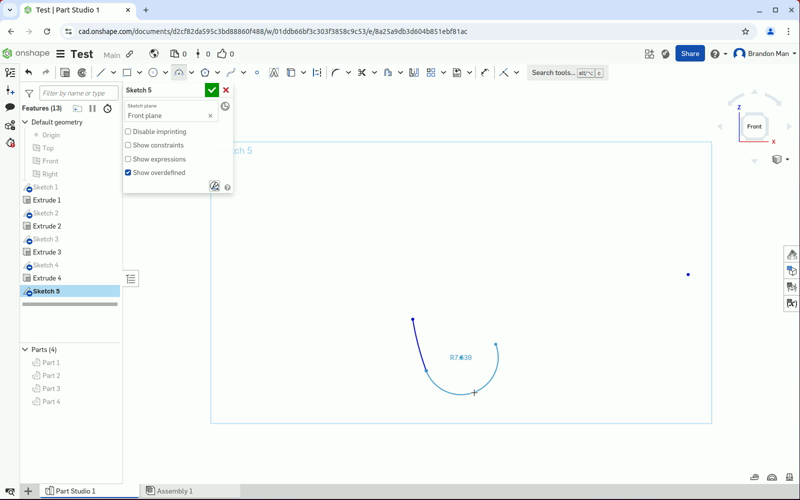
mouse_move(495, 344)
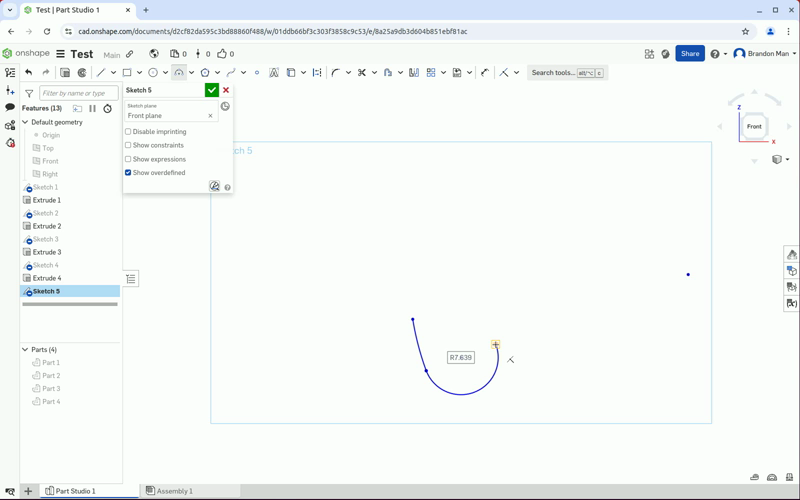
click(495, 344)
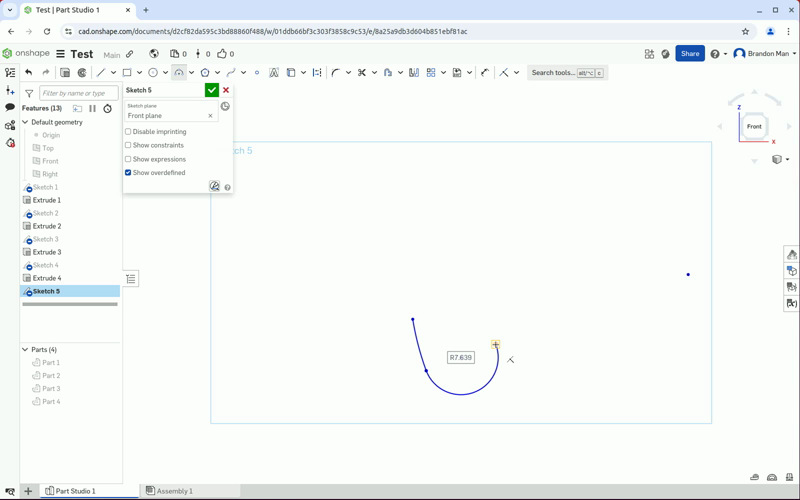
key_down(shift)
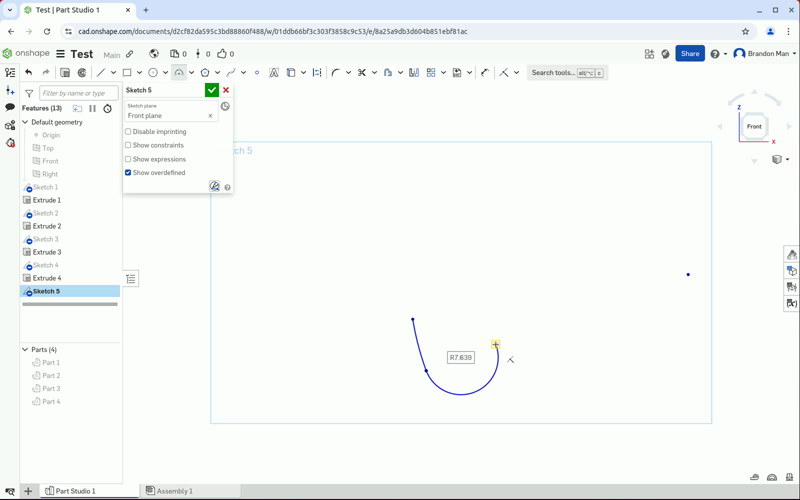
mouse_move(486, 305)
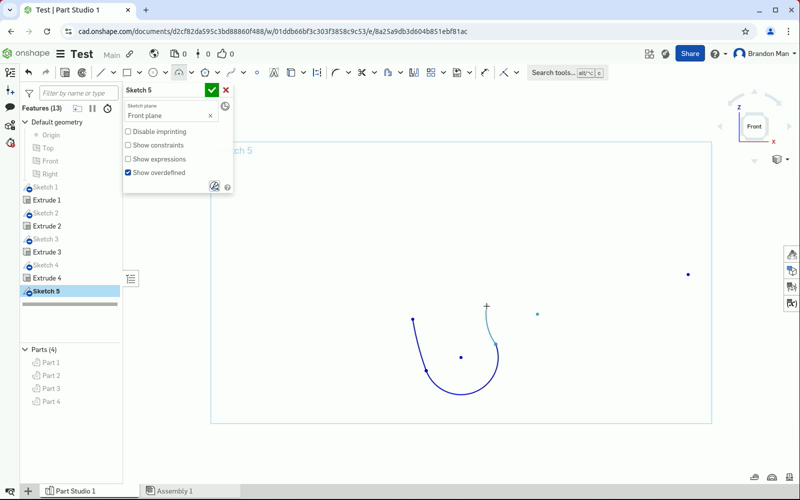
click(486, 305)
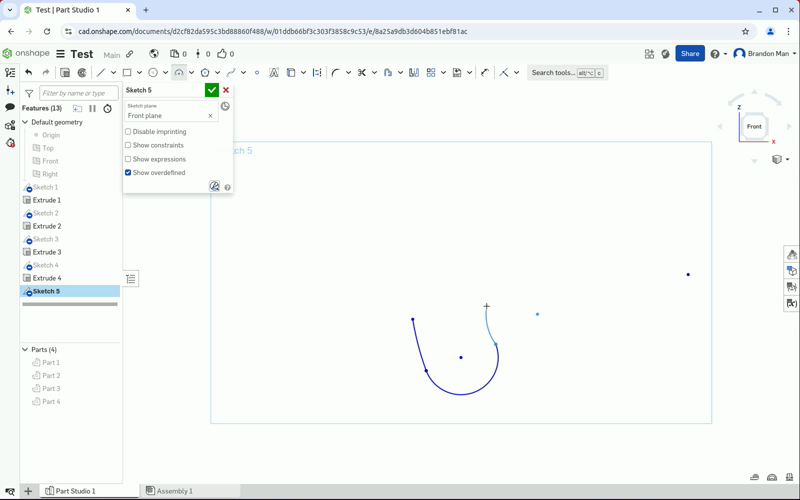
mouse_move(490, 325)
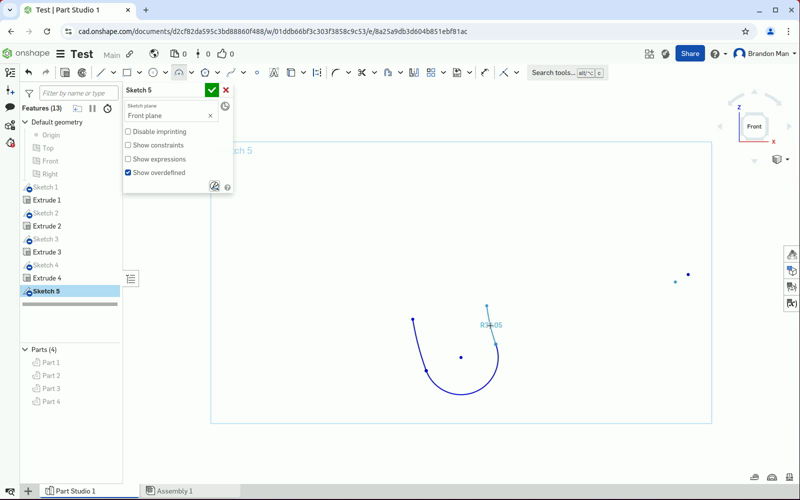
click(490, 325)
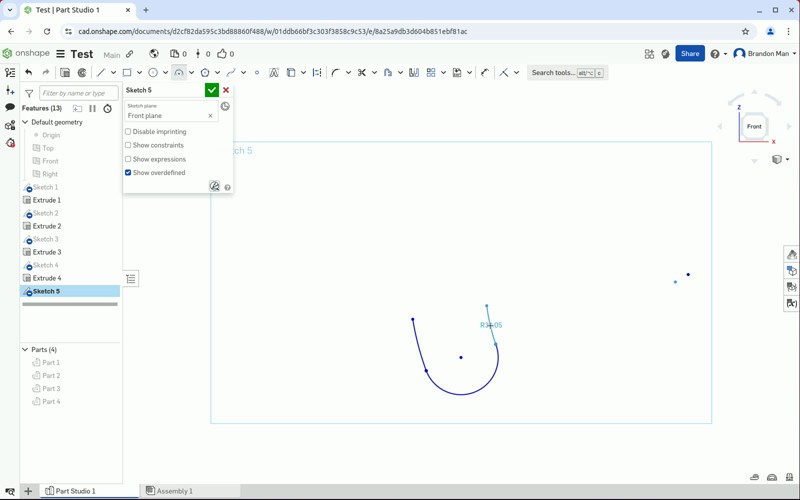
key_up(shift)
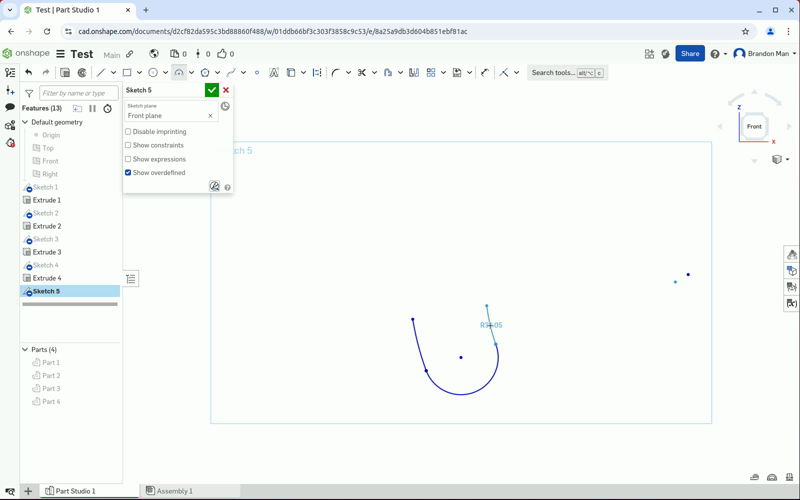
key(esc)
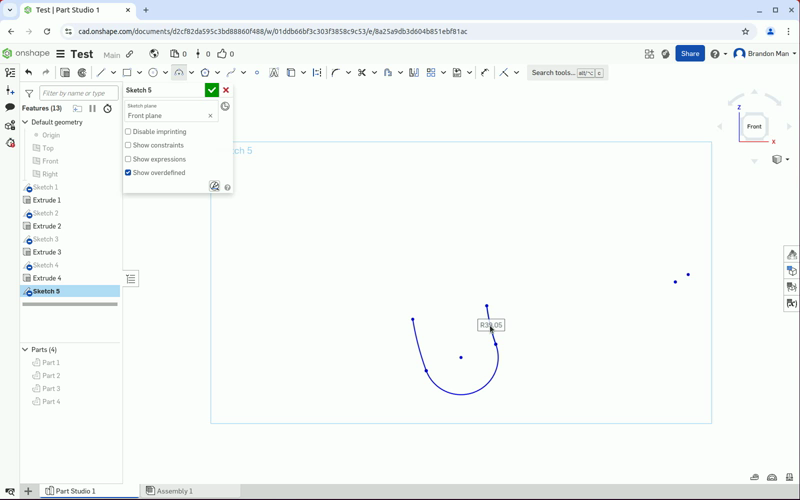
key(l)
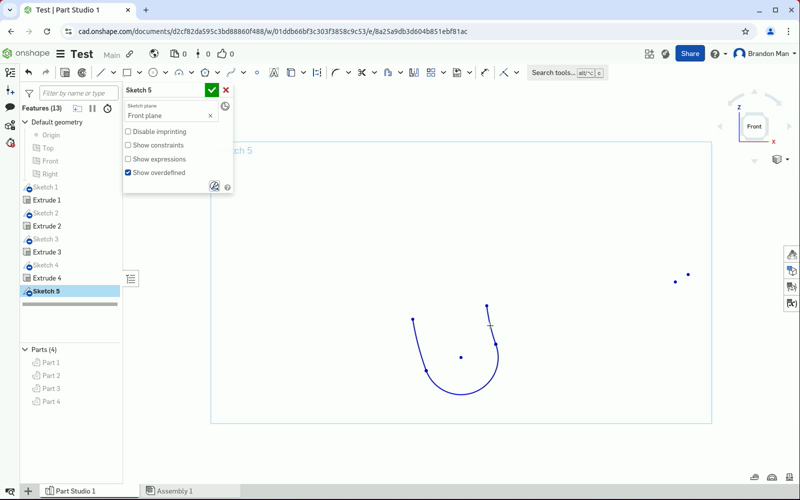
mouse_move(486, 305)
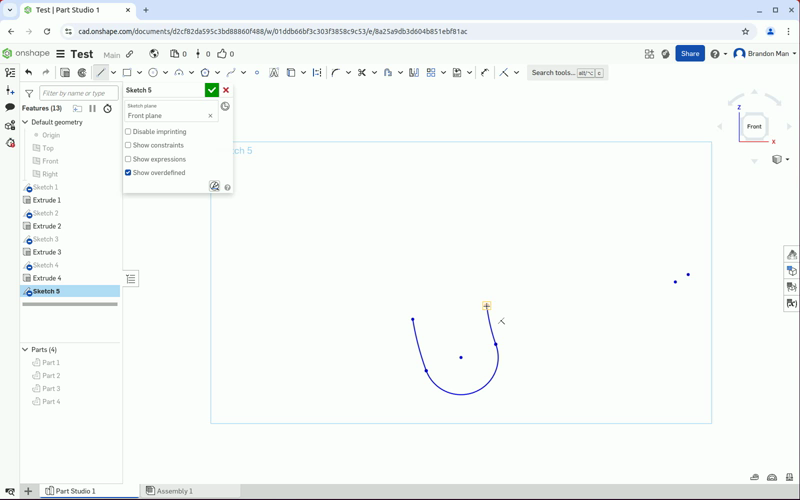
click(486, 305)
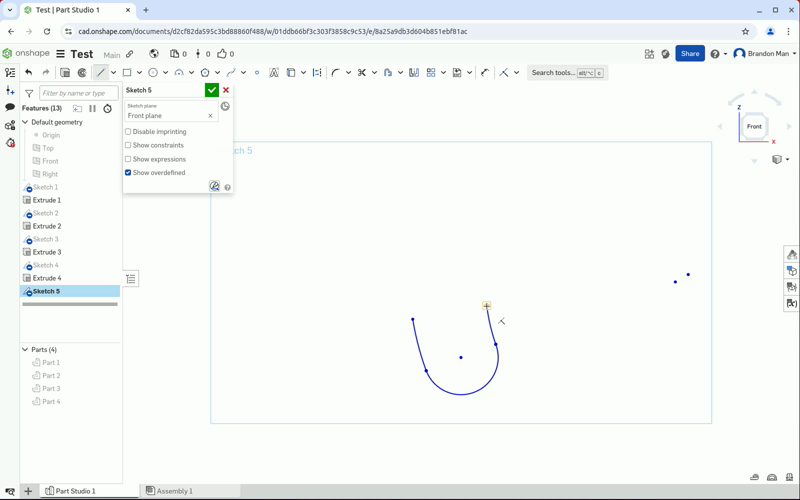
key_down(shift)
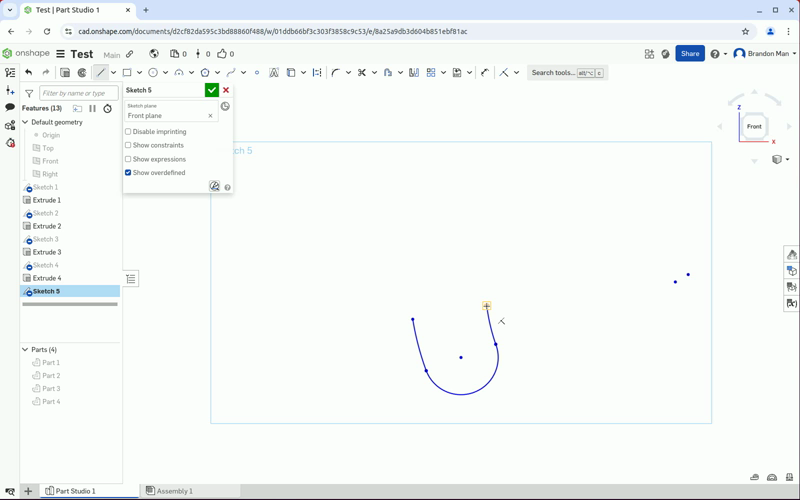
mouse_move(412, 319)
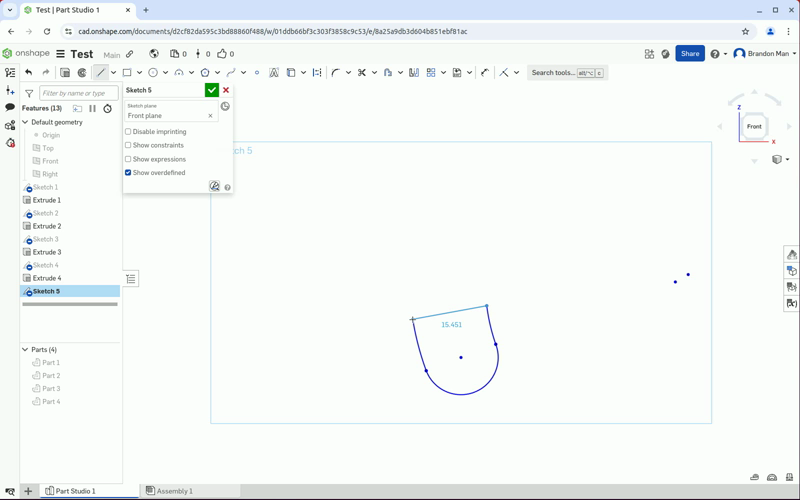
key_up(shift)
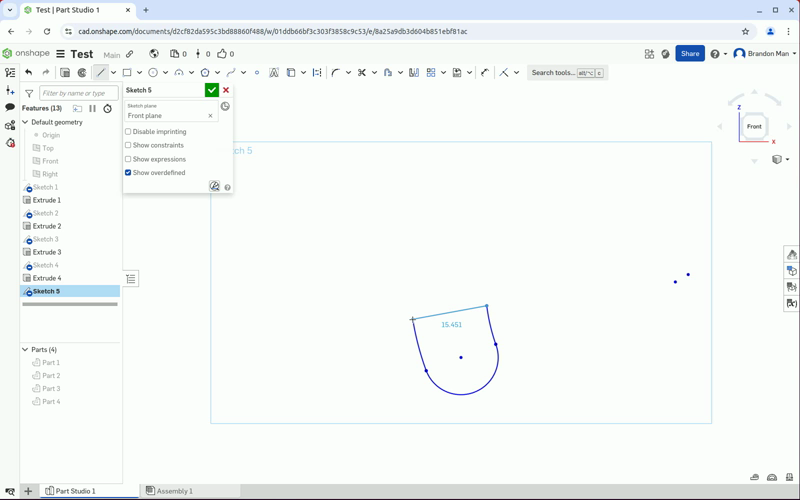
click(412, 319)
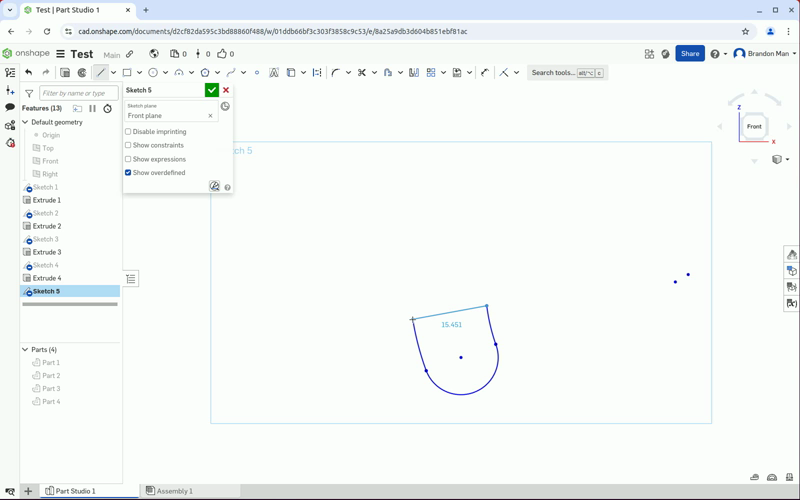
key(esc)
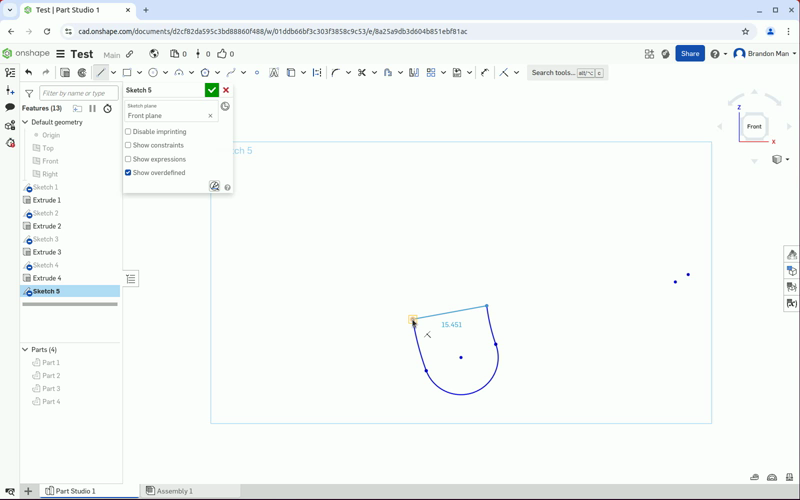
key(c)
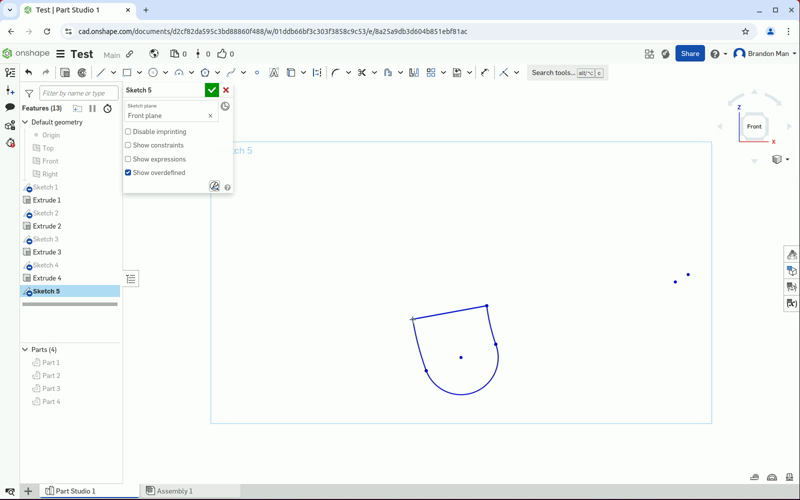
key_down(shift)
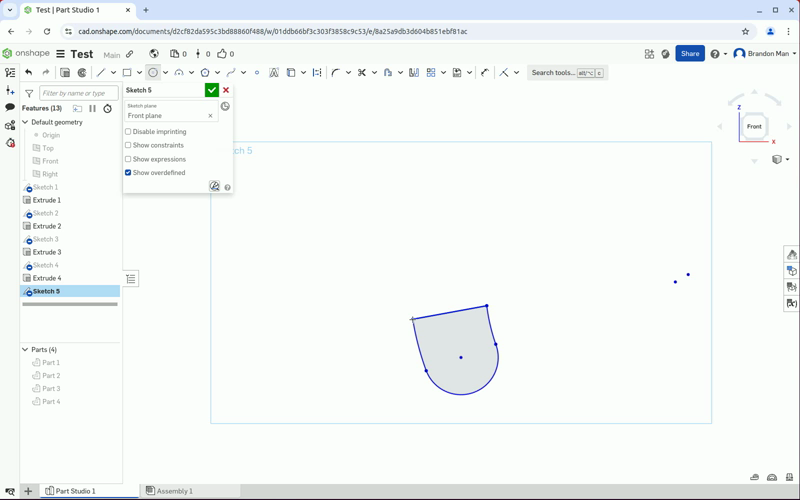
mouse_move(461, 357)
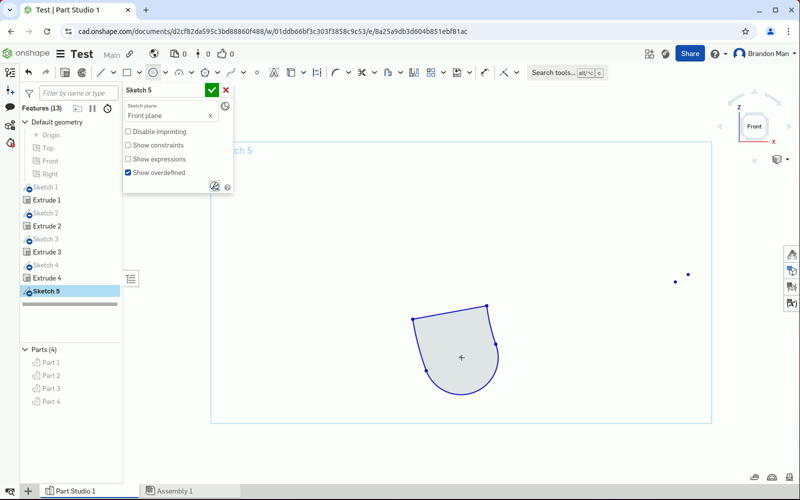
scroll(6)
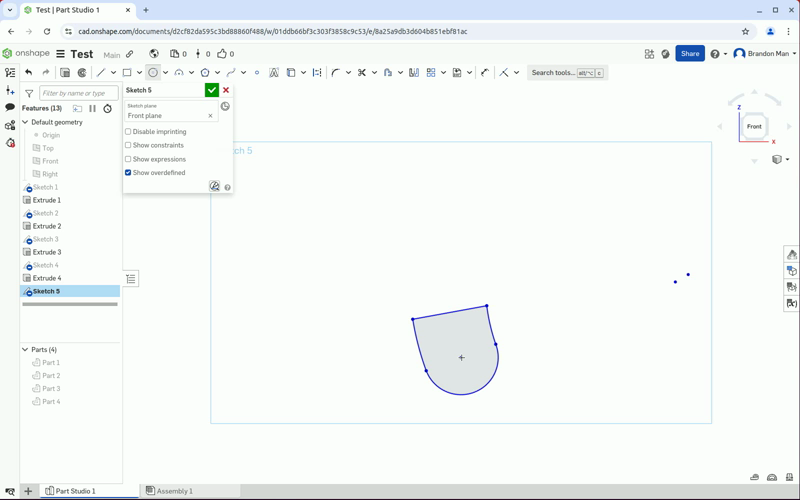
scroll(6)
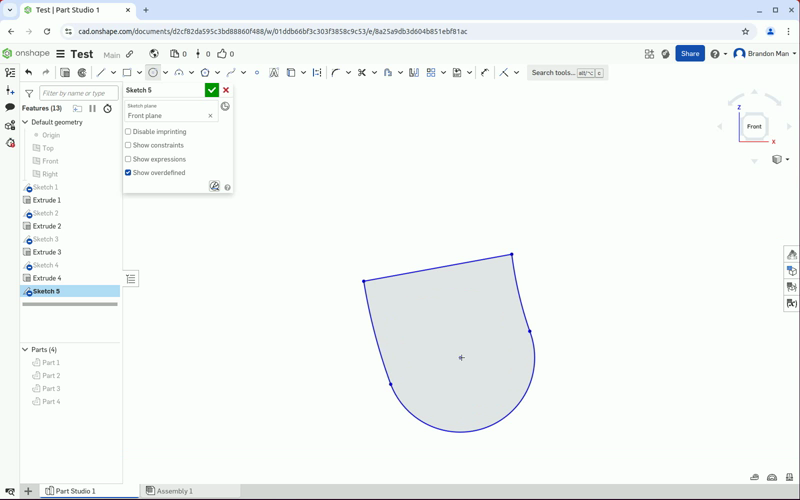
scroll(6)
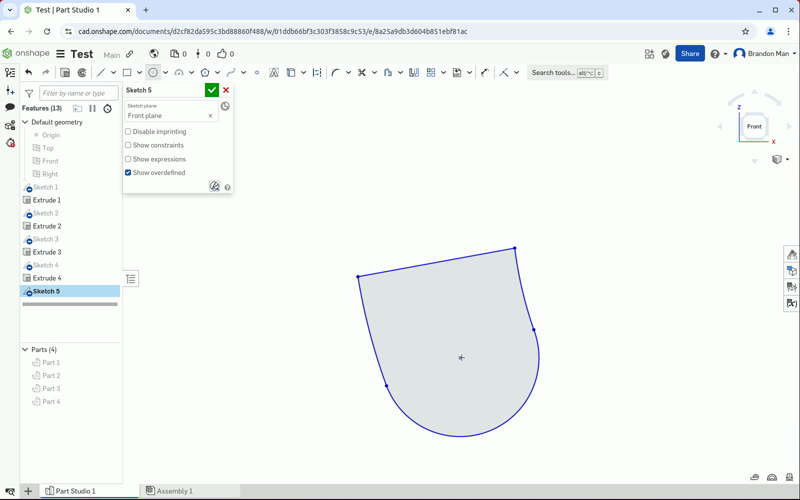
scroll(6)
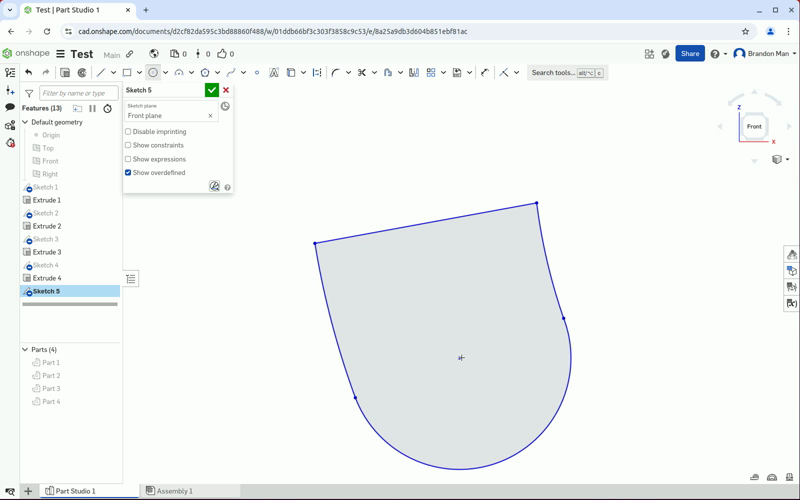
scroll(6)
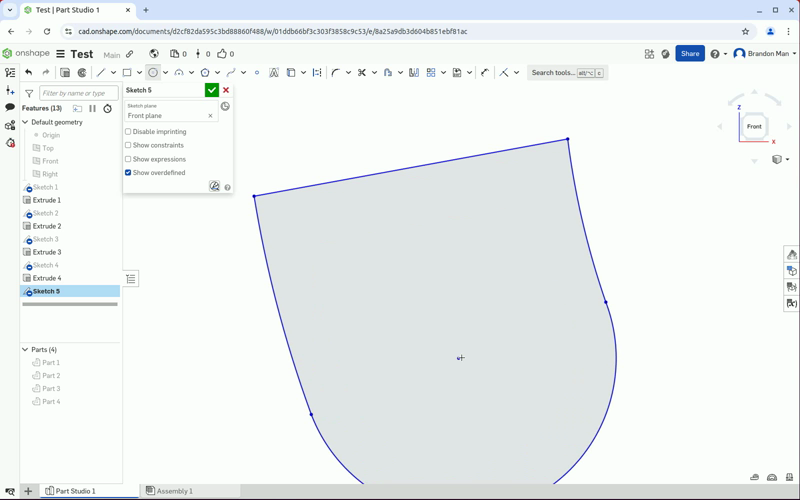
scroll(6)
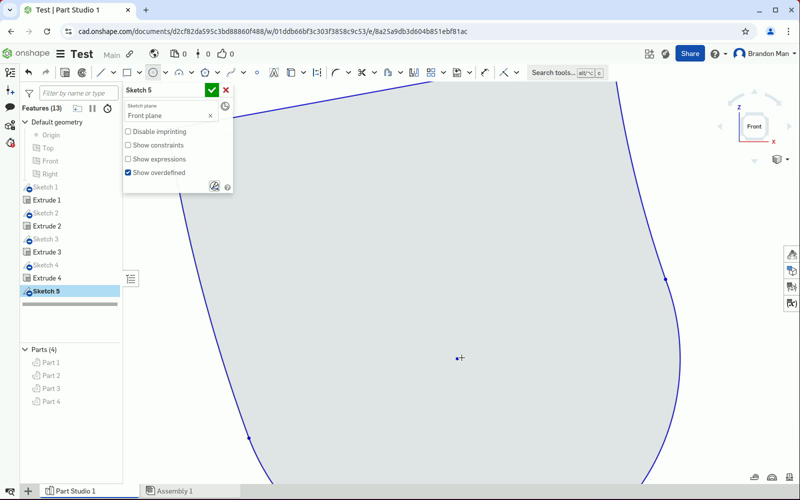
scroll(6)
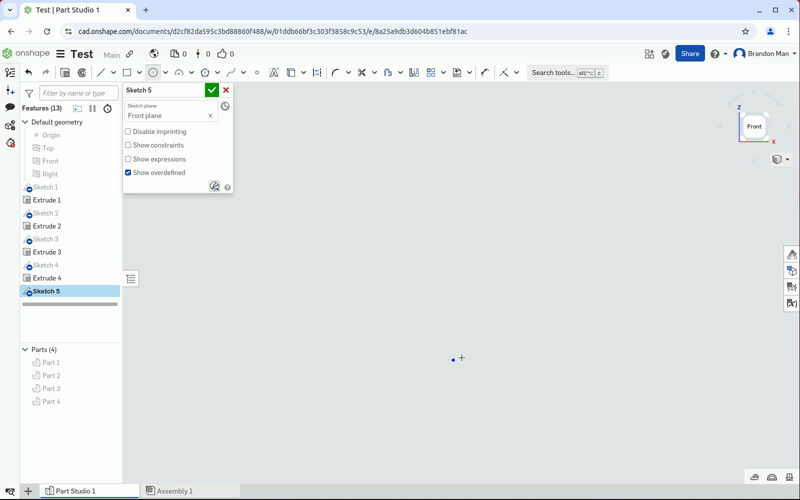
click(461, 357)
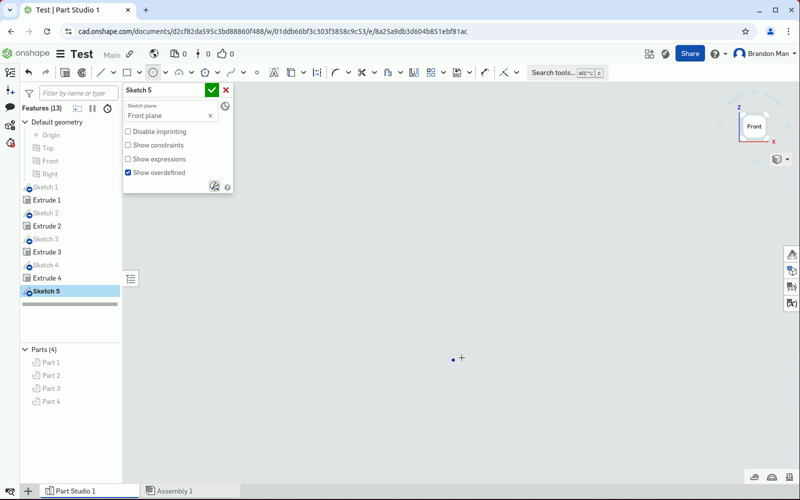
scroll(-6)
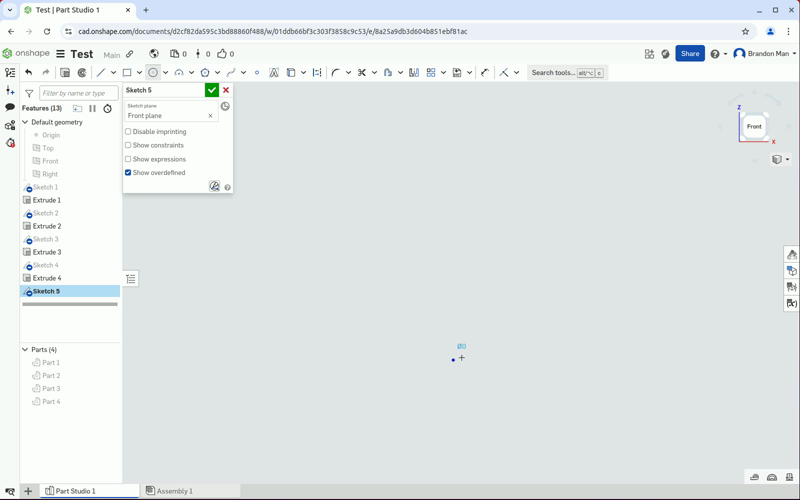
scroll(-6)
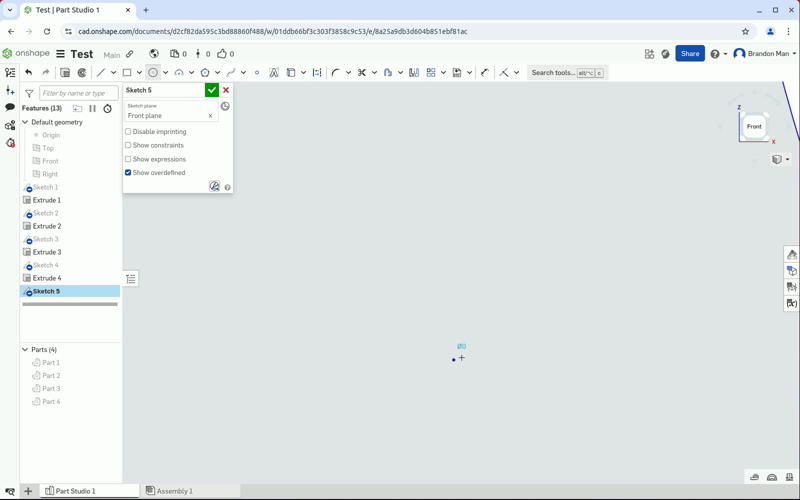
scroll(-6)
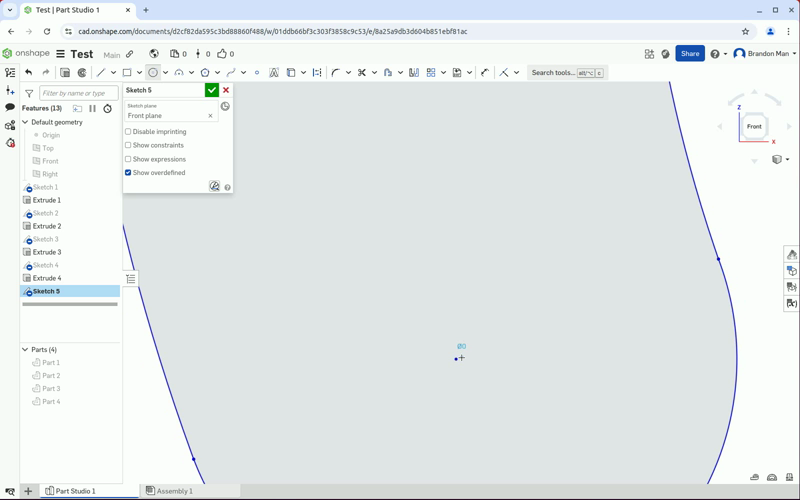
scroll(-6)
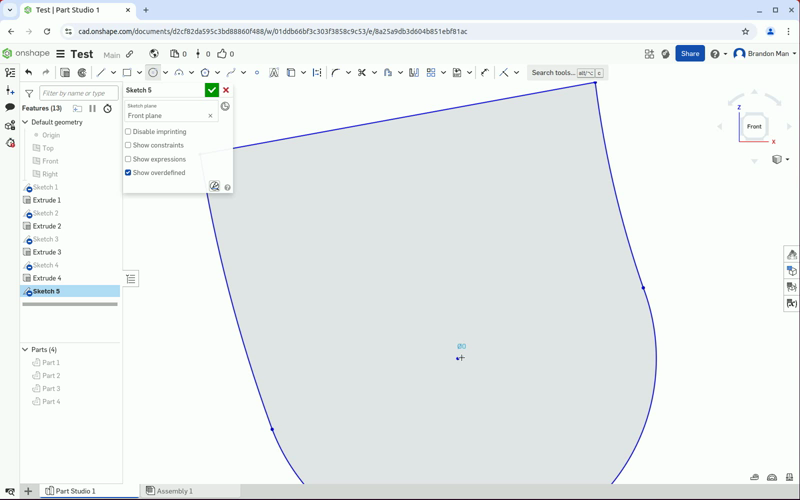
scroll(-6)
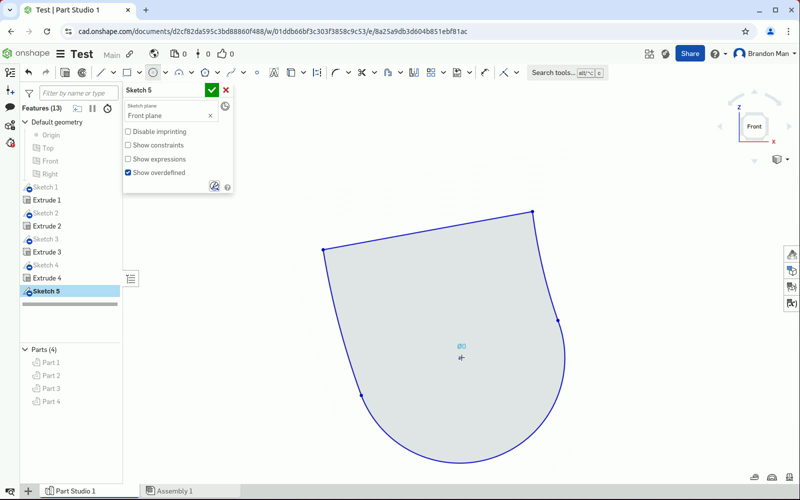
scroll(-6)
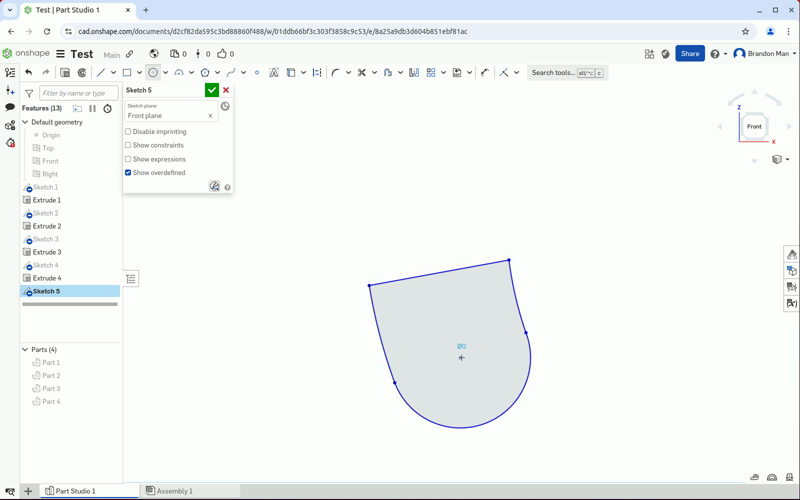
scroll(-6)
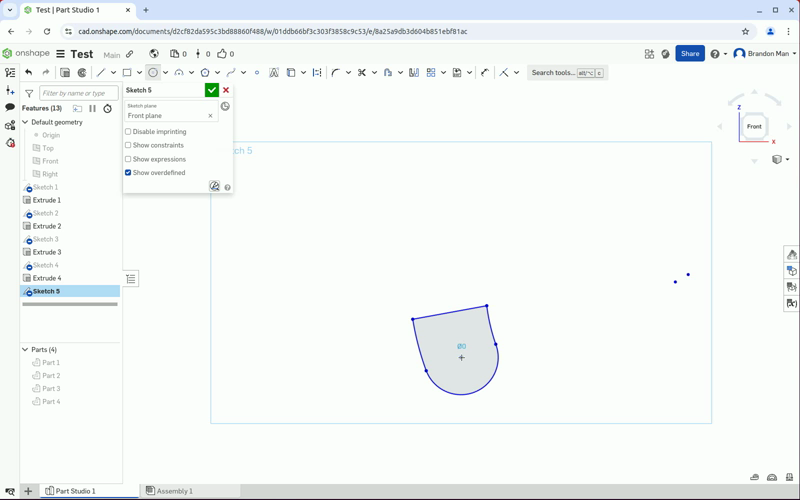
key_up(shift)
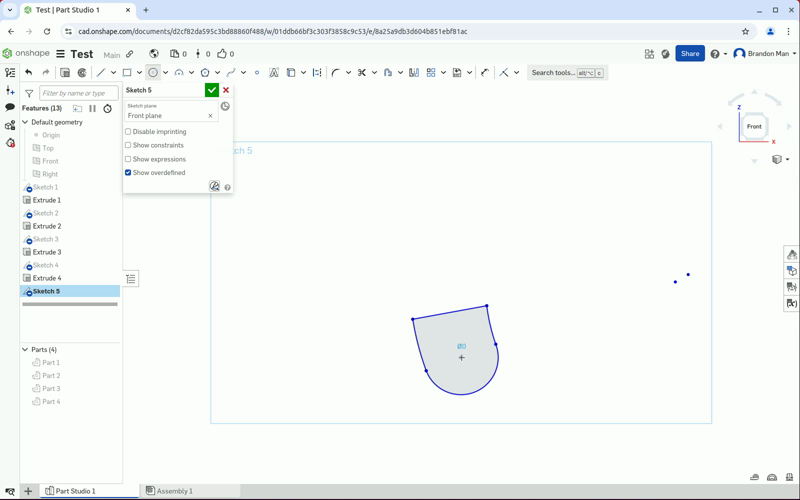
mouse_move(486, 357)
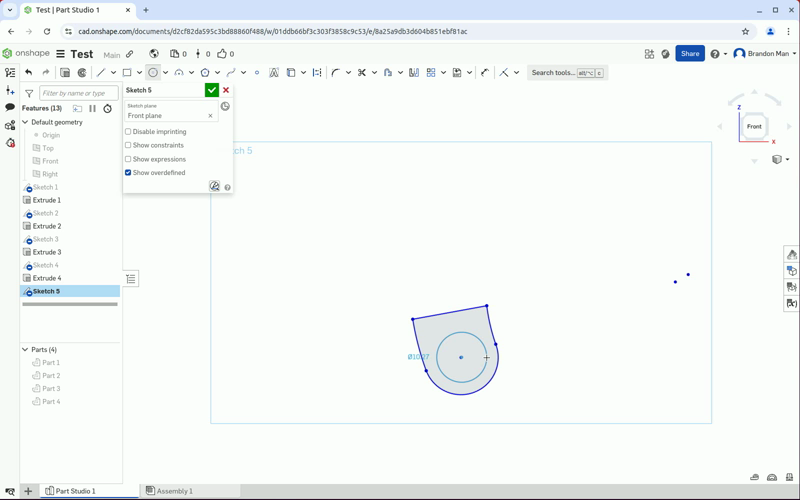
click(486, 357)
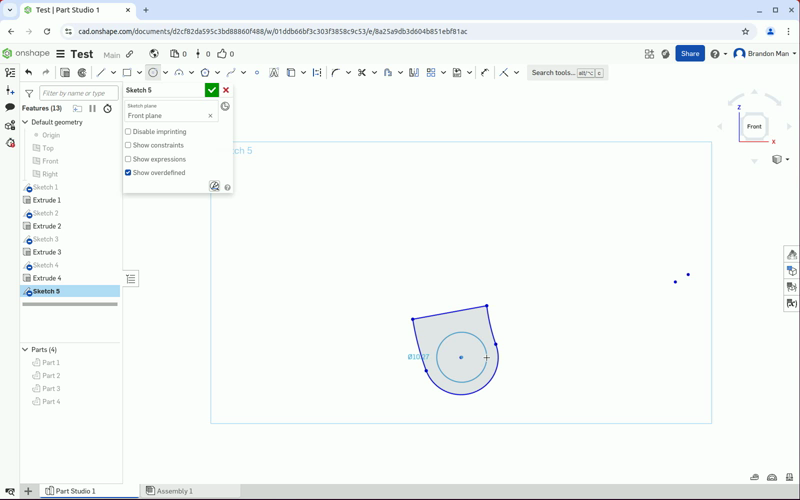
key(esc)
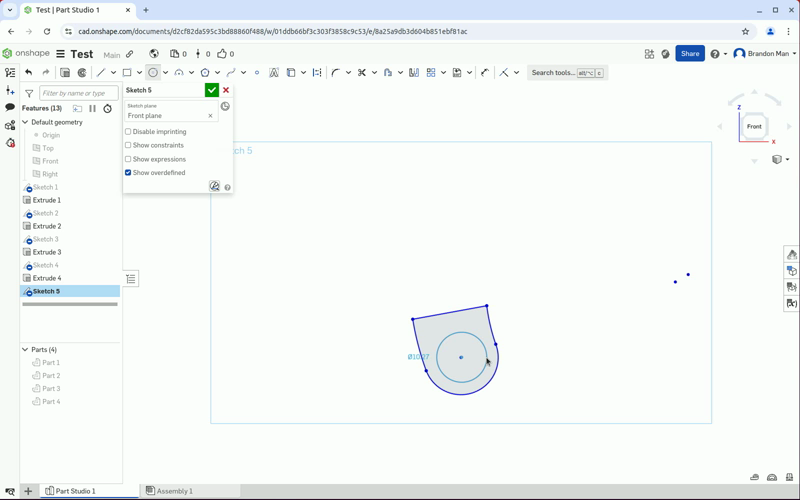
mouse_move(433, 354)
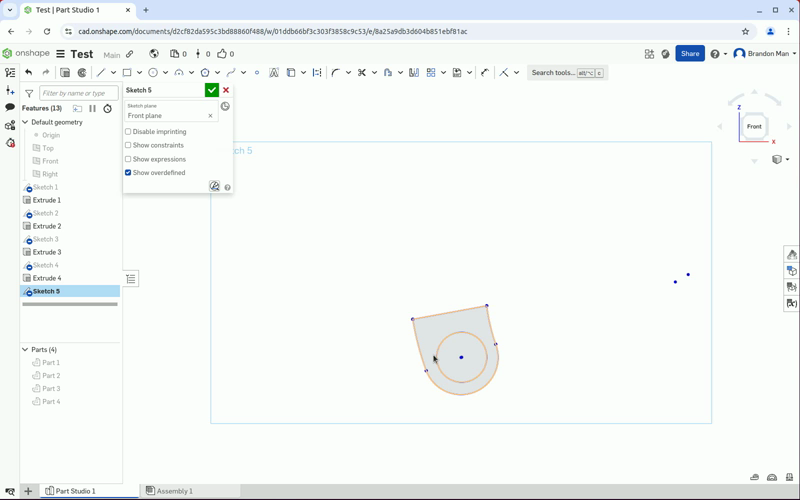
click(433, 354)
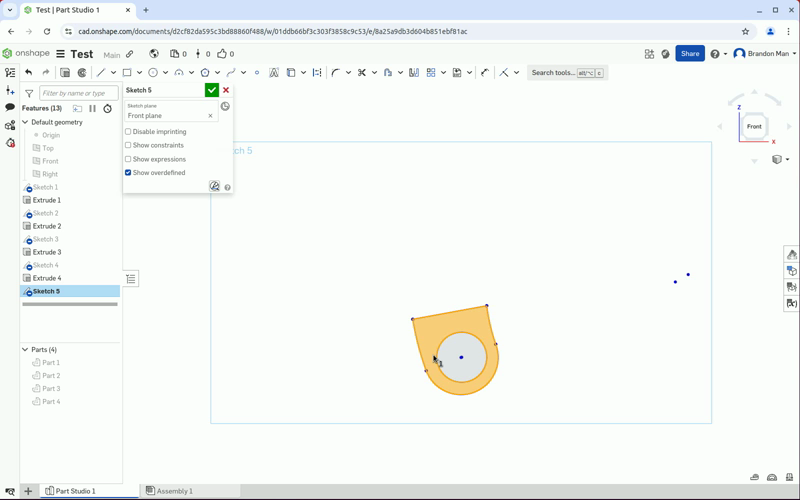
mouse_move(73, 352)
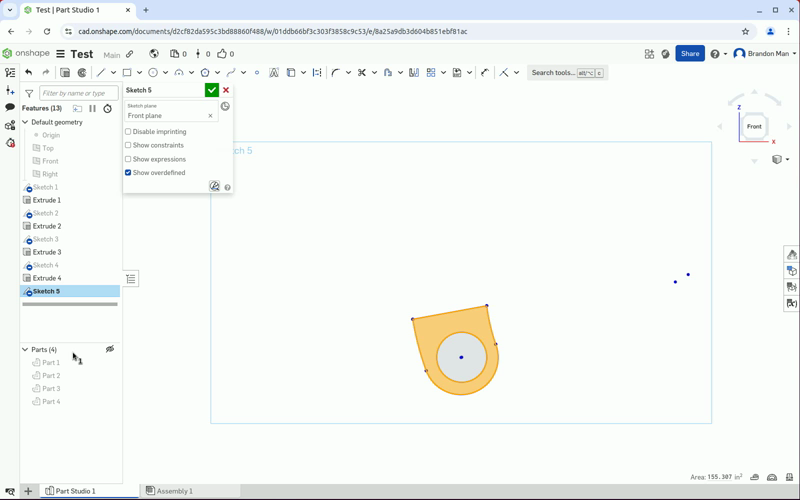
key(shift+y)
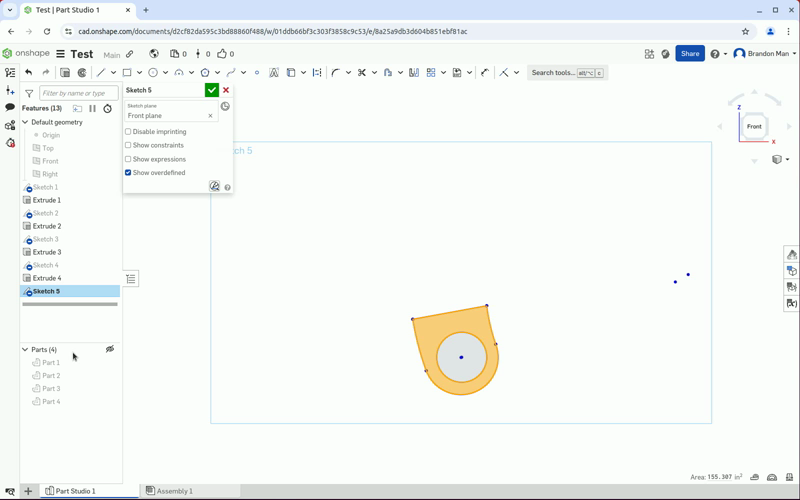
key(shift+e)
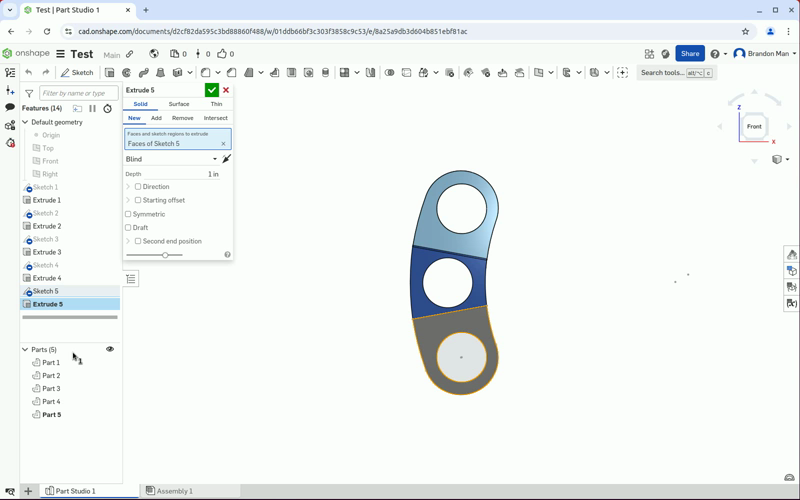
mouse_move(143, 106)
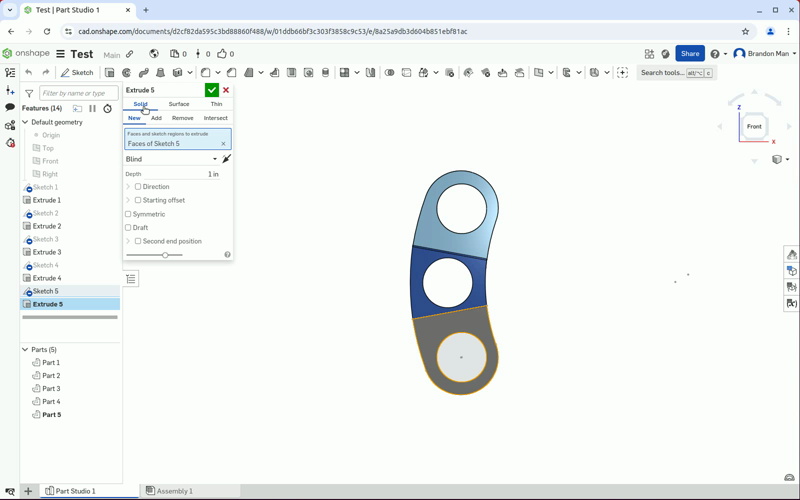
click(143, 106)
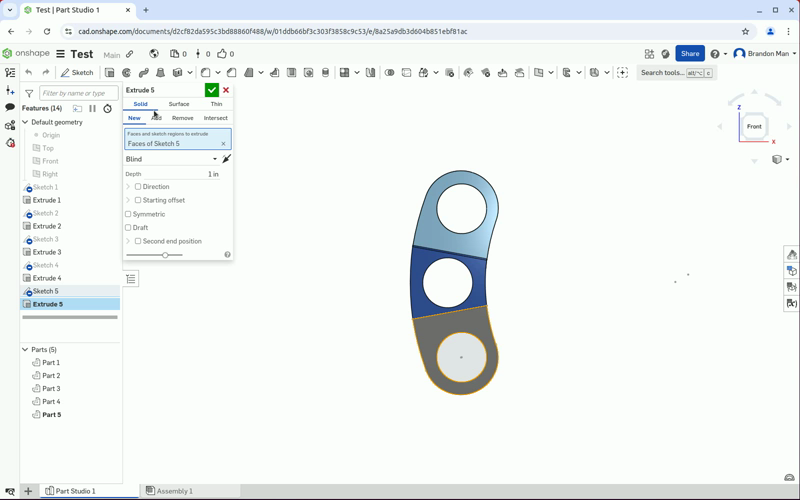
mouse_move(186, 120)
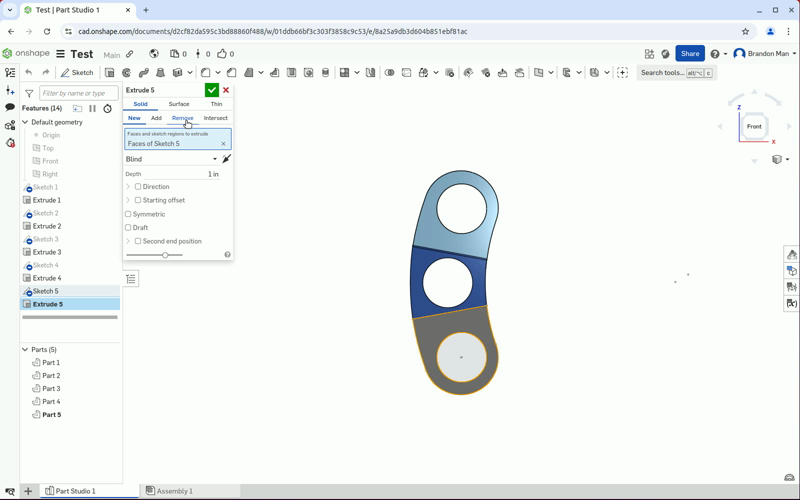
click(186, 120)
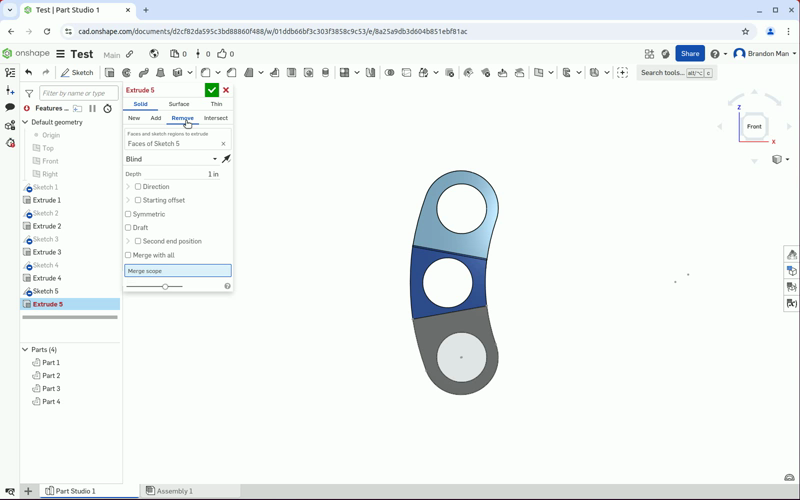
key(tab, 4)
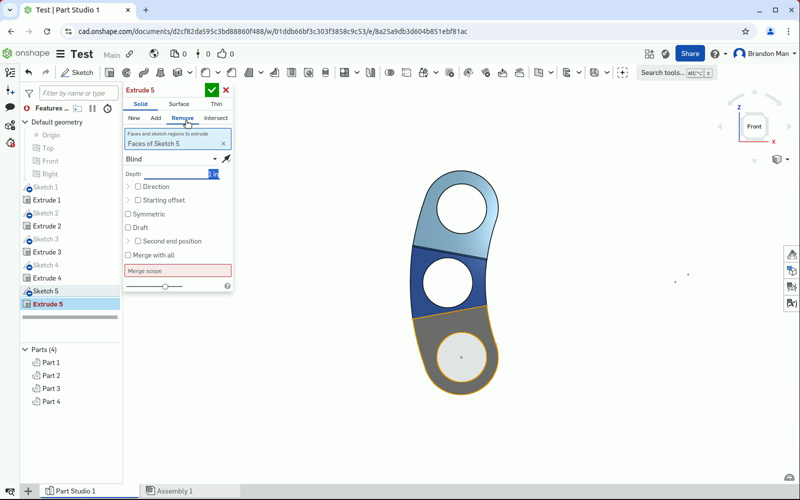
text(-10.11)
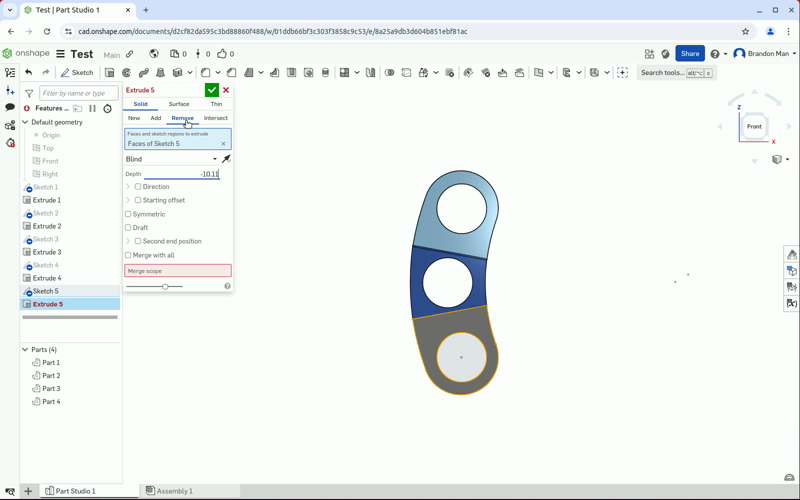
key(tab, 3)
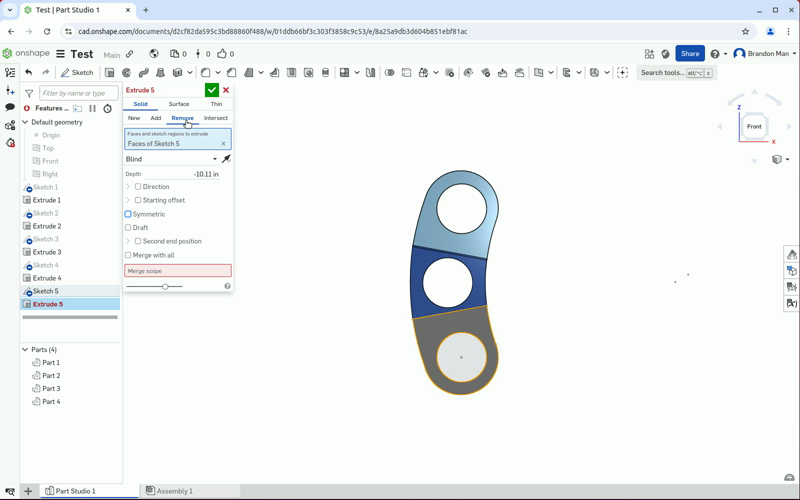
key(space)
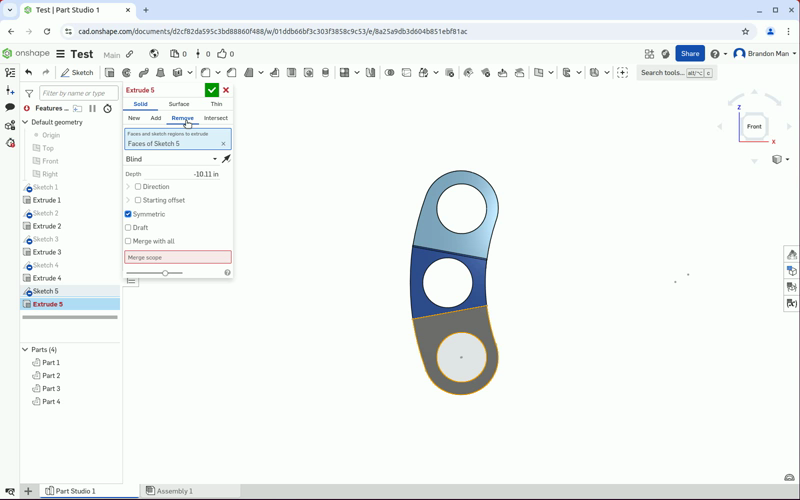
key(tab, 2)
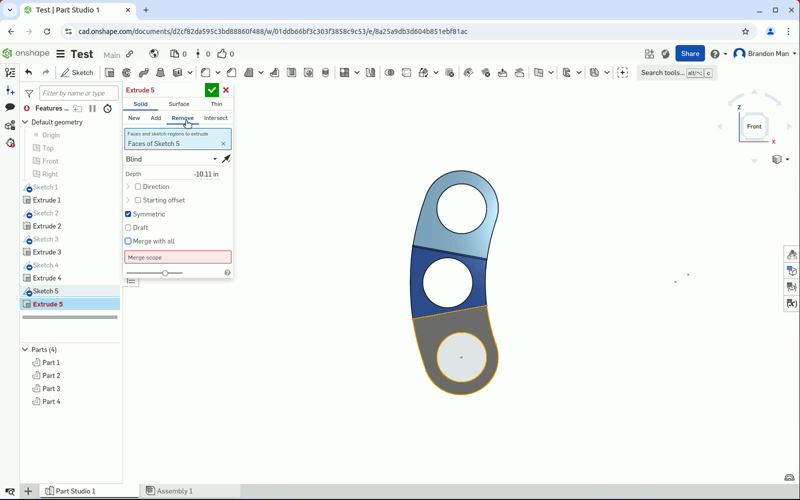
key(space)
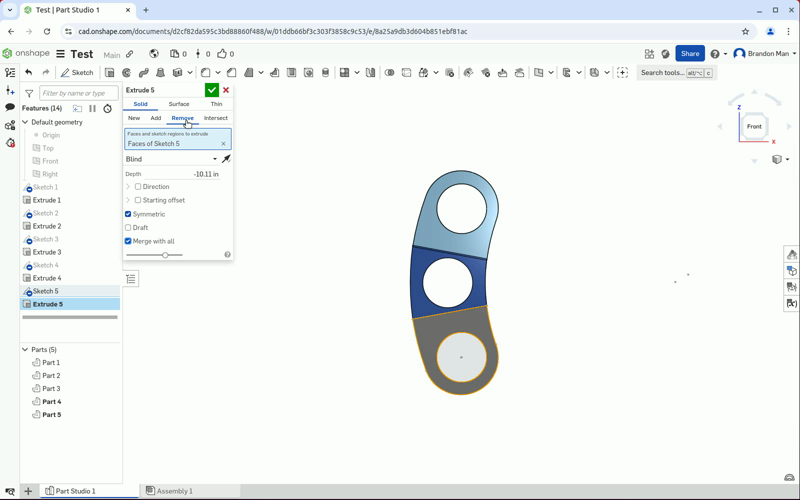
key(enter)
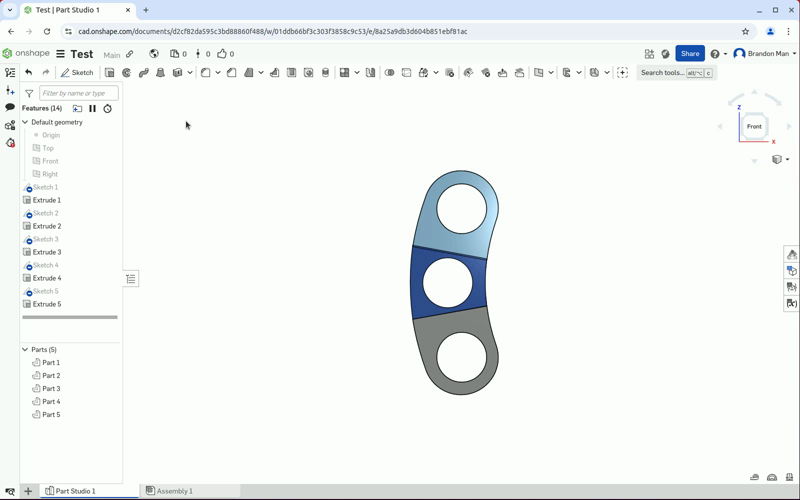
key(shift+h)
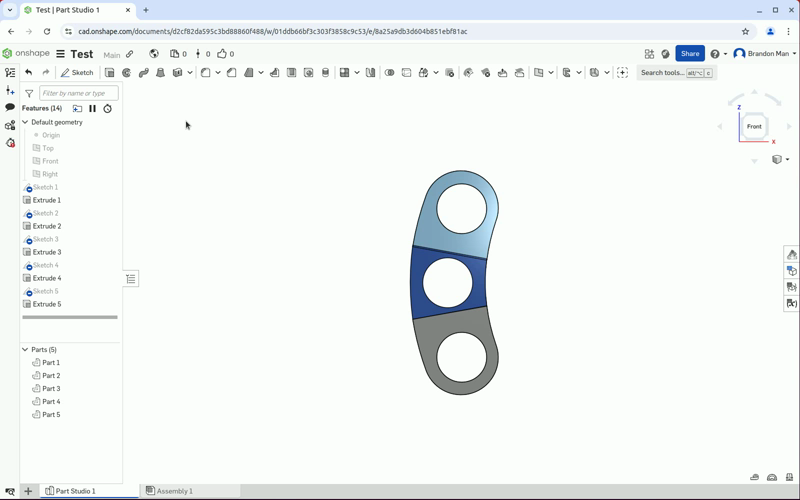
key(shift+h)
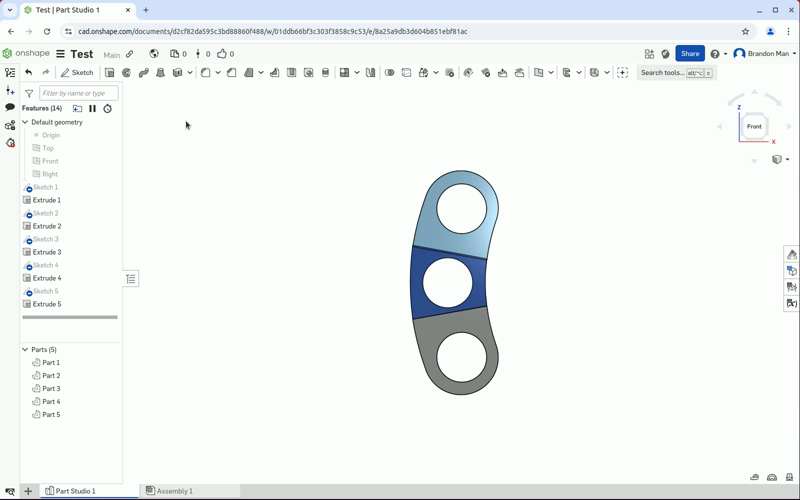
key(shift+7)
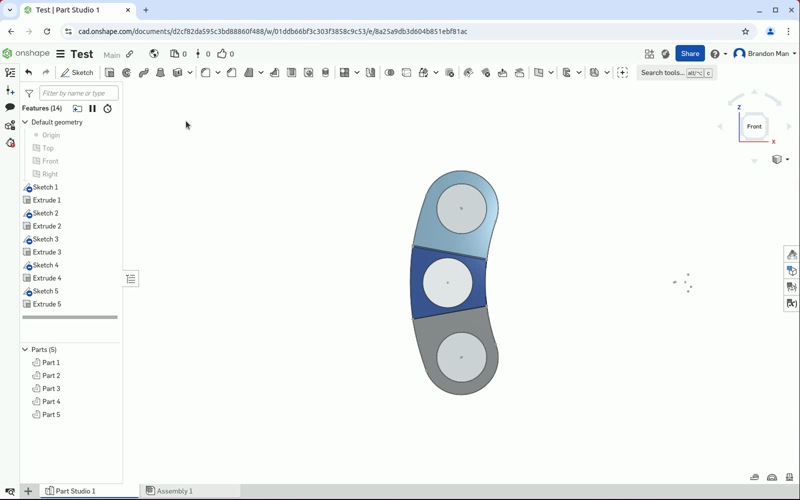
key(left, 2)
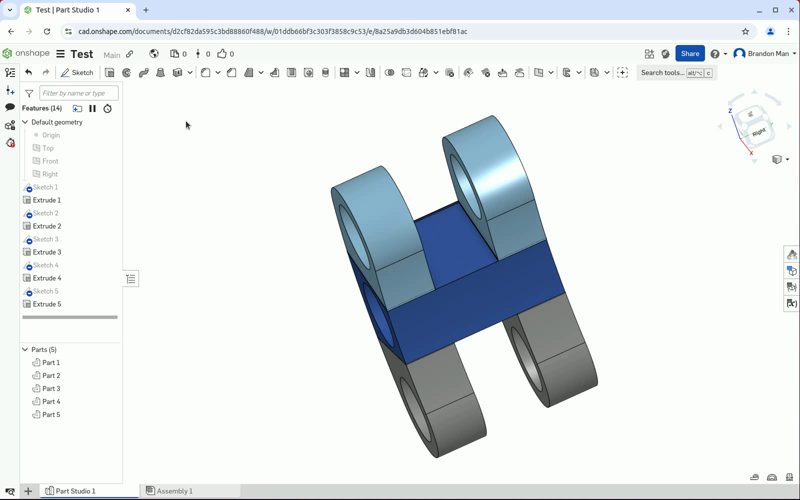
key(down, 2)
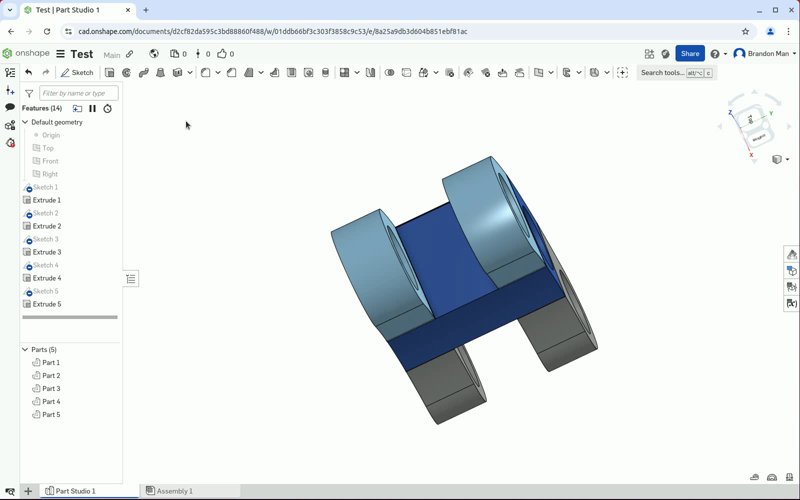
key(up, 2)
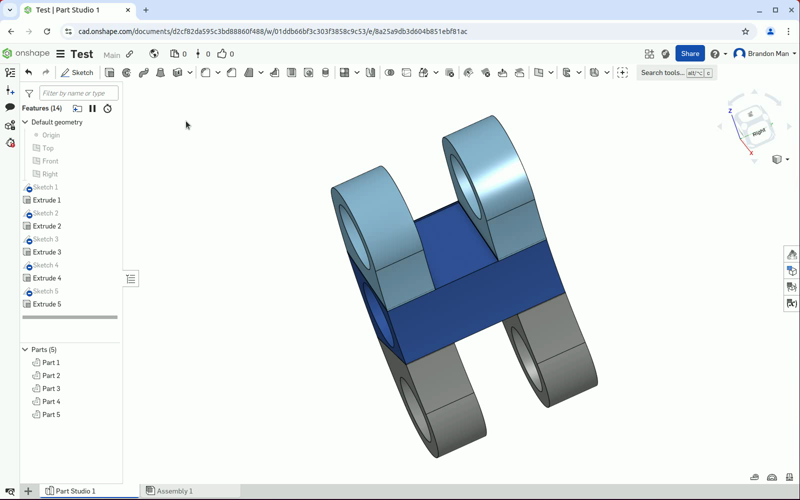
key(right, 2)
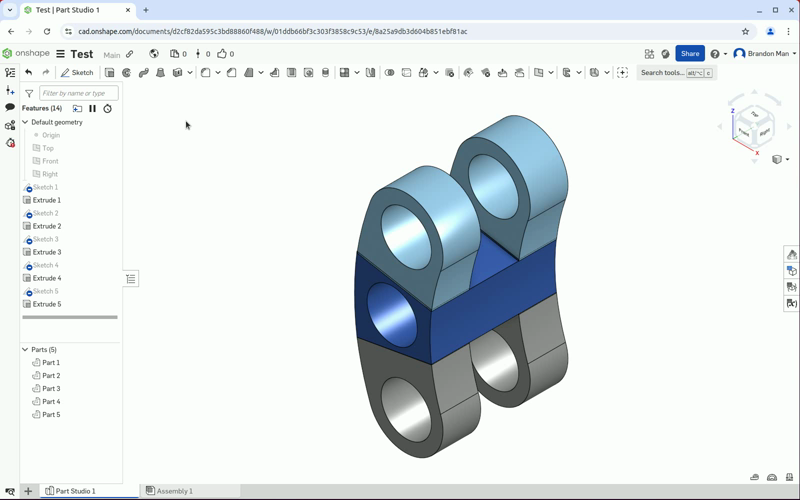
mouse_move(73, 189)
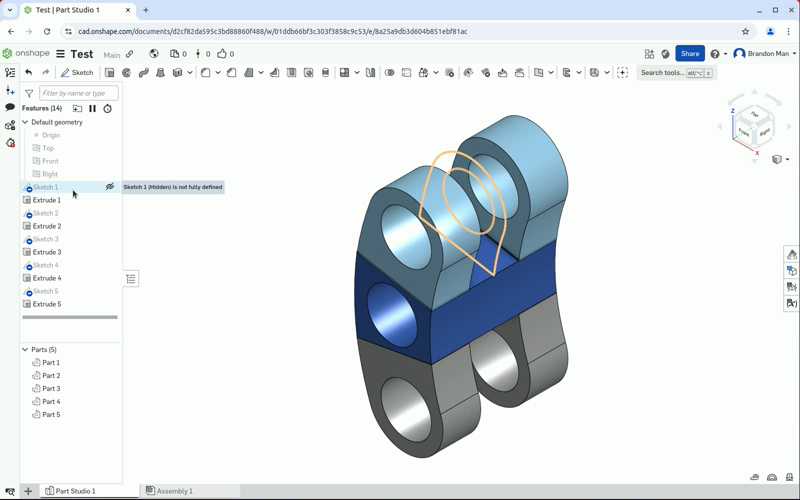
click(73, 189)